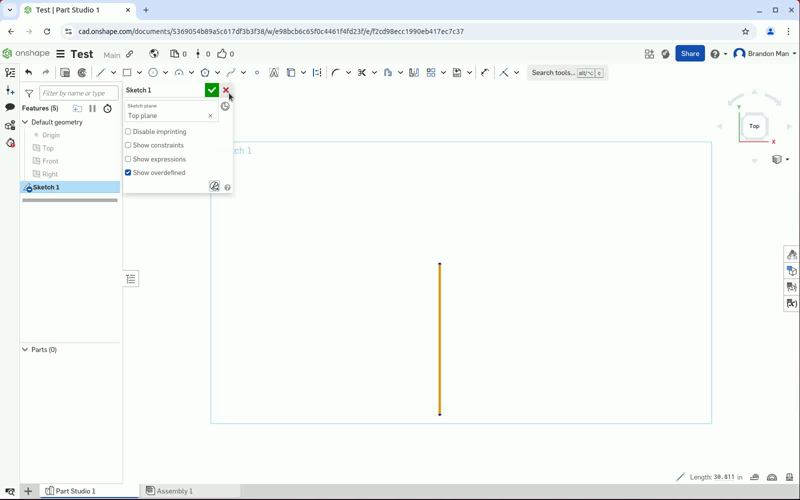
key(shift+h)
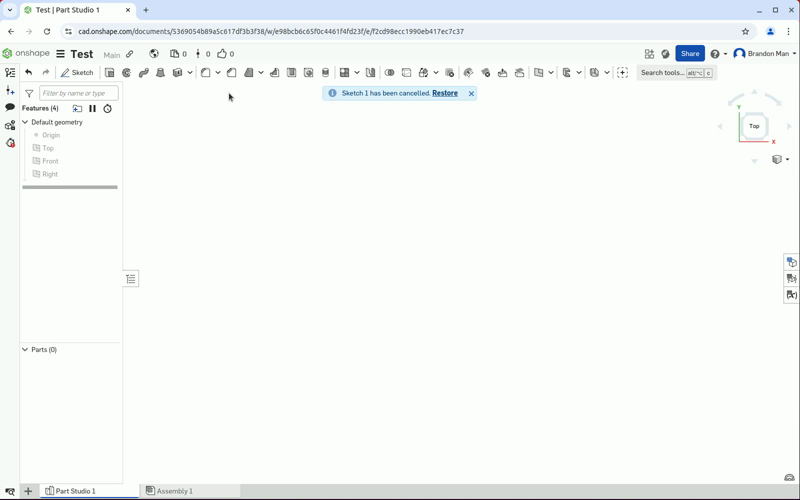
mouse_move(73, 352)
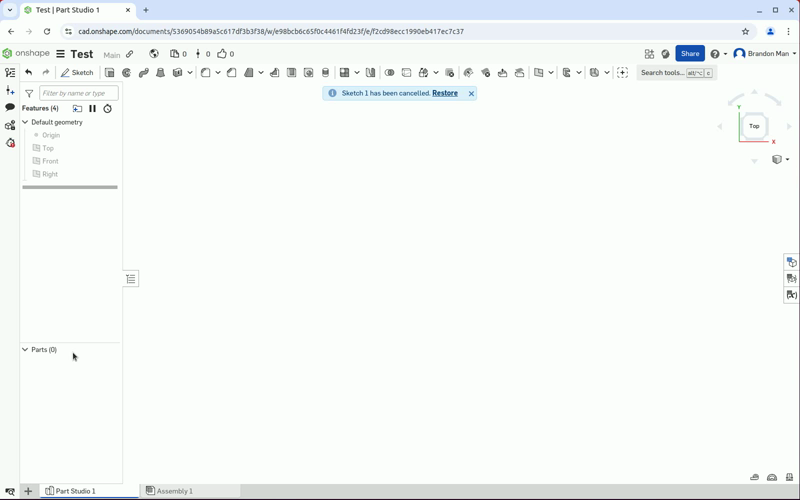
key(y)
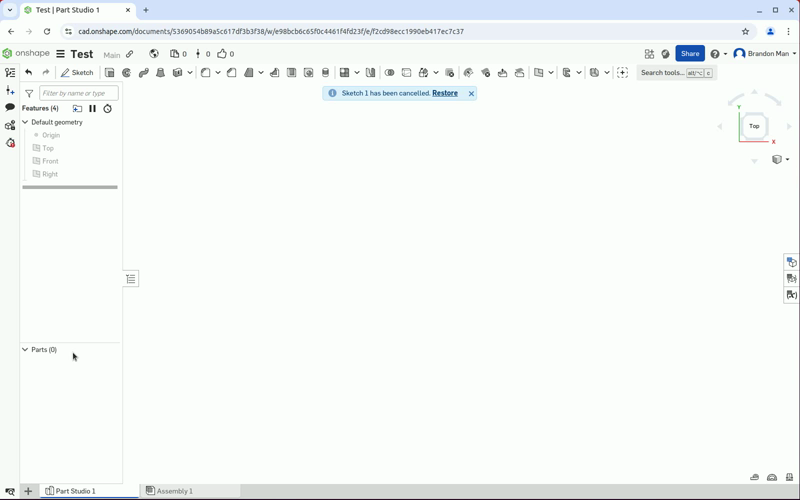
key(shift+p)
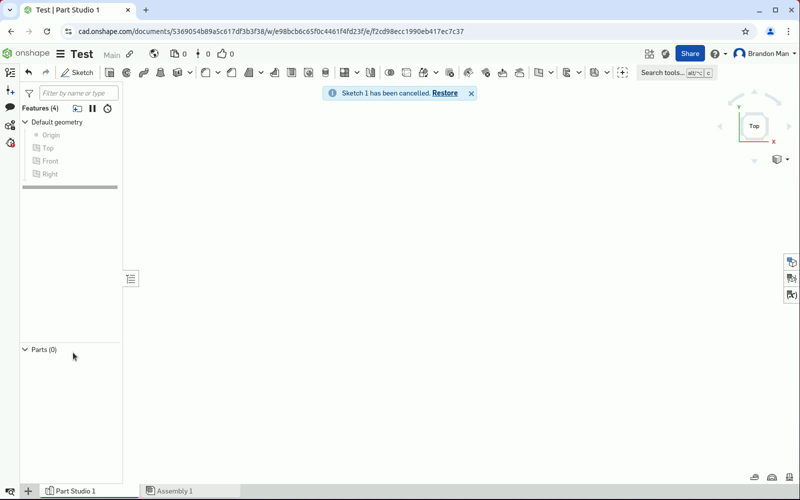
key(space)
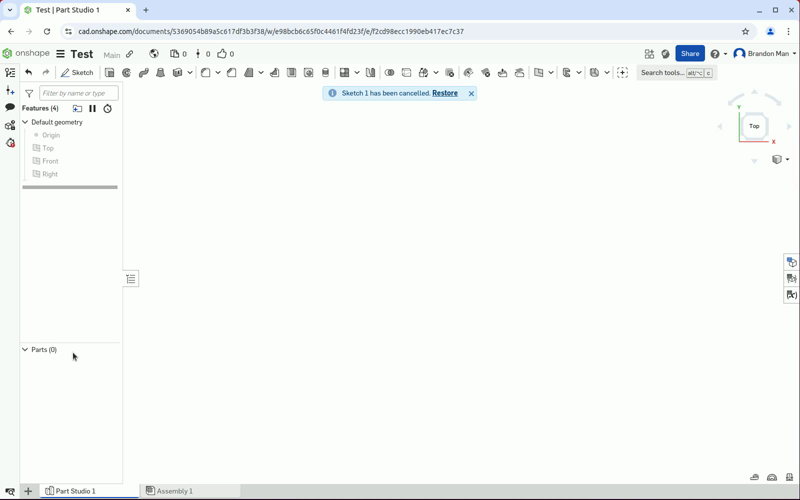
key_down(shift)
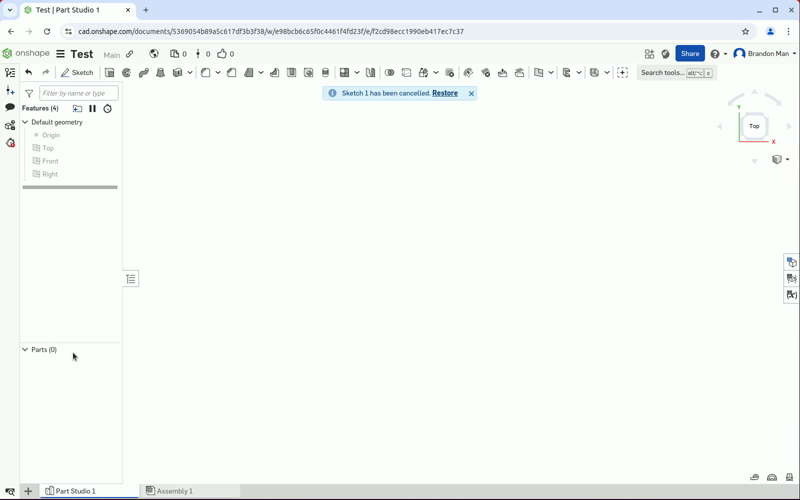
key(up)
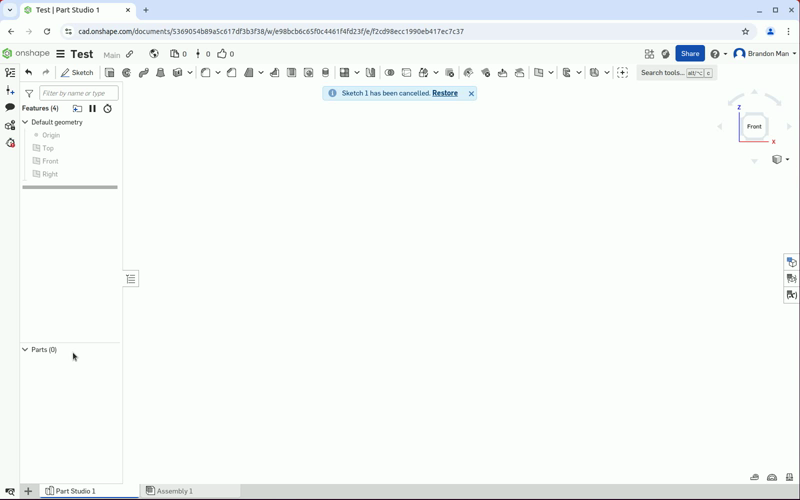
key_up(shift)
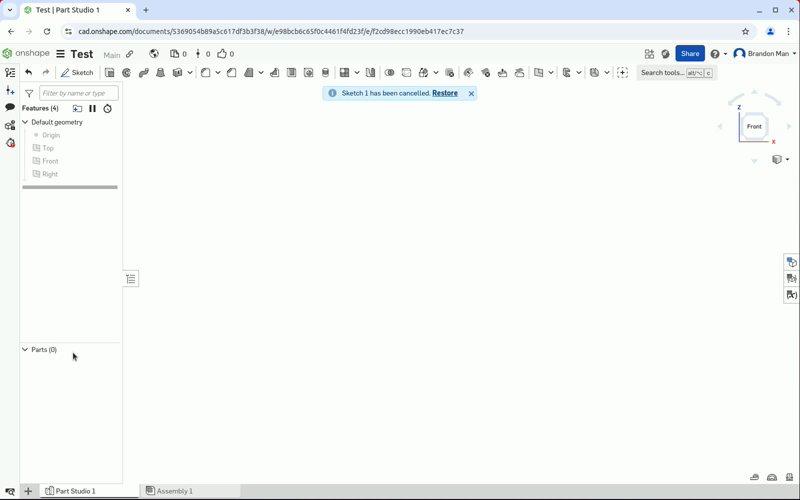
mouse_move(73, 352)
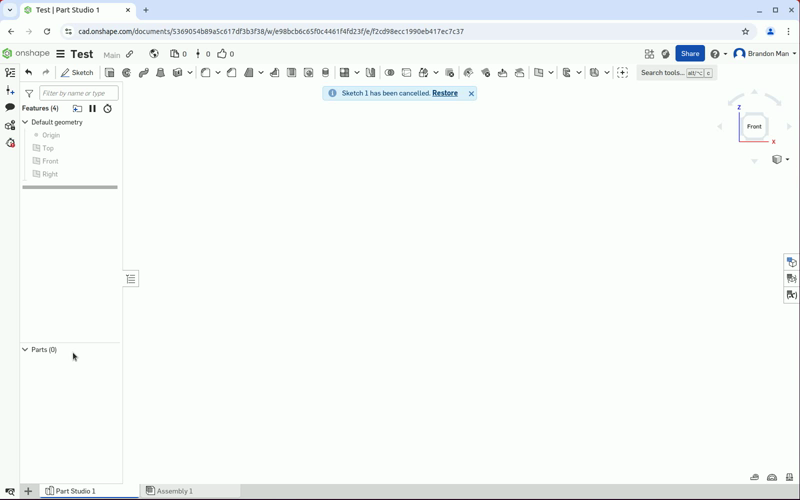
key(shift+y)
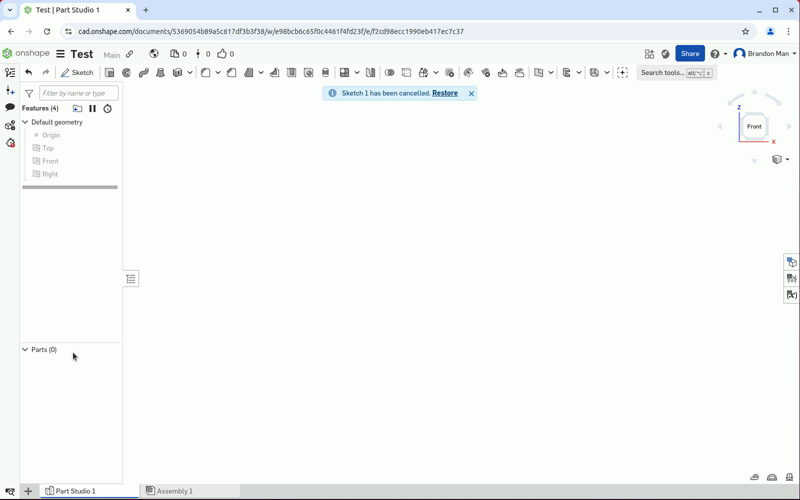
mouse_move(541, 75)
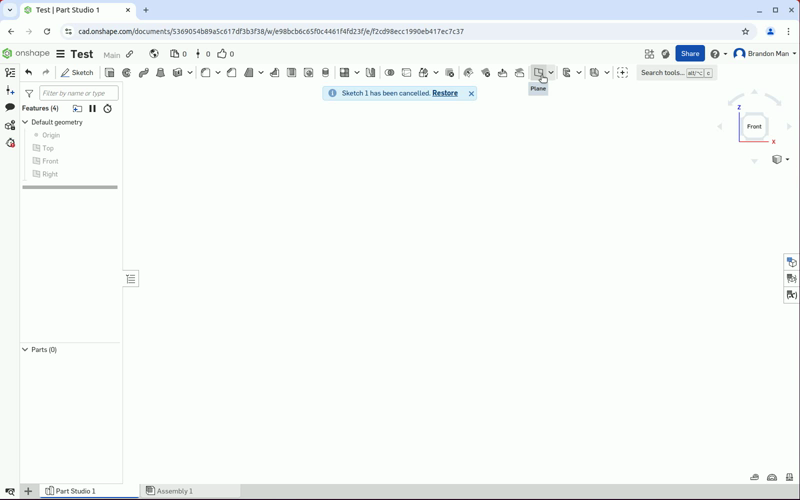
click(541, 75)
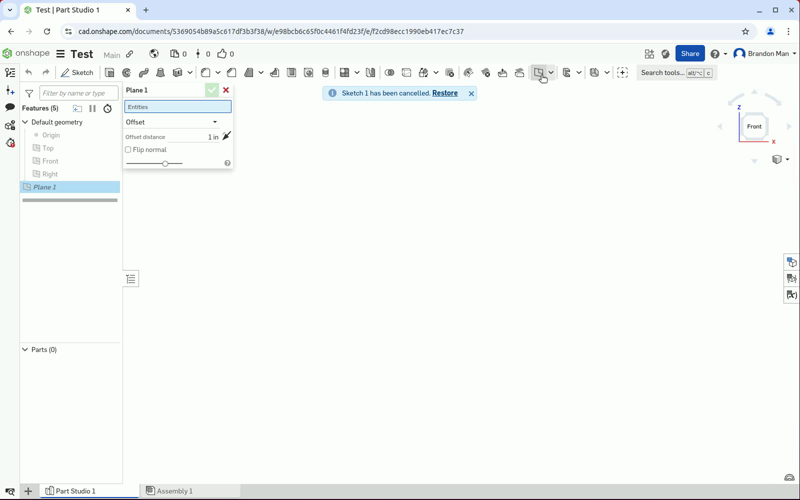
mouse_move(73, 163)
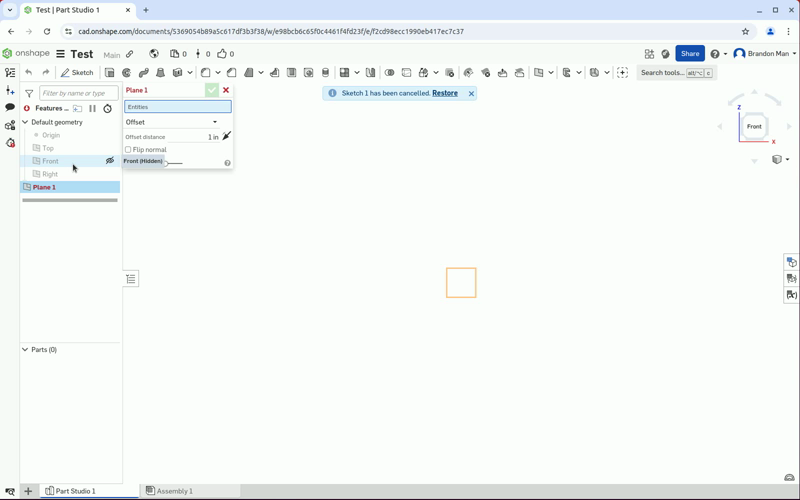
click(73, 163)
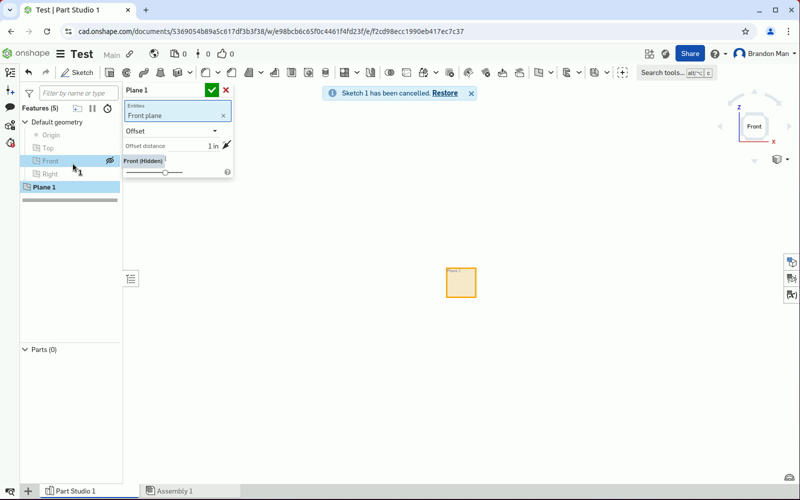
key(tab, 2)
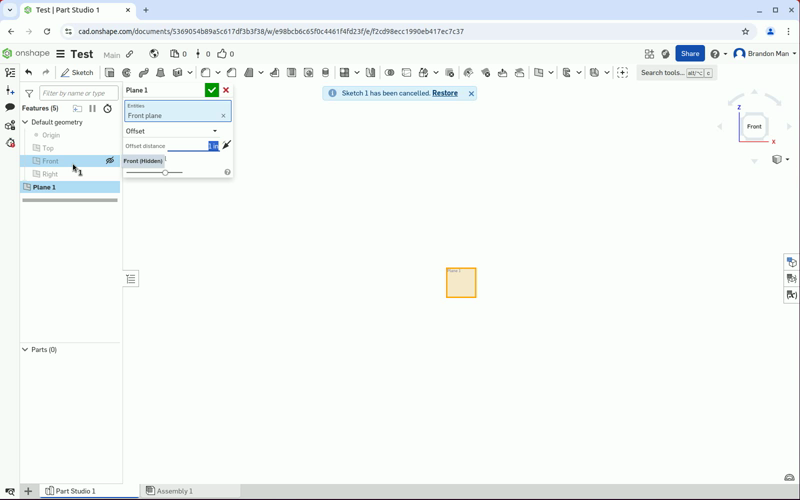
text(13.957)
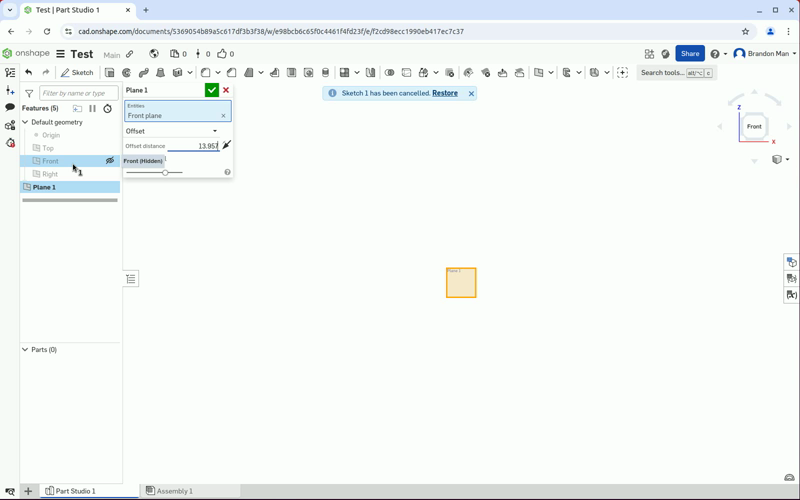
key(enter, 2)
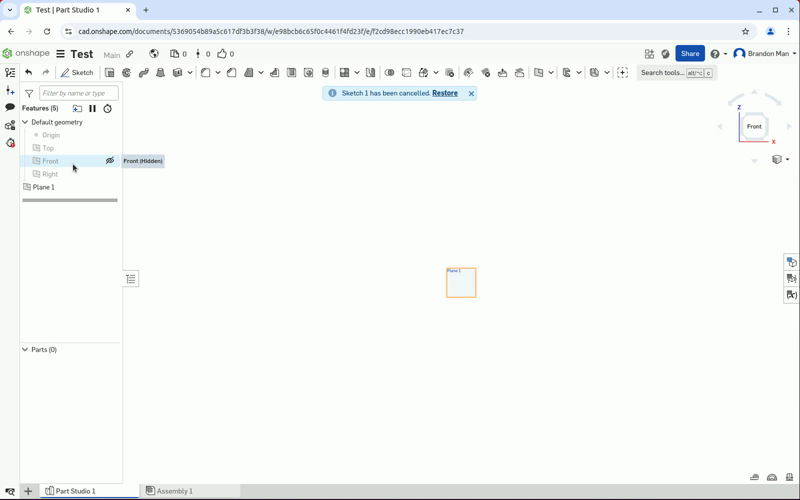
key(shift+s)
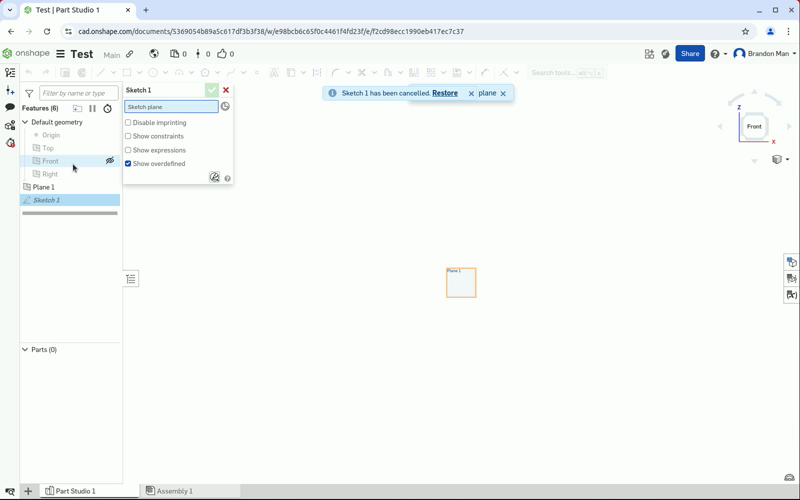
mouse_move(73, 189)
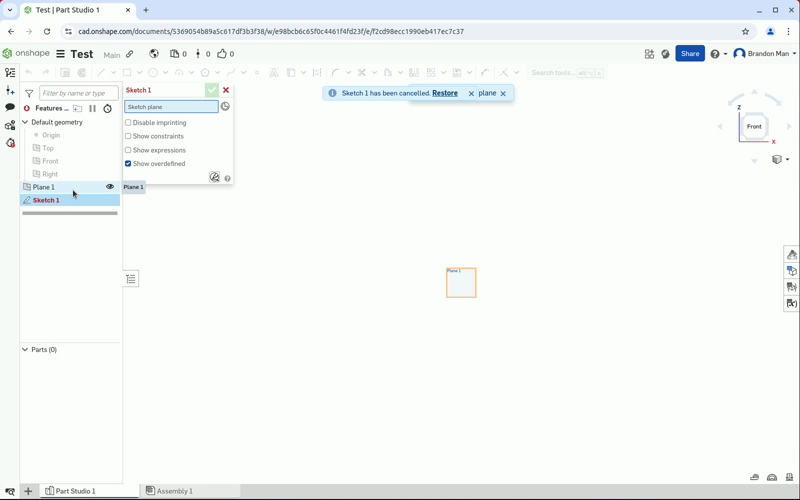
click(73, 189)
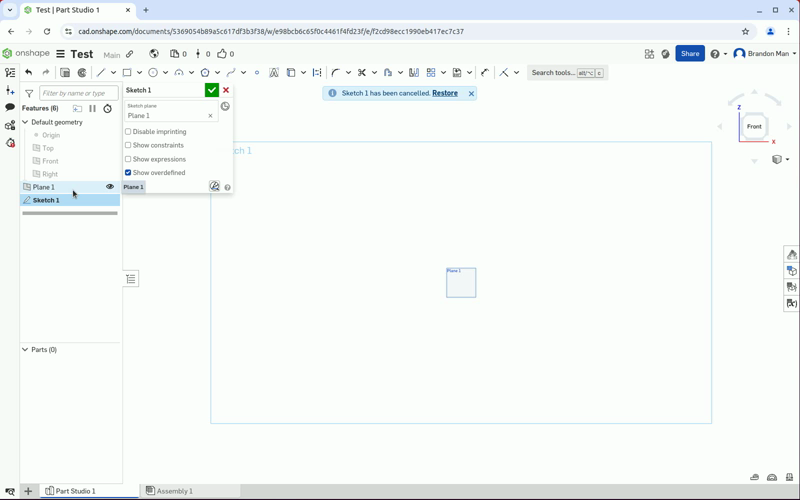
mouse_move(73, 352)
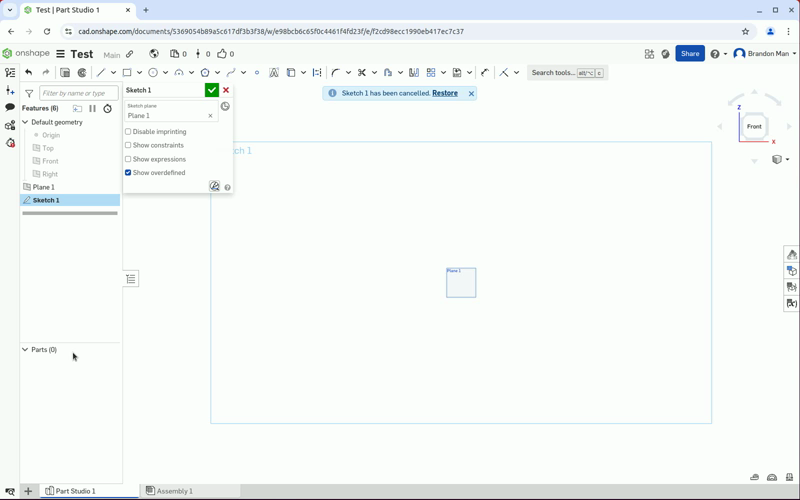
key(y)
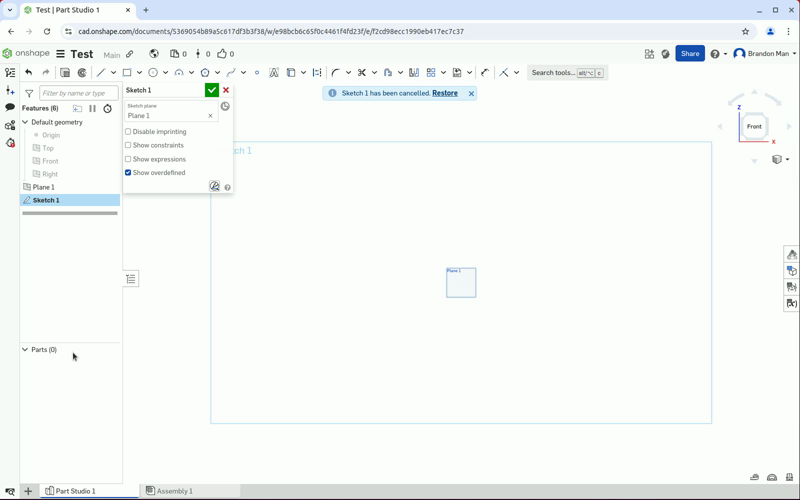
key(l)
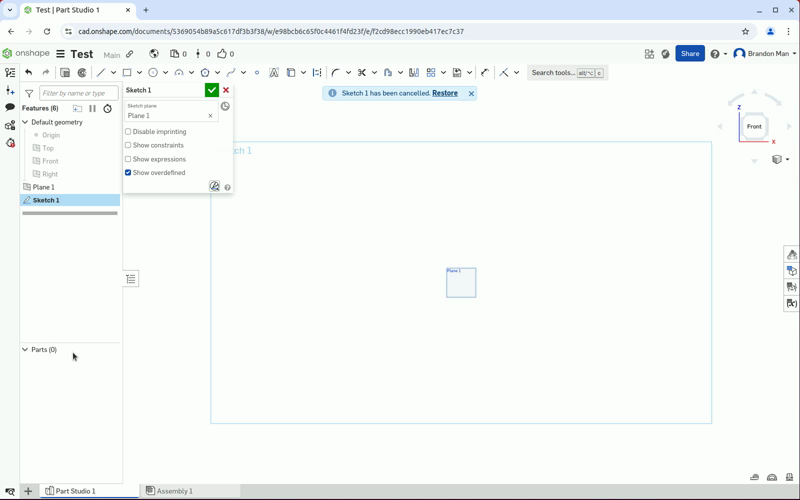
key_down(shift)
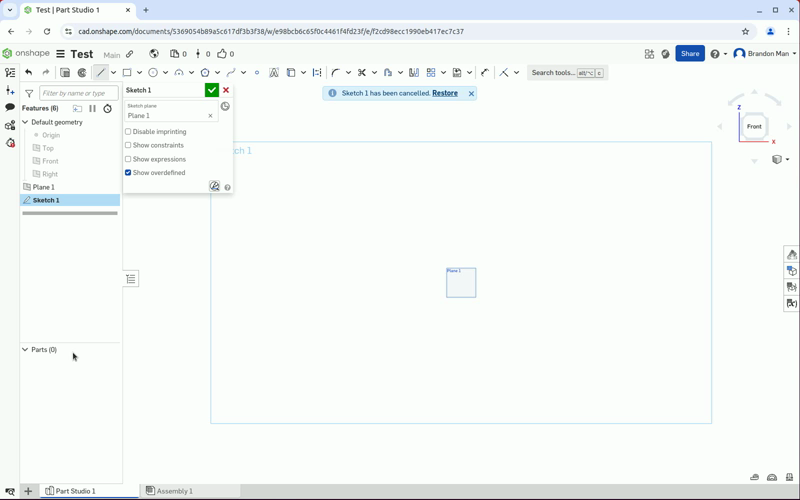
mouse_move(351, 288)
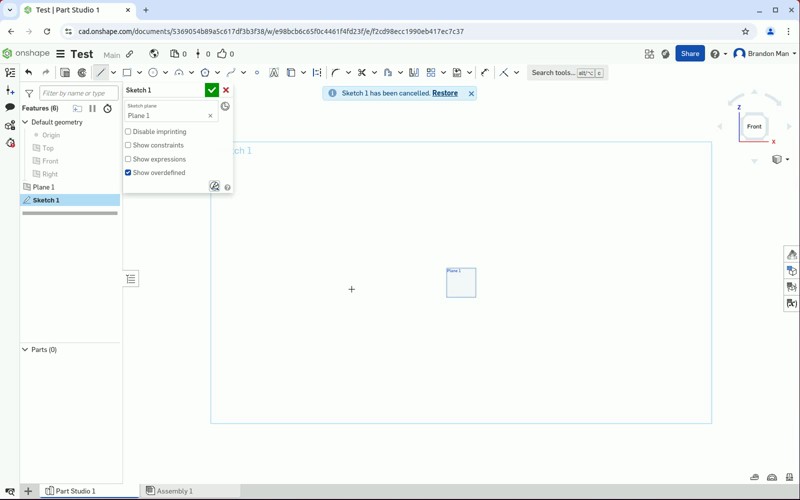
click(351, 288)
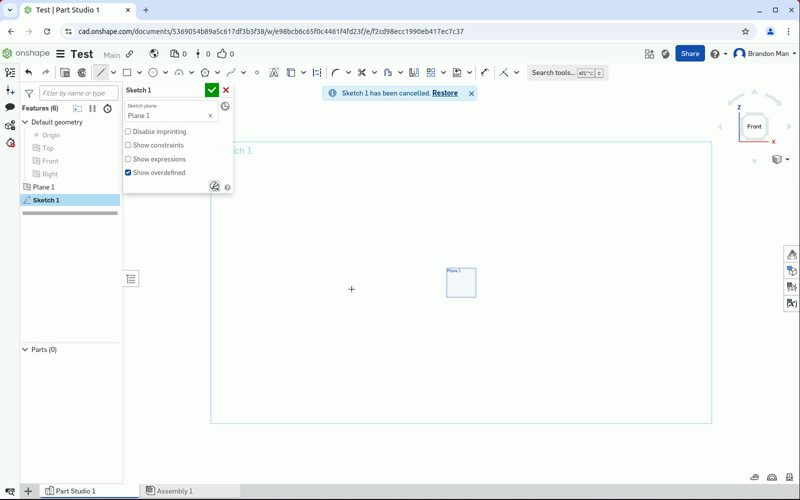
key_up(shift)
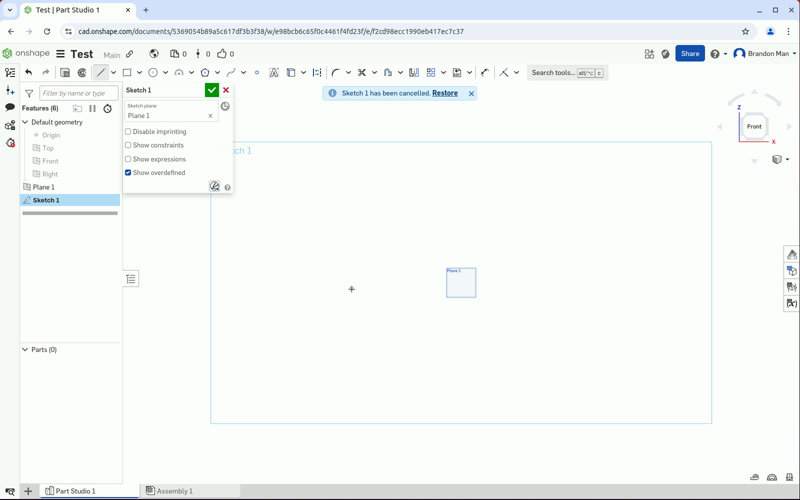
key_down(shift)
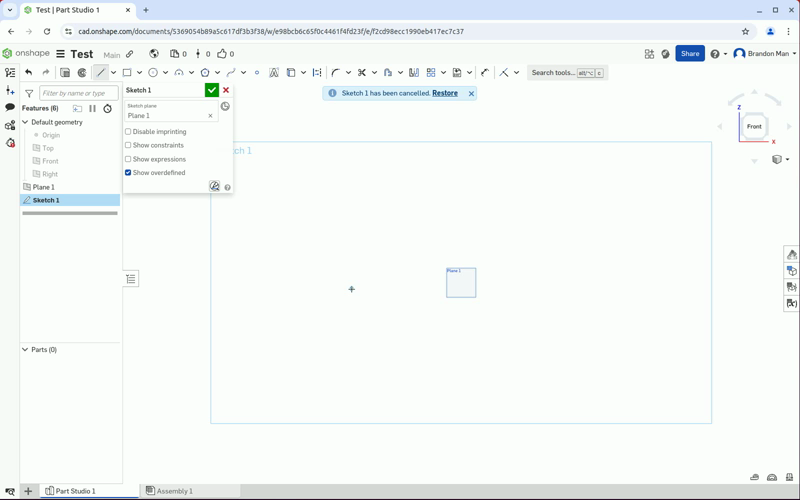
mouse_move(381, 288)
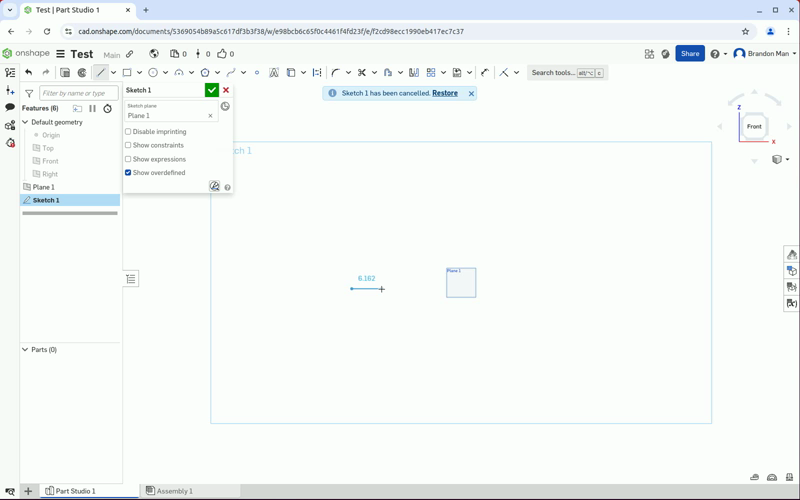
mouse_move(360, 288)
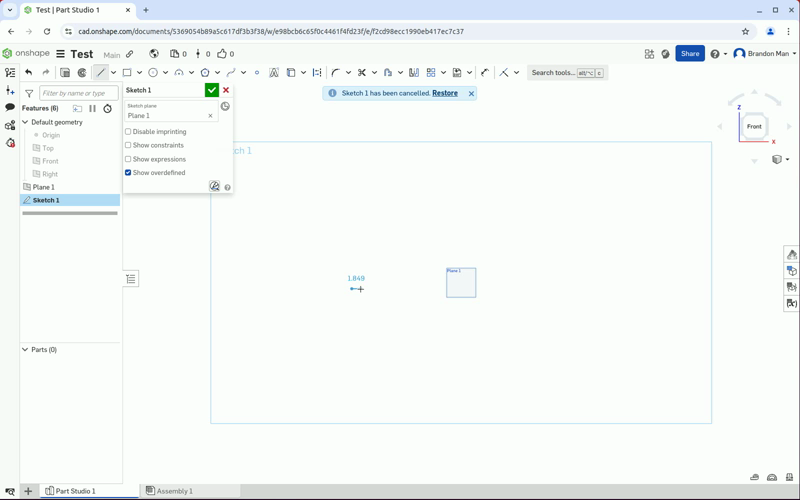
click(360, 288)
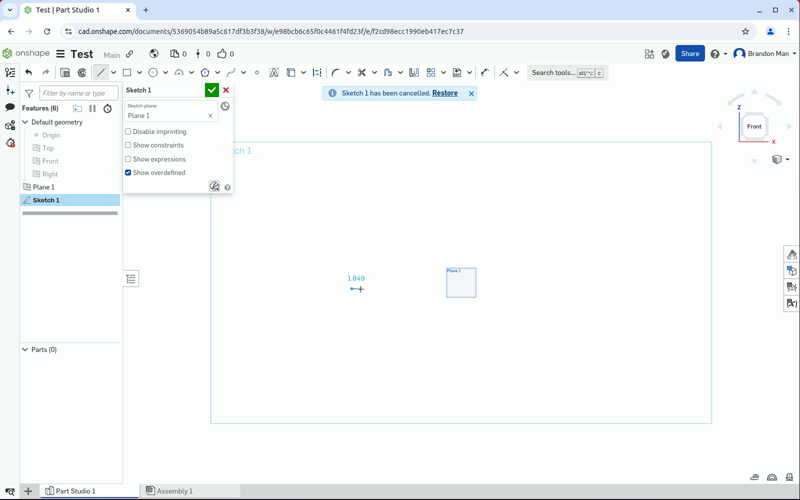
key_up(shift)
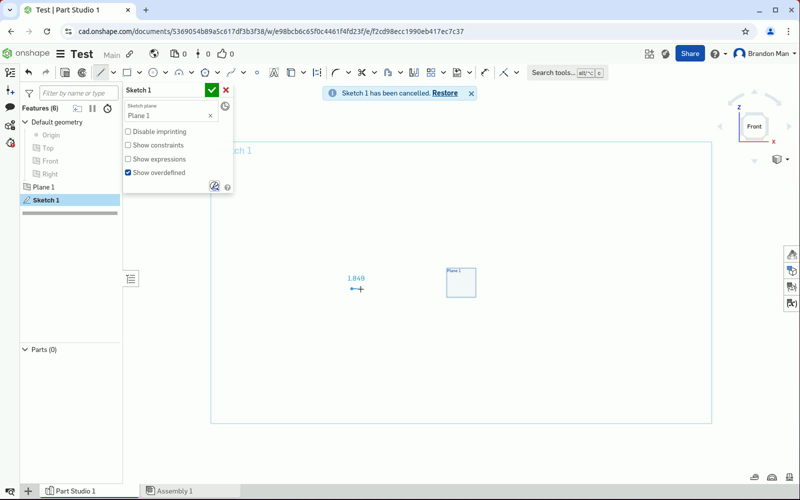
key_down(shift)
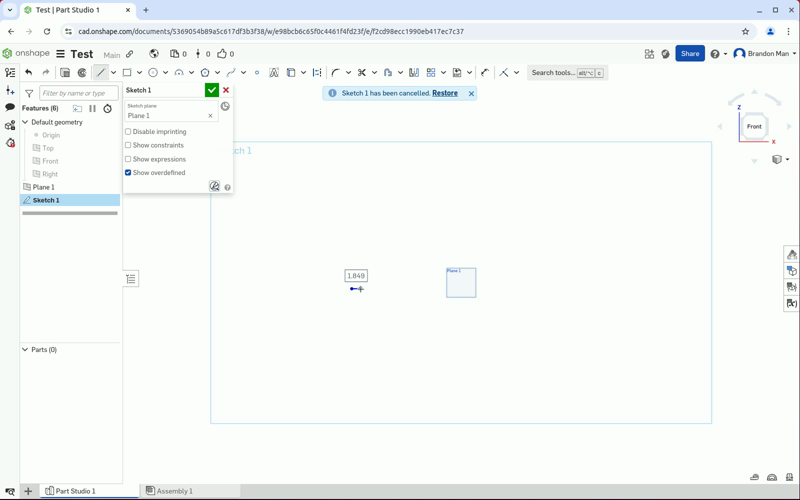
mouse_move(390, 288)
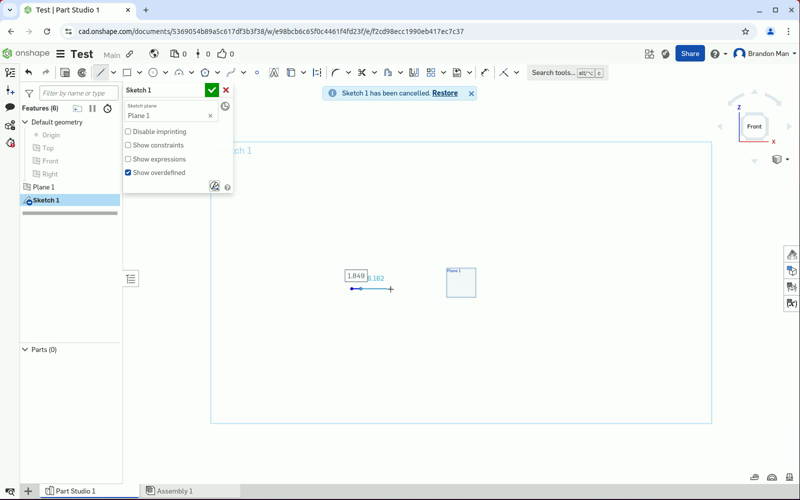
mouse_move(360, 279)
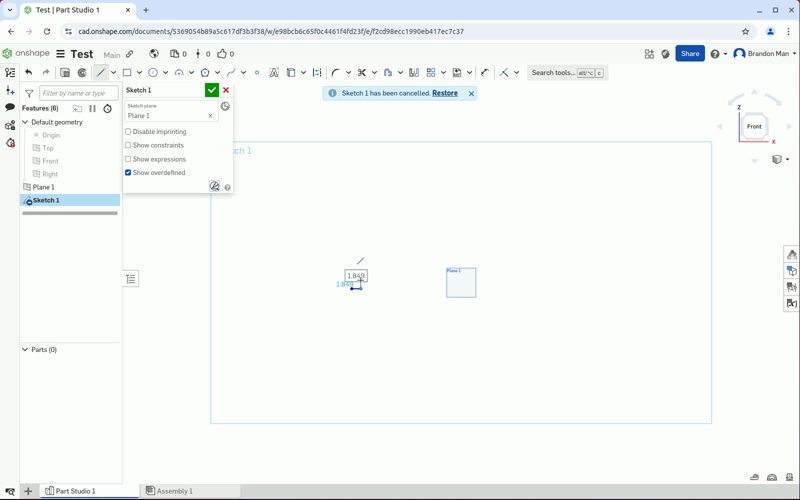
click(360, 279)
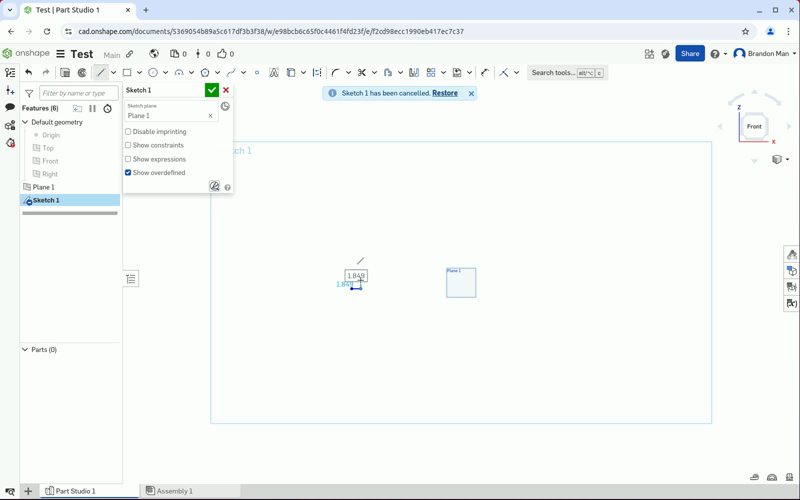
key_up(shift)
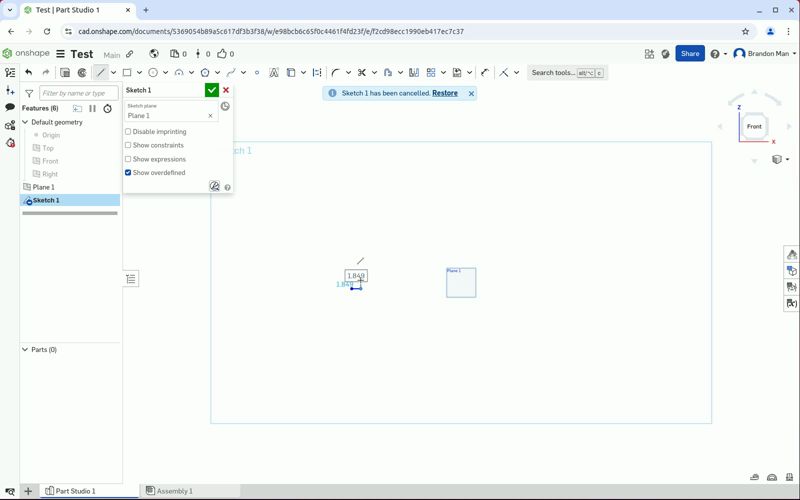
key_down(shift)
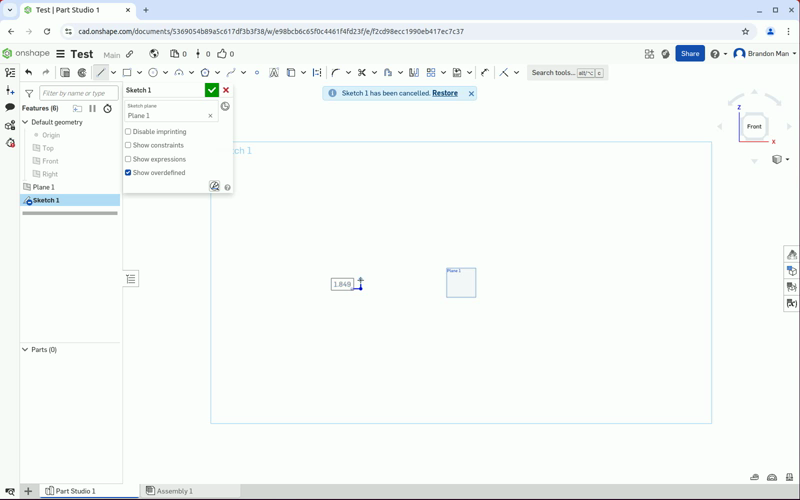
mouse_move(390, 279)
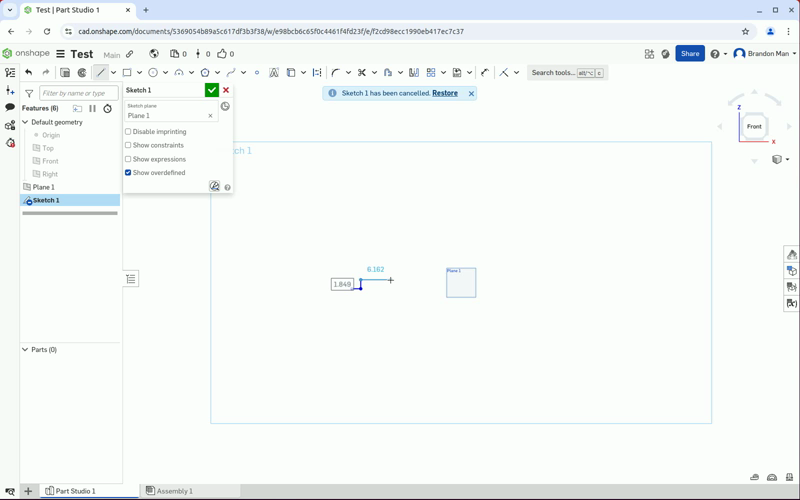
mouse_move(351, 279)
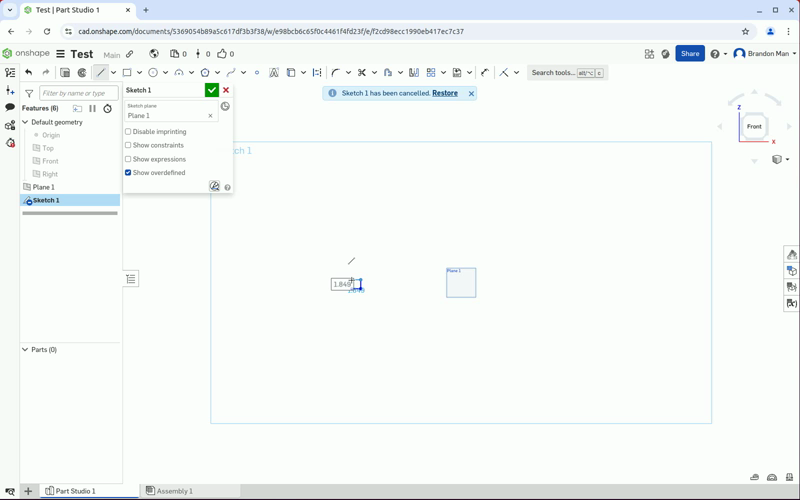
click(351, 279)
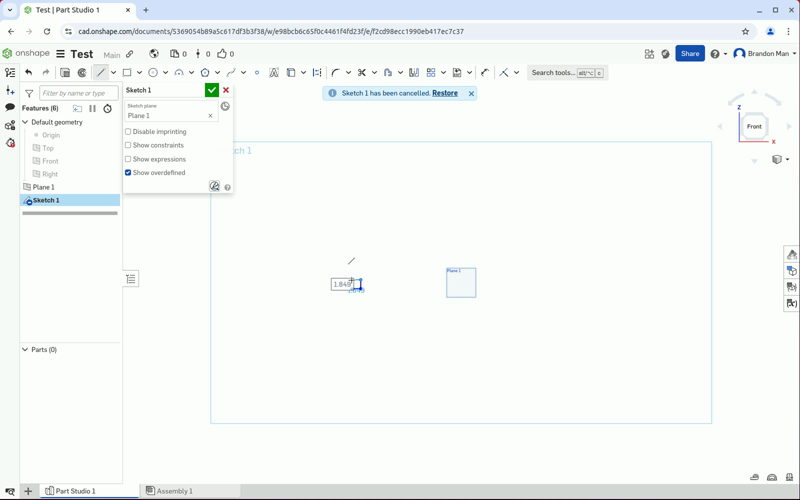
key_up(shift)
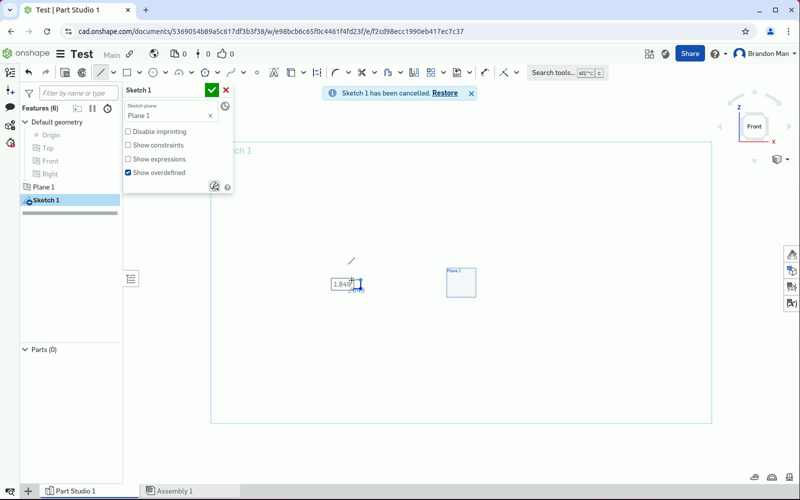
mouse_move(381, 279)
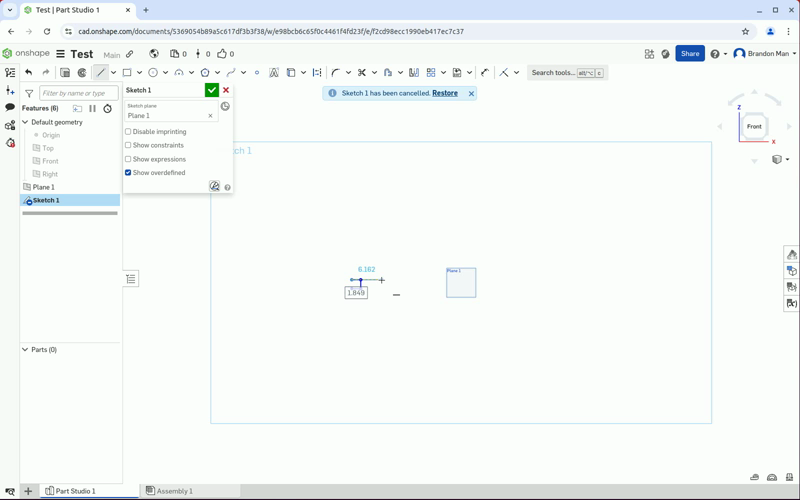
key_down(shift)
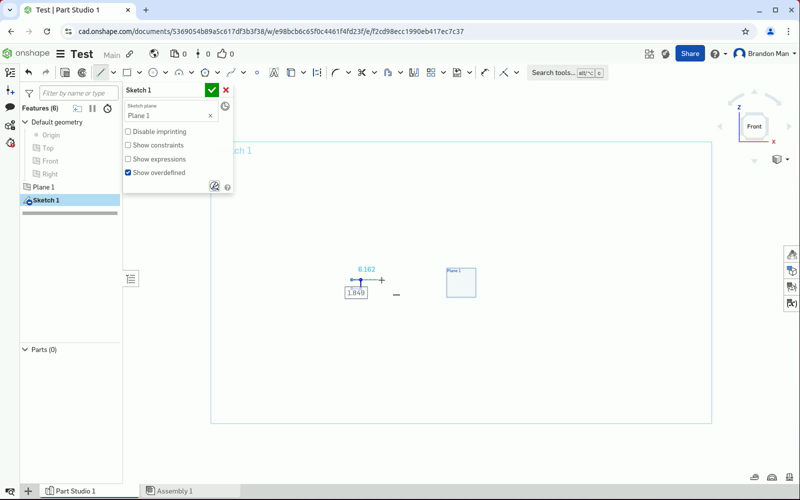
mouse_move(351, 288)
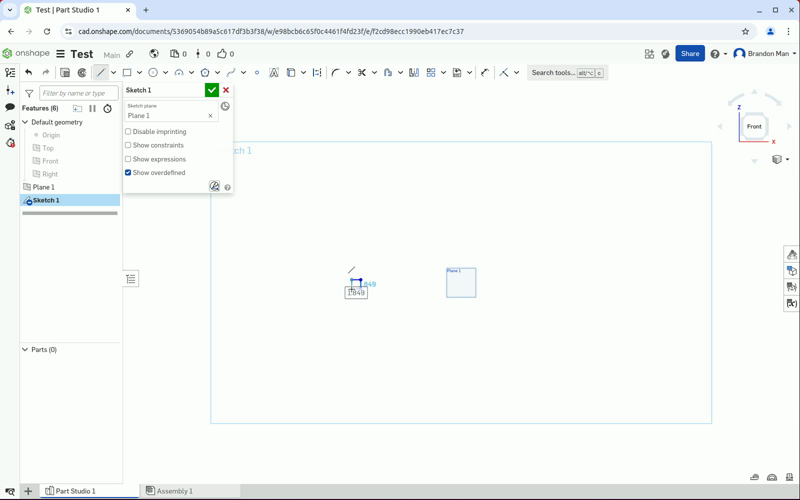
key_up(shift)
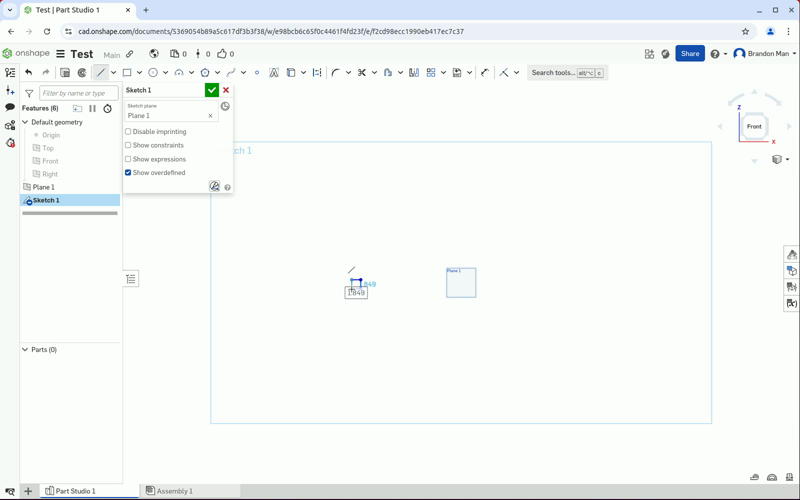
click(351, 288)
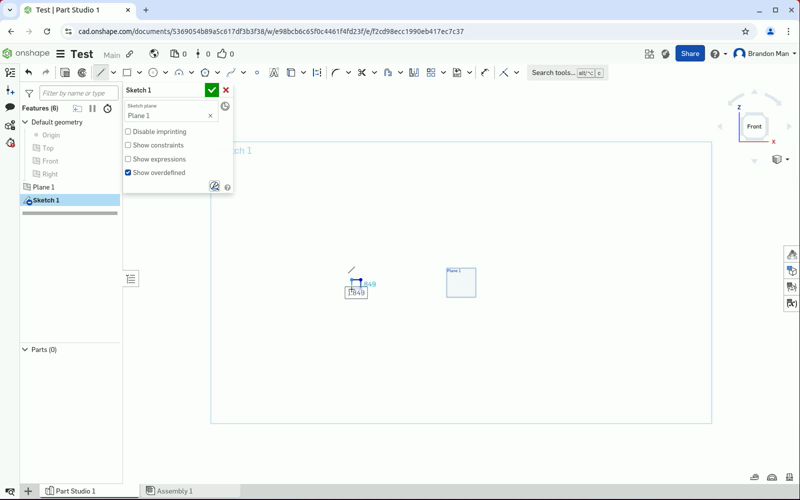
key(esc)
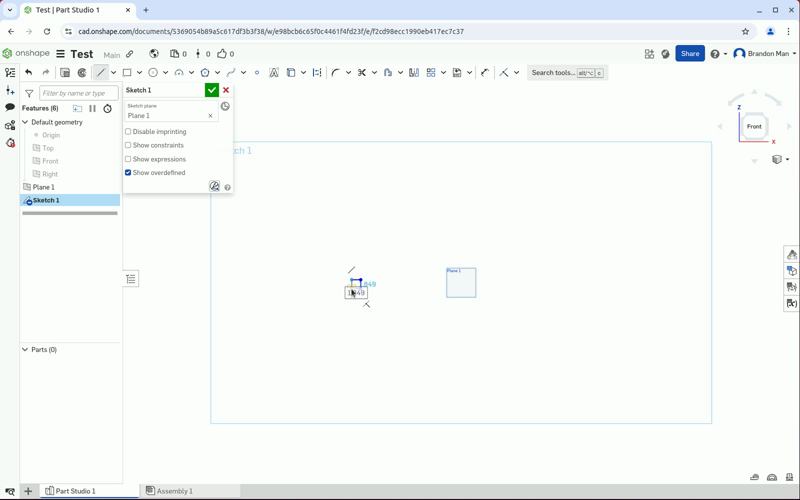
mouse_move(355, 284)
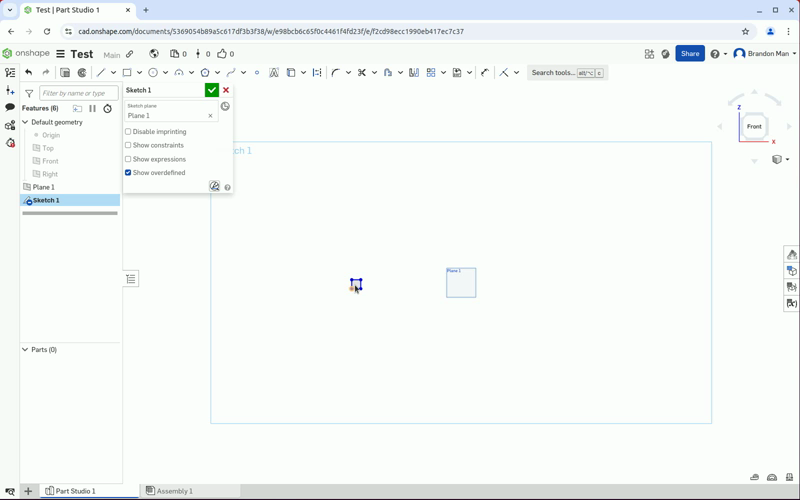
scroll(6)
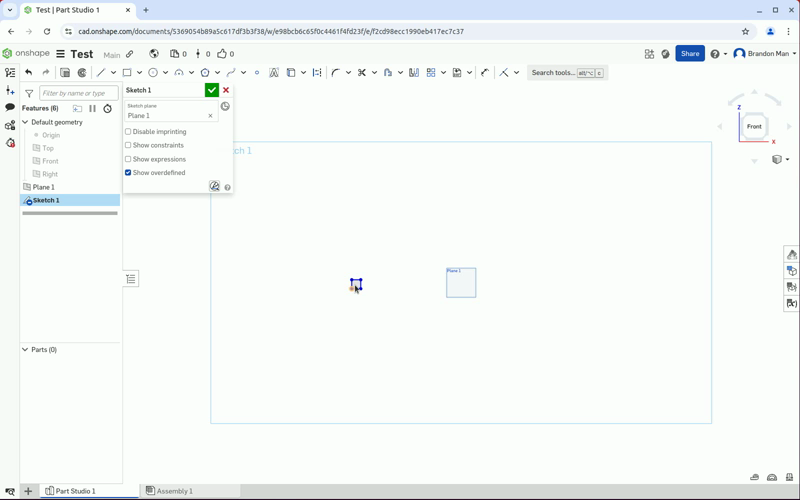
scroll(6)
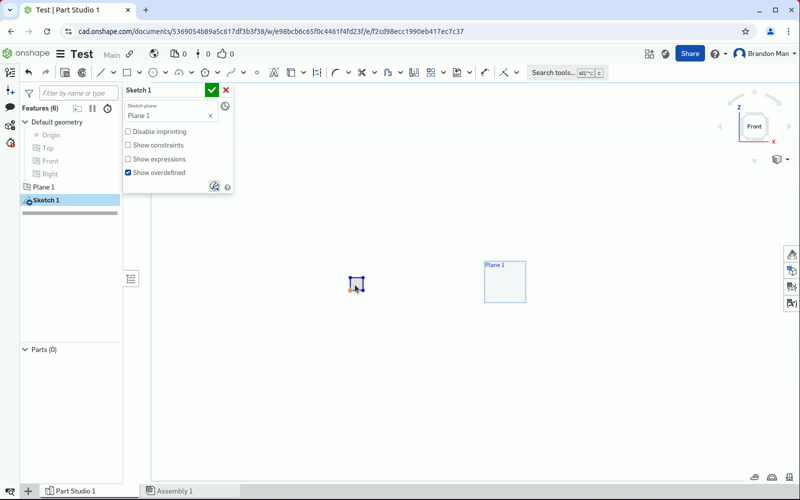
scroll(6)
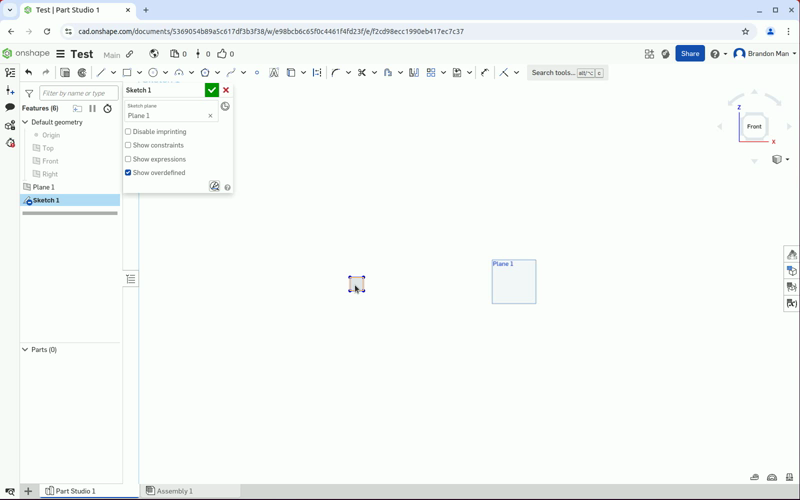
scroll(6)
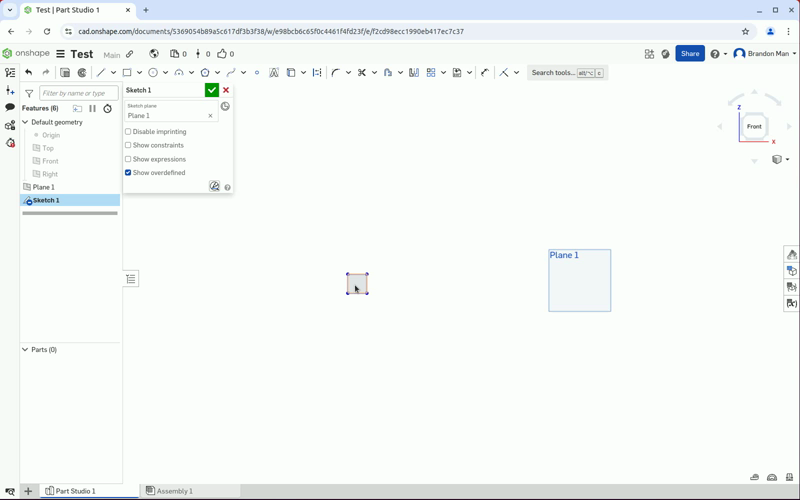
scroll(6)
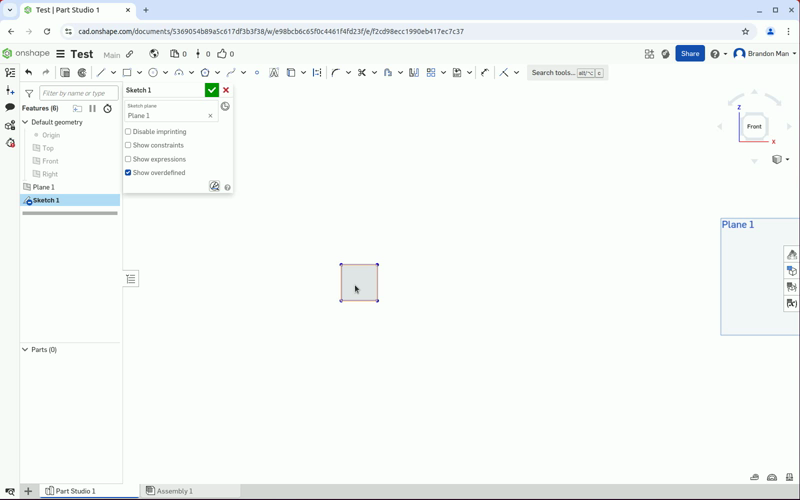
scroll(6)
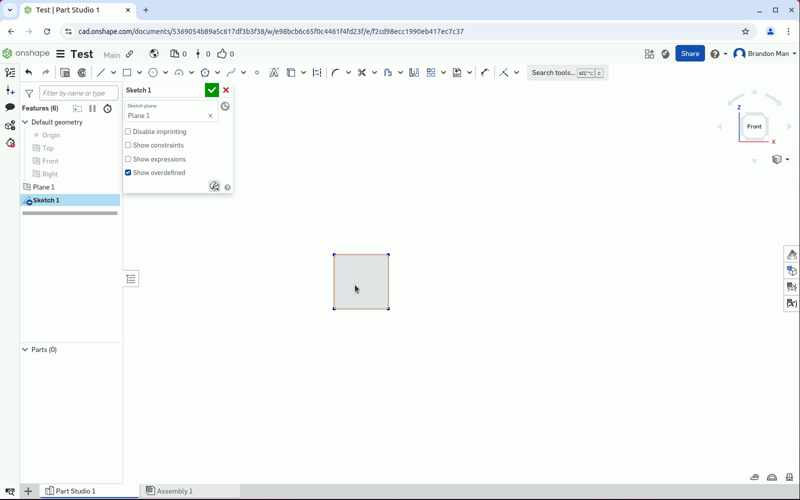
scroll(6)
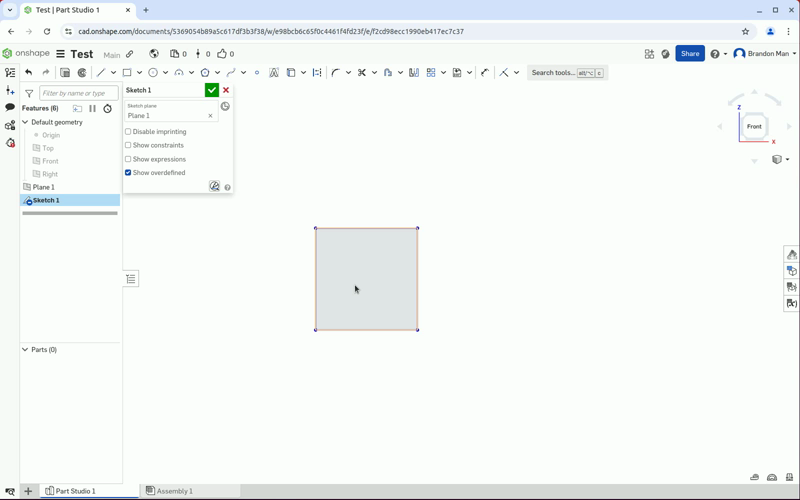
click(355, 284)
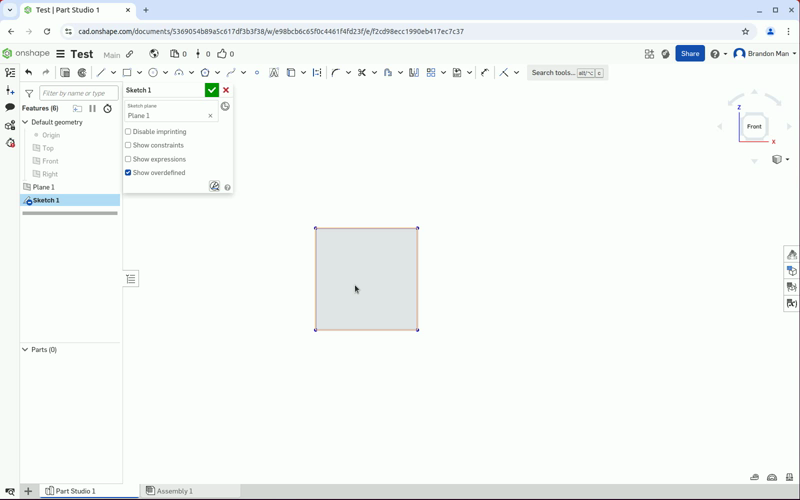
scroll(-6)
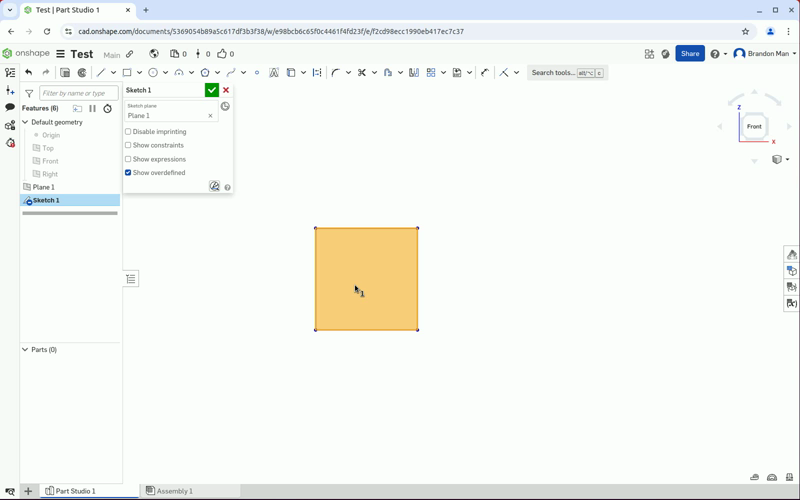
scroll(-6)
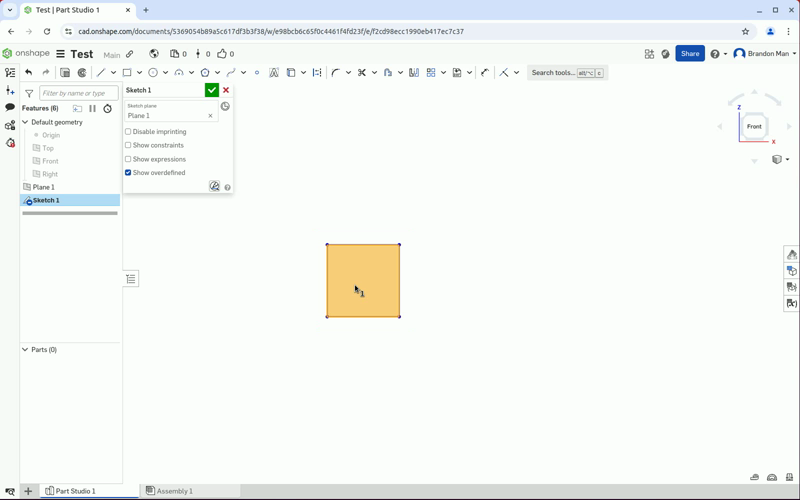
scroll(-6)
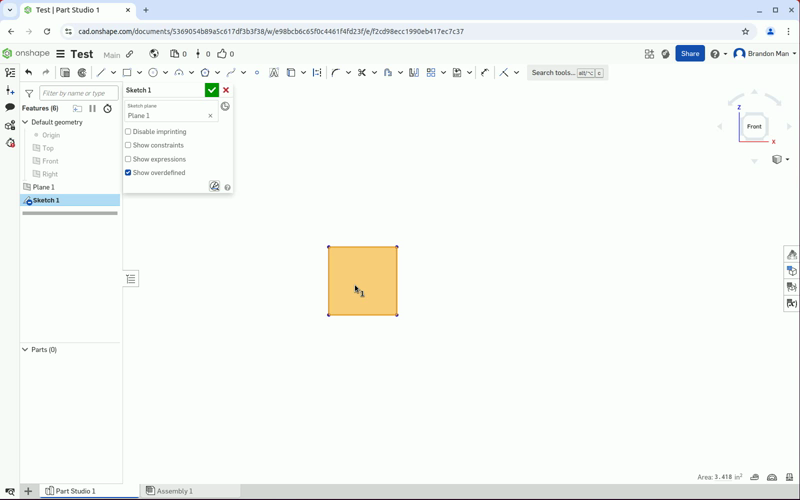
scroll(-6)
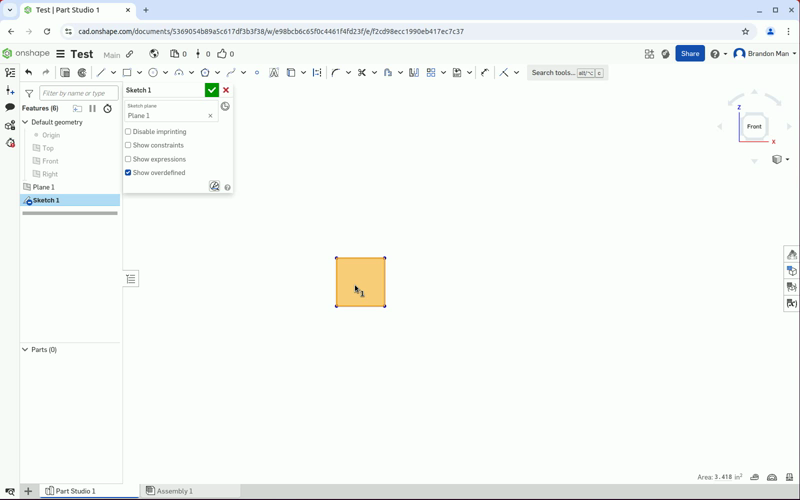
scroll(-6)
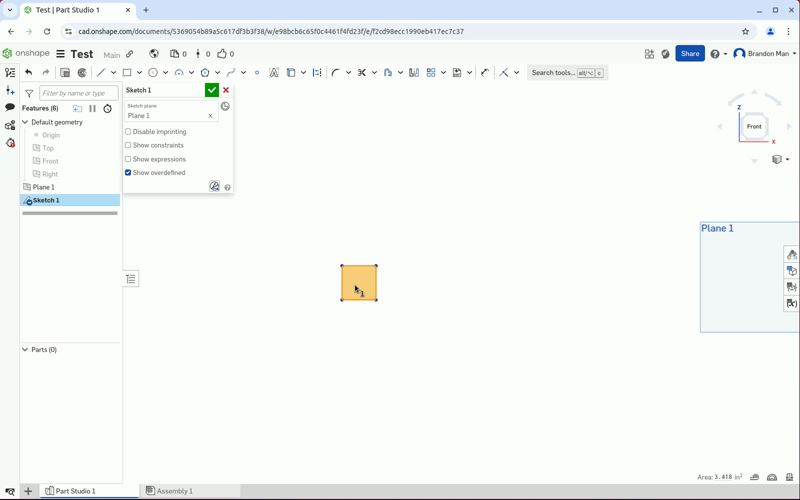
scroll(-6)
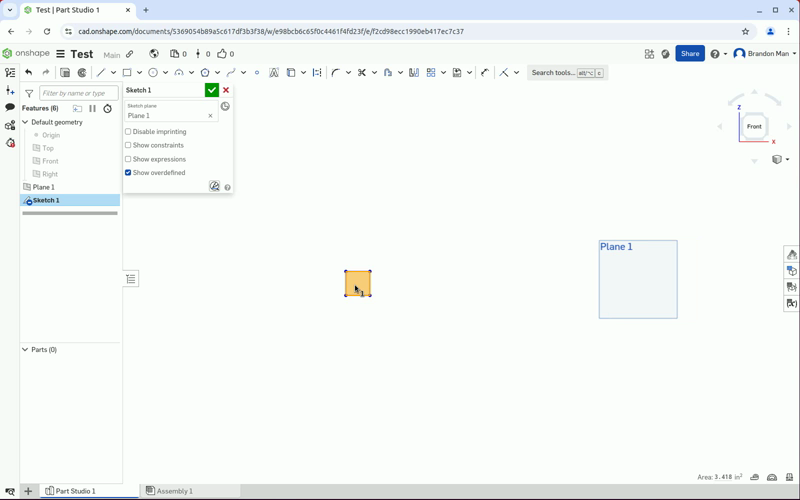
scroll(-6)
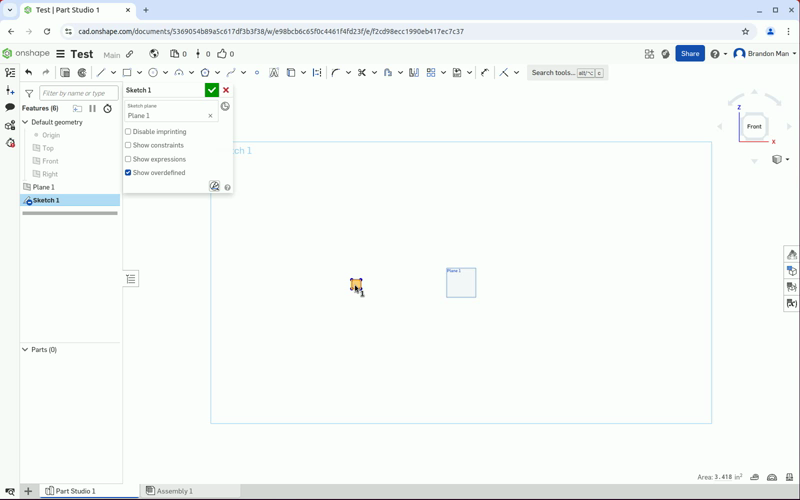
mouse_move(73, 352)
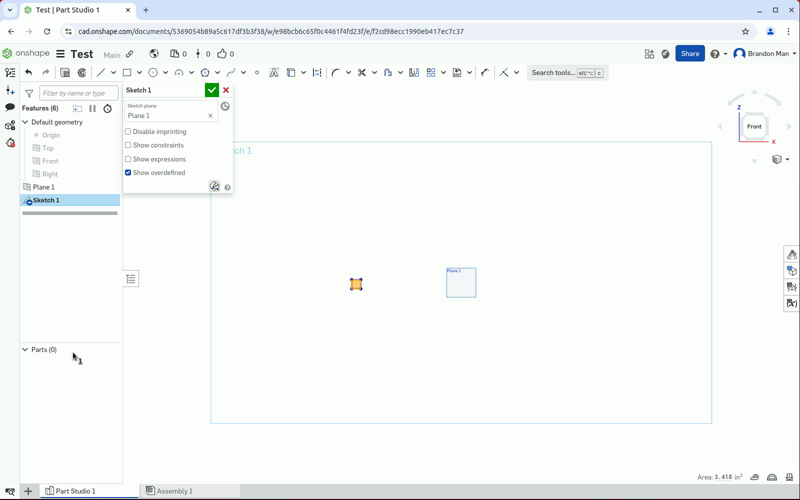
key(shift+y)
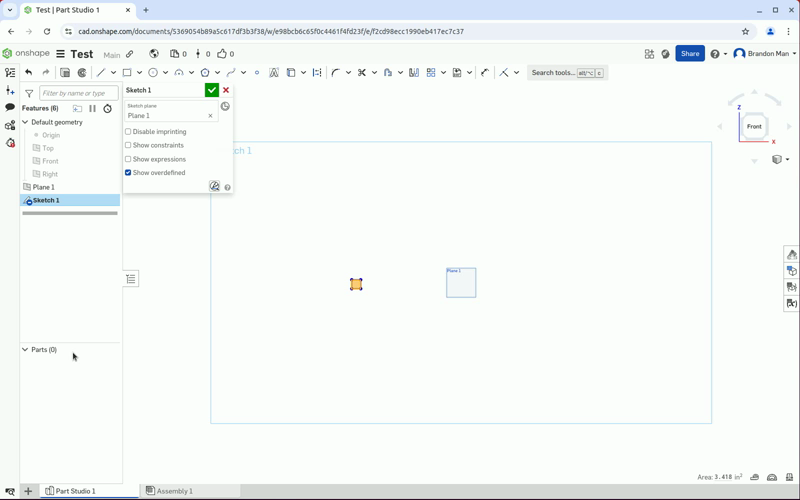
key(shift+e)
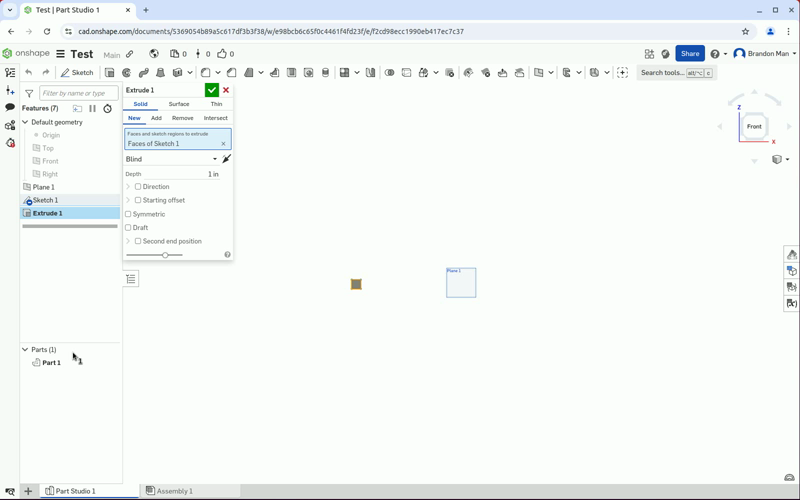
mouse_move(143, 106)
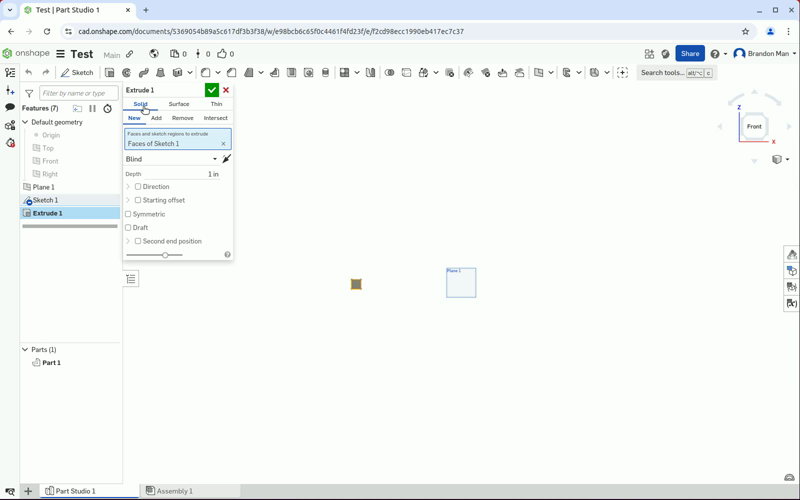
click(143, 106)
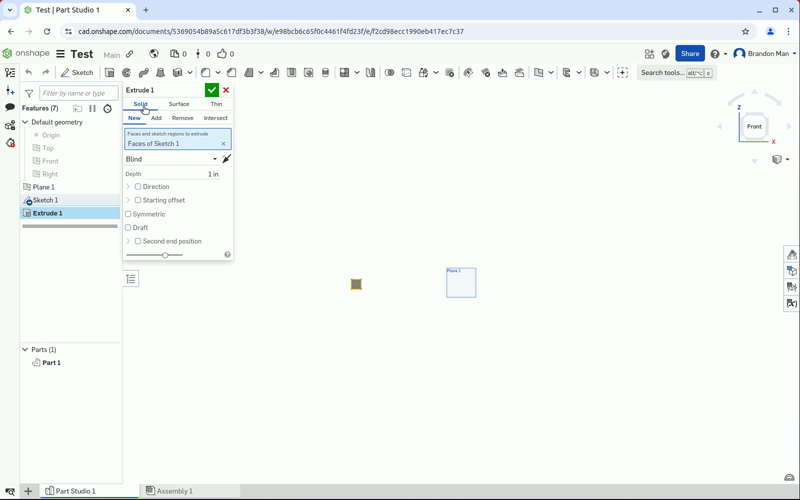
mouse_move(137, 120)
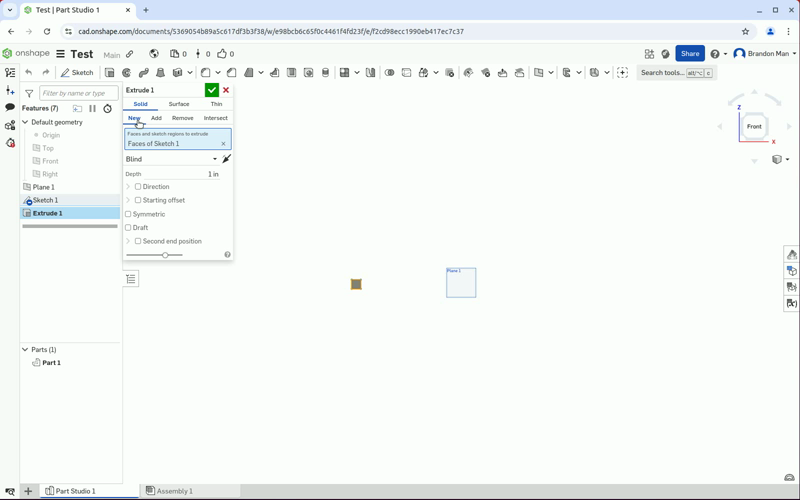
click(137, 120)
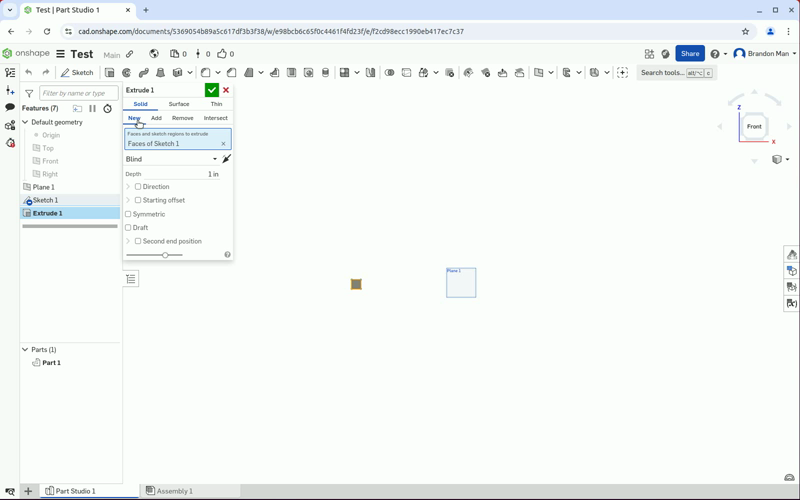
key(tab, 4)
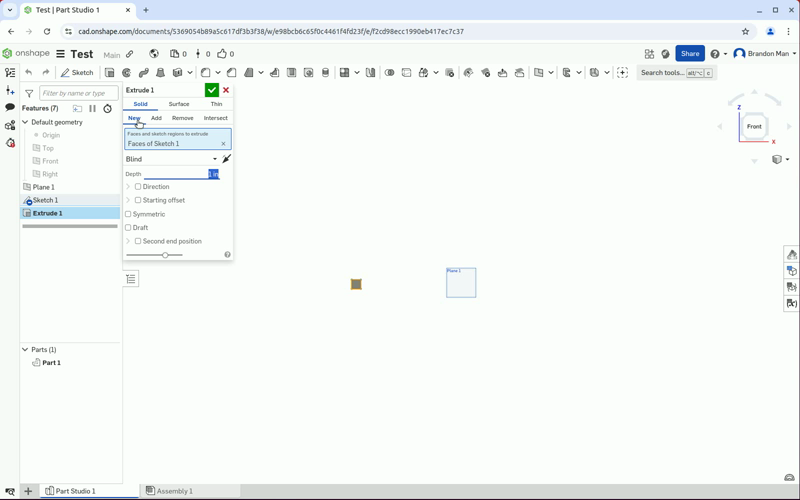
text(-24.312)
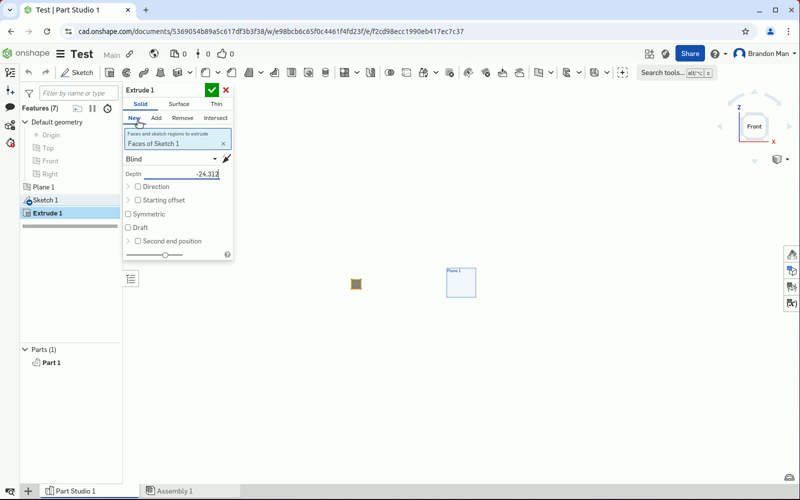
key(enter)
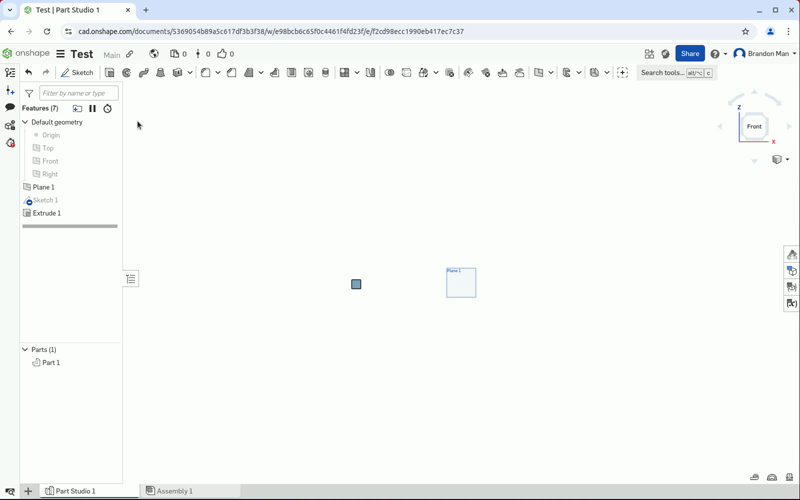
key(shift+h)
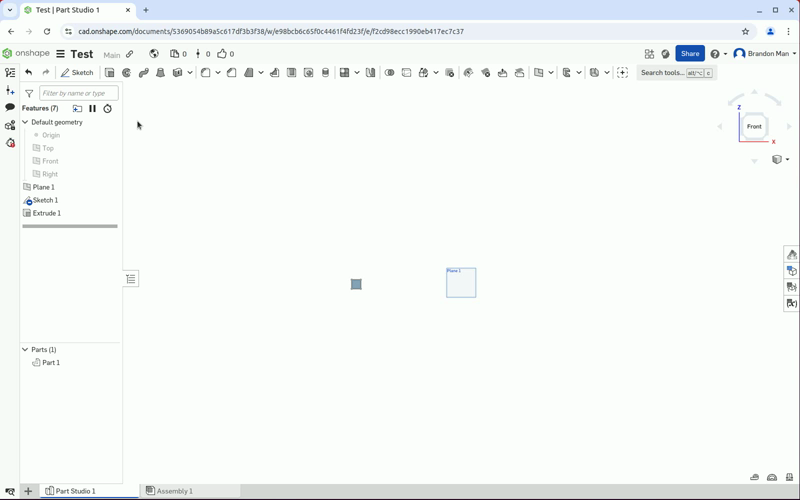
key(shift+h)
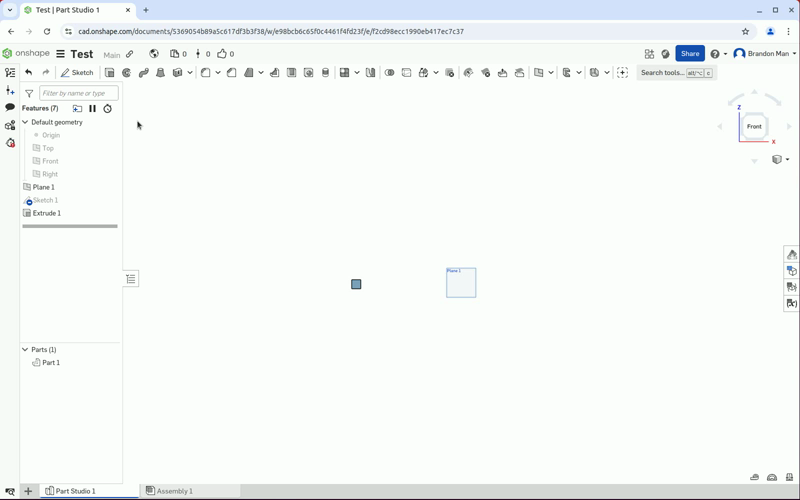
mouse_move(73, 189)
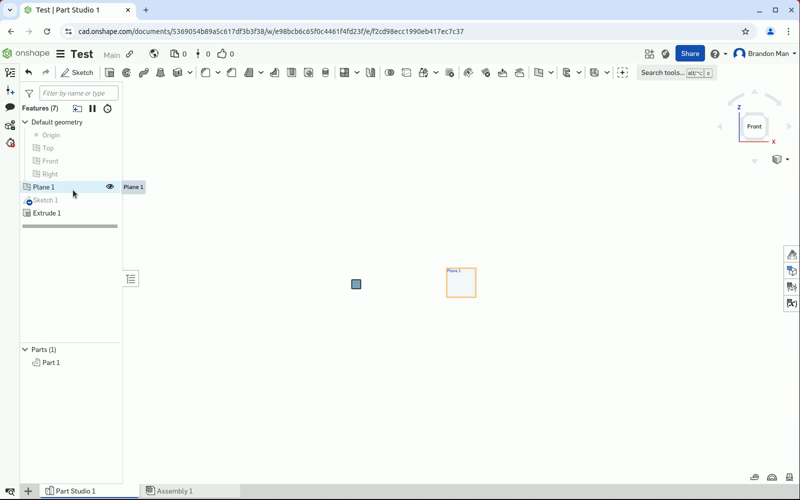
click(73, 189)
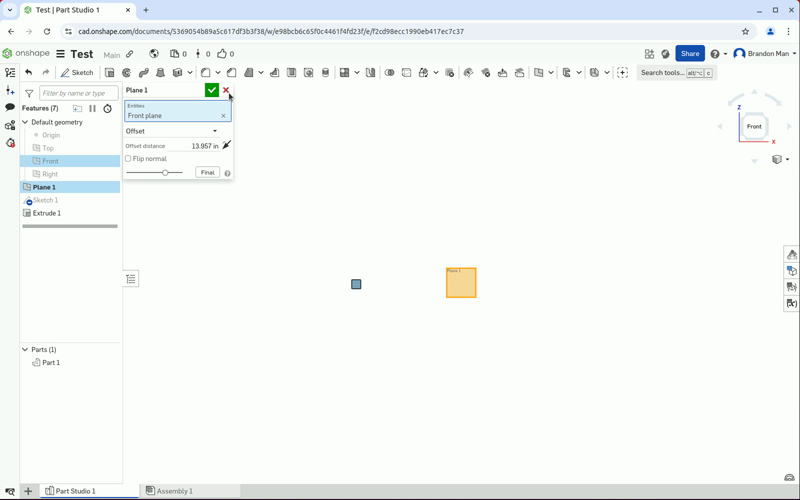
mouse_move(229, 92)
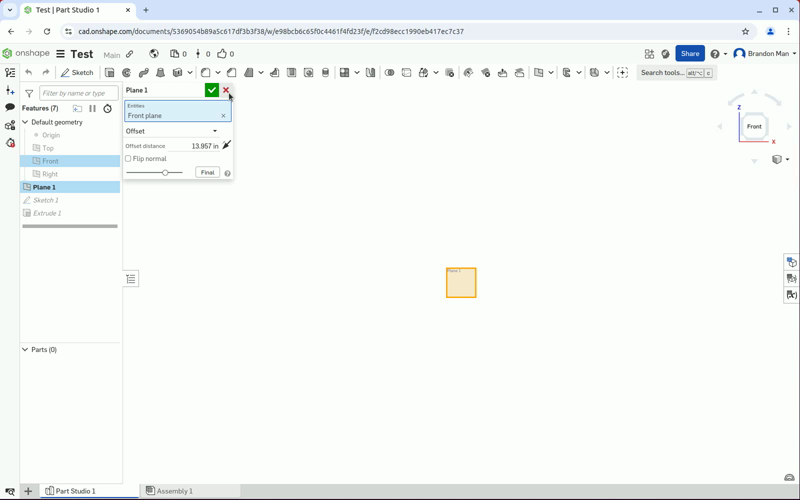
click(229, 92)
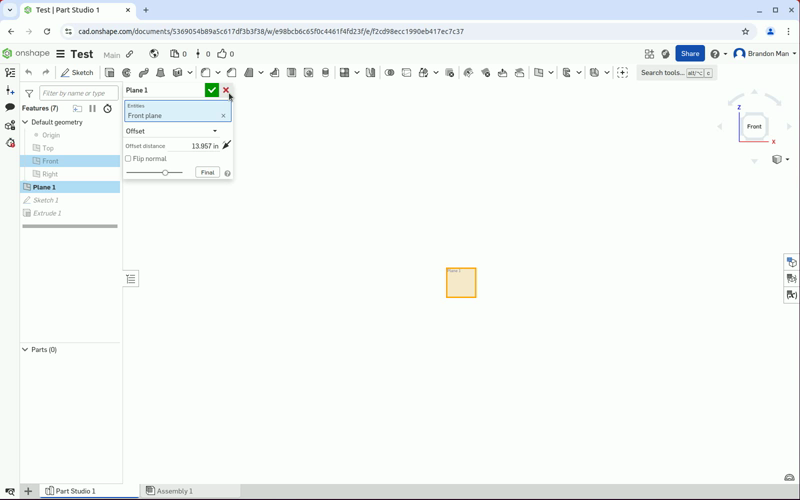
key(shift+s)
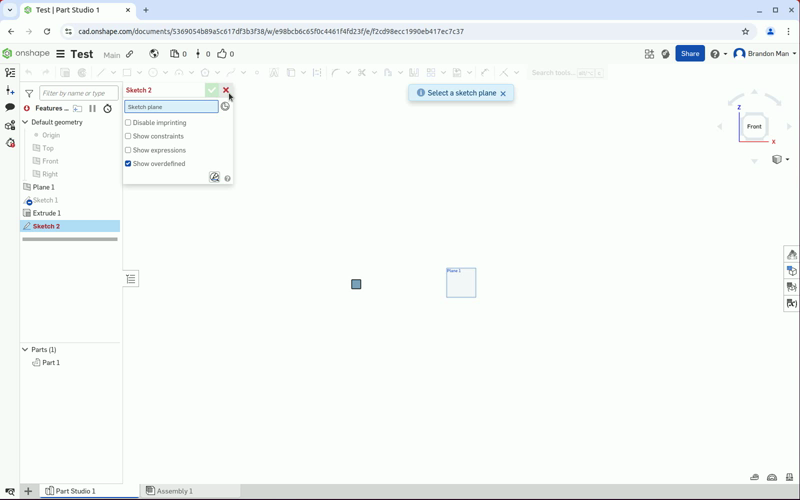
mouse_move(73, 189)
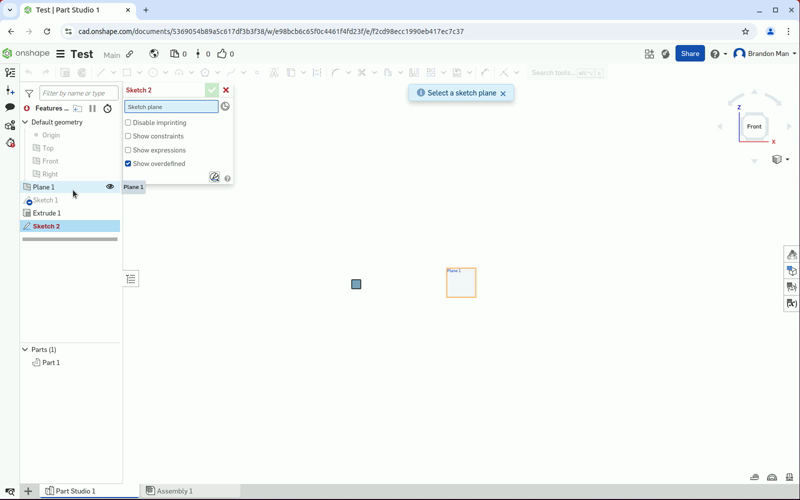
click(73, 189)
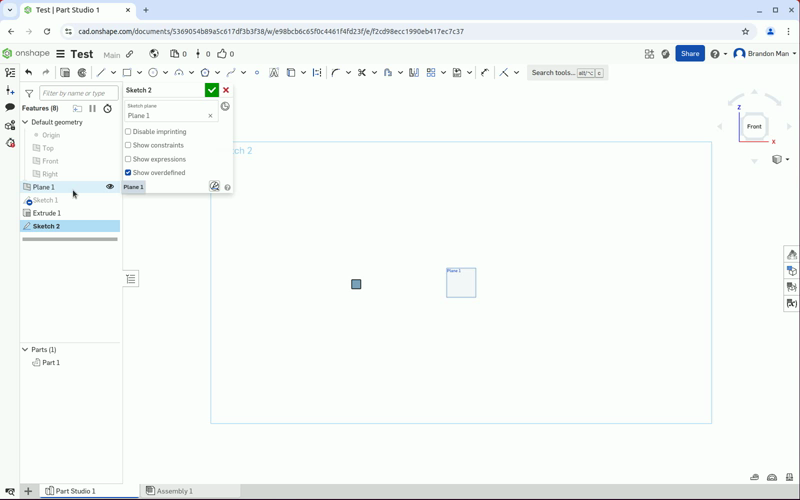
mouse_move(73, 352)
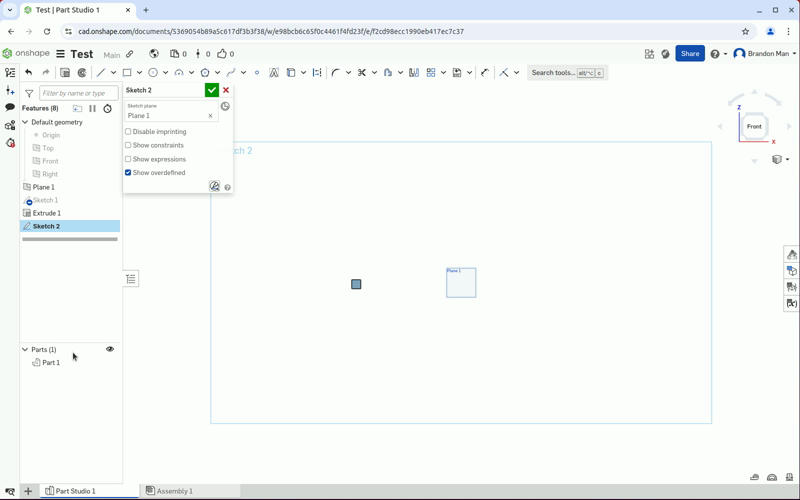
key(y)
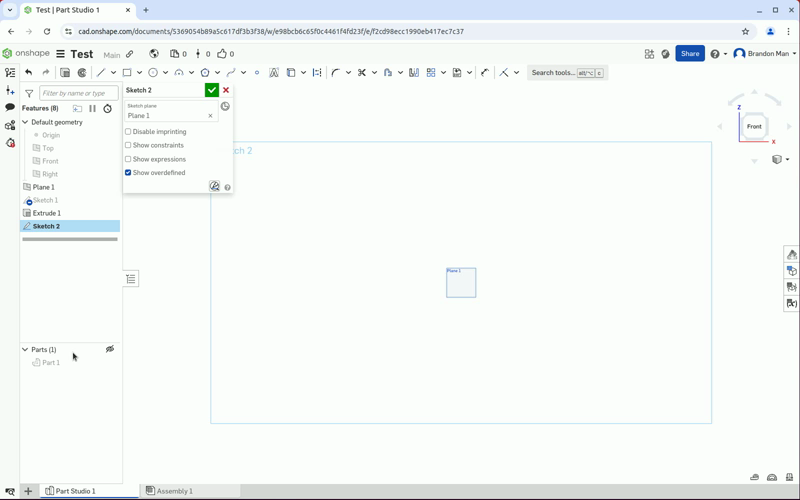
key(l)
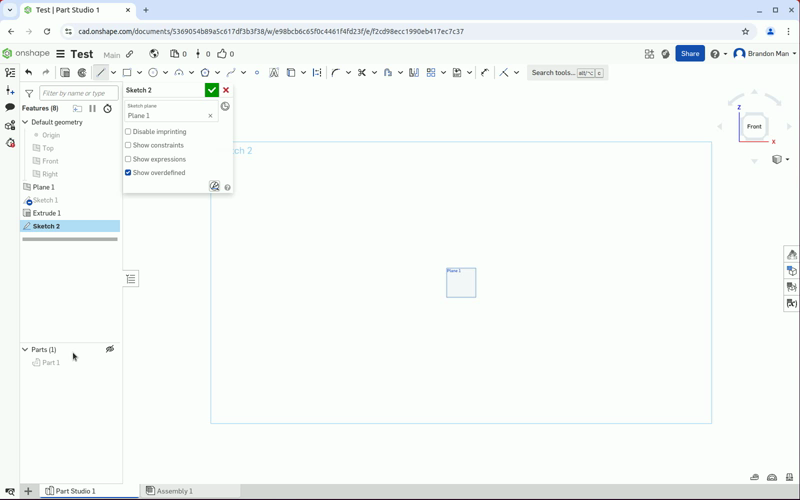
key_down(shift)
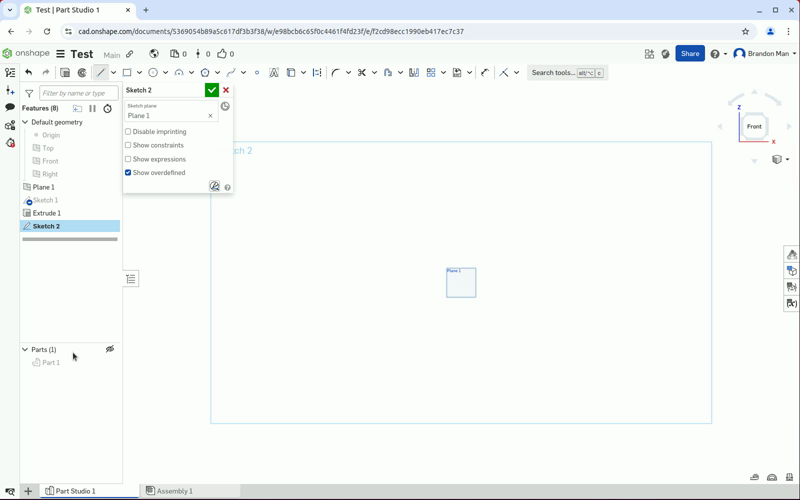
mouse_move(426, 288)
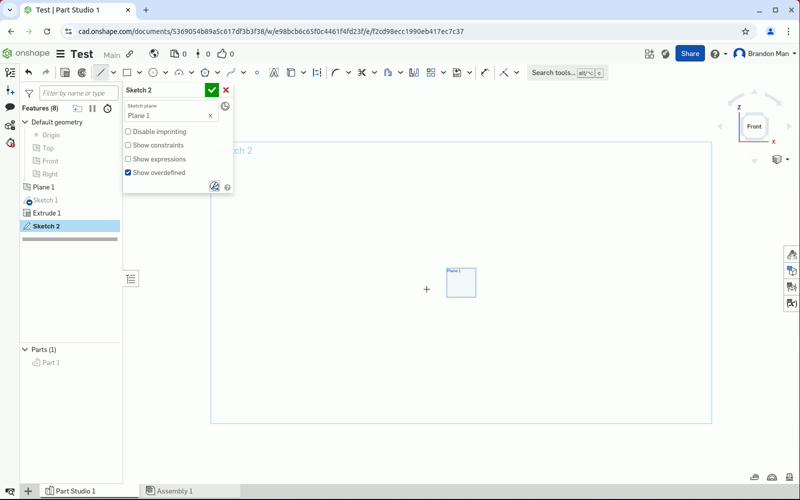
click(426, 288)
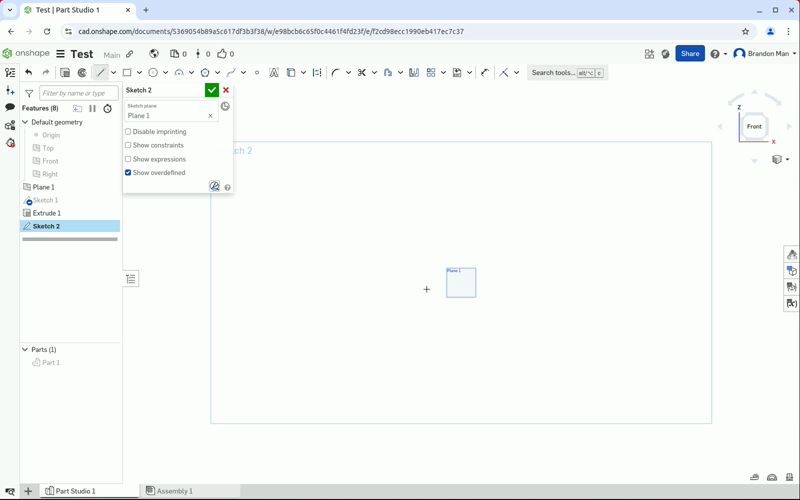
key_up(shift)
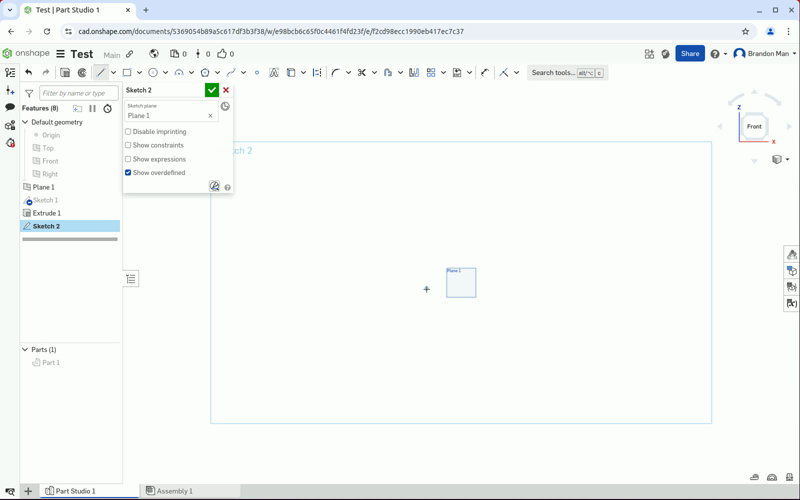
key_down(shift)
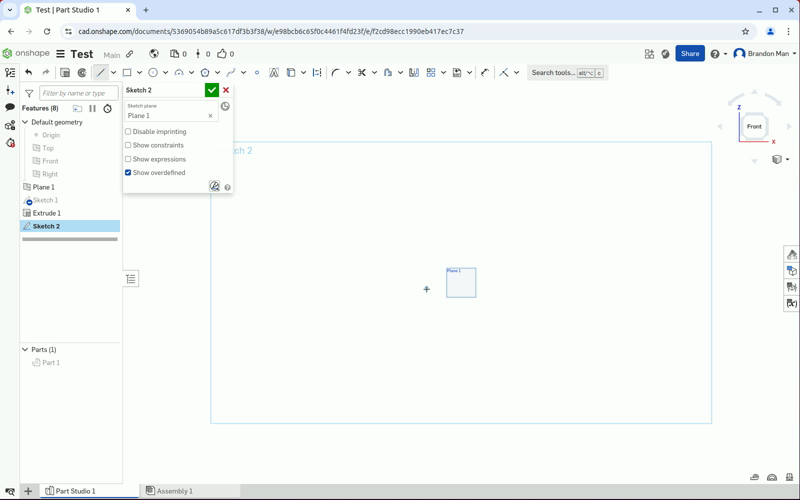
mouse_move(456, 288)
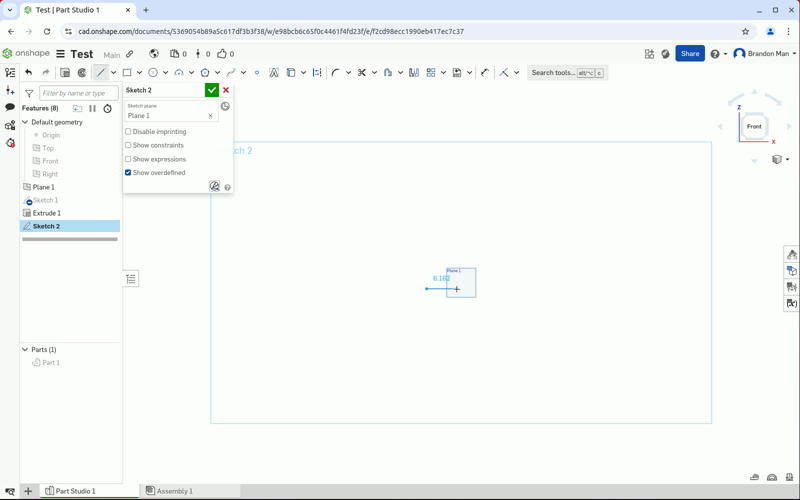
mouse_move(435, 288)
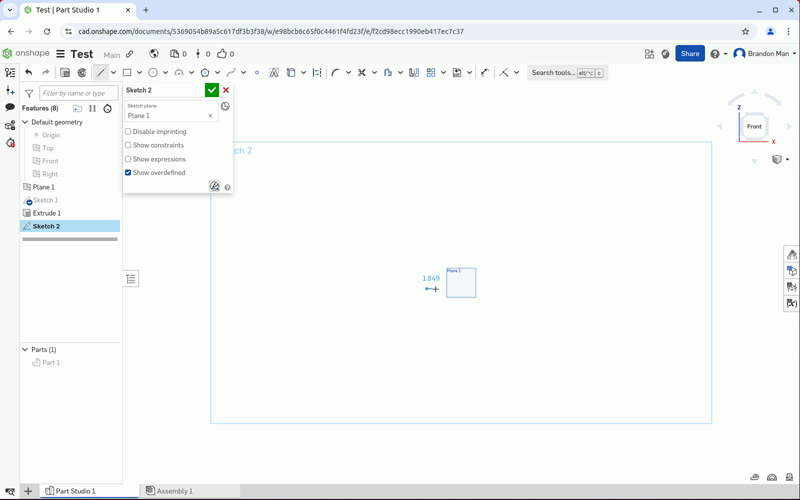
click(435, 288)
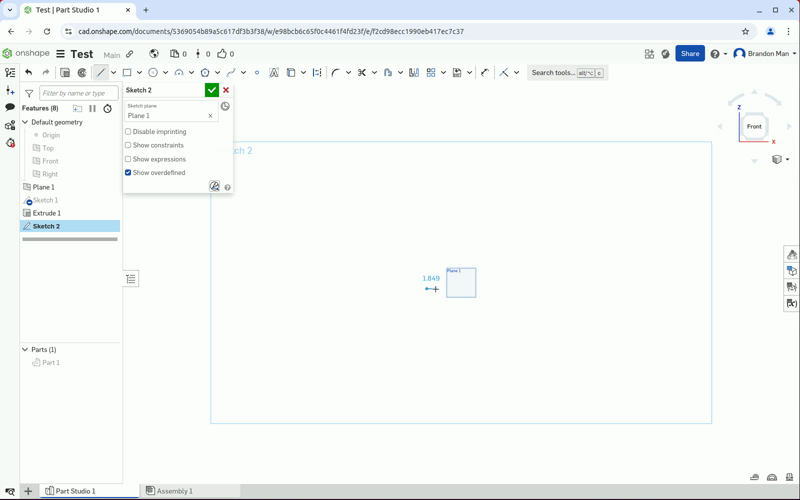
key_up(shift)
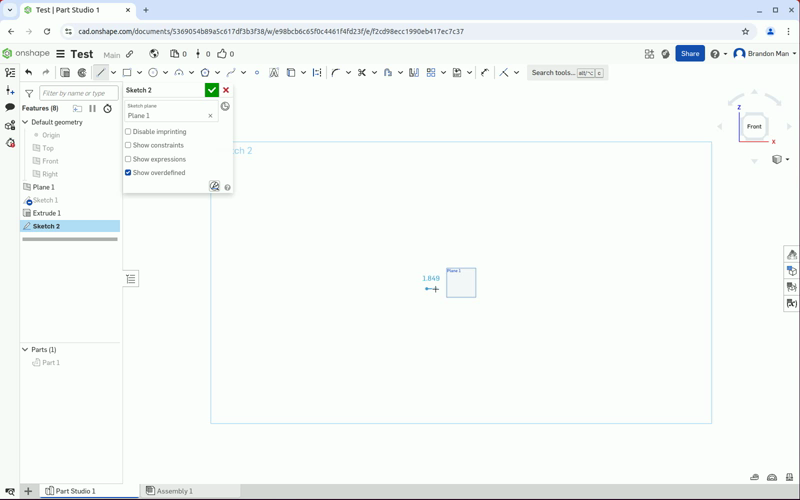
key_down(shift)
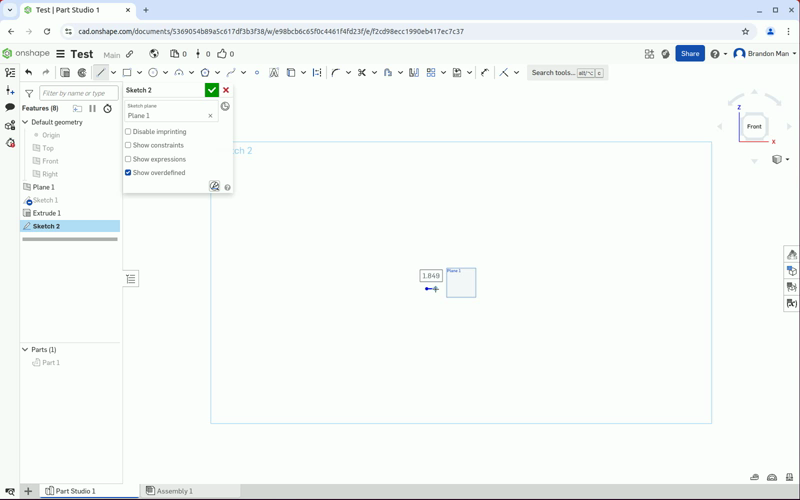
mouse_move(465, 288)
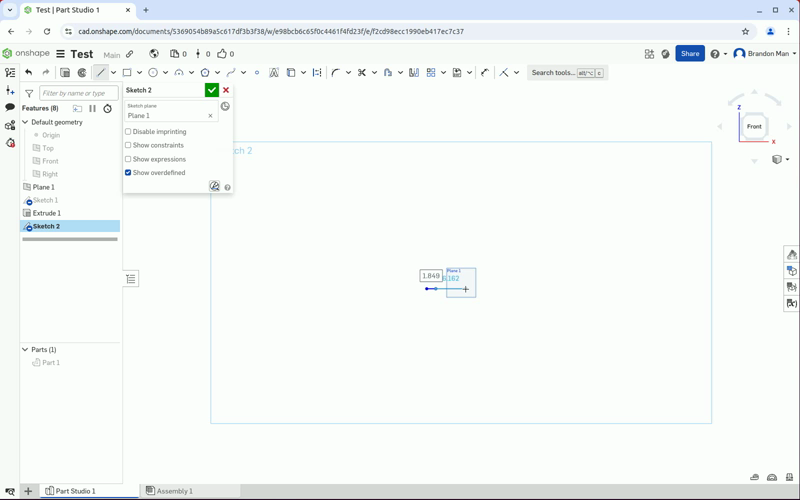
mouse_move(435, 279)
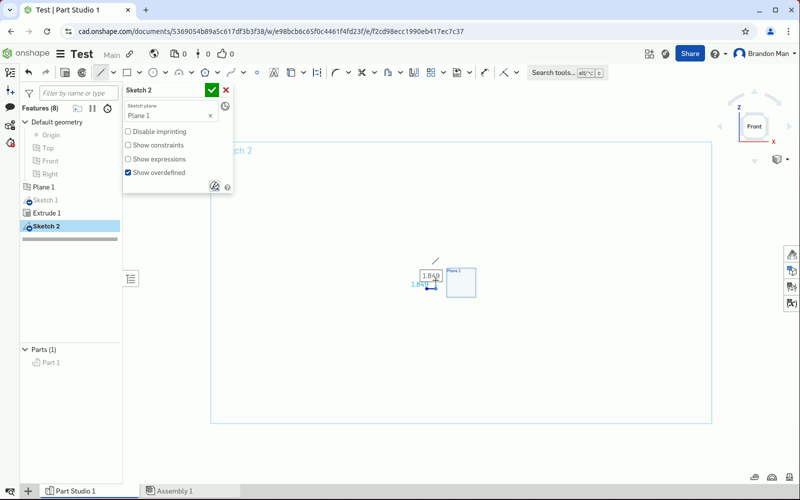
click(435, 279)
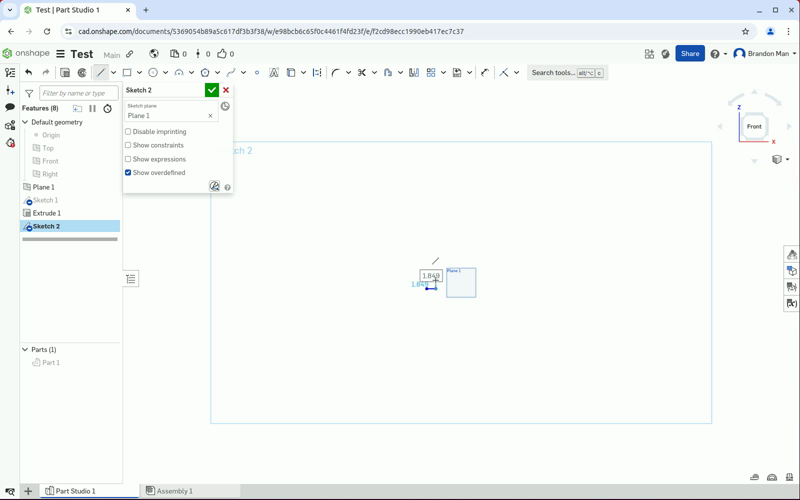
key_up(shift)
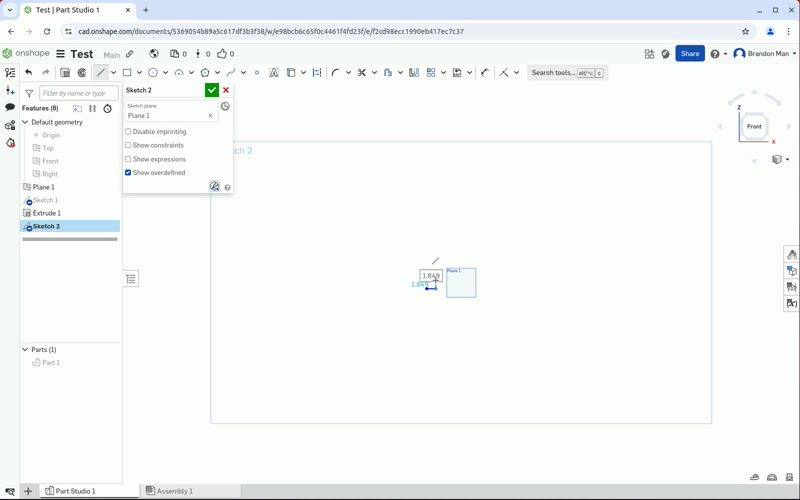
key_down(shift)
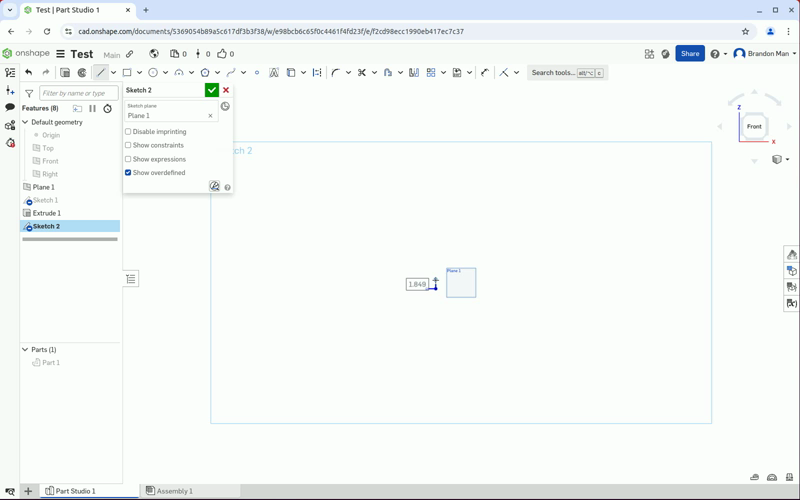
mouse_move(465, 279)
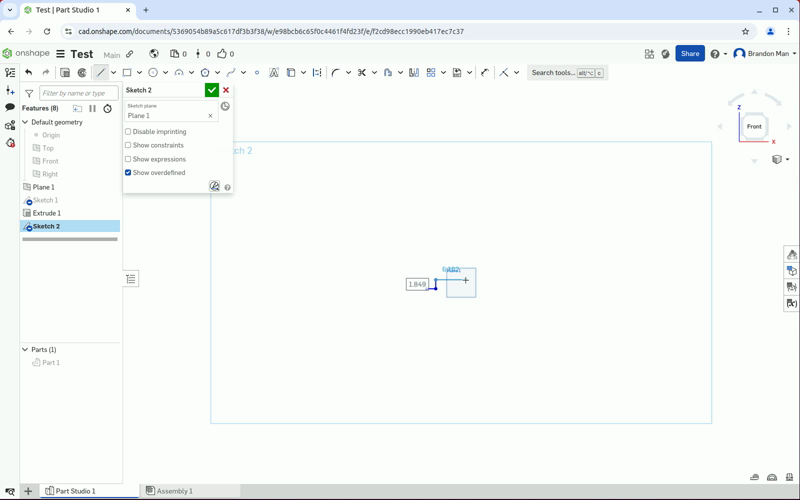
mouse_move(426, 279)
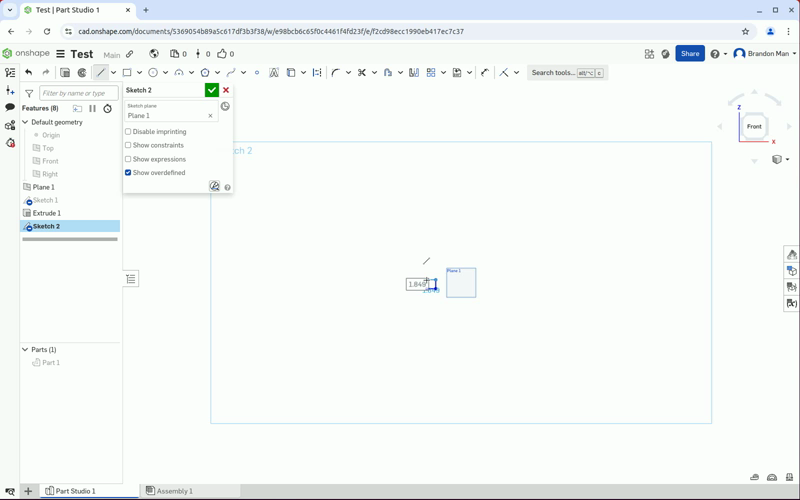
click(426, 279)
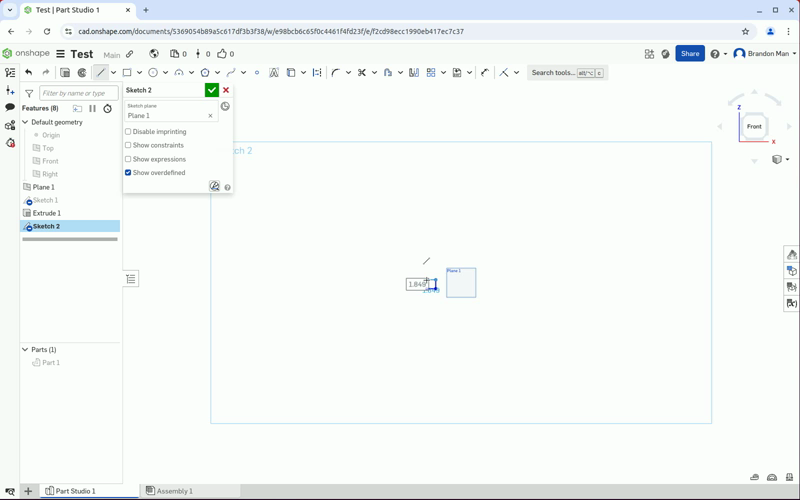
key_up(shift)
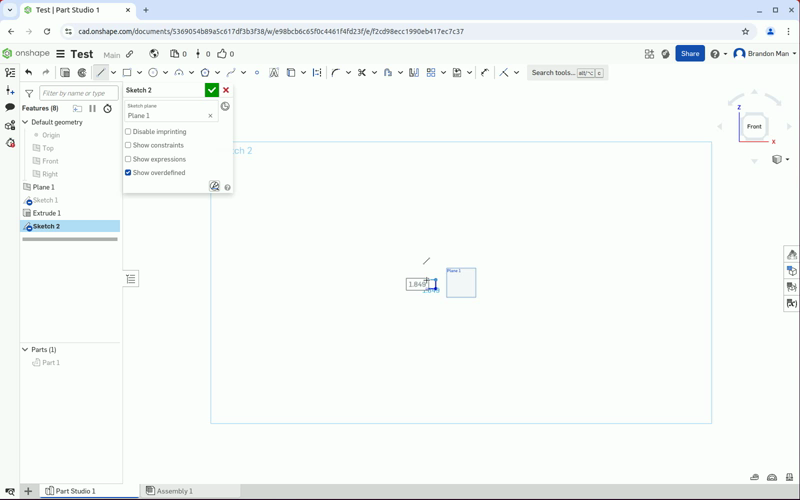
mouse_move(456, 279)
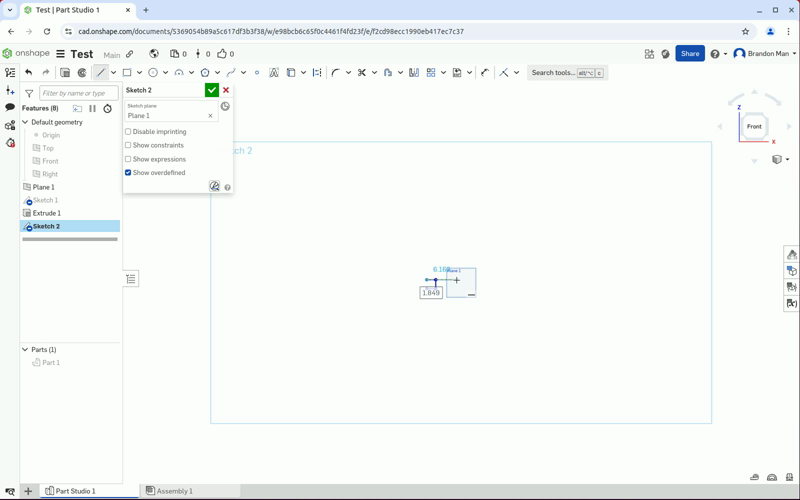
key_down(shift)
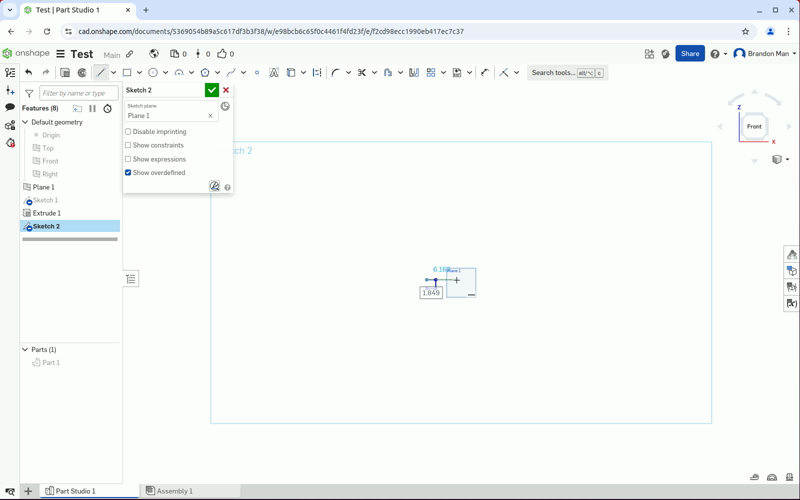
mouse_move(426, 288)
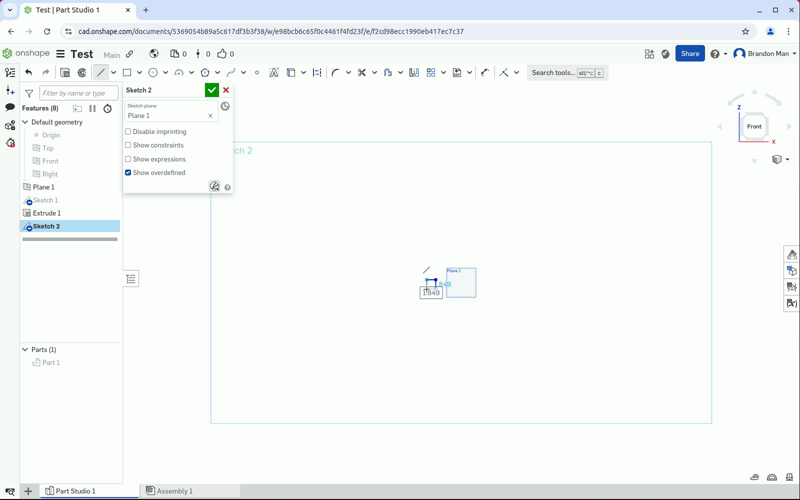
key_up(shift)
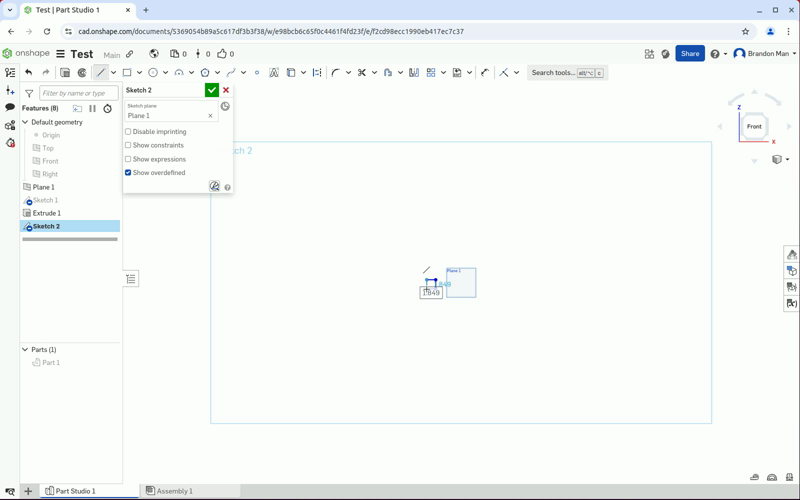
click(426, 288)
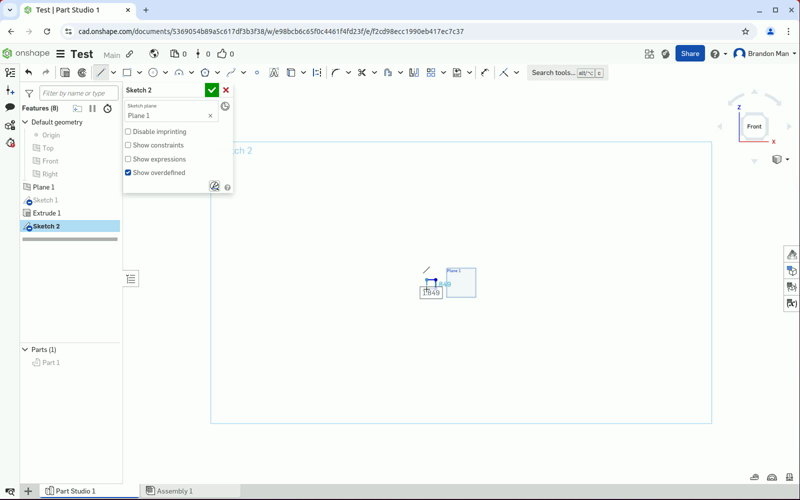
key(esc)
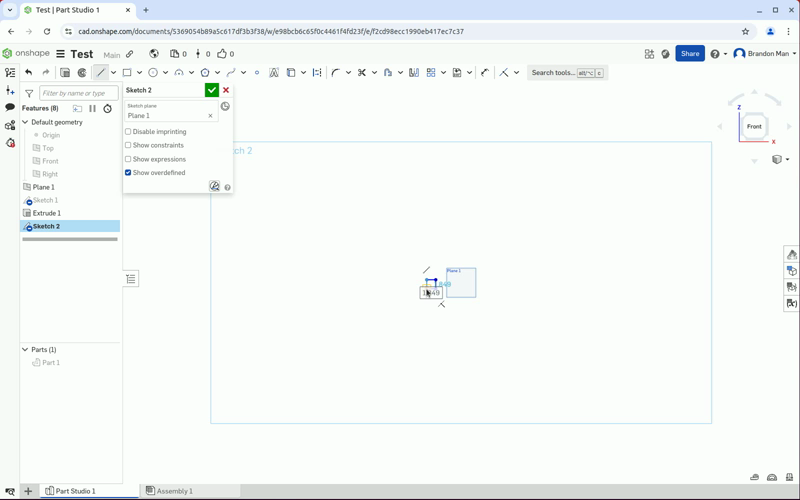
mouse_move(435, 281)
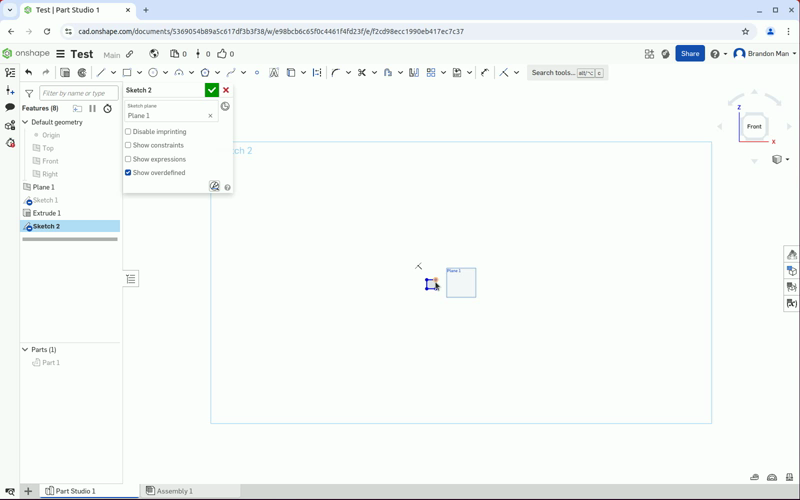
scroll(6)
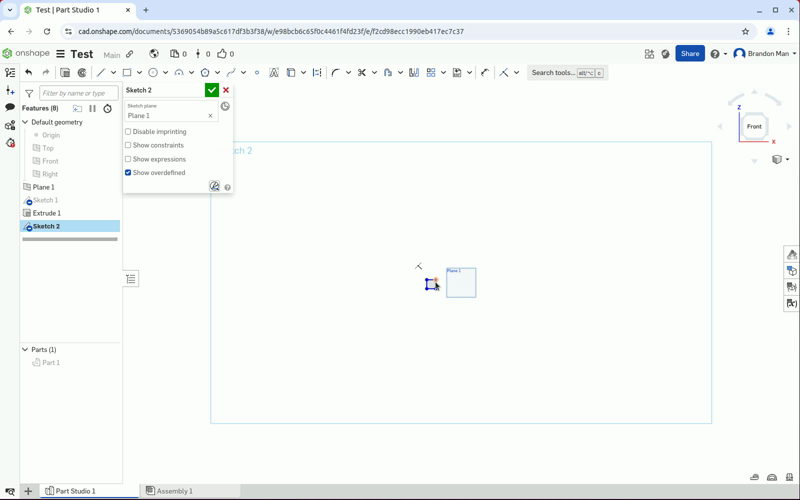
scroll(6)
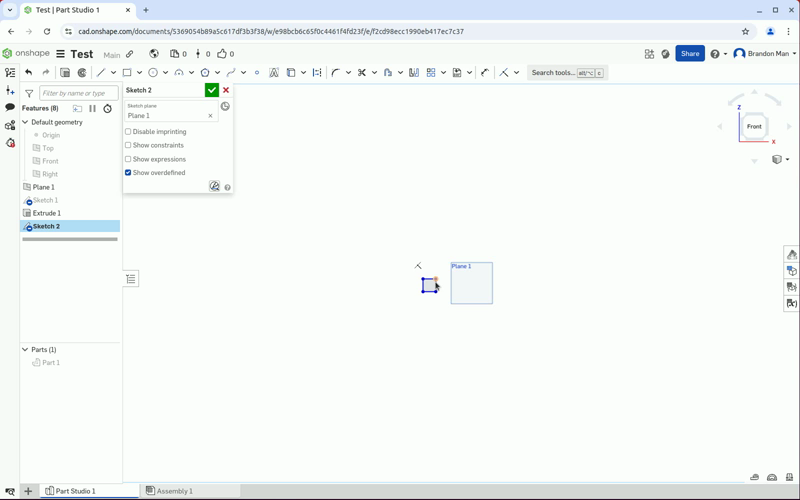
scroll(6)
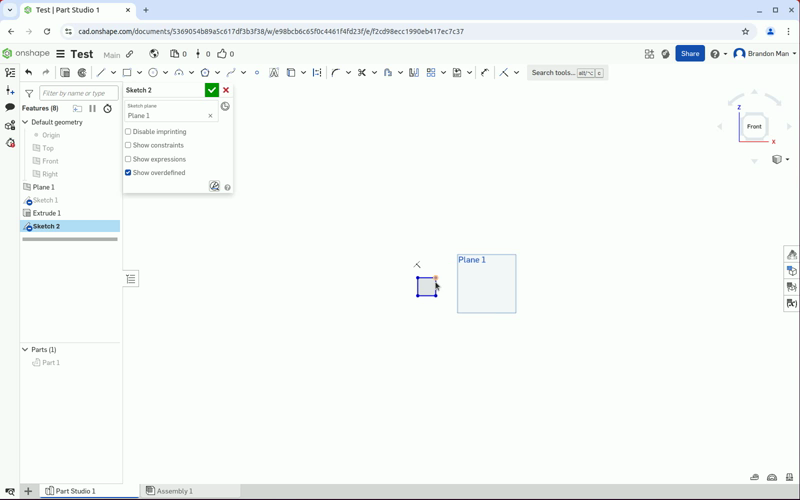
scroll(6)
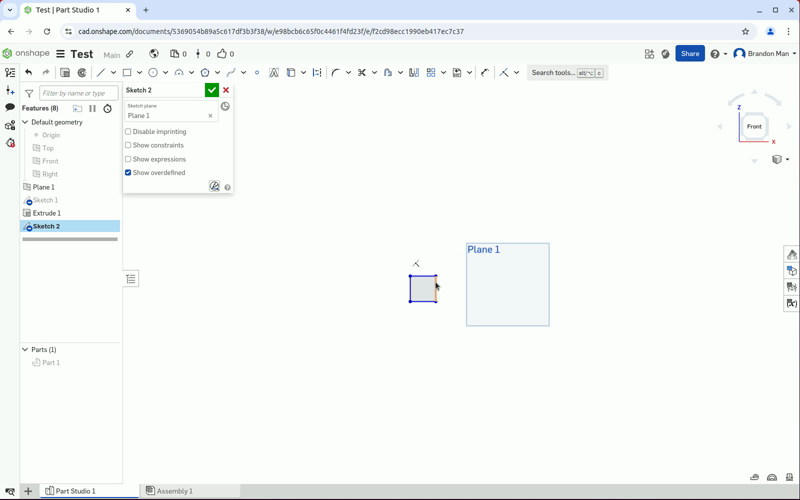
scroll(6)
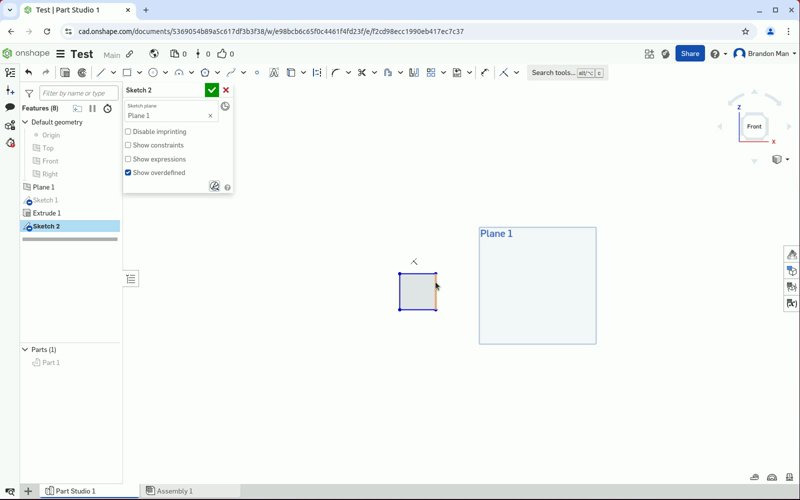
scroll(6)
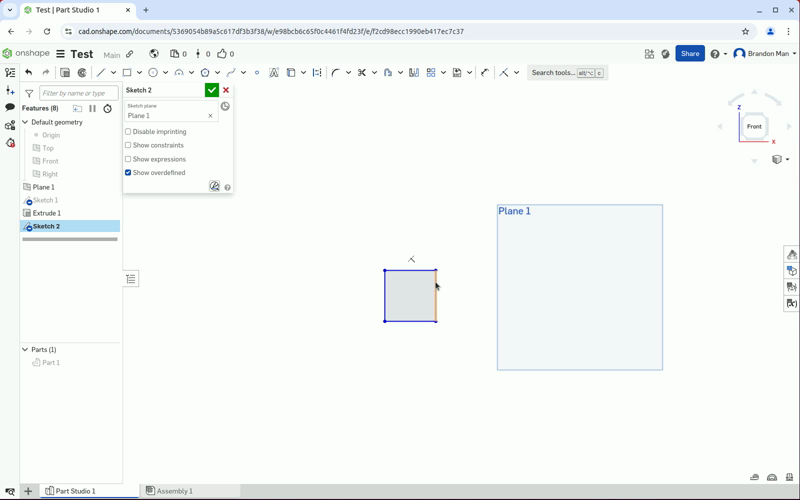
scroll(6)
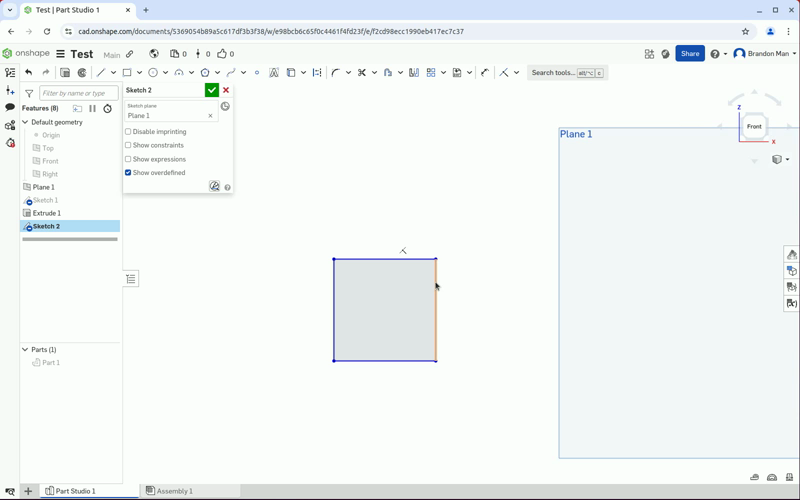
click(435, 281)
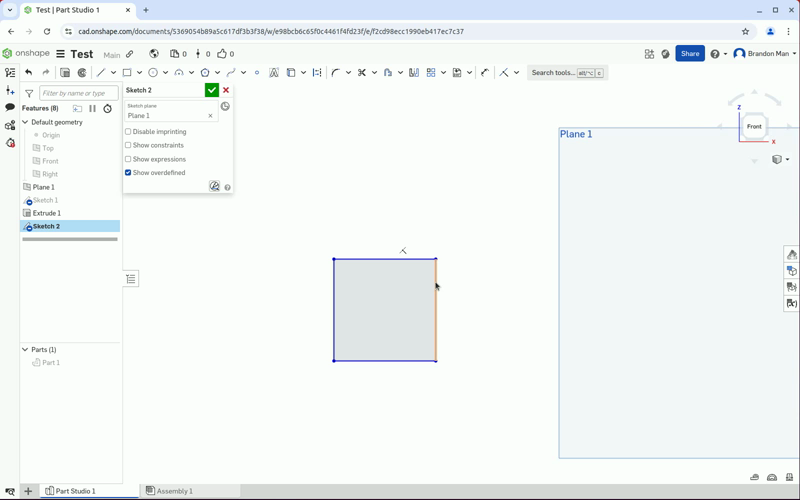
scroll(-6)
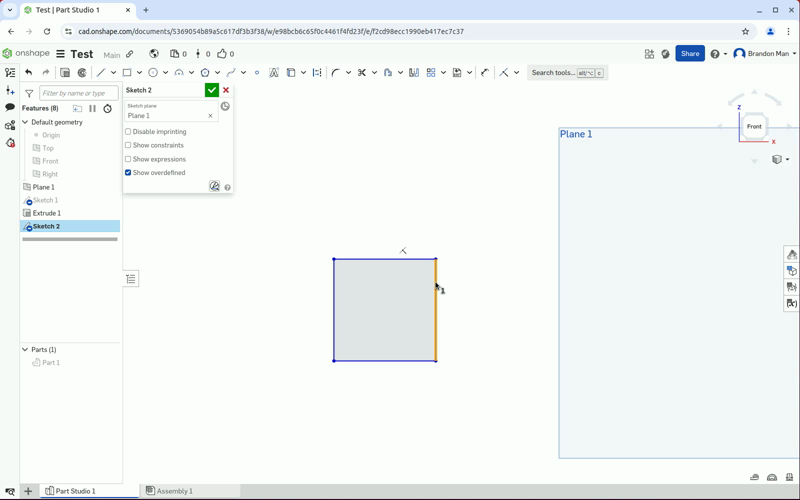
scroll(-6)
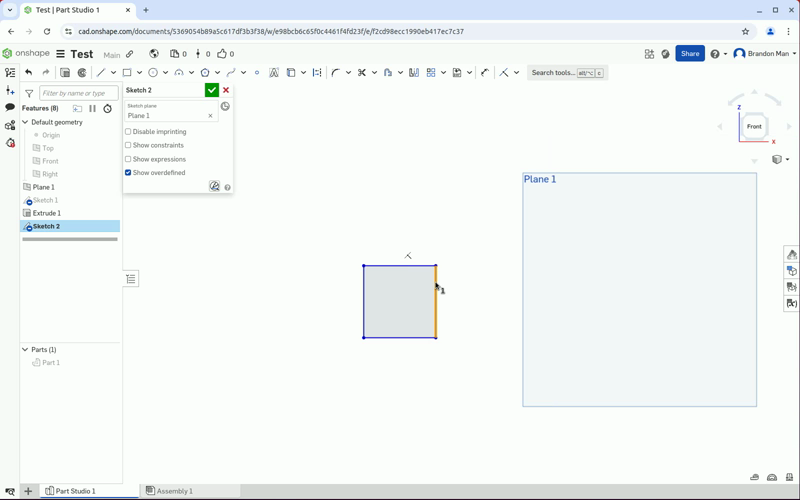
scroll(-6)
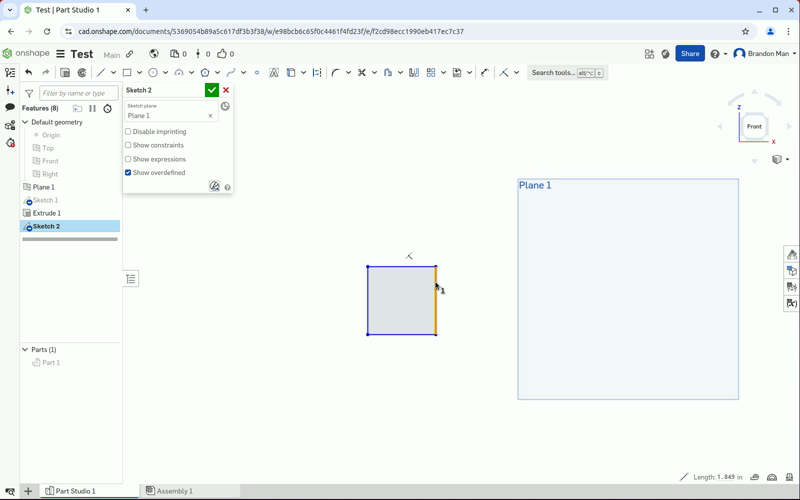
scroll(-6)
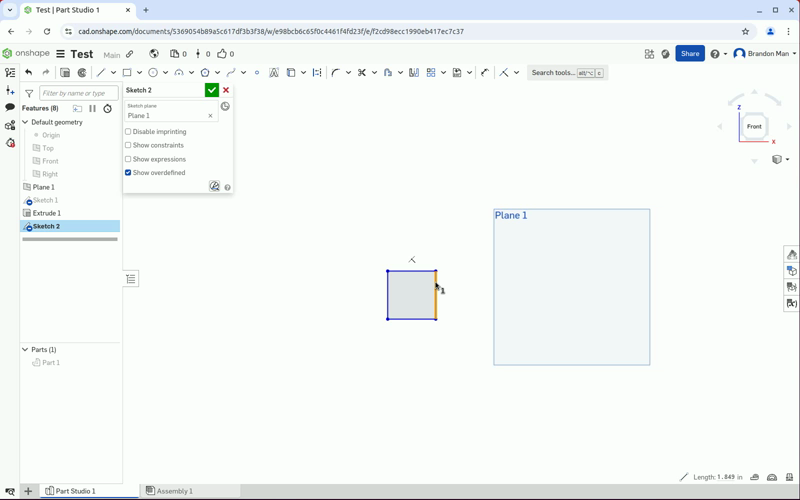
scroll(-6)
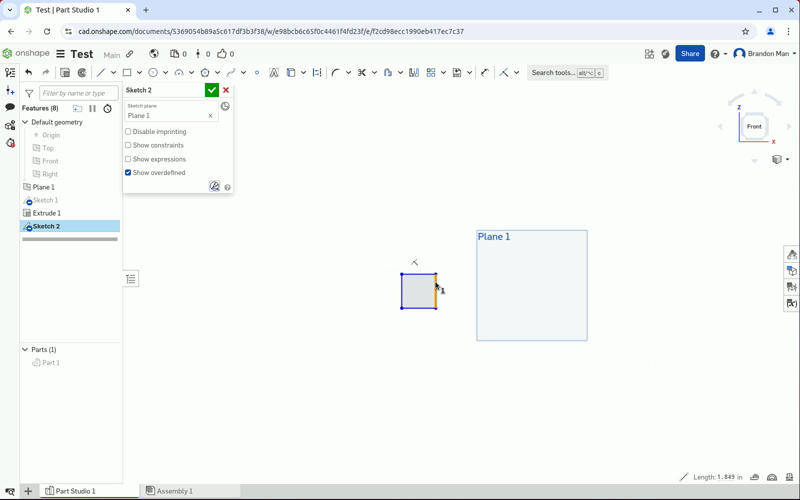
scroll(-6)
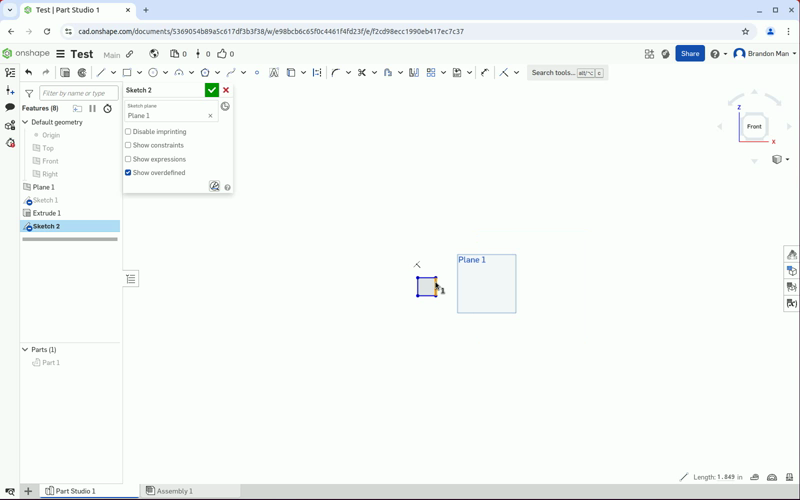
scroll(-6)
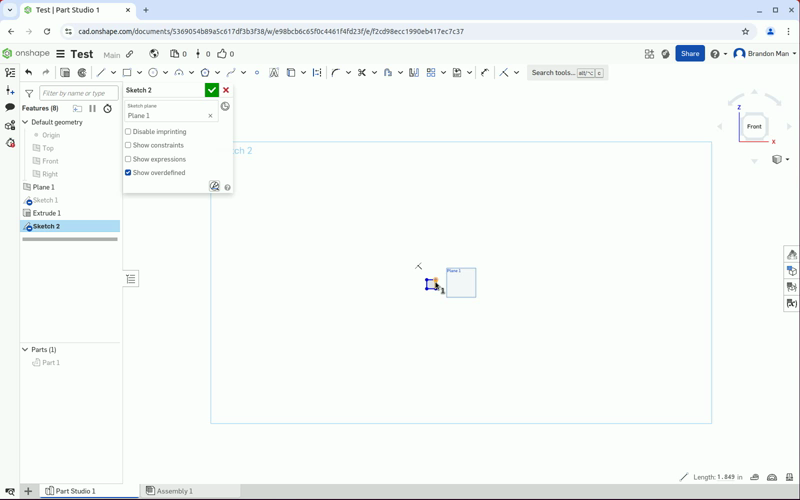
mouse_move(73, 352)
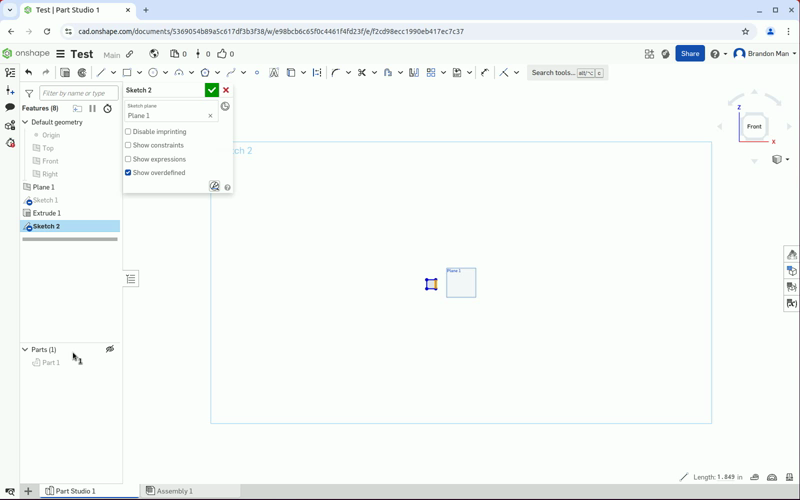
key(shift+y)
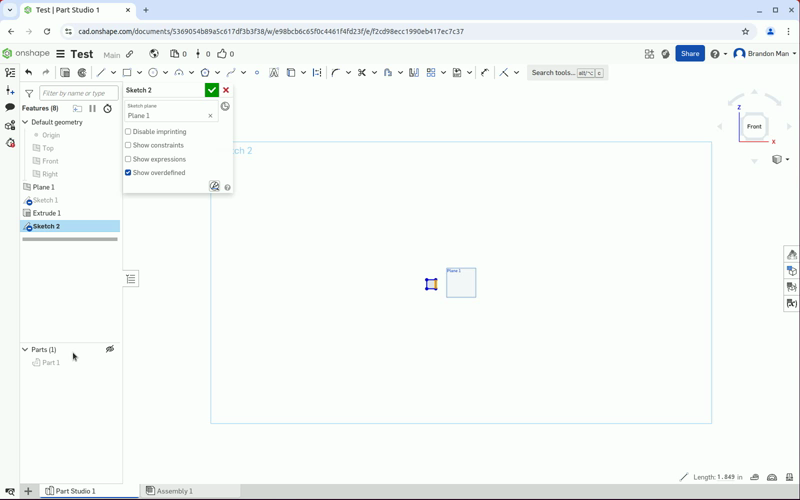
key(shift+e)
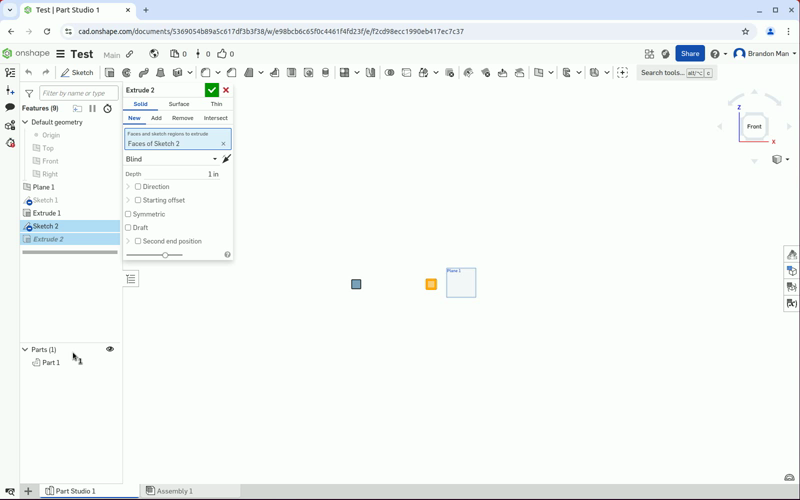
mouse_move(143, 106)
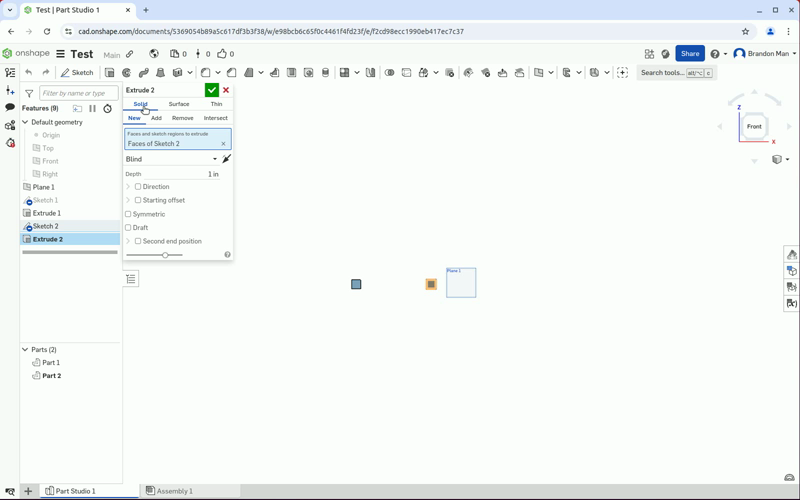
click(143, 106)
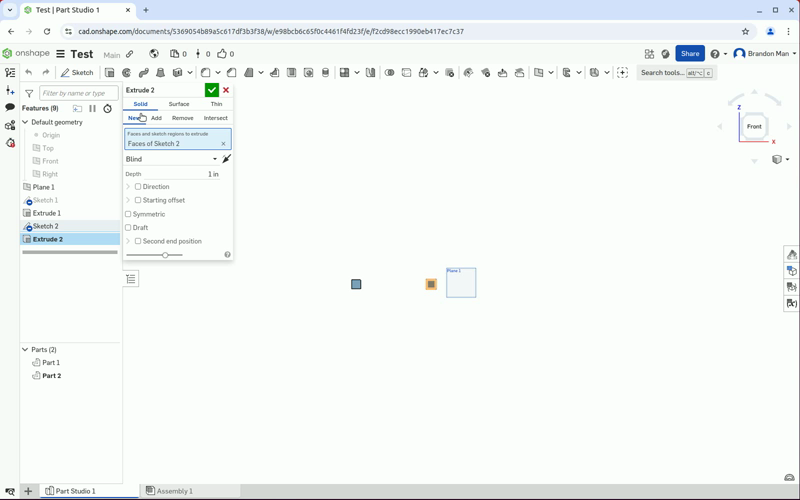
mouse_move(137, 120)
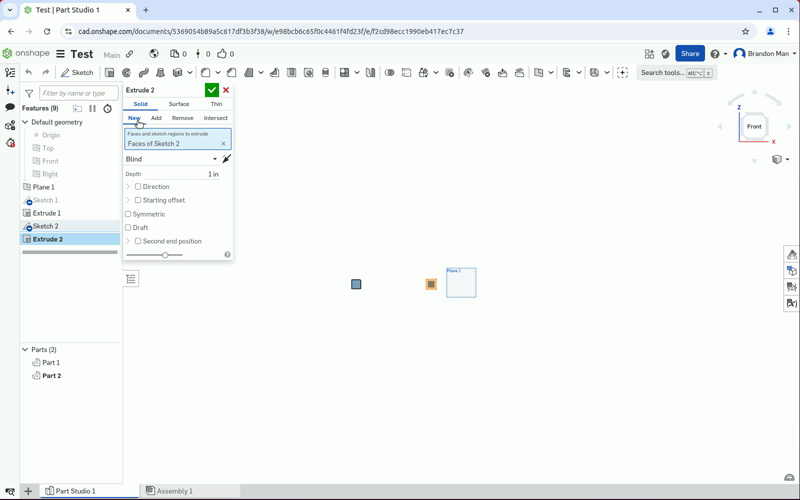
click(137, 120)
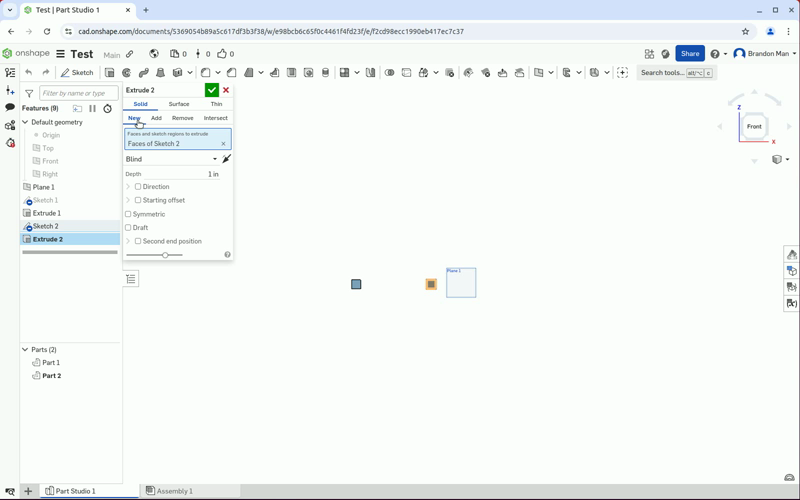
key(tab, 4)
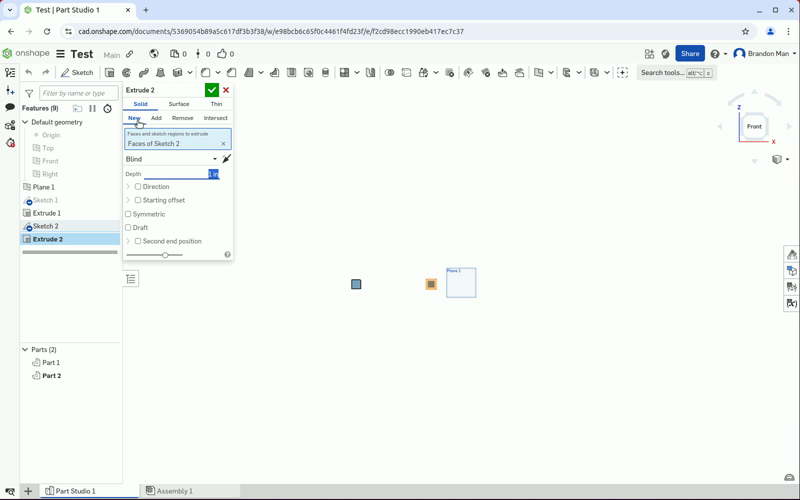
text(-24.312)
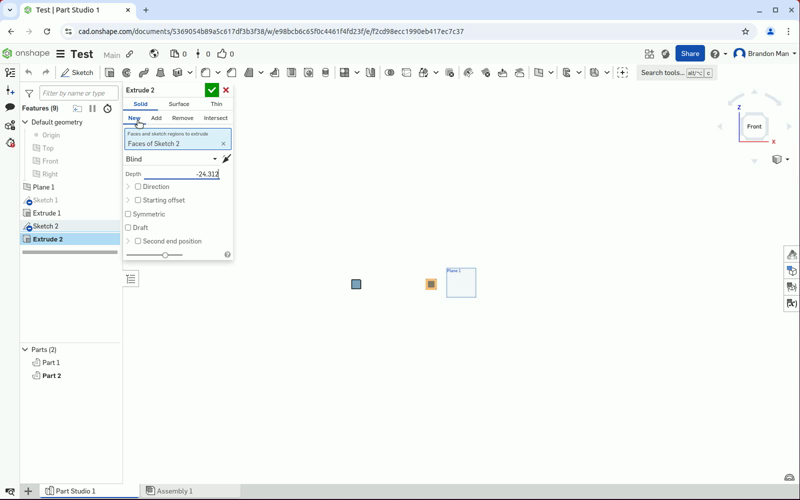
key(enter)
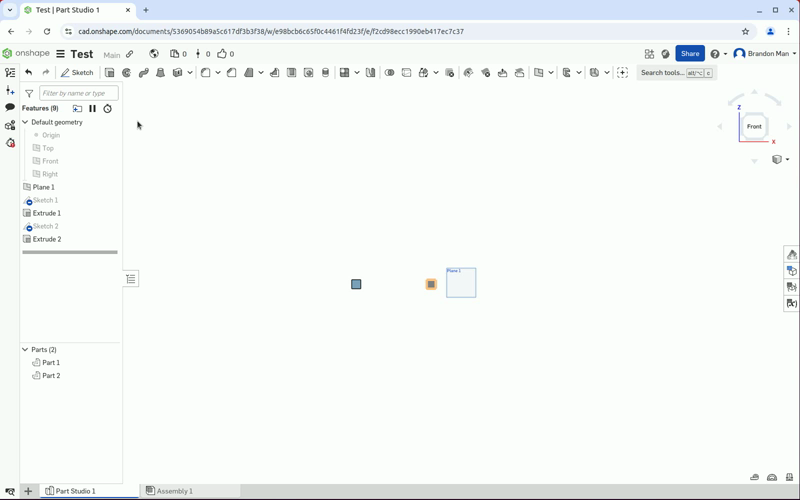
key(shift+h)
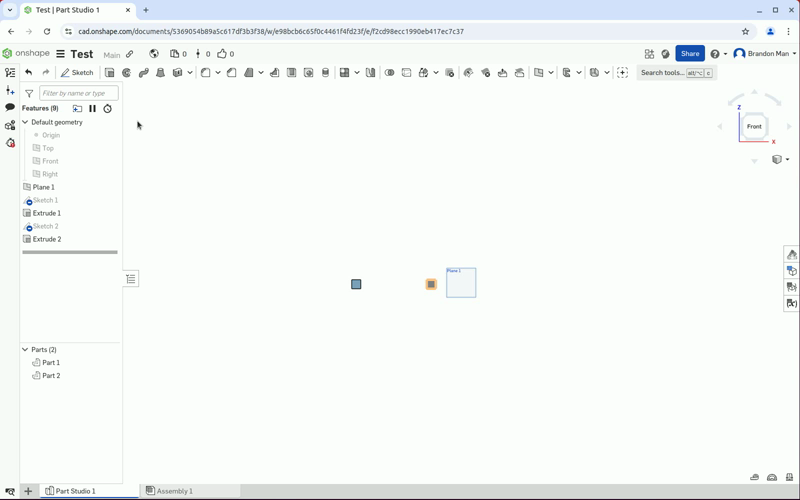
key(shift+h)
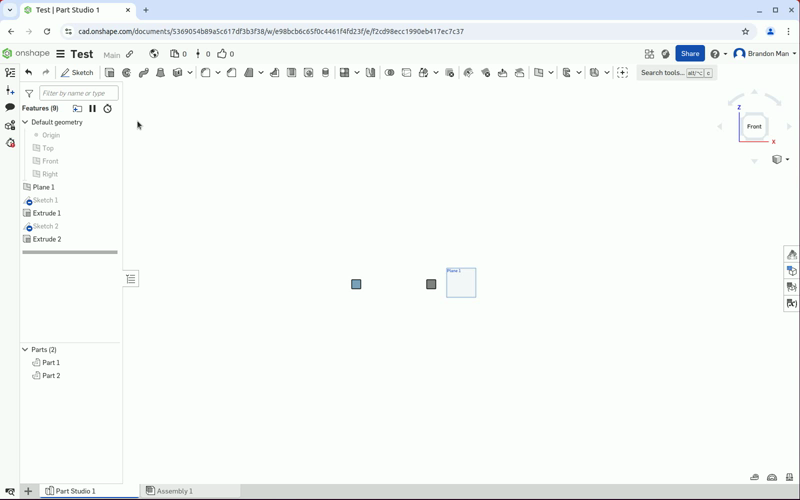
mouse_move(73, 189)
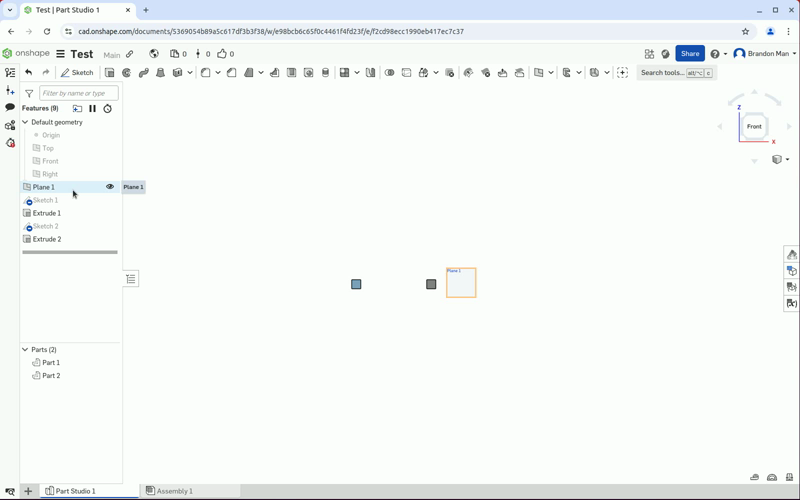
click(73, 189)
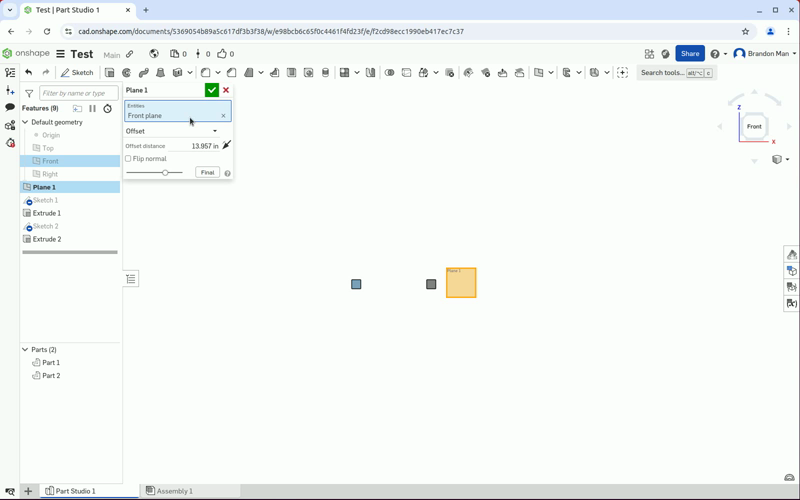
mouse_move(229, 92)
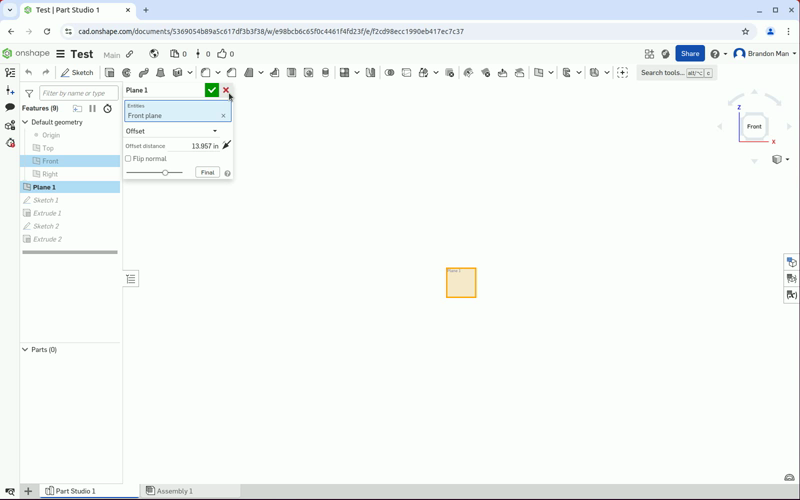
click(229, 92)
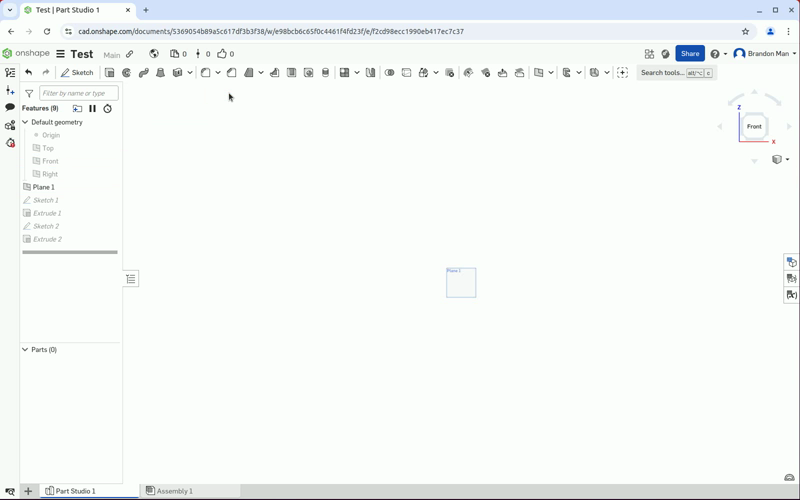
key(shift+s)
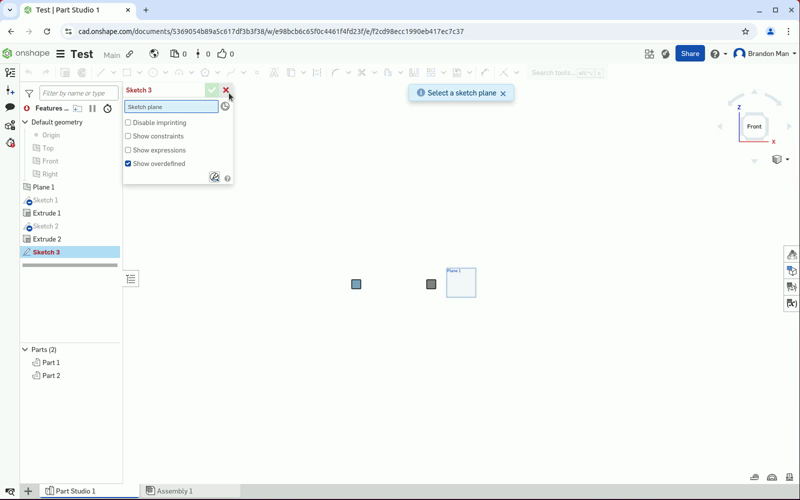
mouse_move(73, 189)
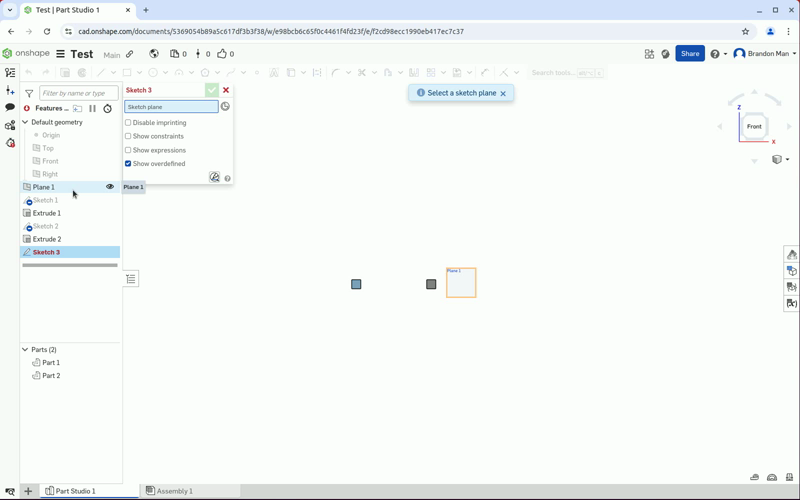
click(73, 189)
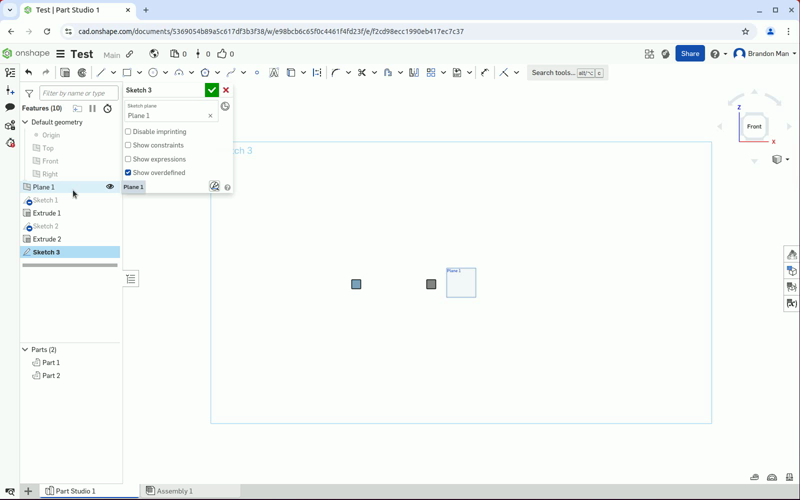
mouse_move(73, 352)
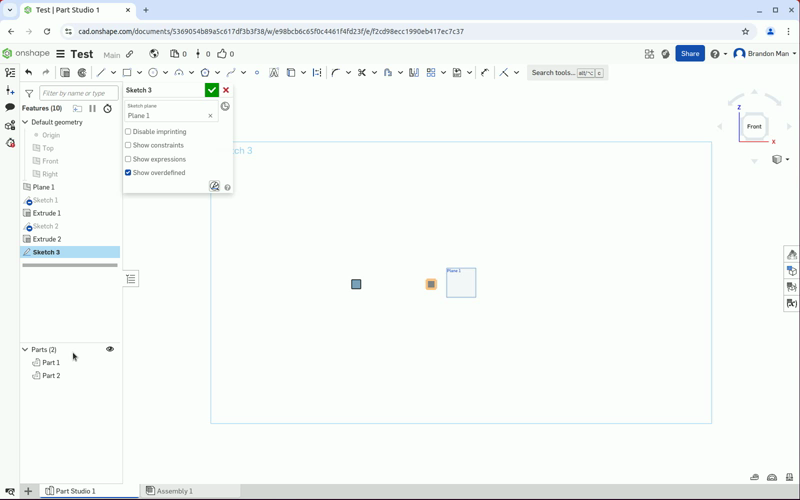
key(y)
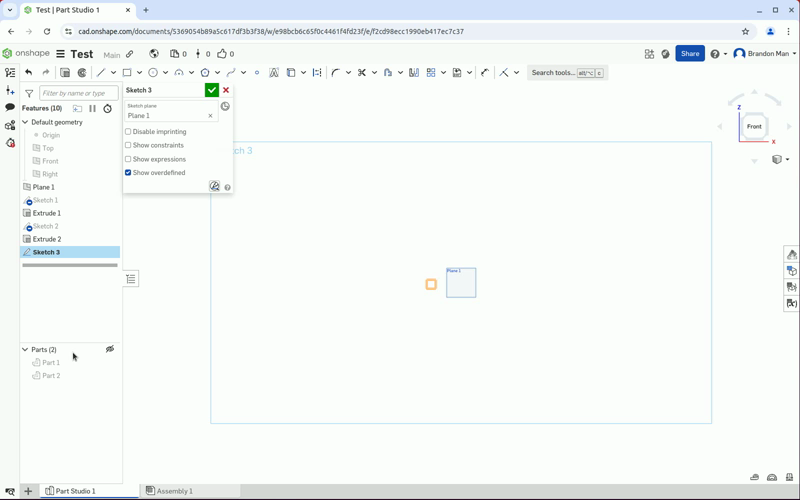
key(l)
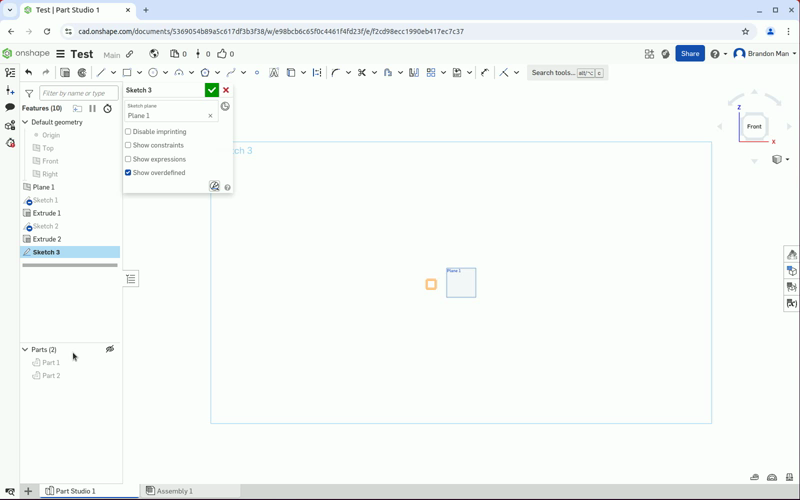
key_down(shift)
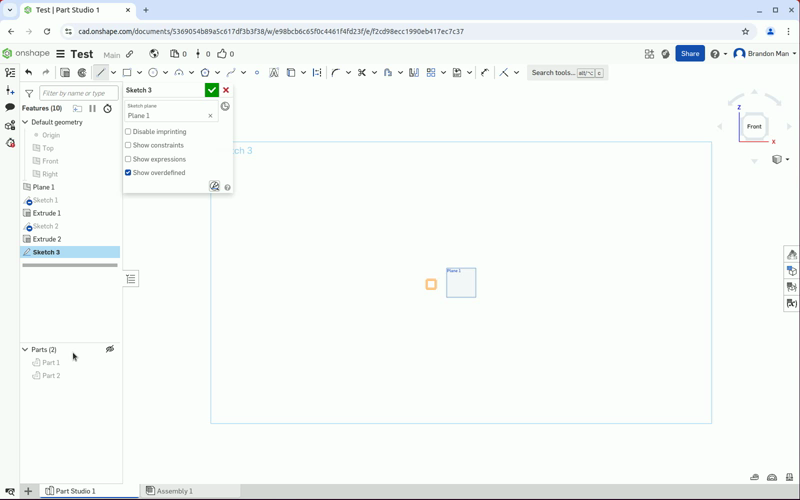
mouse_move(501, 288)
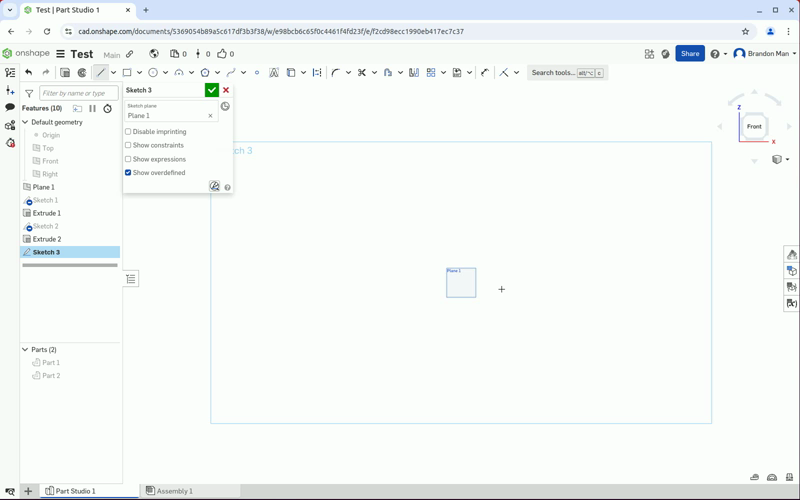
click(501, 288)
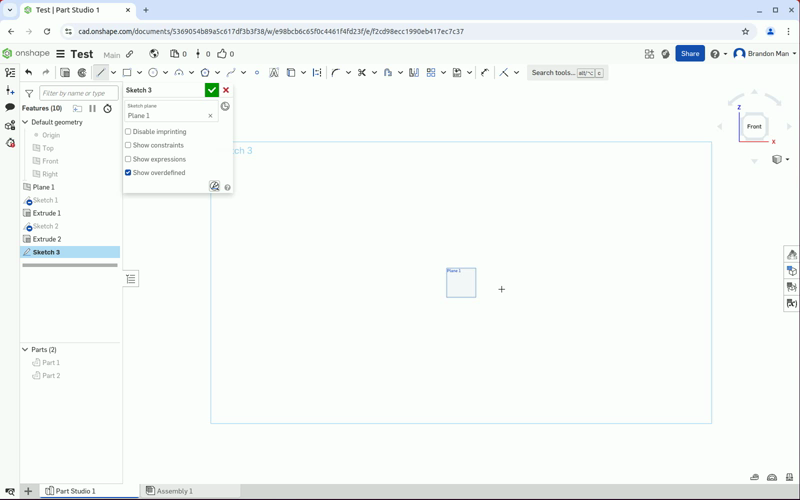
key_up(shift)
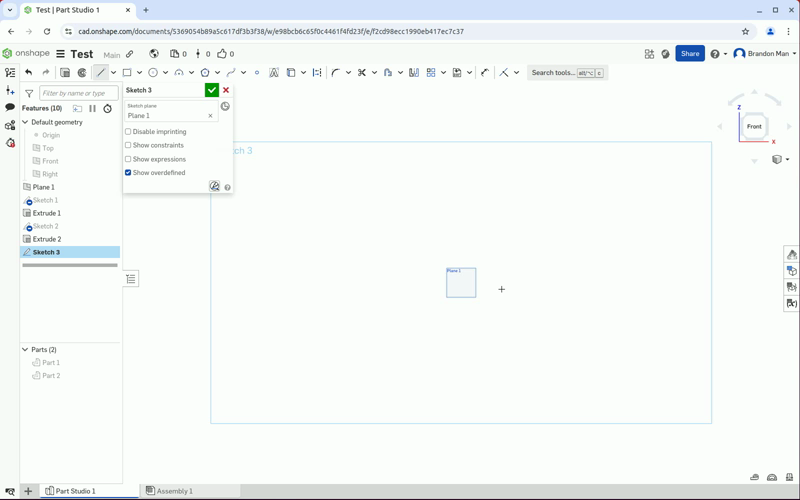
key_down(shift)
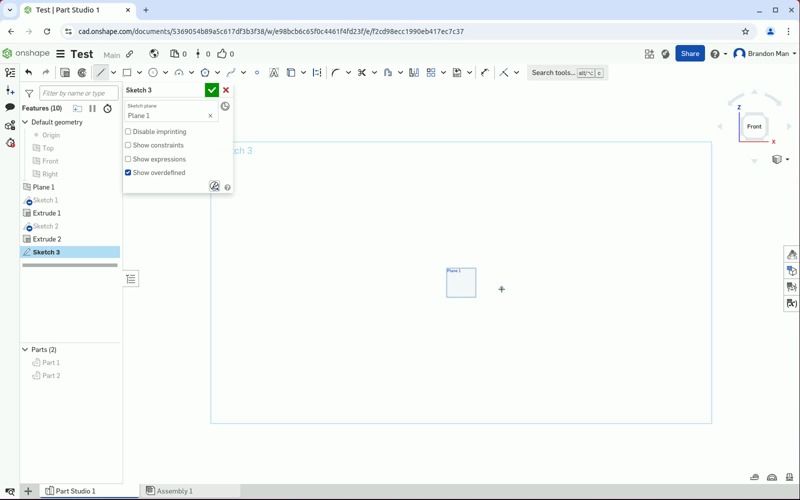
mouse_move(531, 288)
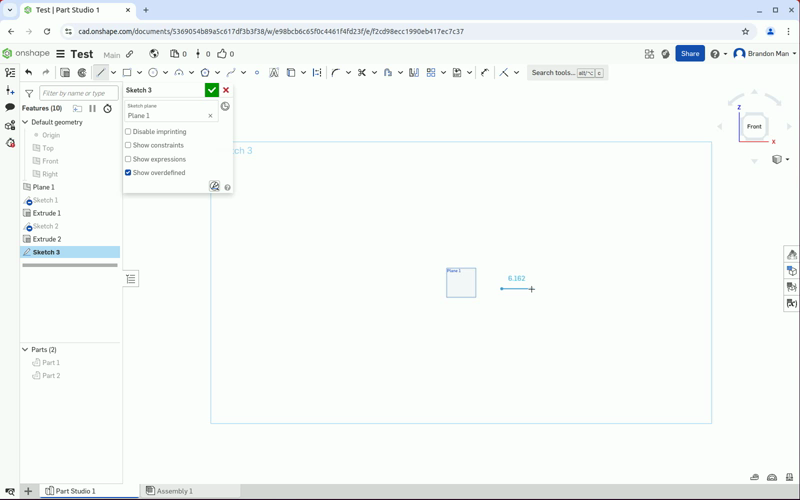
mouse_move(510, 288)
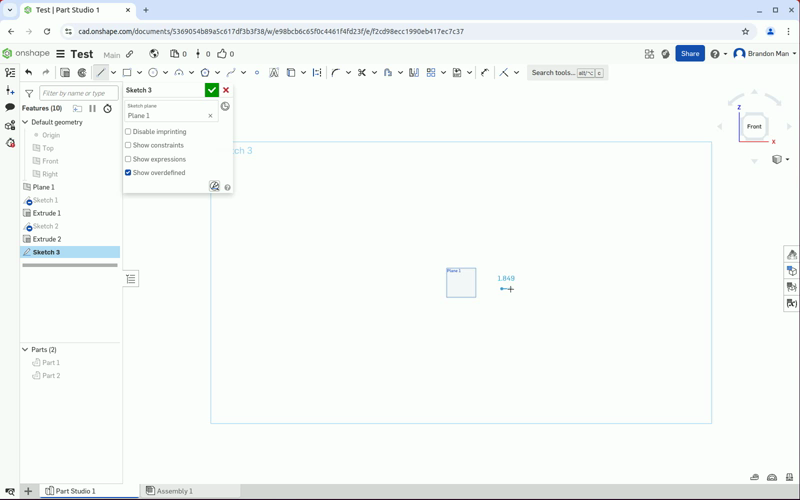
click(510, 288)
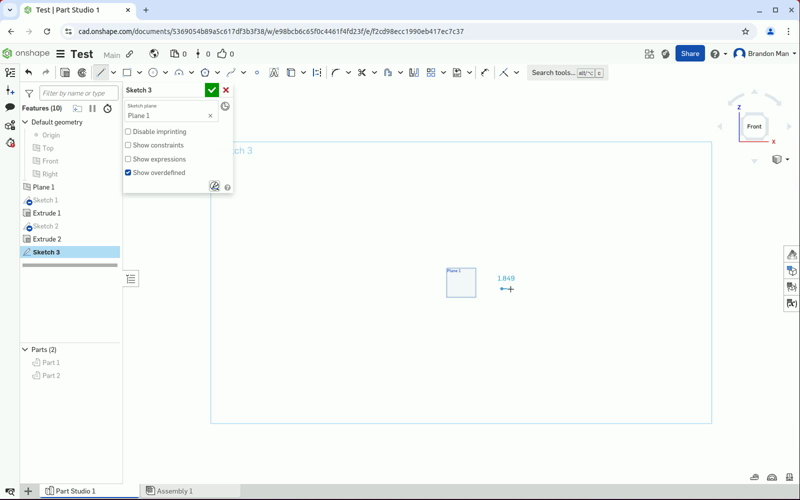
key_up(shift)
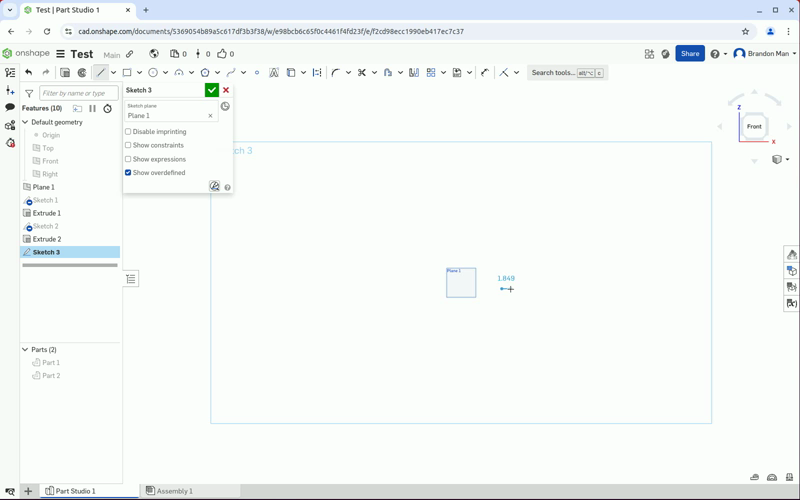
key_down(shift)
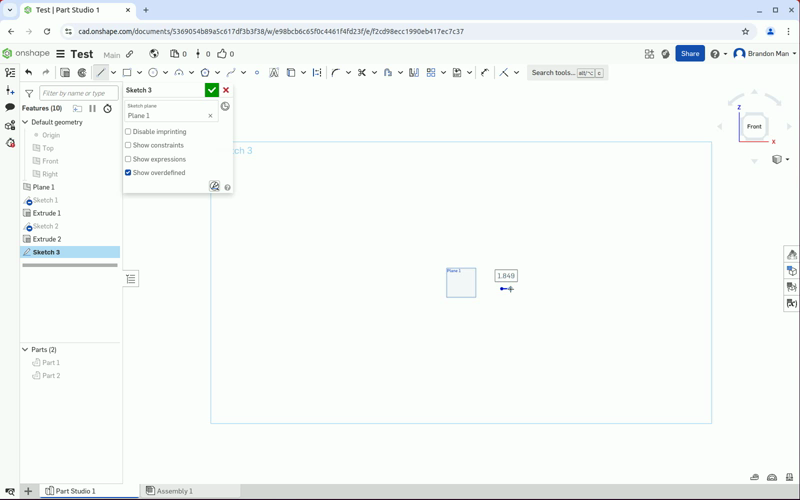
mouse_move(540, 288)
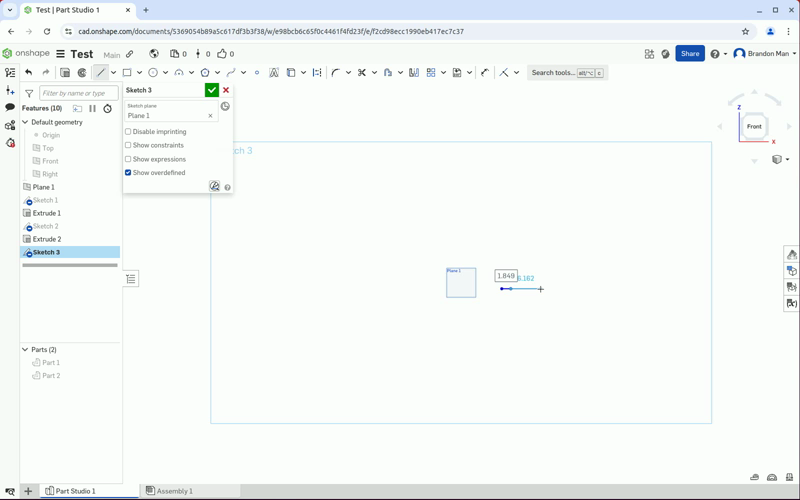
mouse_move(510, 279)
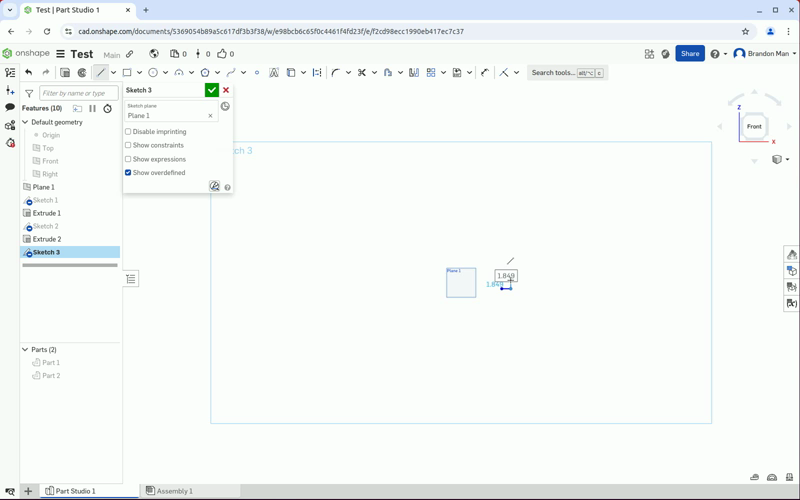
click(510, 279)
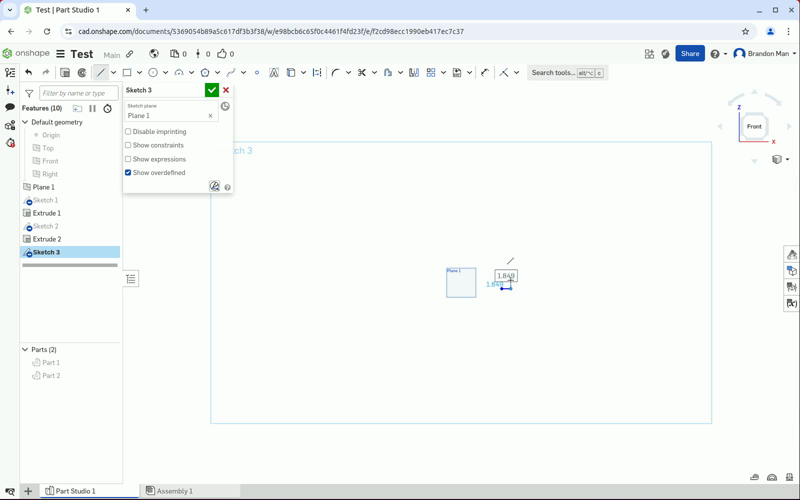
key_up(shift)
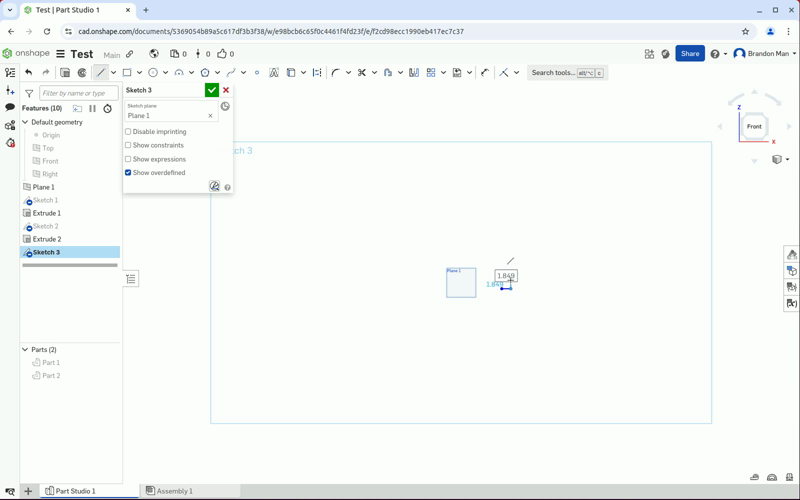
key_down(shift)
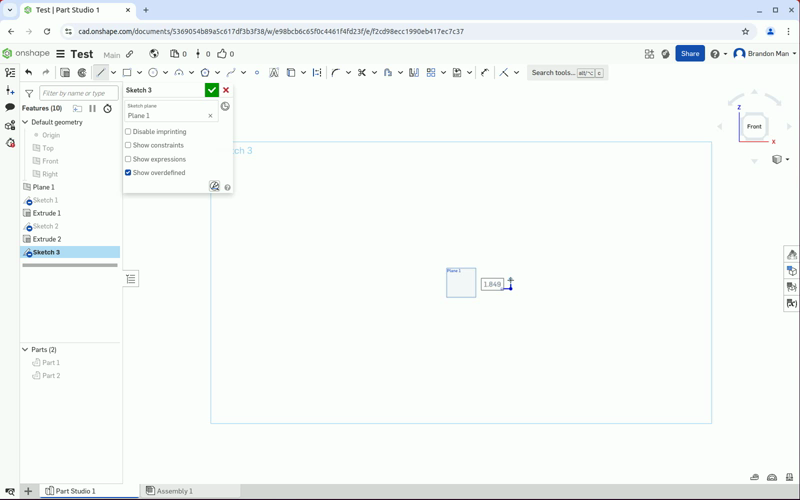
mouse_move(540, 279)
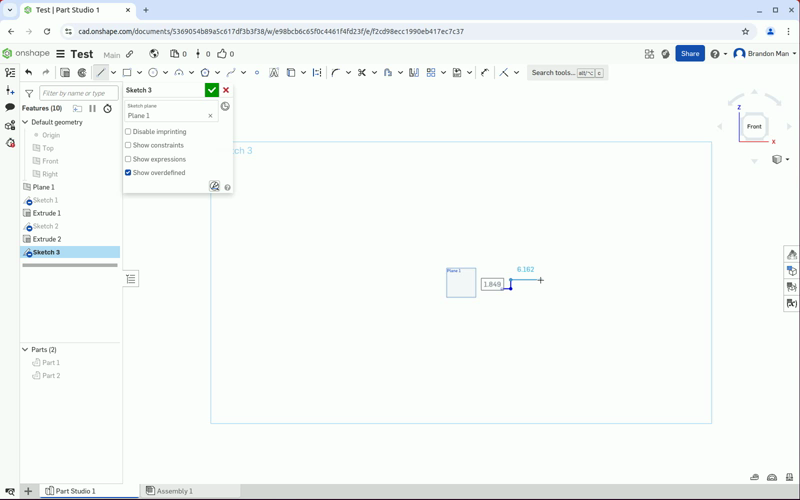
mouse_move(501, 279)
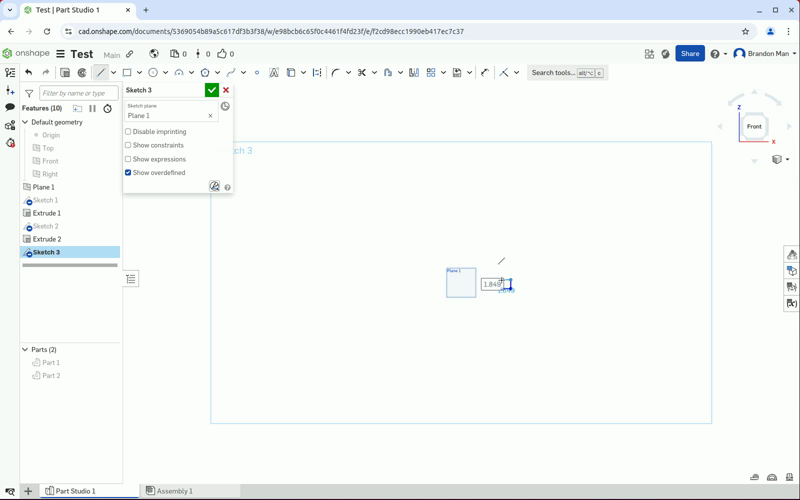
click(501, 279)
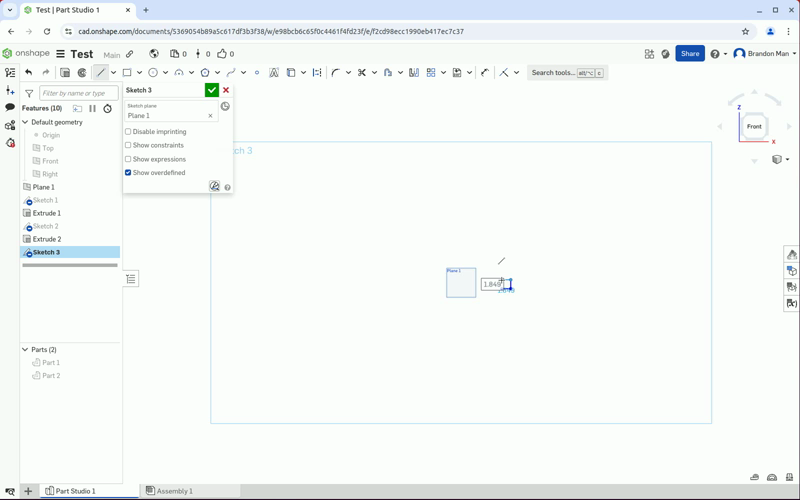
key_up(shift)
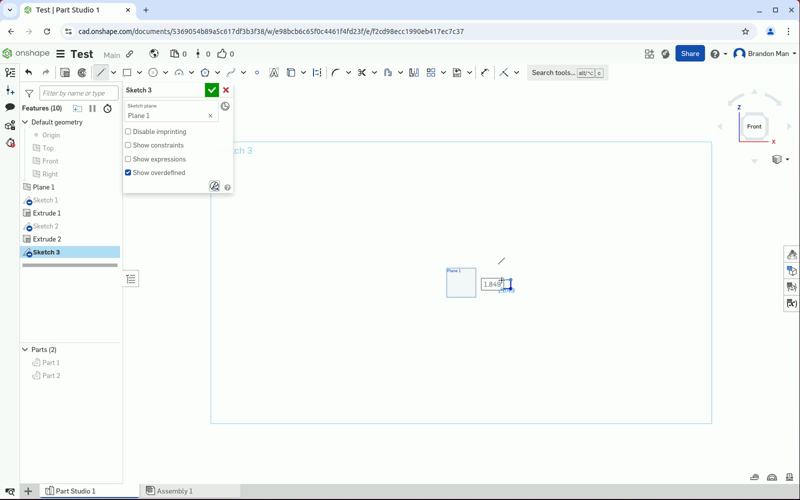
mouse_move(531, 279)
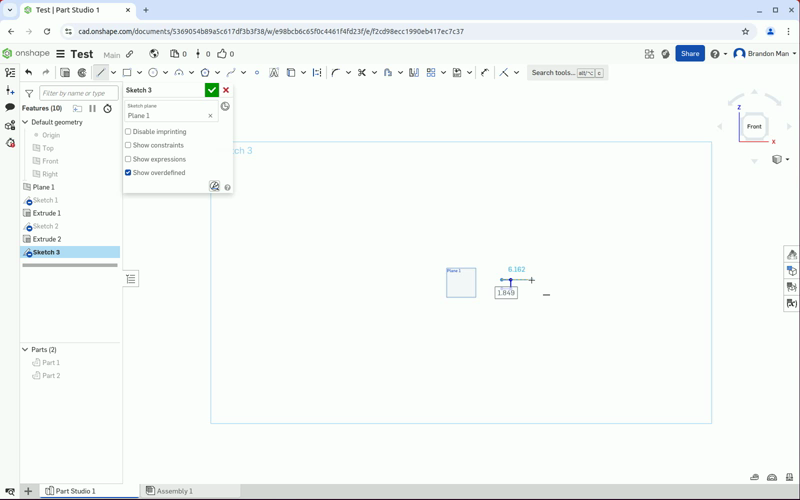
key_down(shift)
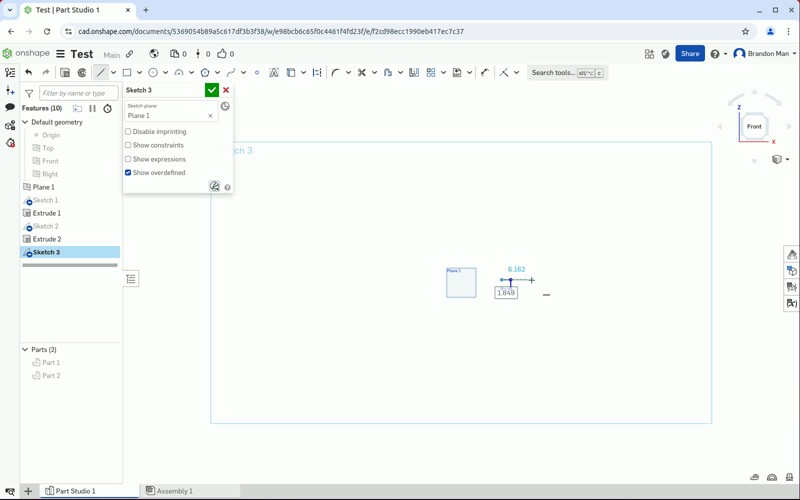
mouse_move(501, 288)
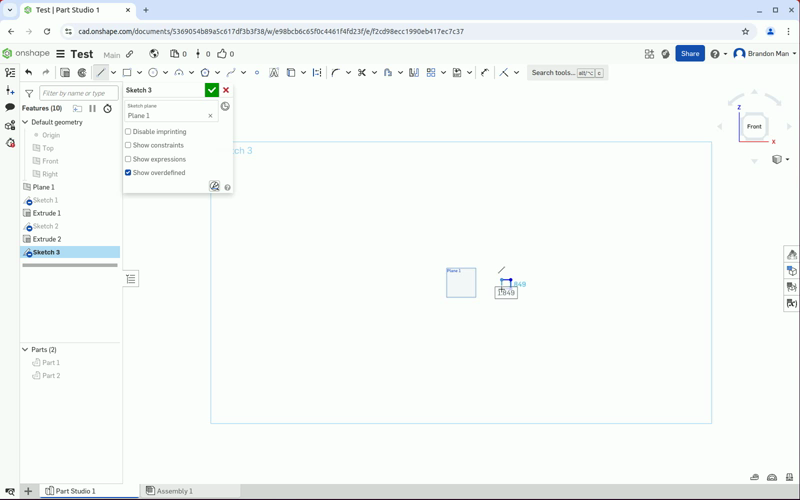
key_up(shift)
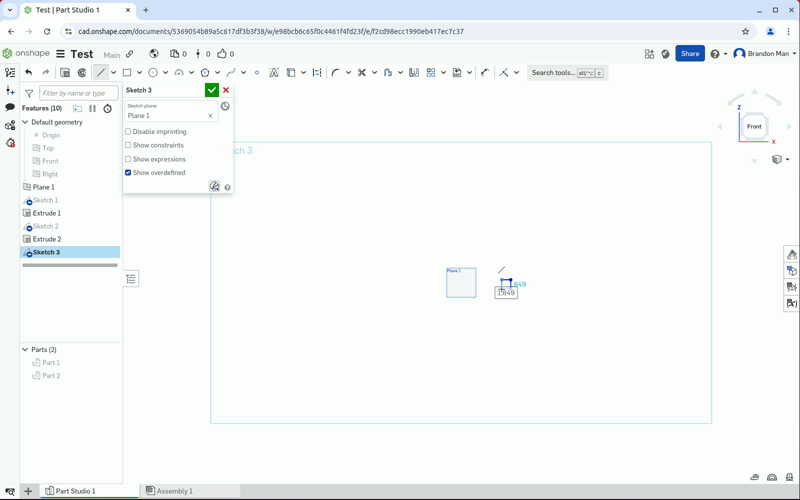
click(501, 288)
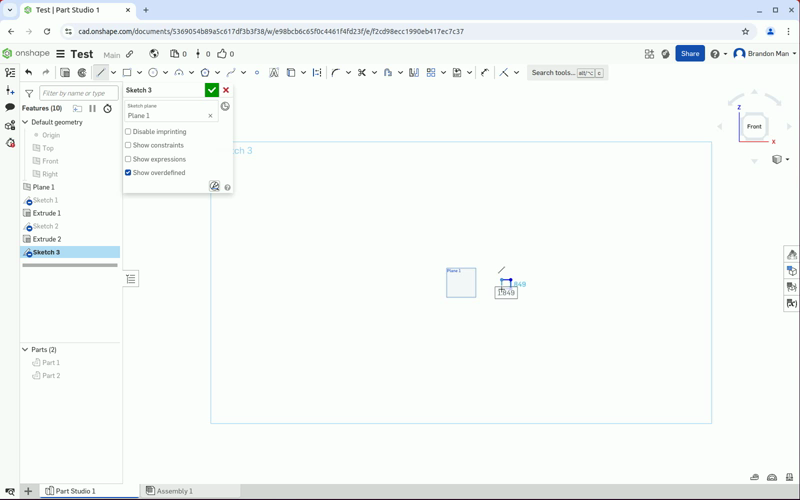
key(esc)
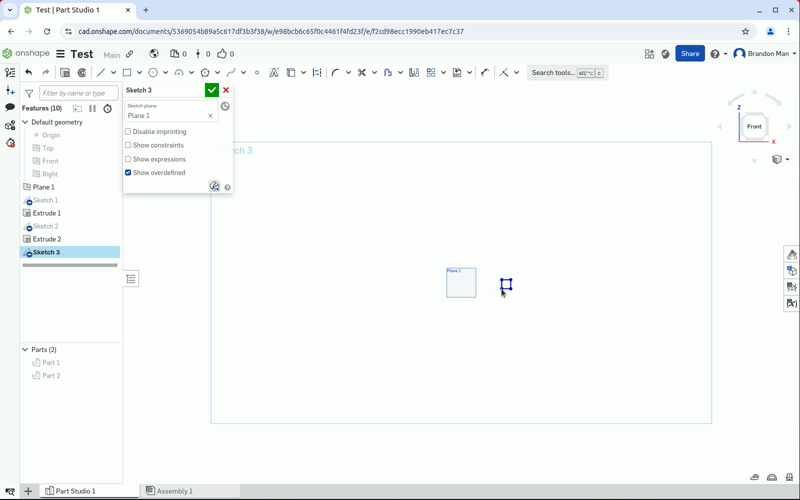
mouse_move(502, 285)
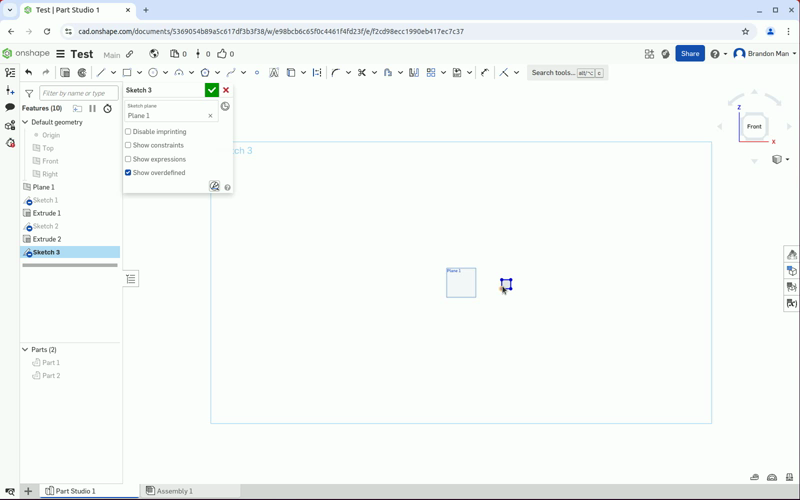
scroll(6)
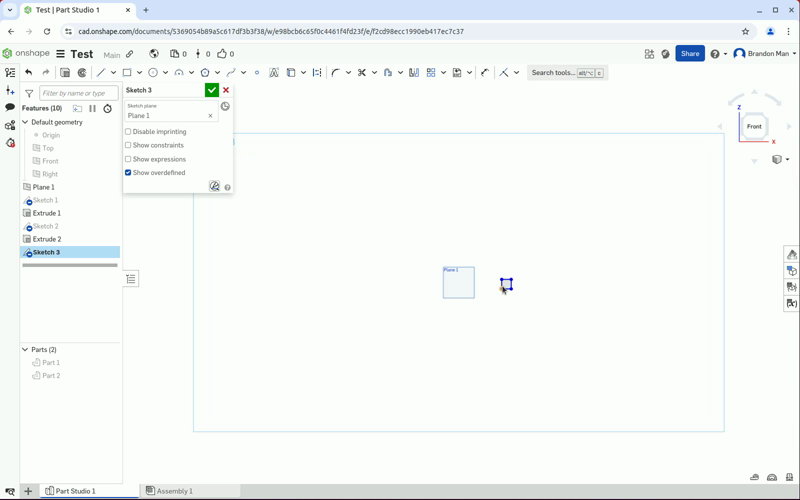
scroll(6)
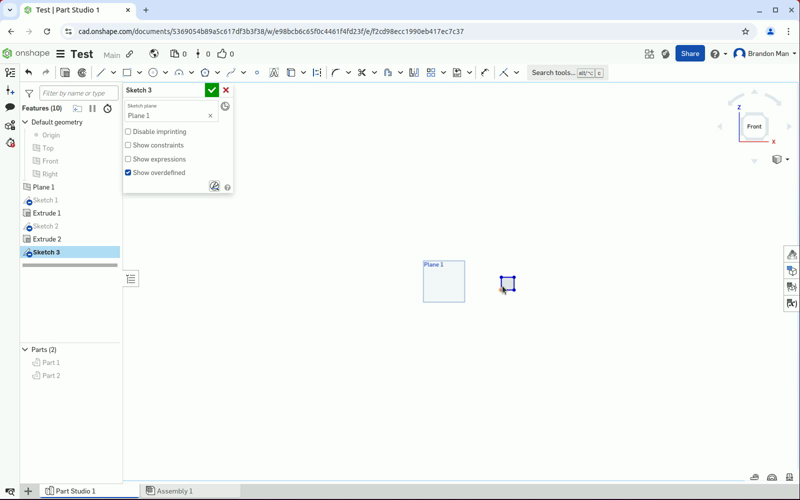
scroll(6)
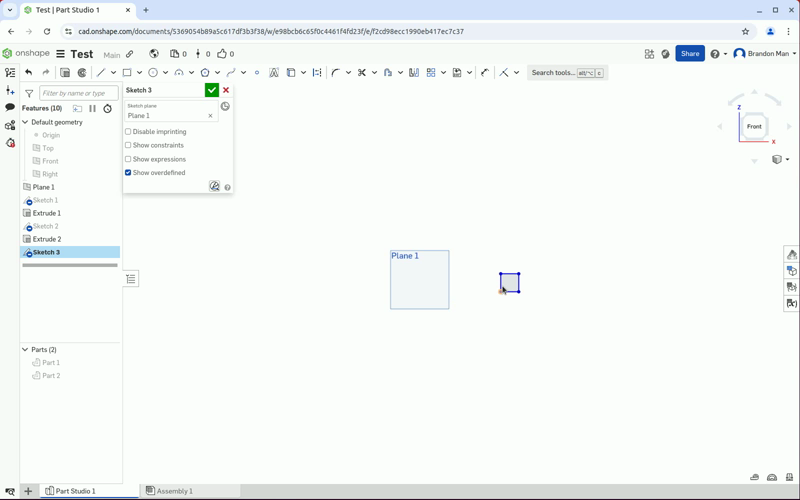
scroll(6)
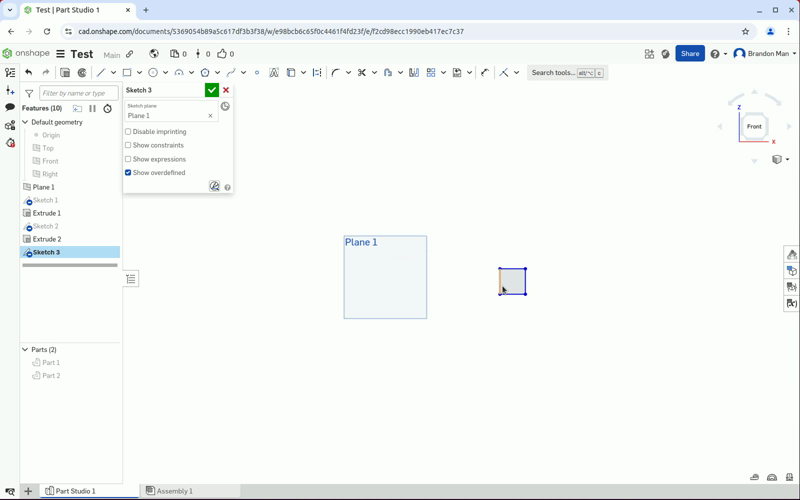
scroll(6)
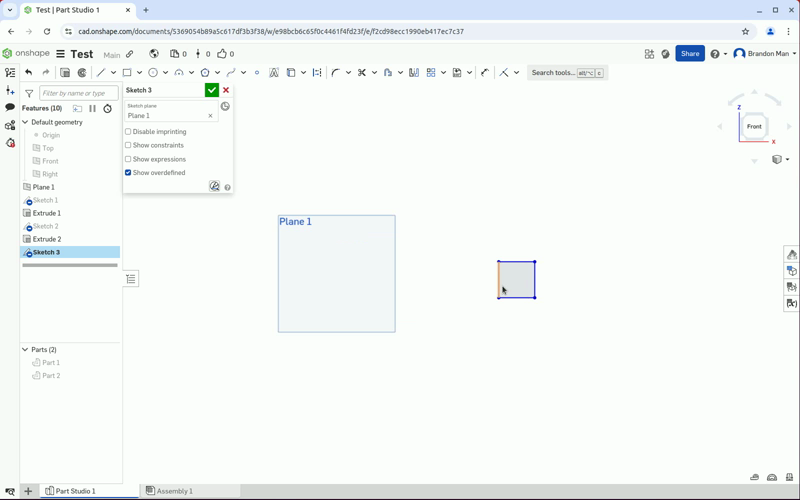
scroll(6)
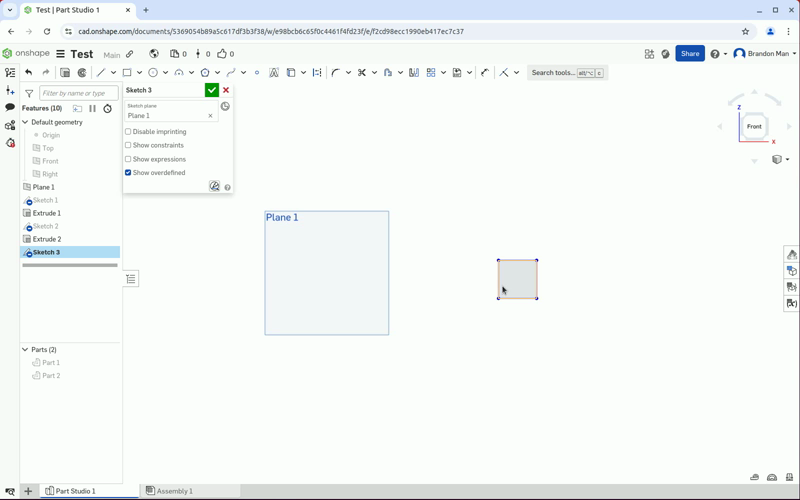
scroll(6)
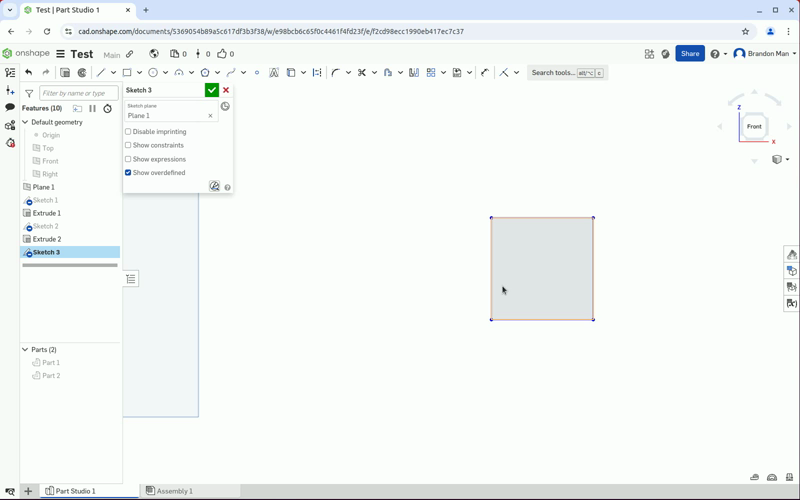
click(502, 285)
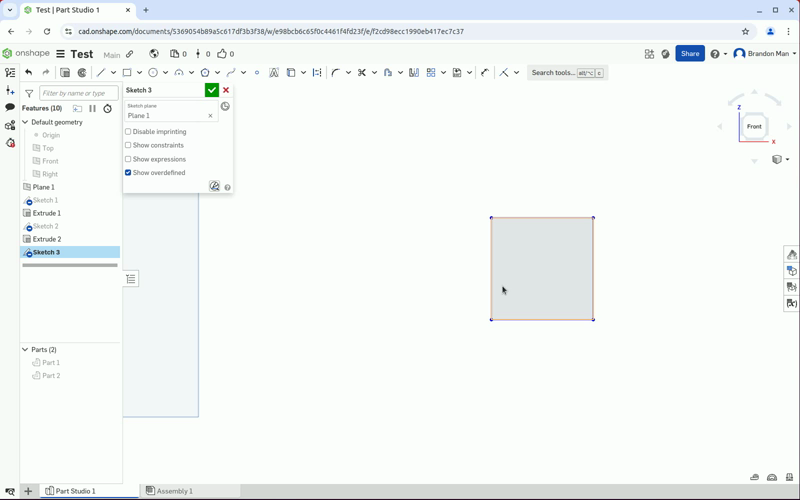
scroll(-6)
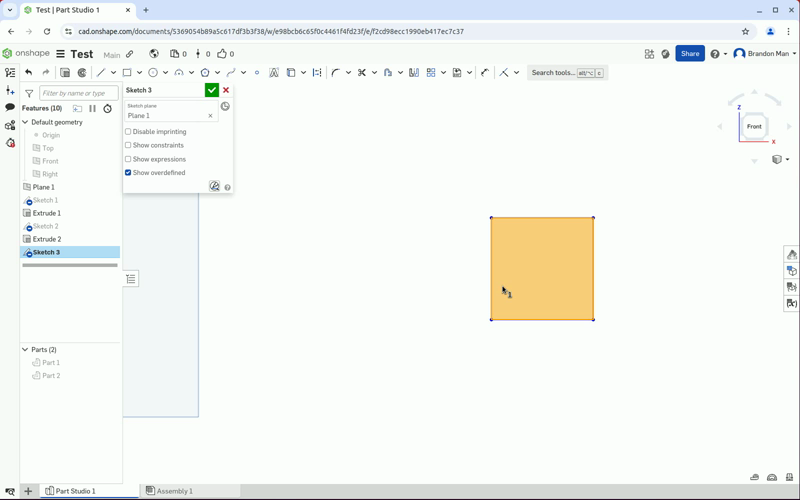
scroll(-6)
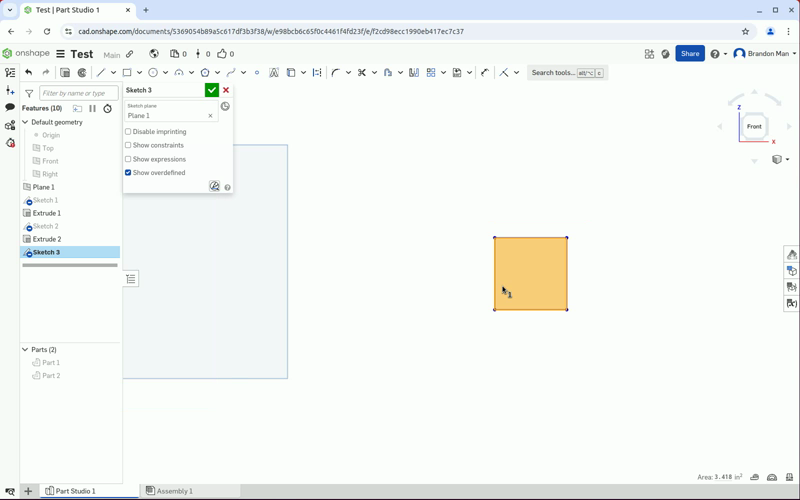
scroll(-6)
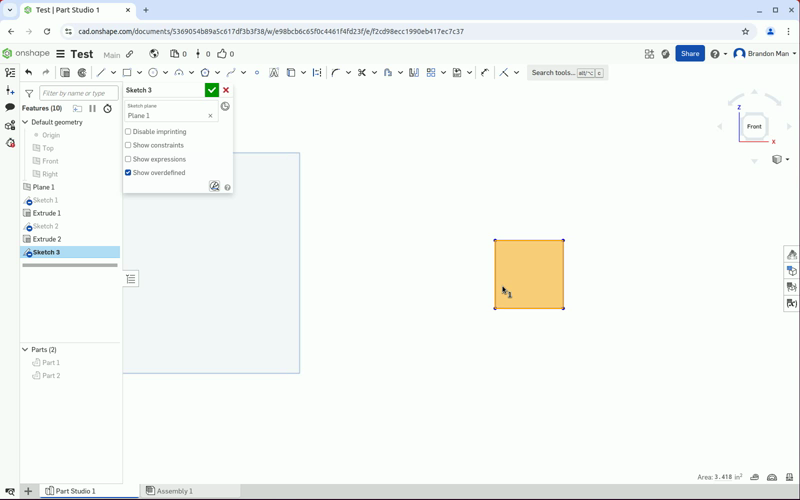
scroll(-6)
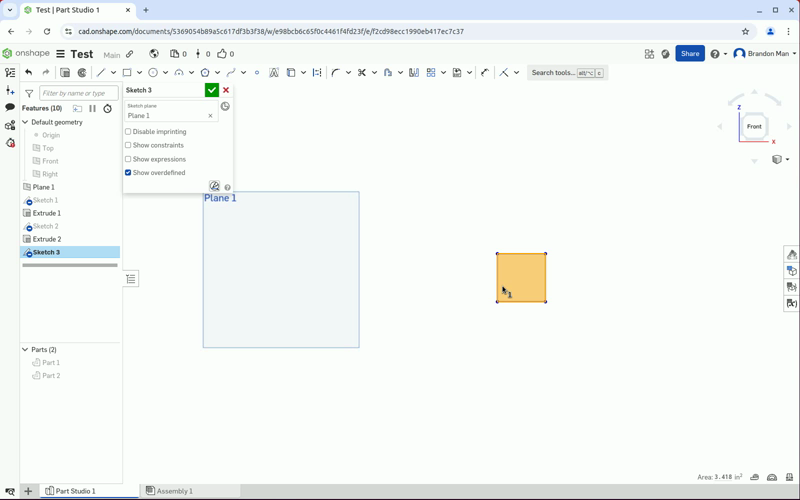
scroll(-6)
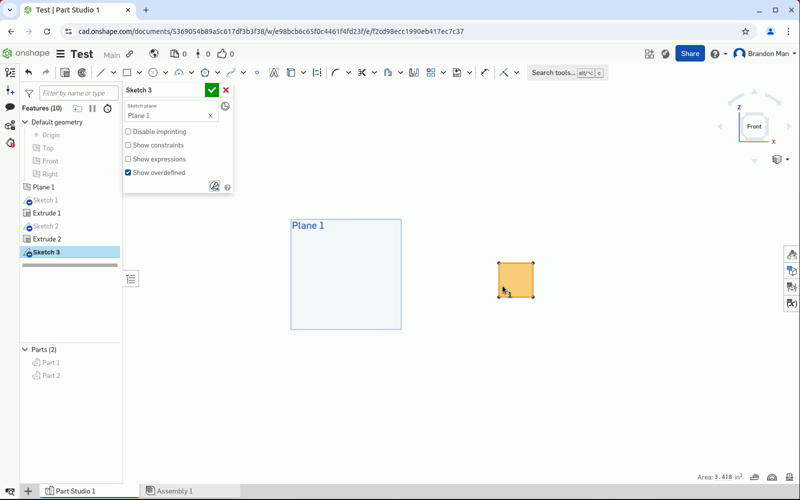
scroll(-6)
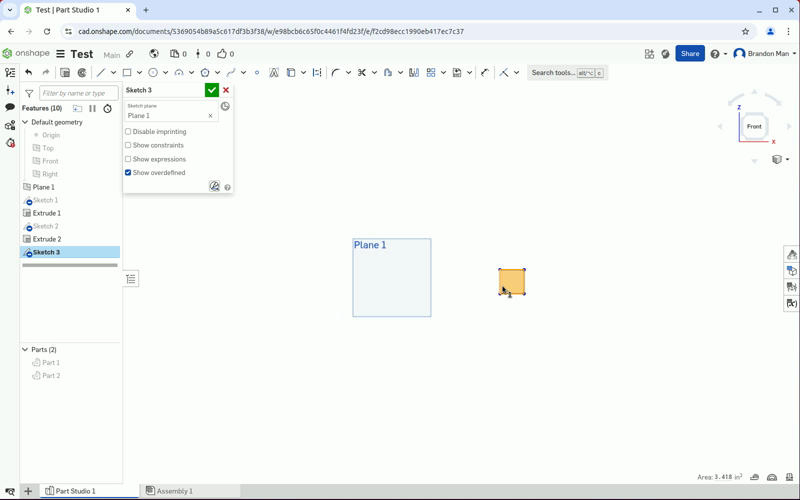
scroll(-6)
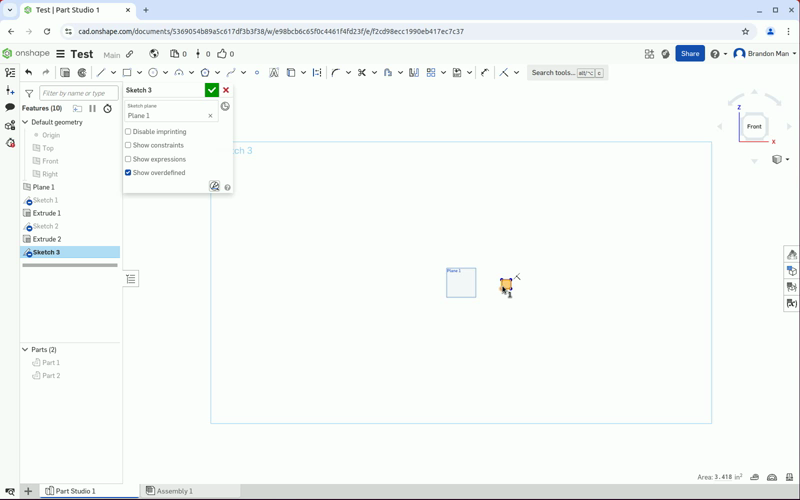
mouse_move(73, 352)
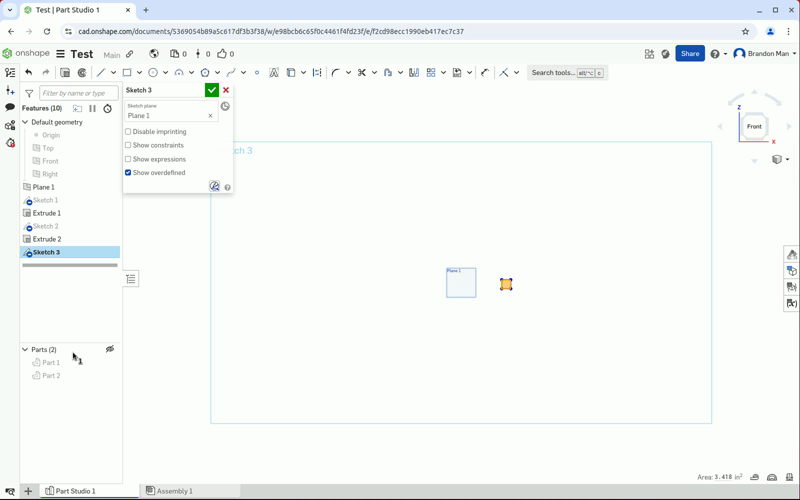
key(shift+y)
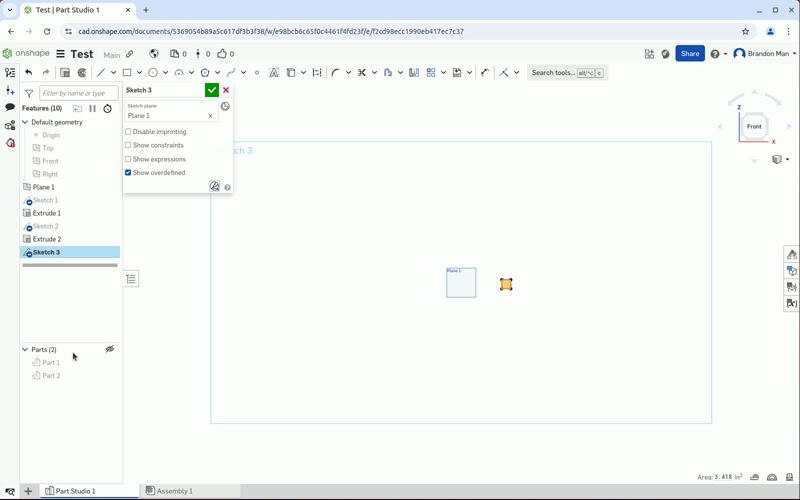
key(shift+e)
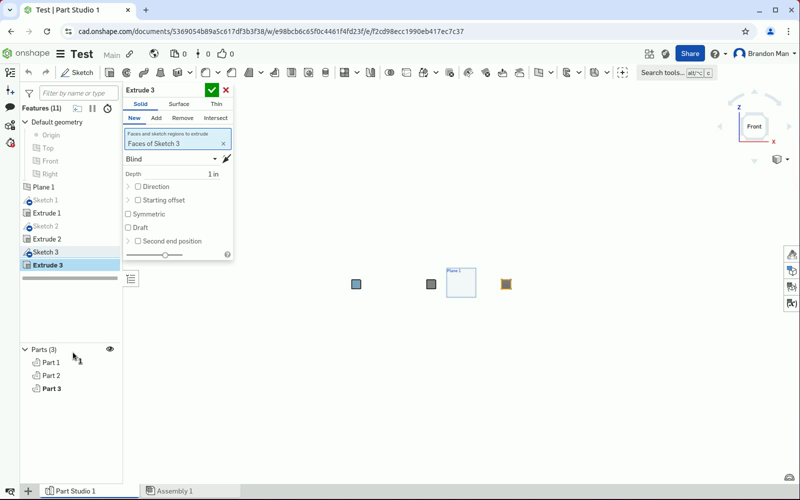
mouse_move(143, 106)
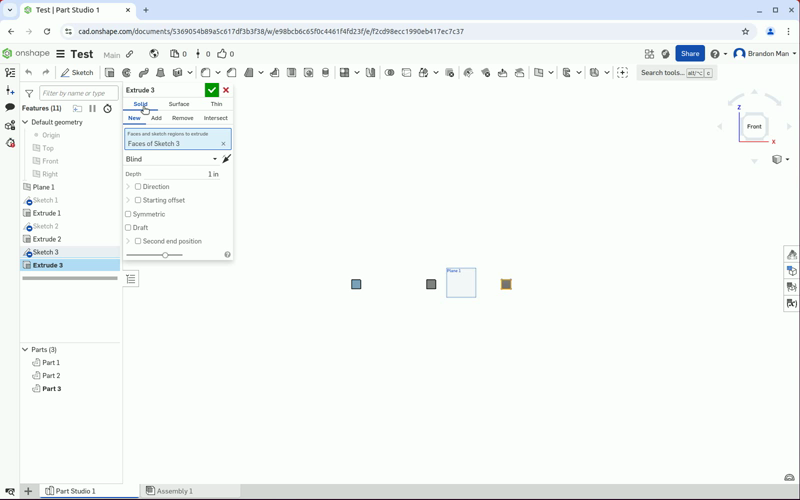
click(143, 106)
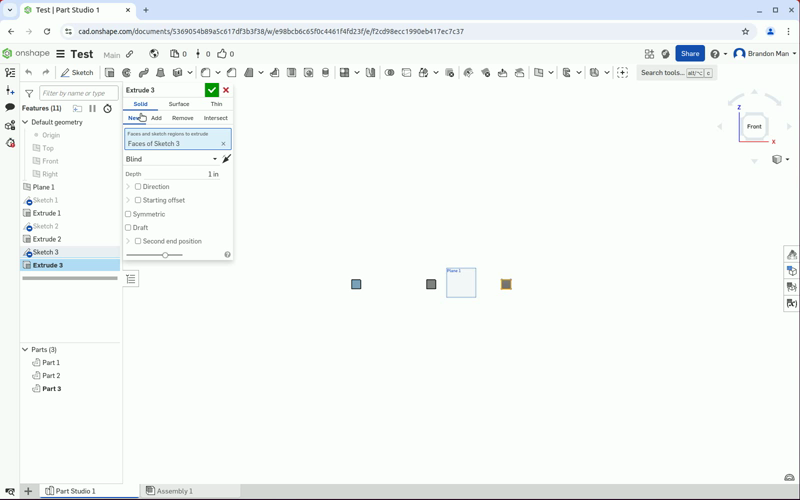
mouse_move(137, 120)
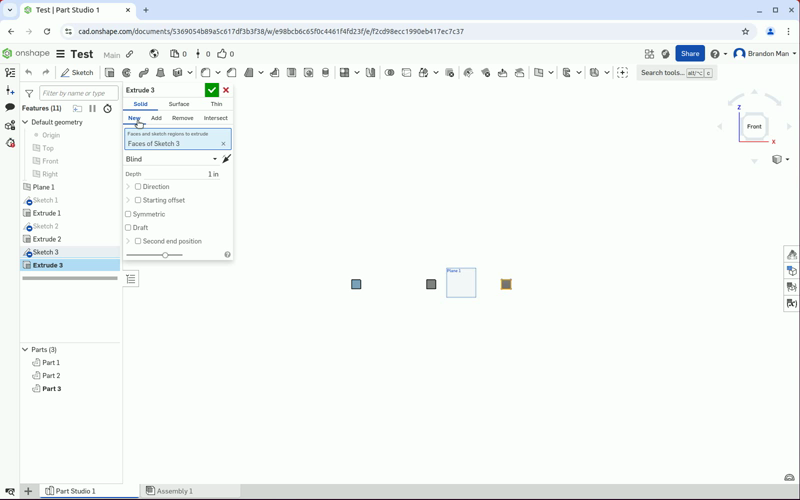
click(137, 120)
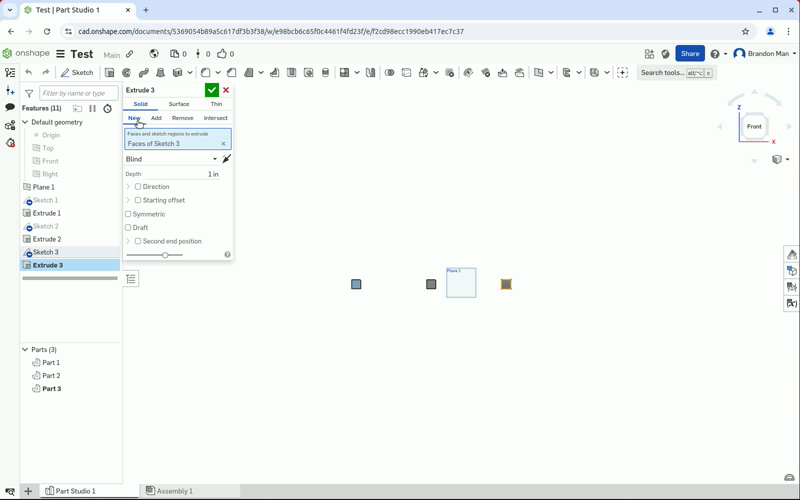
key(tab, 4)
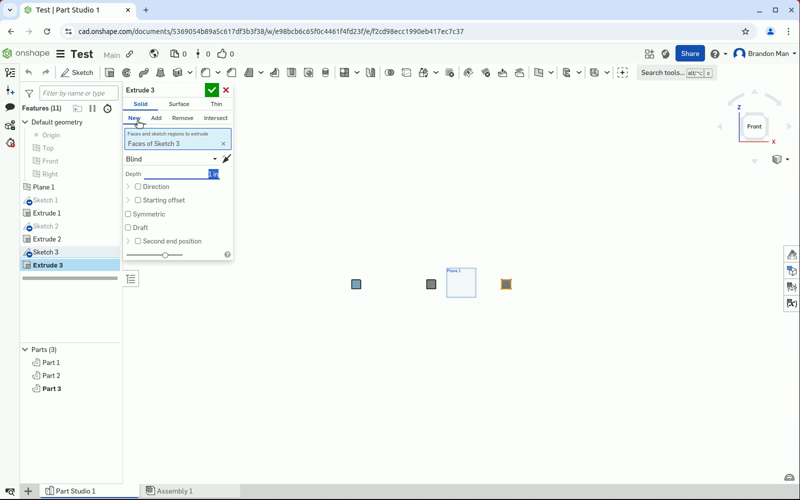
text(-24.312)
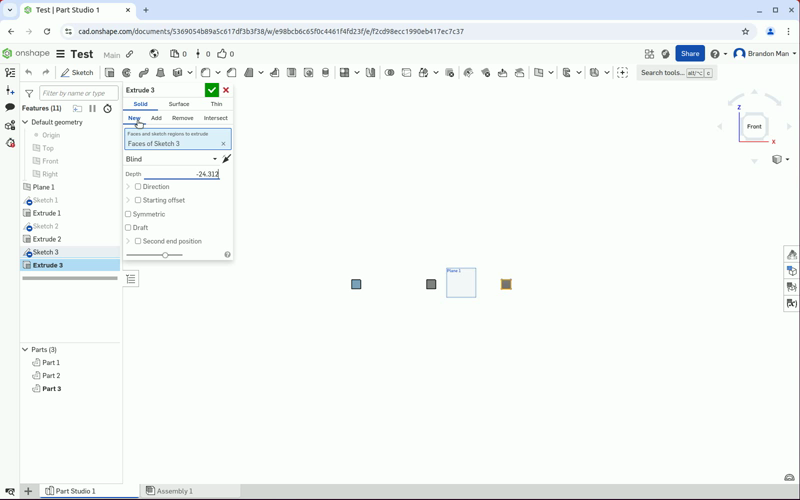
key(enter)
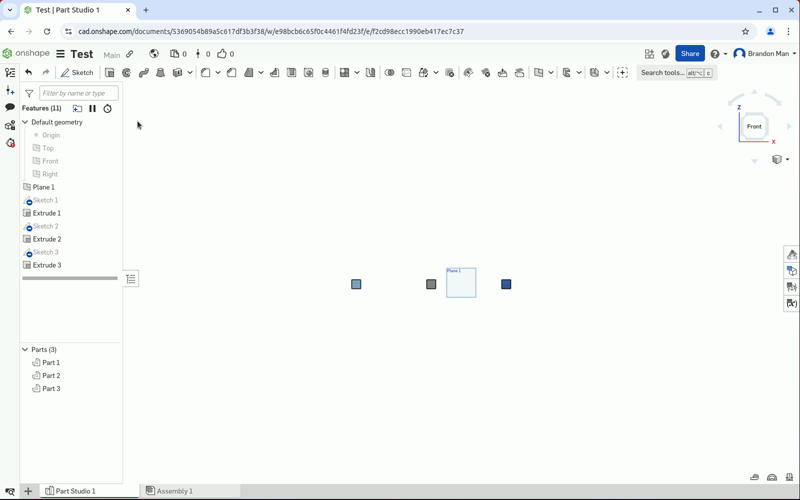
key(shift+h)
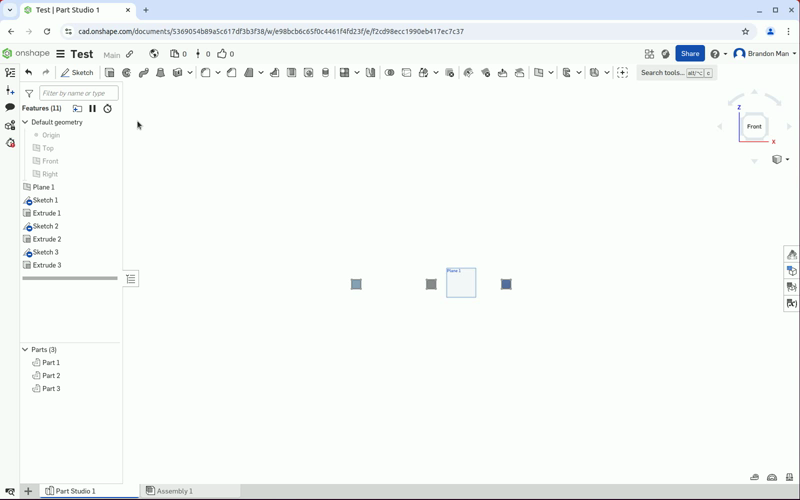
key(shift+h)
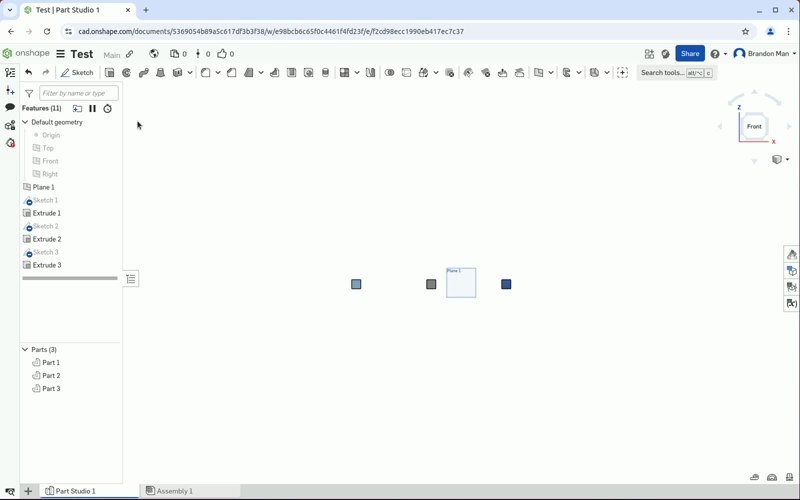
mouse_move(73, 189)
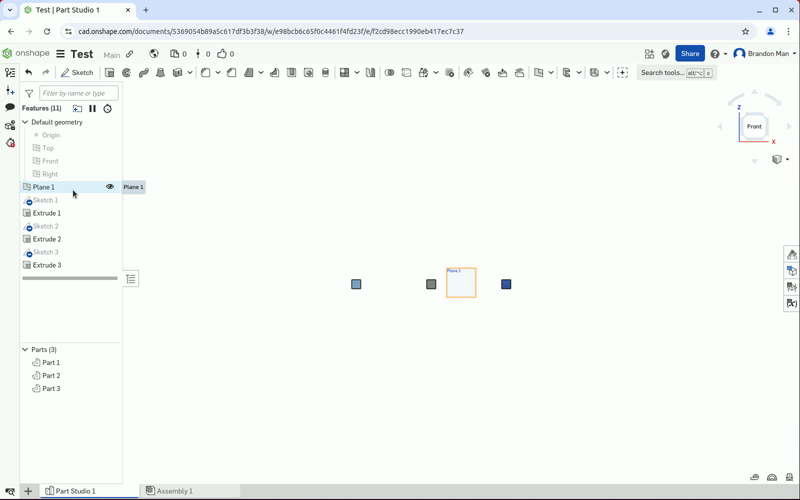
click(73, 189)
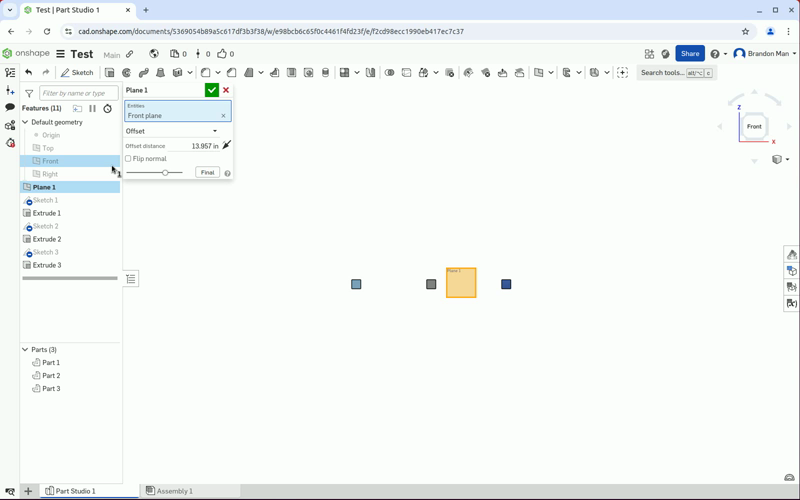
mouse_move(229, 92)
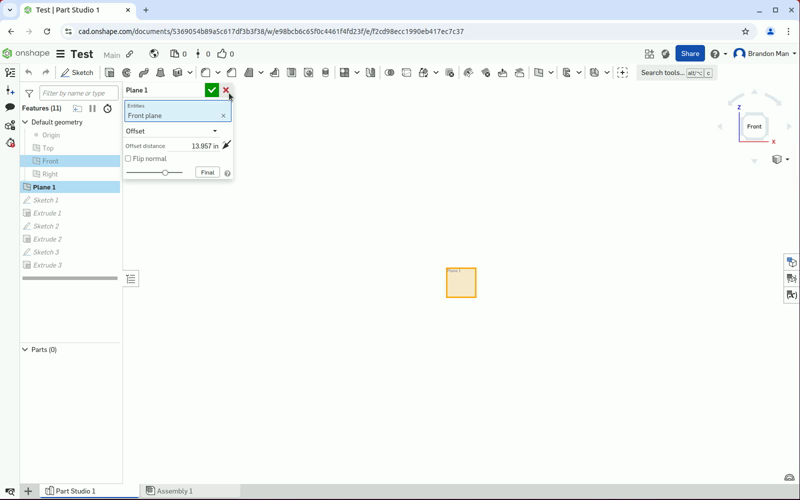
click(229, 92)
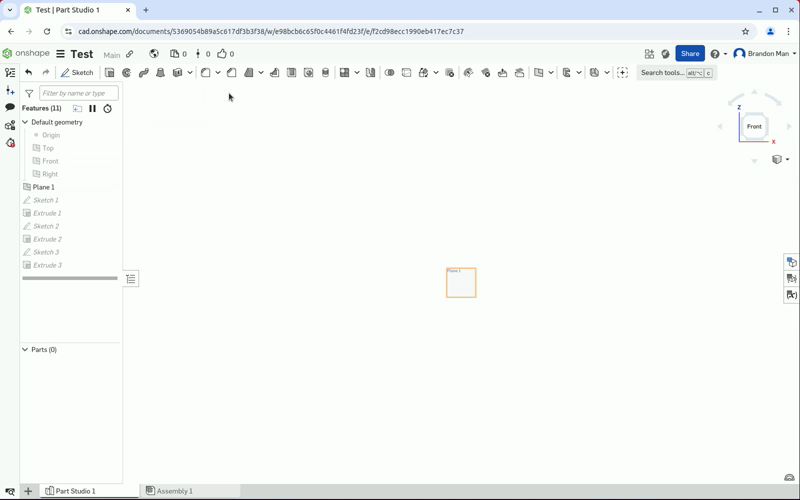
key(shift+s)
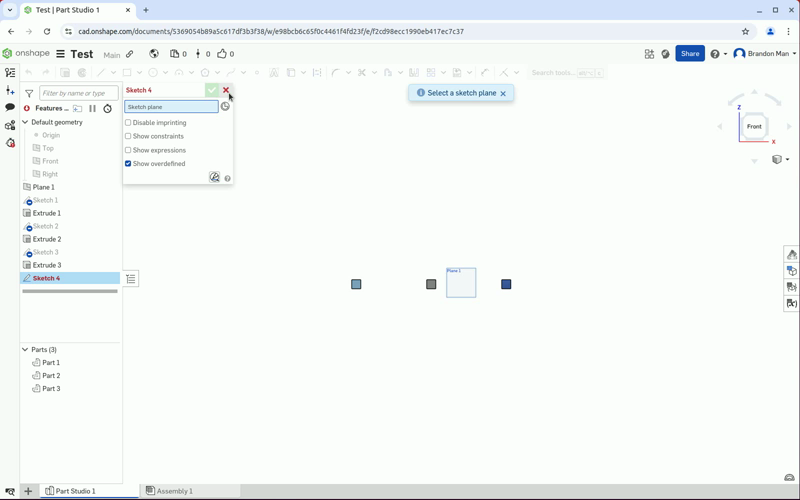
mouse_move(73, 189)
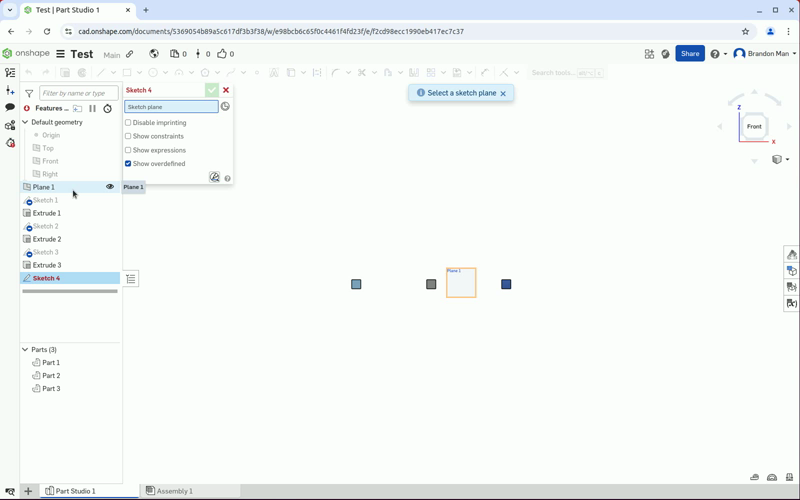
click(73, 189)
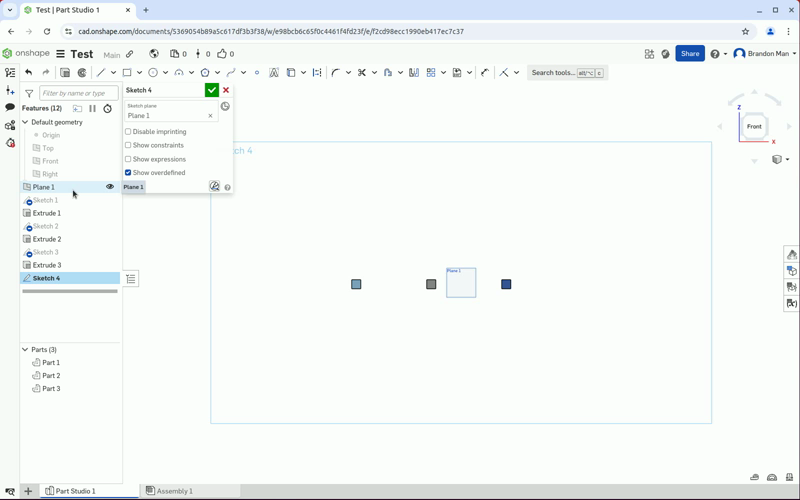
mouse_move(73, 352)
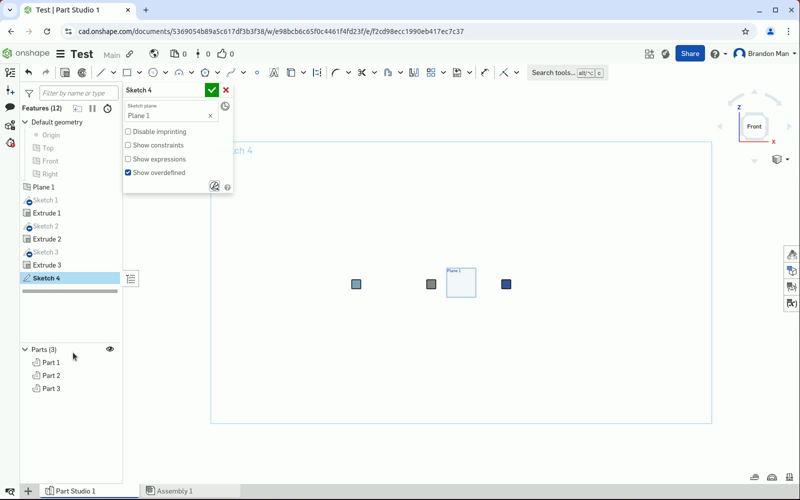
key(y)
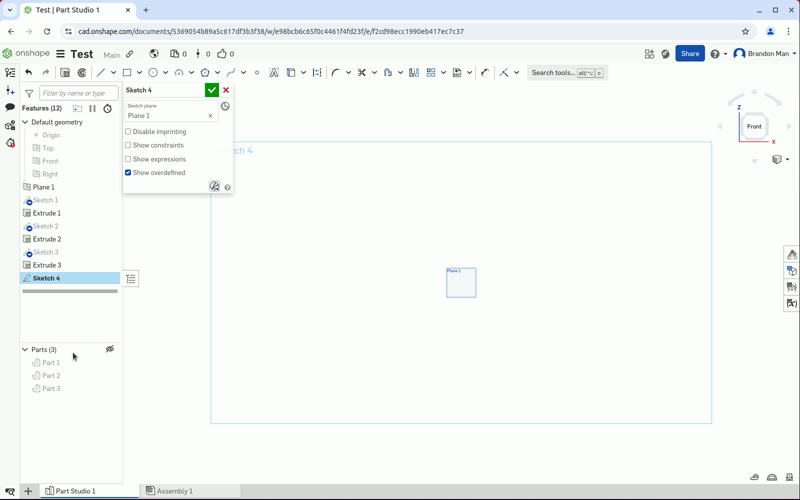
key(l)
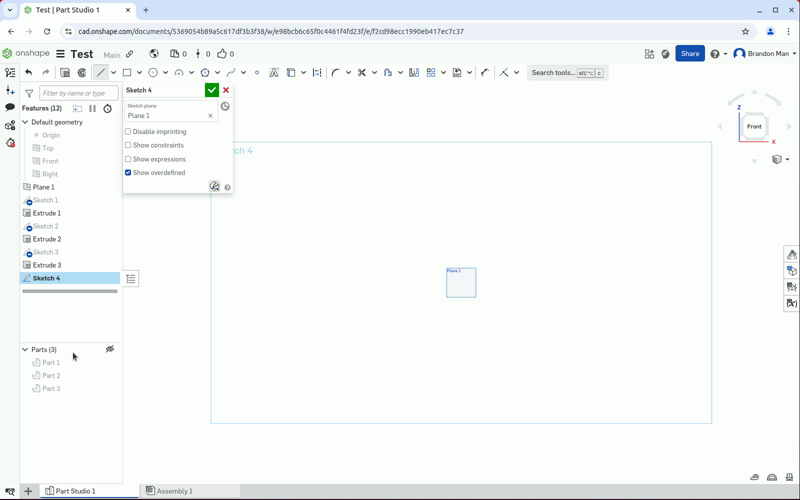
key_down(shift)
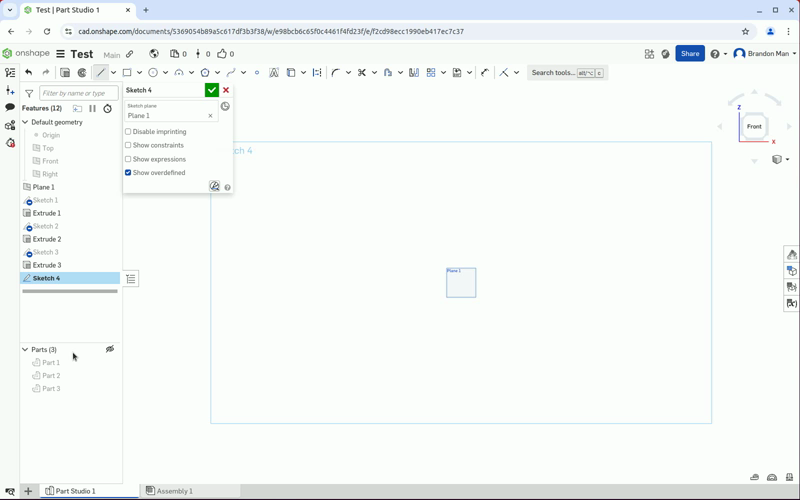
mouse_move(348, 275)
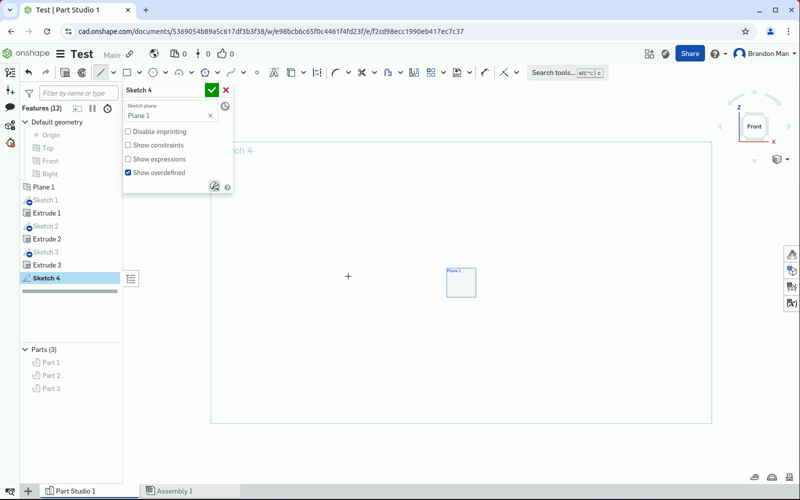
click(348, 275)
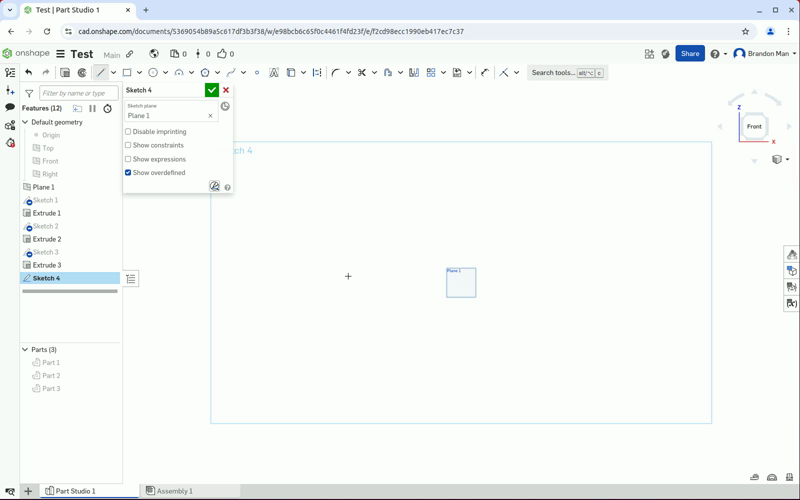
key_up(shift)
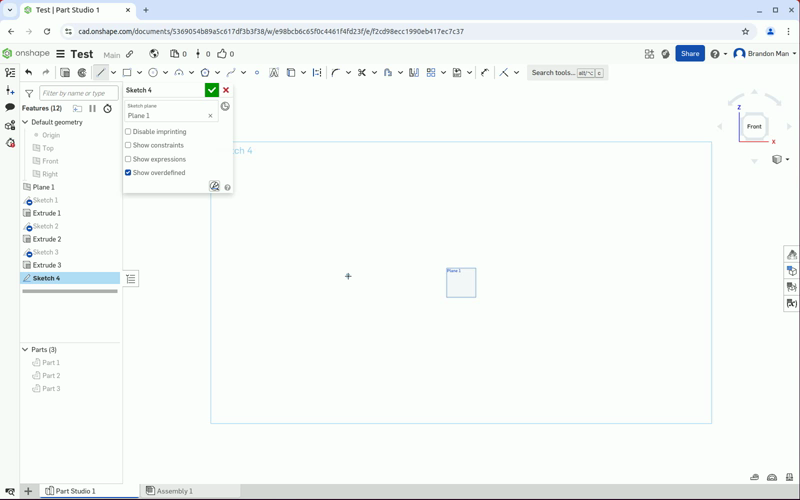
key_down(shift)
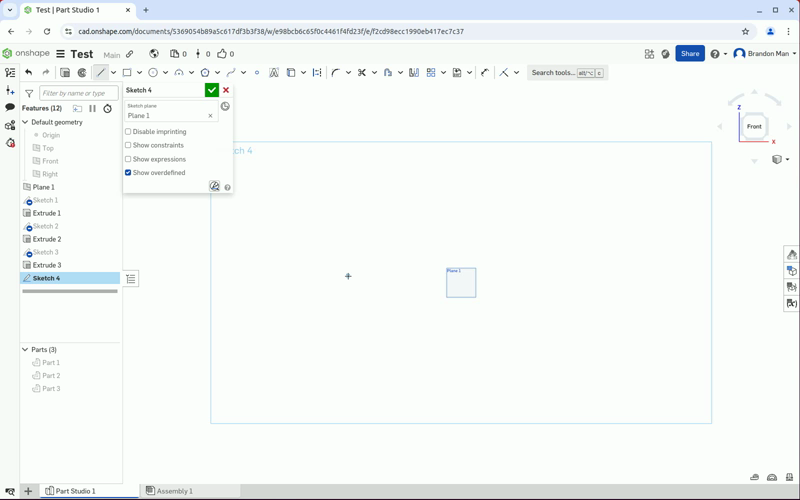
mouse_move(485, 276)
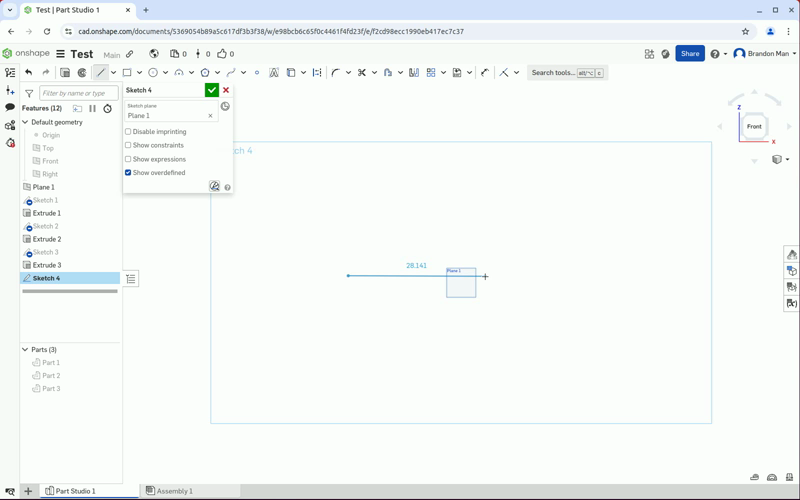
click(485, 276)
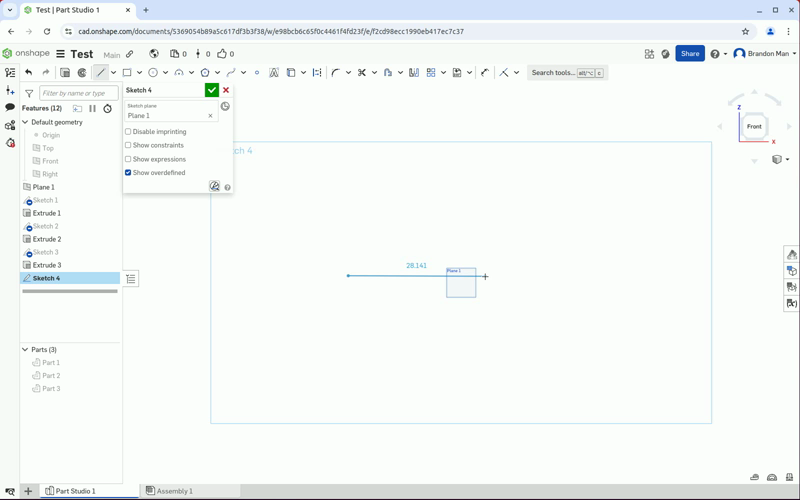
key_up(shift)
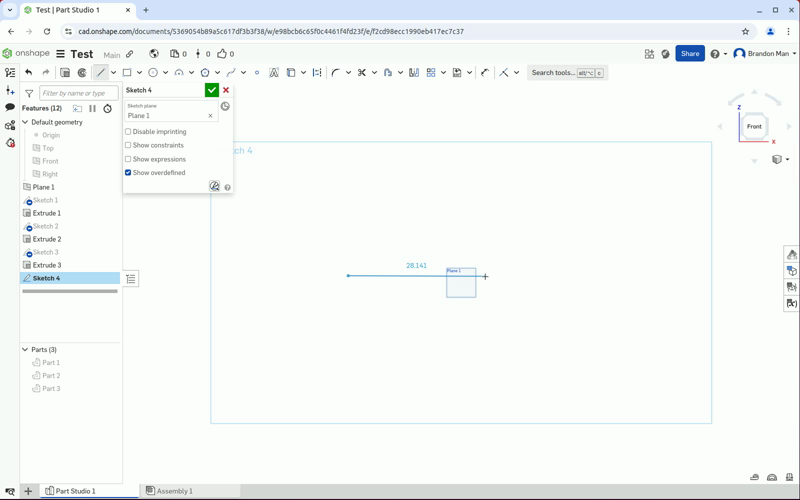
key_down(shift)
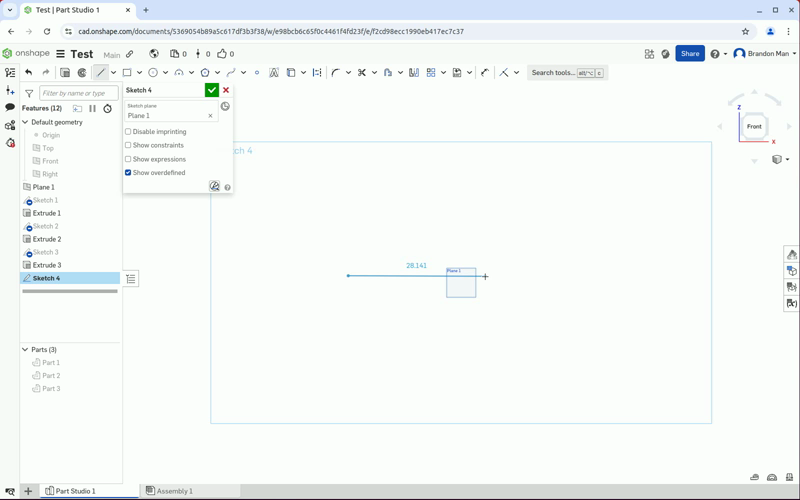
mouse_move(515, 276)
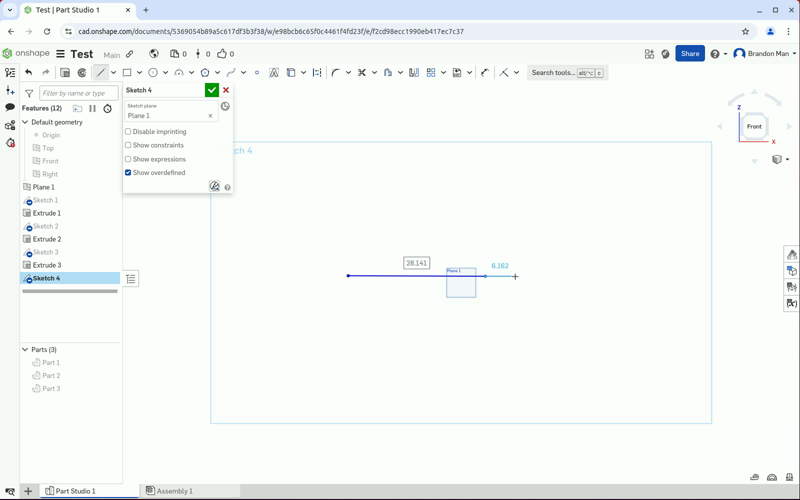
mouse_move(485, 277)
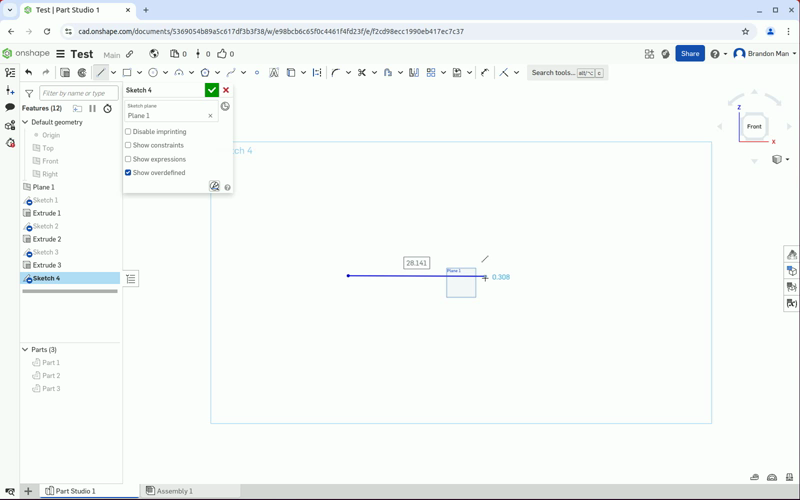
scroll(6)
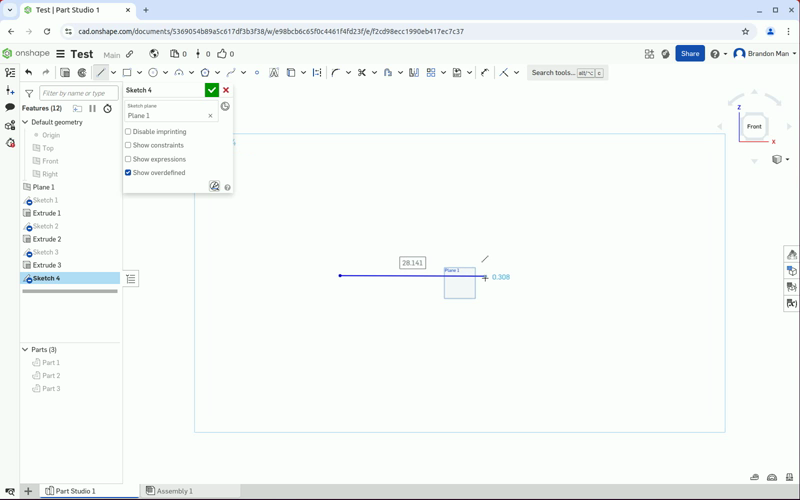
scroll(6)
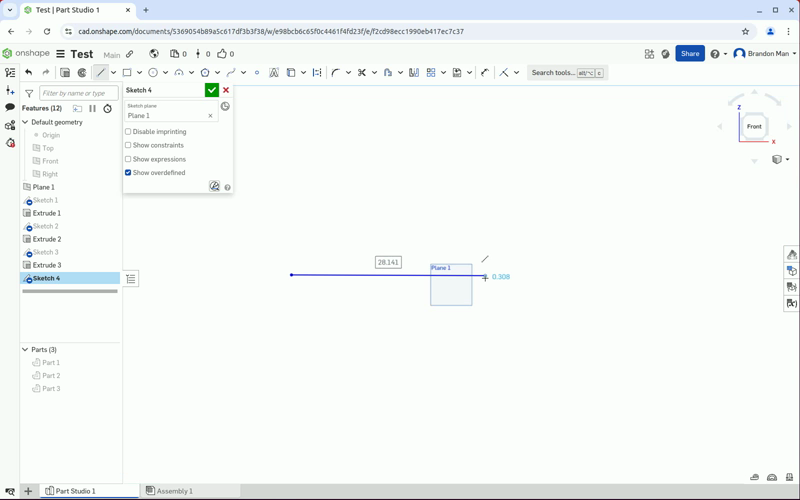
scroll(6)
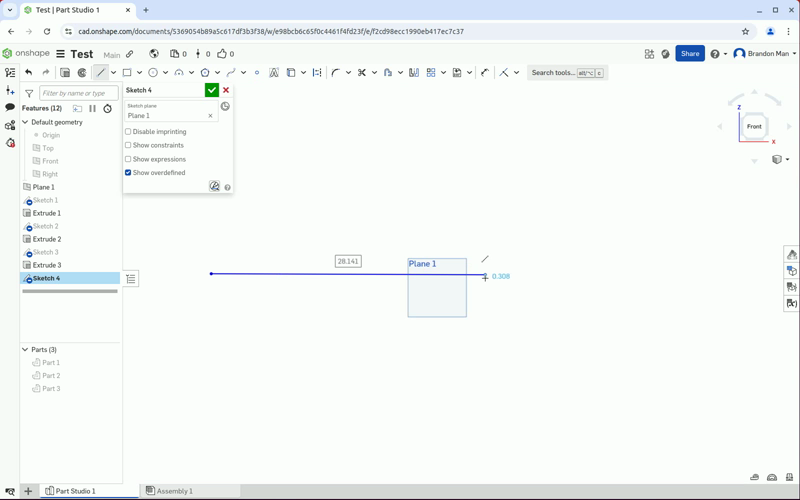
scroll(6)
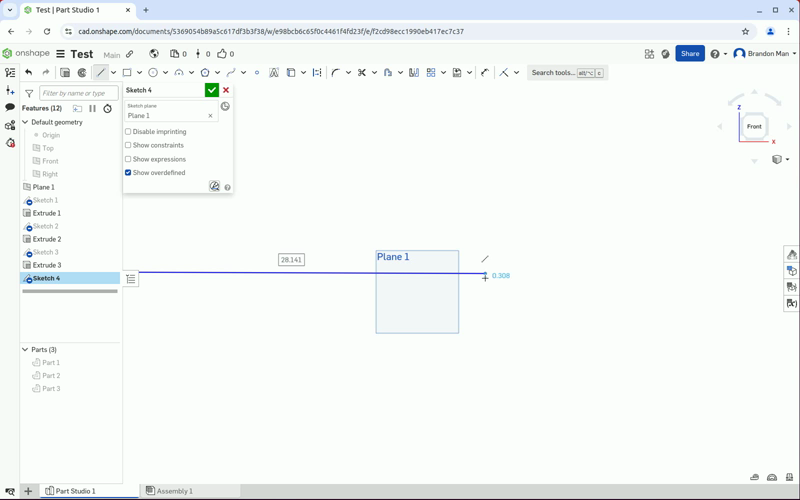
scroll(6)
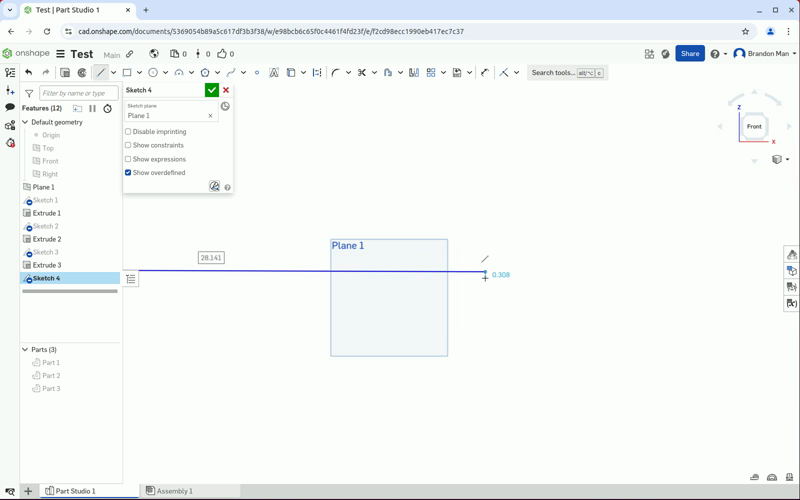
scroll(6)
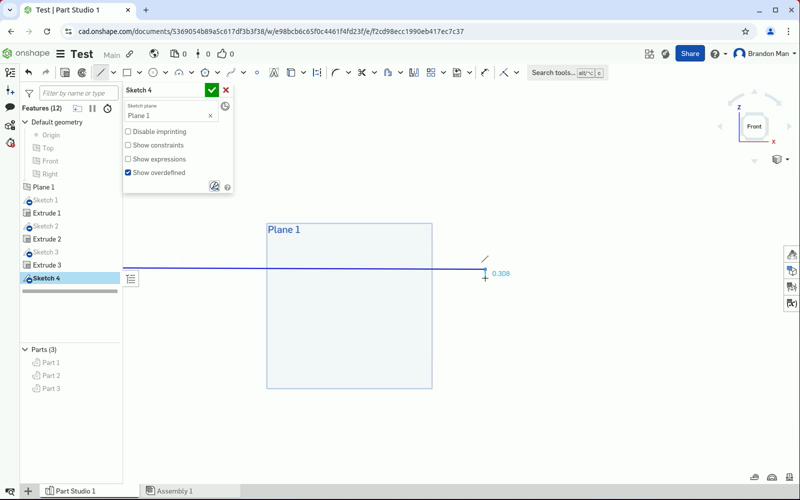
scroll(6)
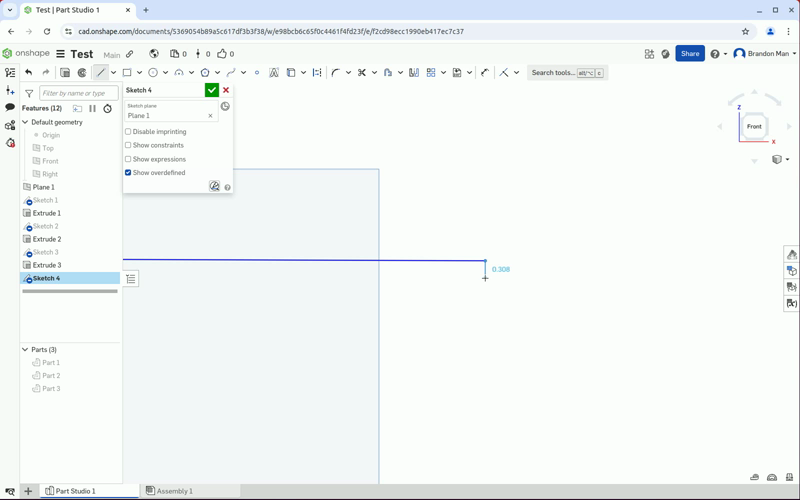
click(485, 277)
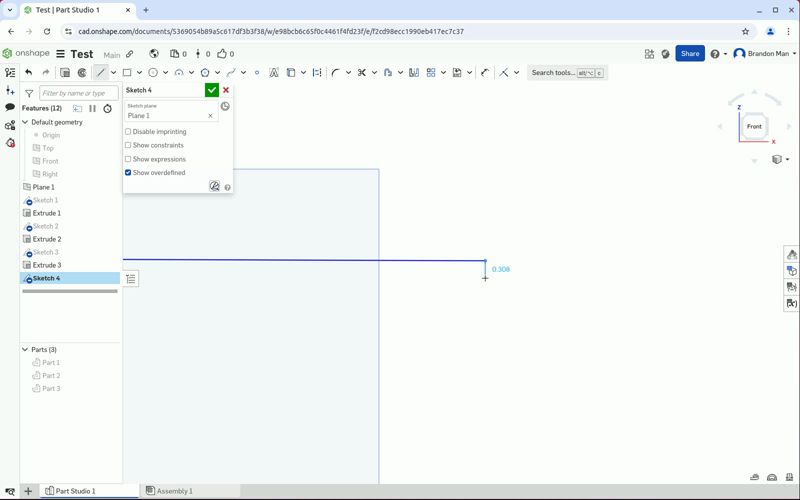
scroll(-6)
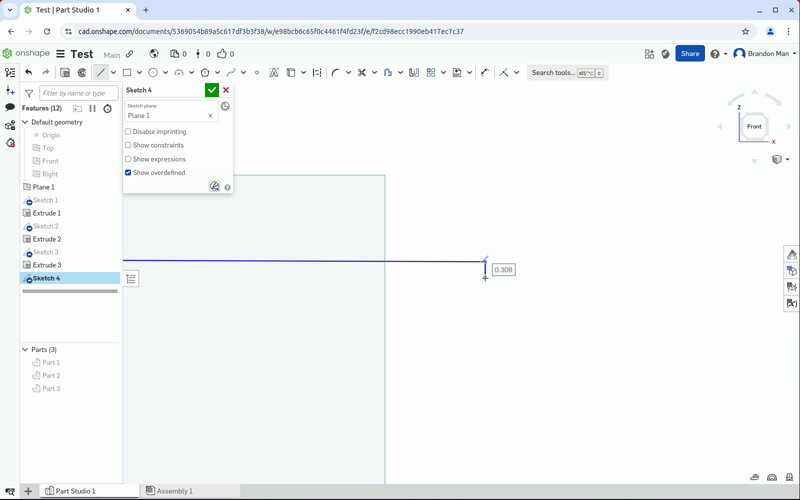
scroll(-6)
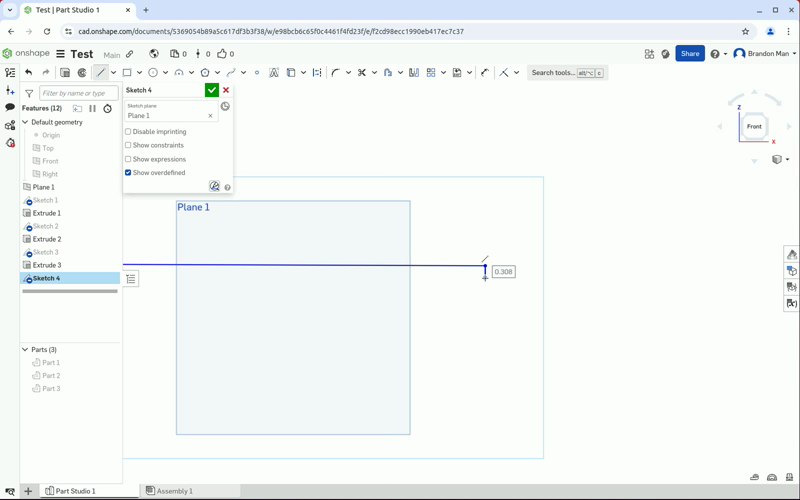
scroll(-6)
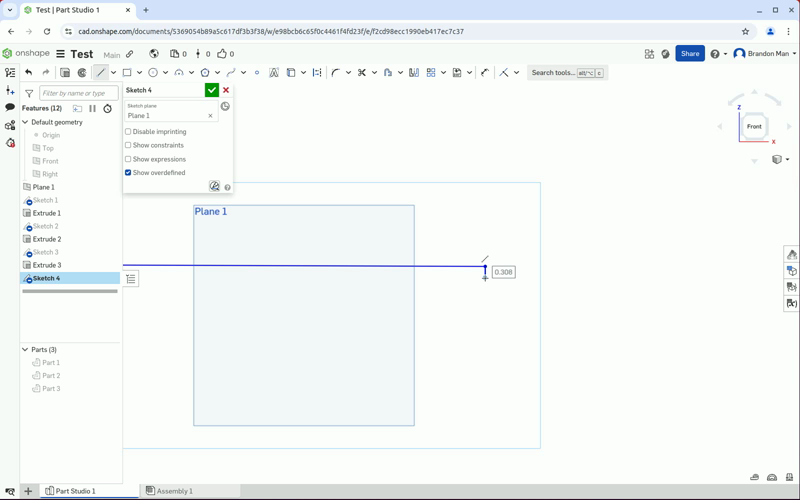
scroll(-6)
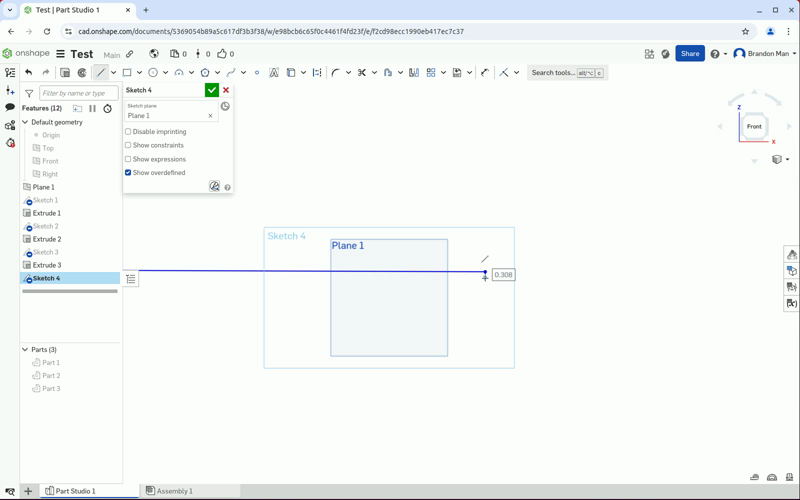
scroll(-6)
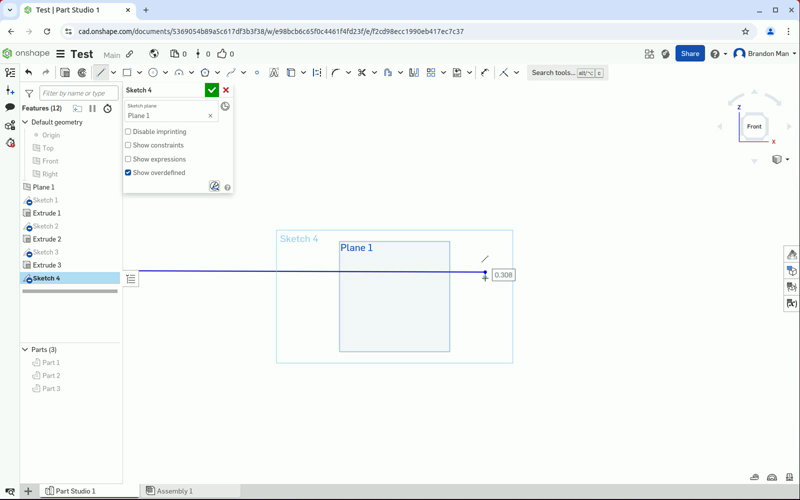
scroll(-6)
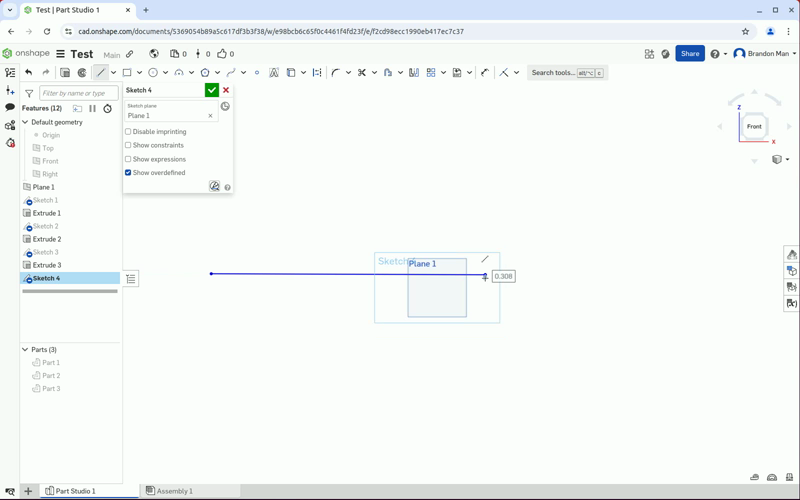
scroll(-6)
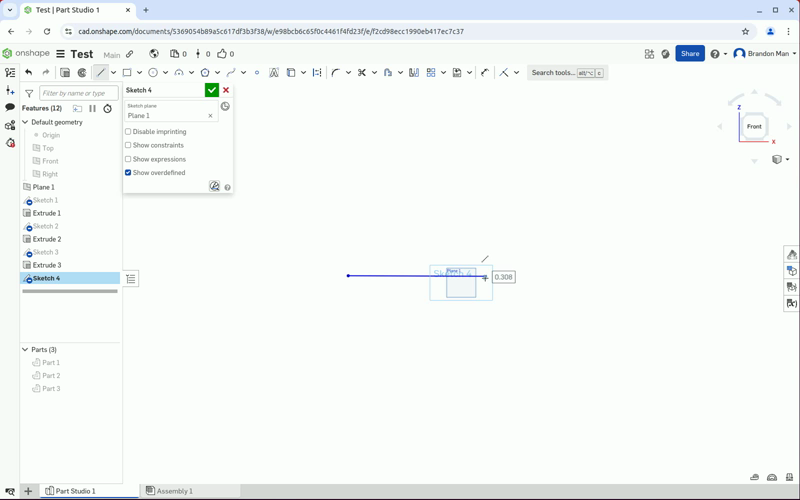
key_up(shift)
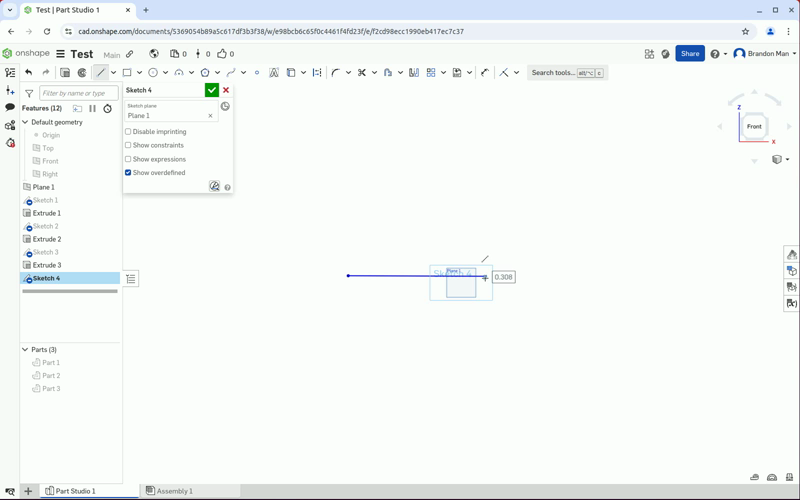
key_down(shift)
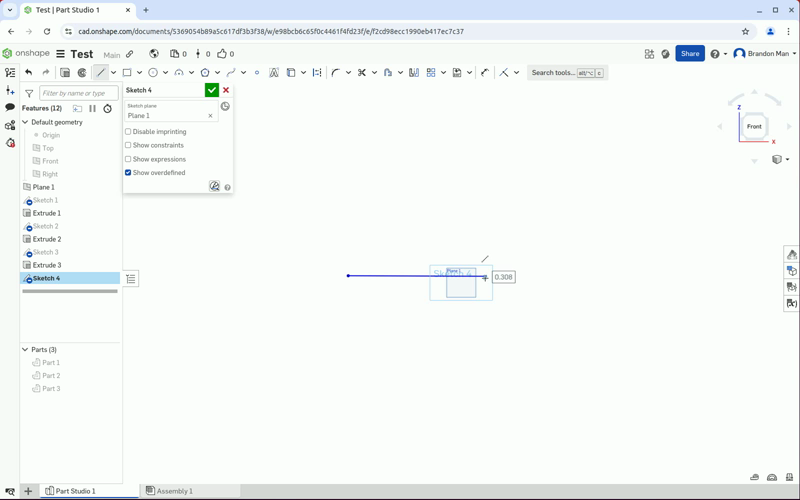
mouse_move(515, 277)
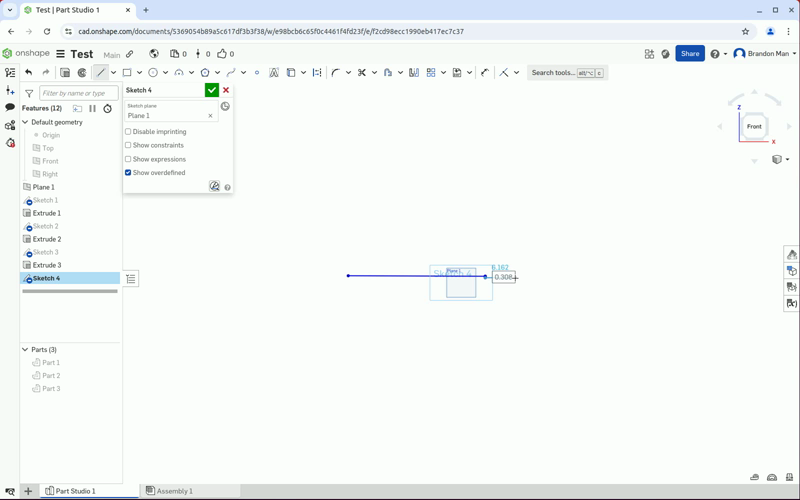
mouse_move(513, 277)
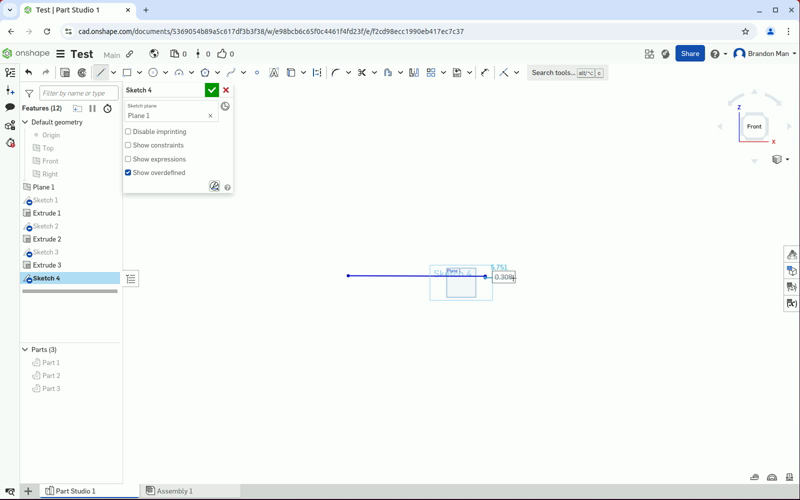
click(513, 277)
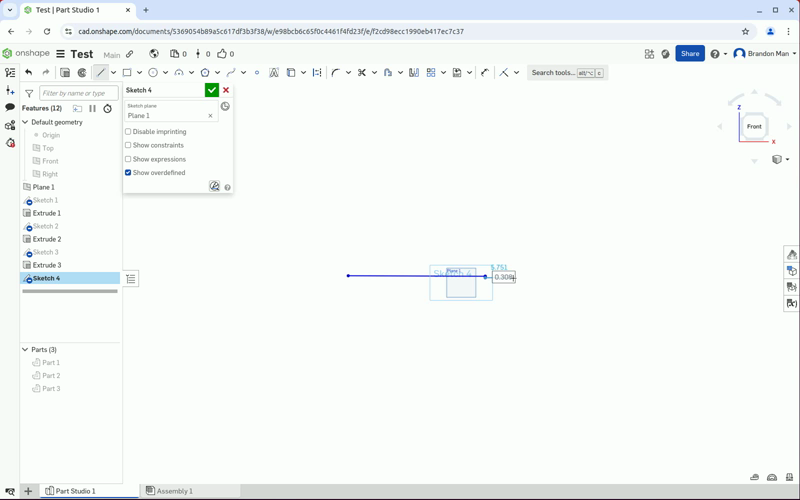
key_up(shift)
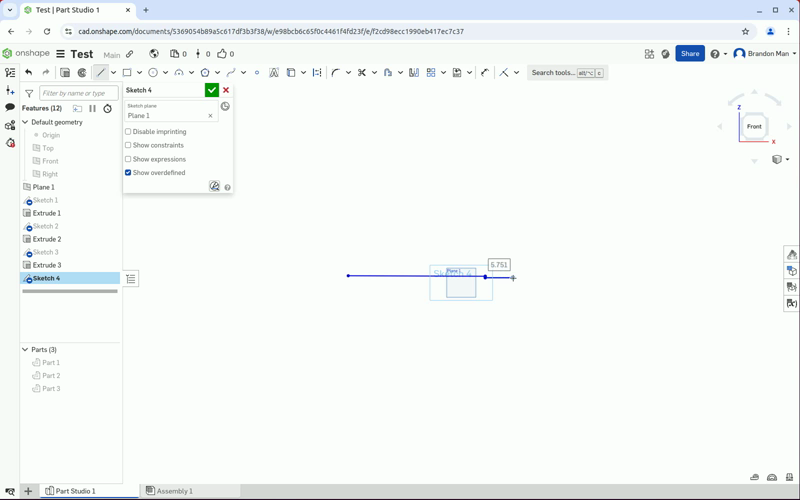
key_down(shift)
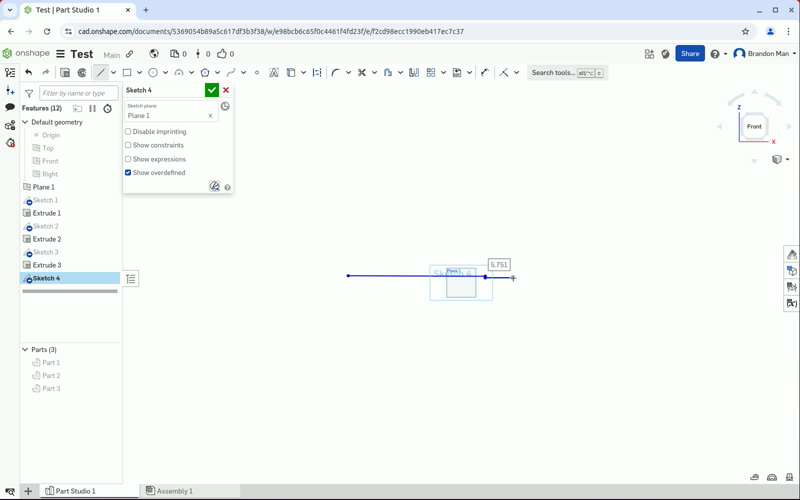
mouse_move(543, 277)
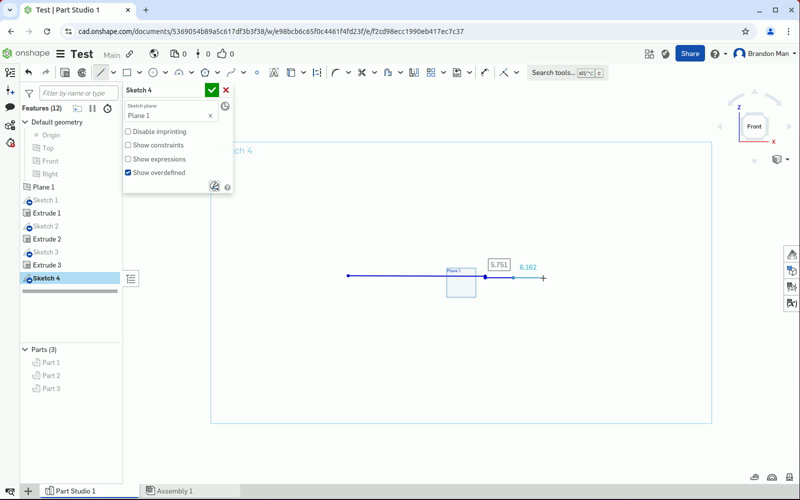
mouse_move(513, 272)
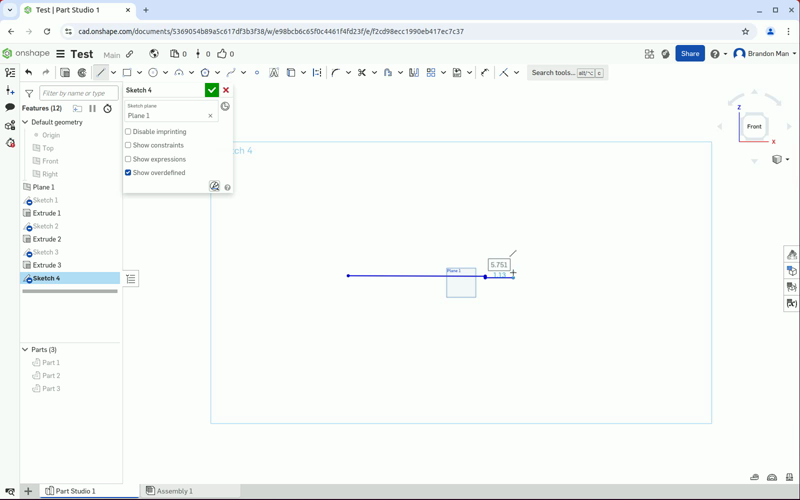
scroll(6)
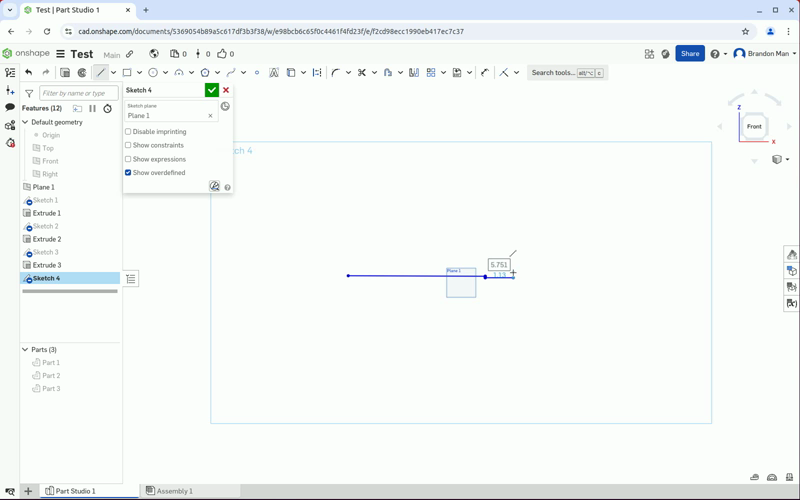
scroll(6)
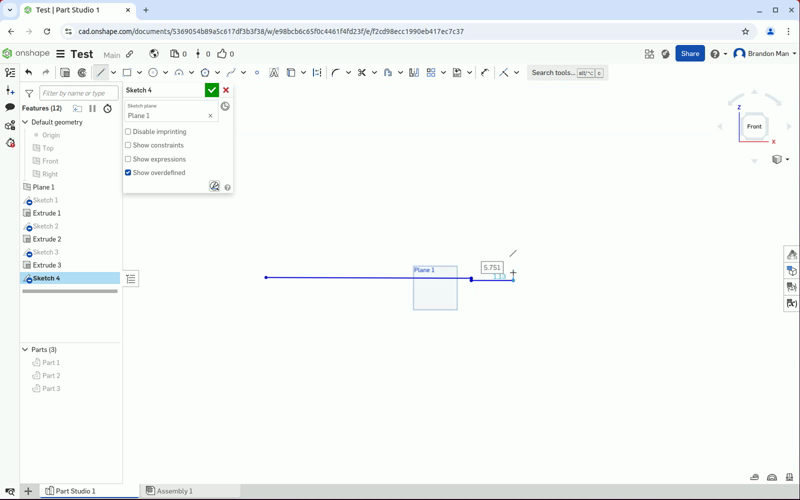
scroll(6)
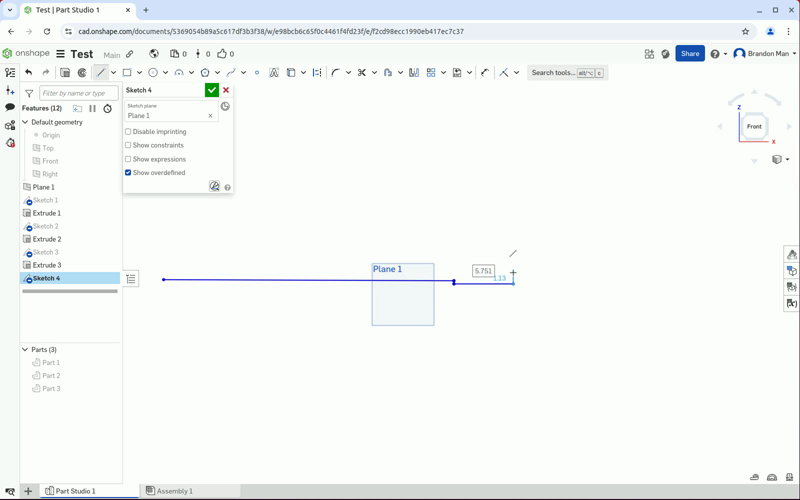
scroll(6)
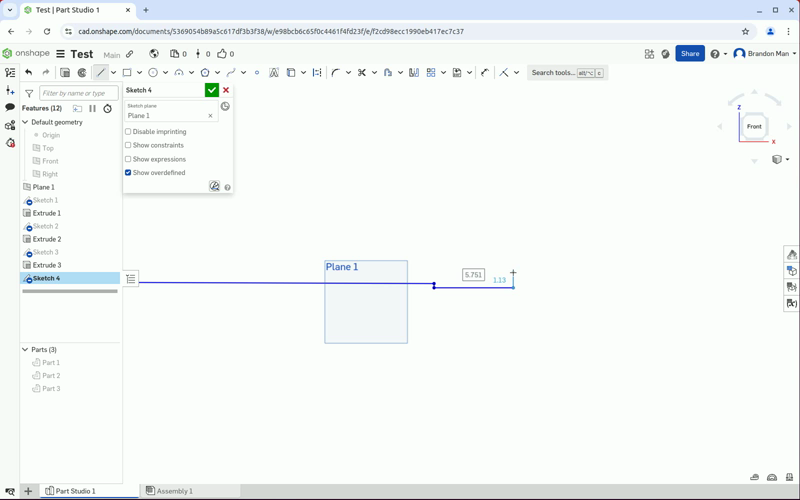
scroll(6)
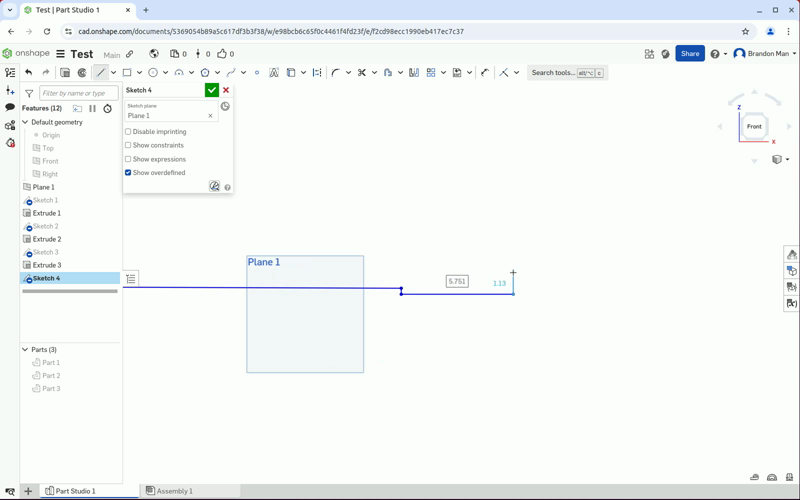
scroll(6)
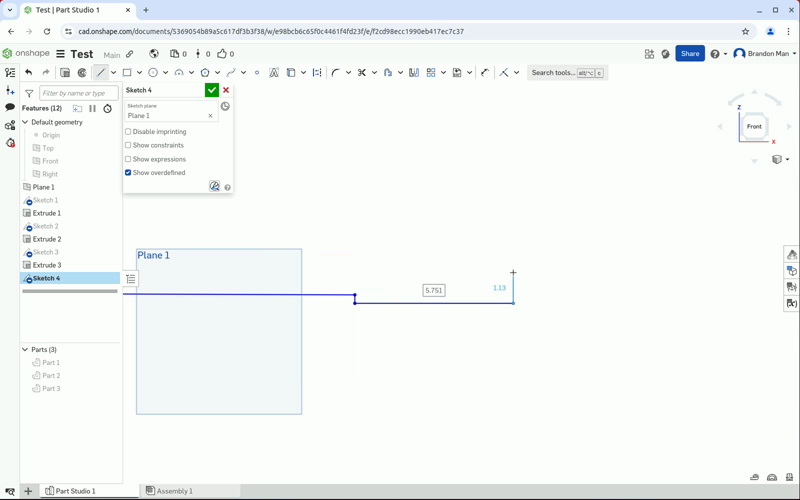
scroll(6)
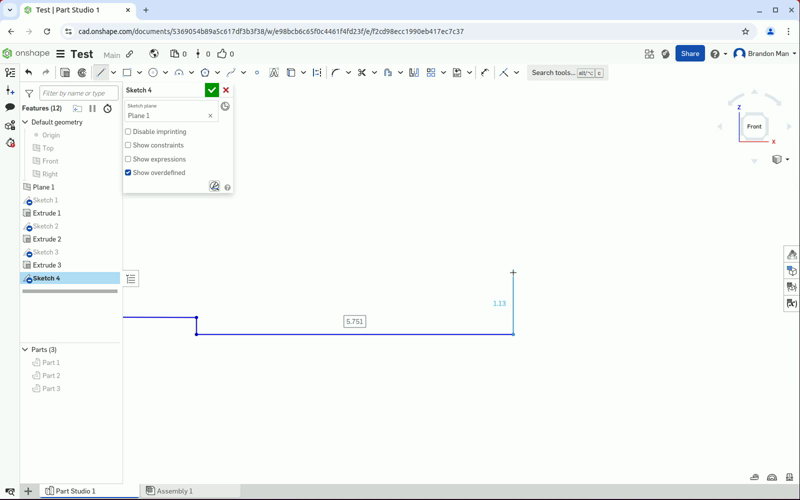
click(513, 272)
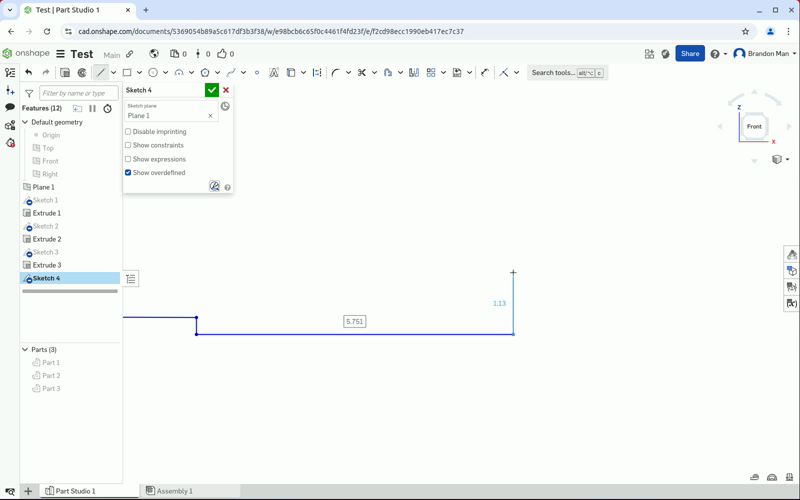
scroll(-6)
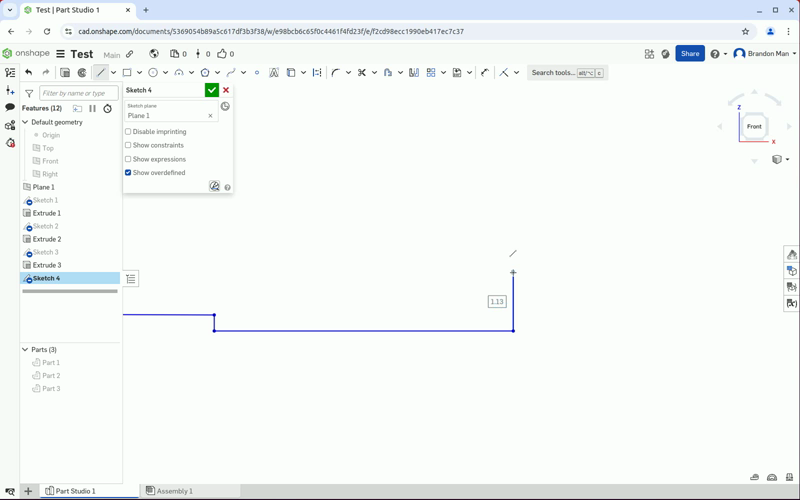
scroll(-6)
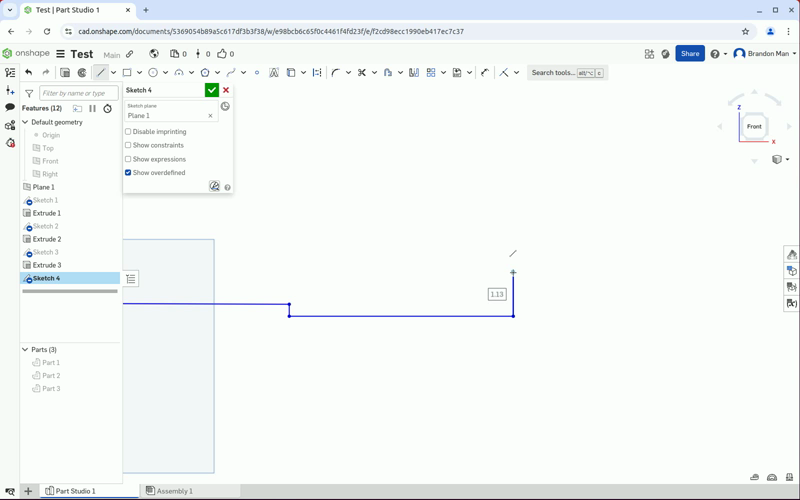
scroll(-6)
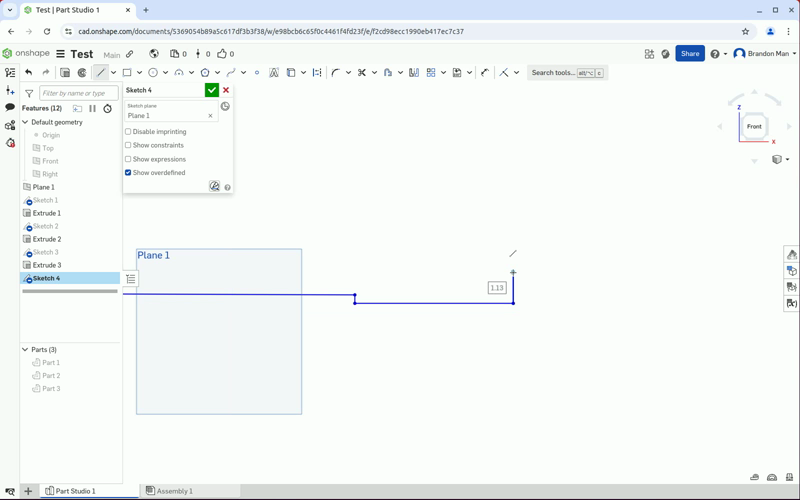
scroll(-6)
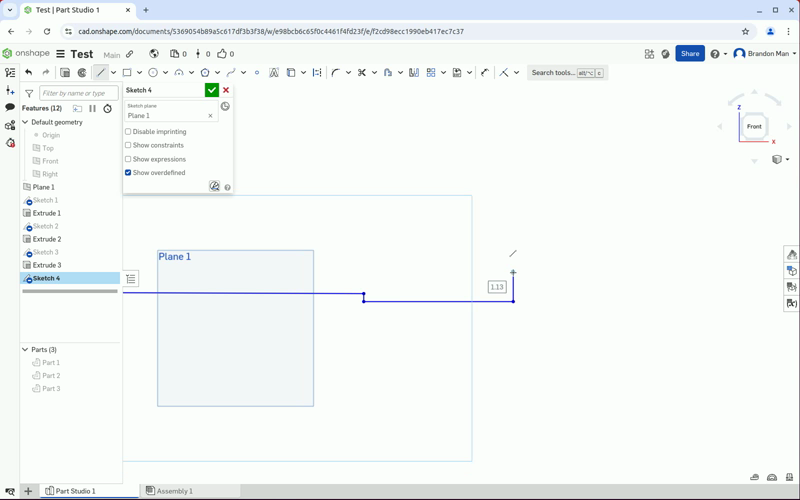
scroll(-6)
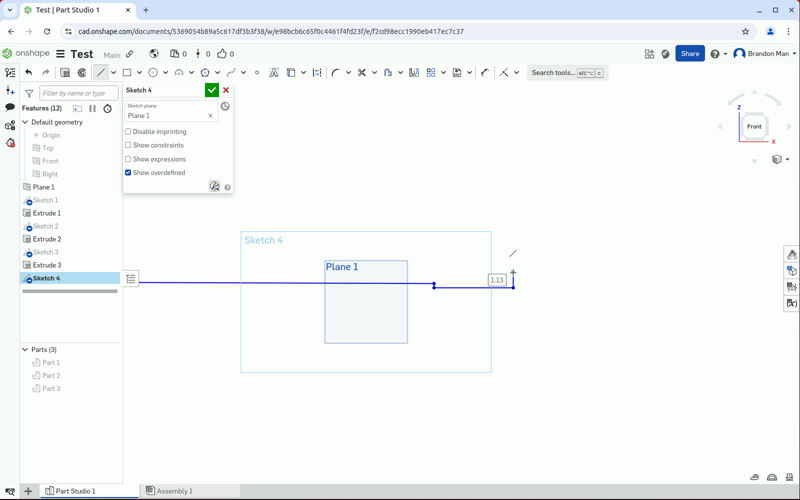
scroll(-6)
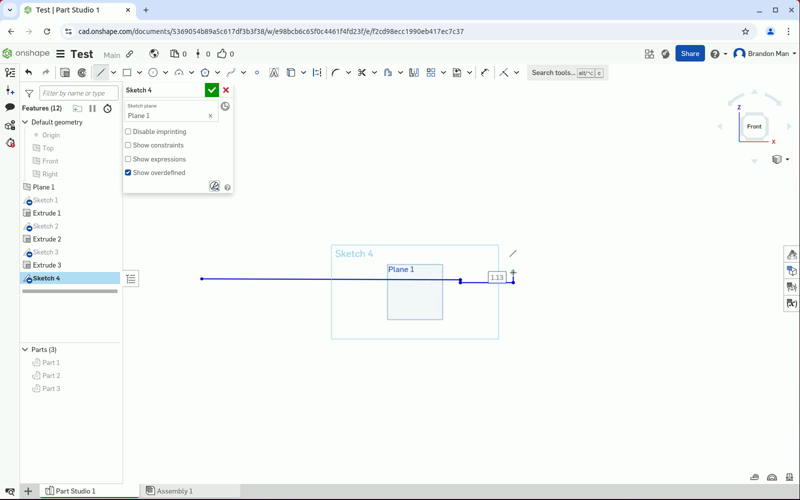
scroll(-6)
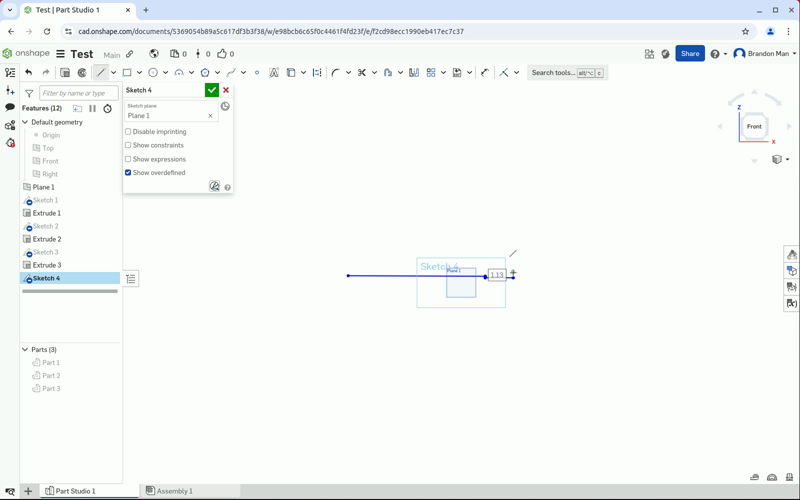
key_up(shift)
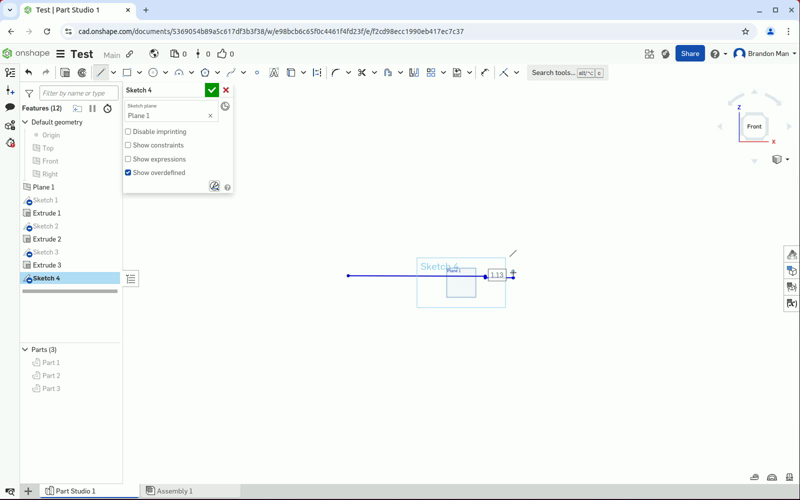
key_down(shift)
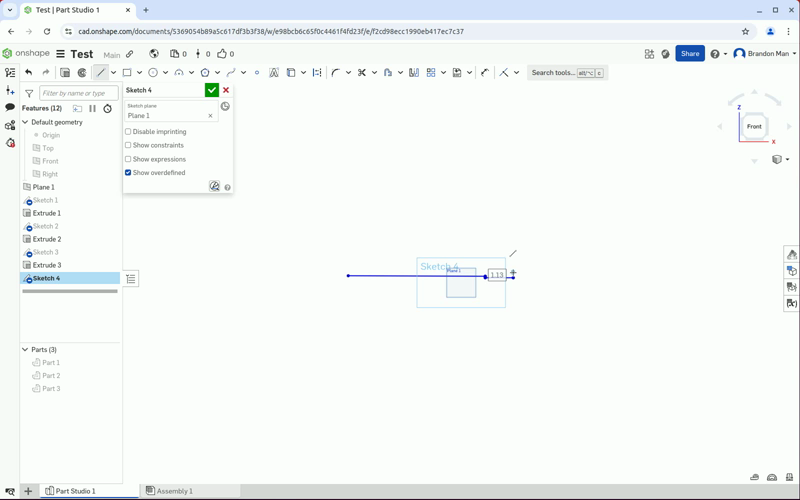
mouse_move(348, 272)
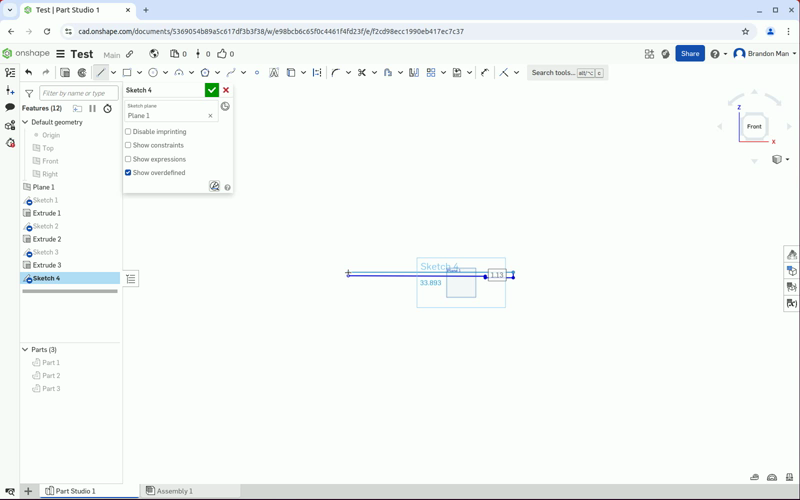
scroll(6)
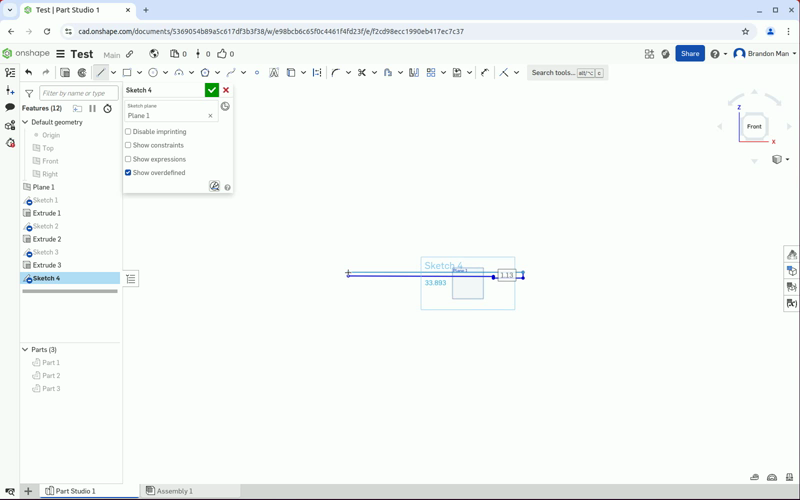
scroll(6)
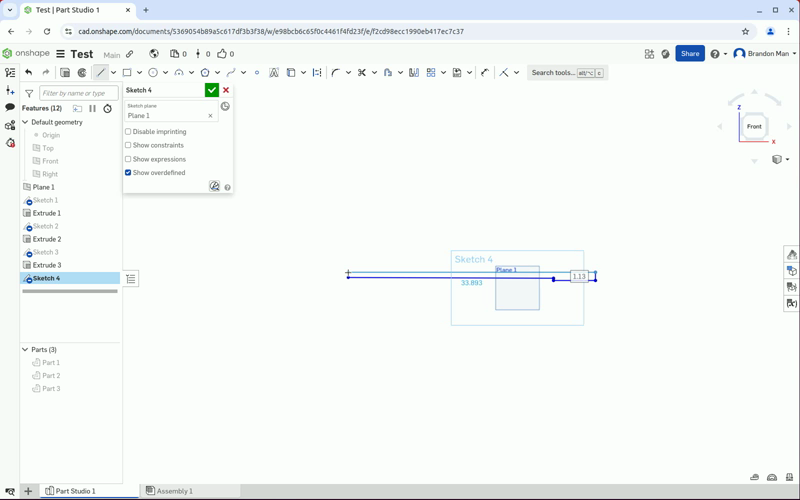
scroll(6)
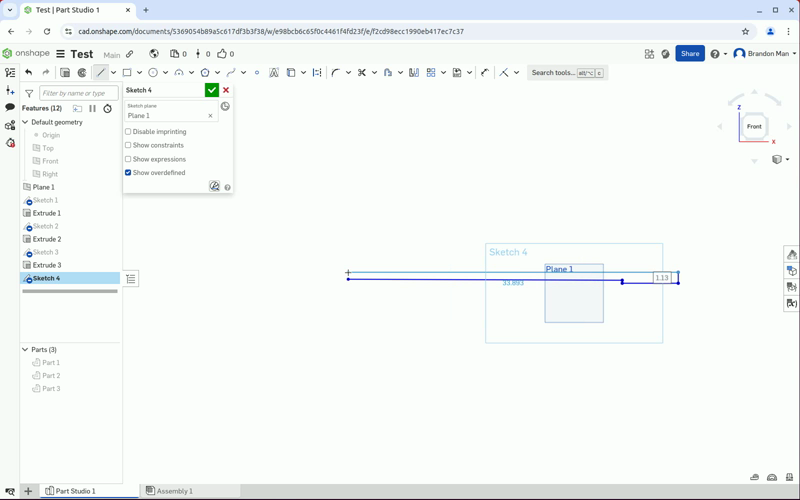
scroll(6)
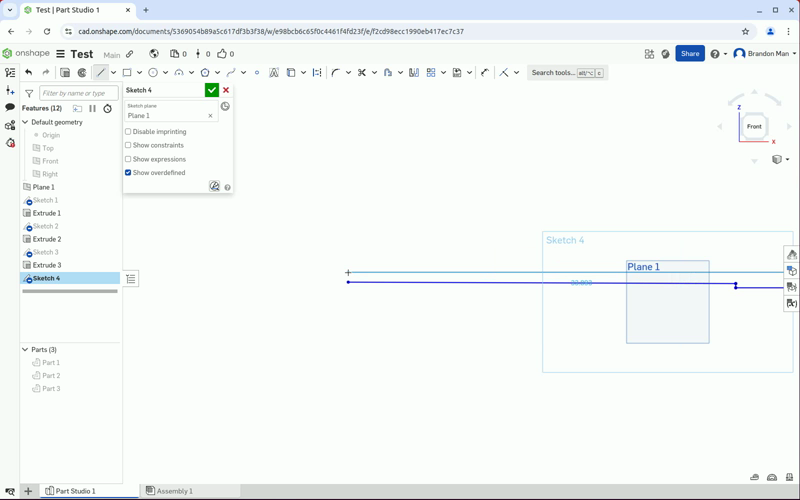
scroll(6)
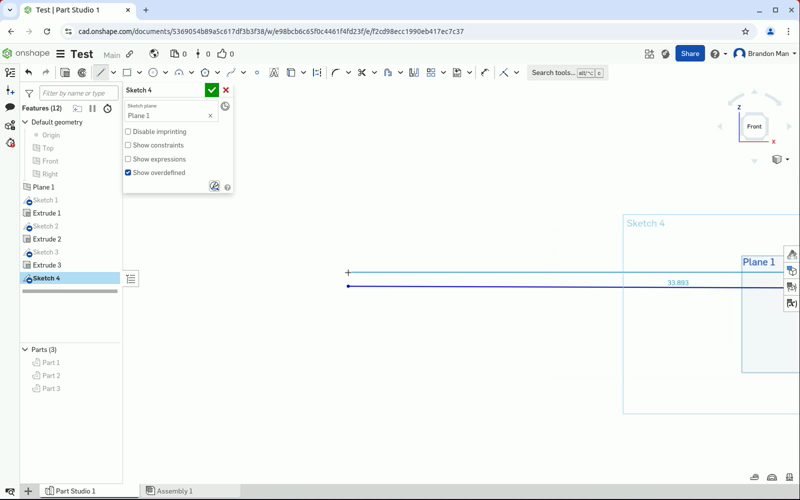
scroll(6)
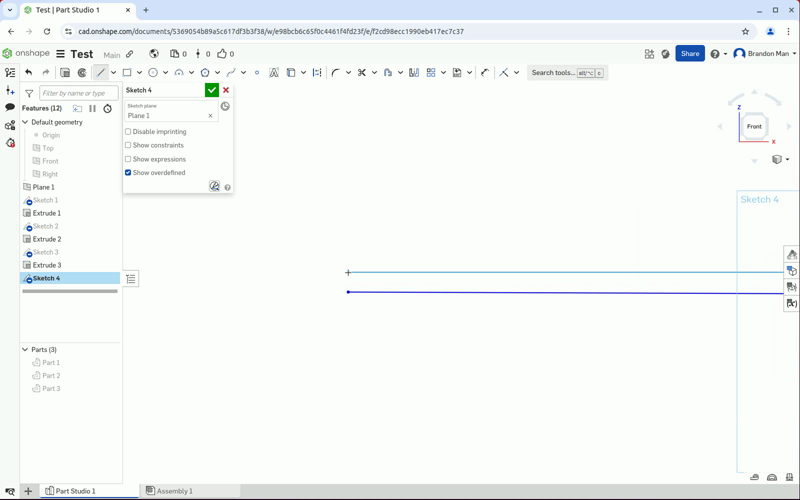
scroll(6)
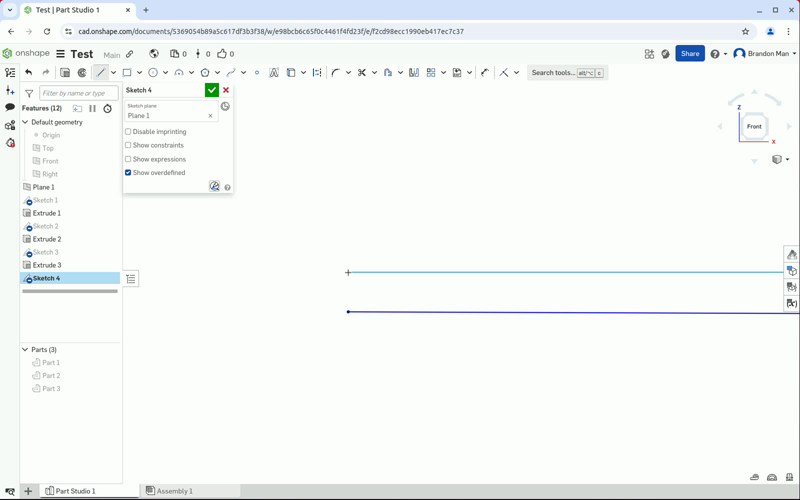
click(348, 272)
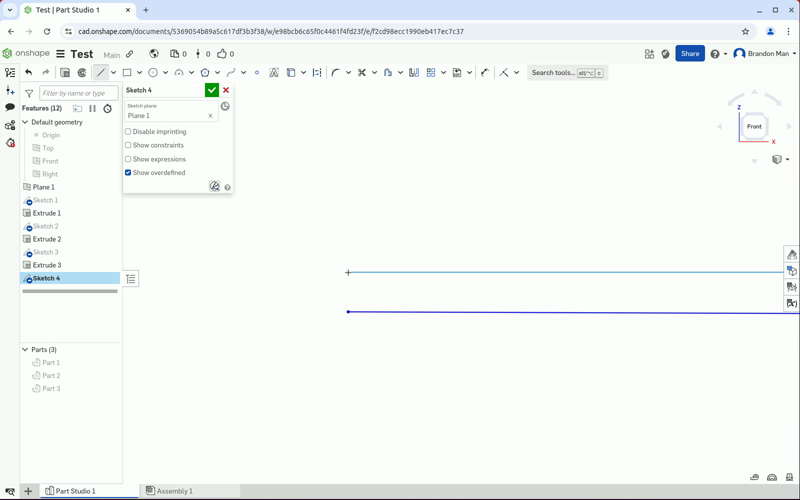
scroll(-6)
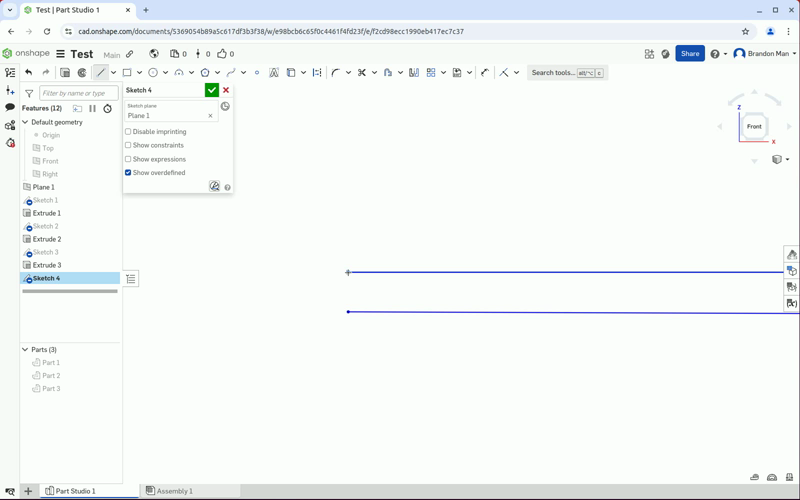
scroll(-6)
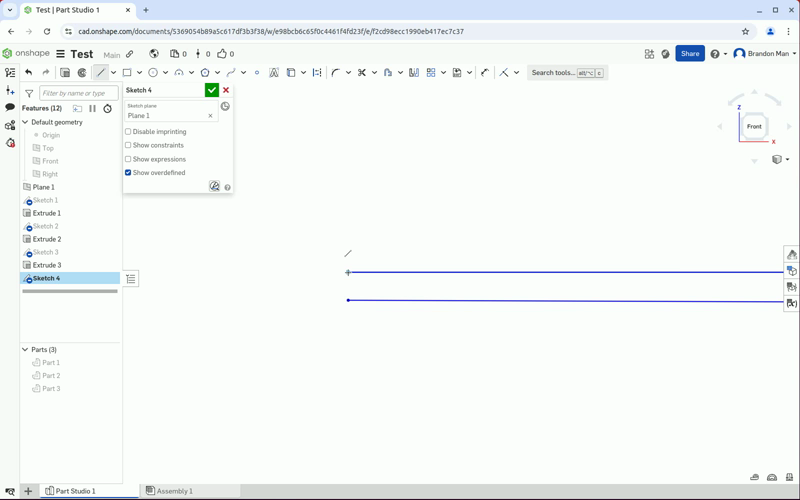
scroll(-6)
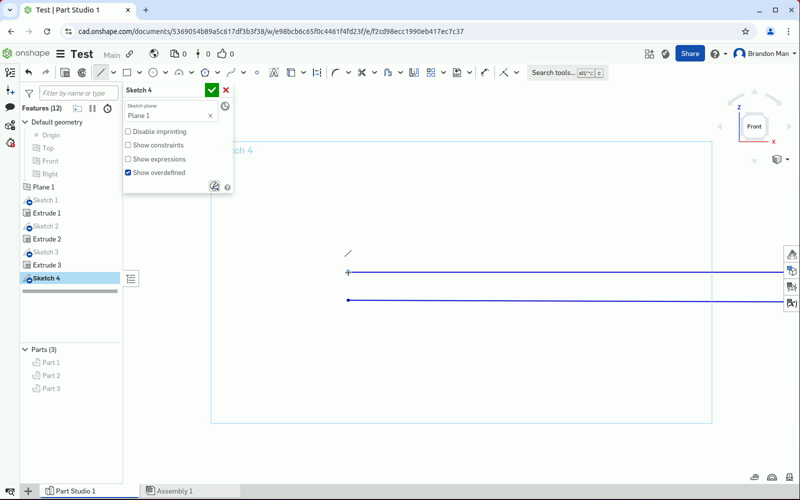
scroll(-6)
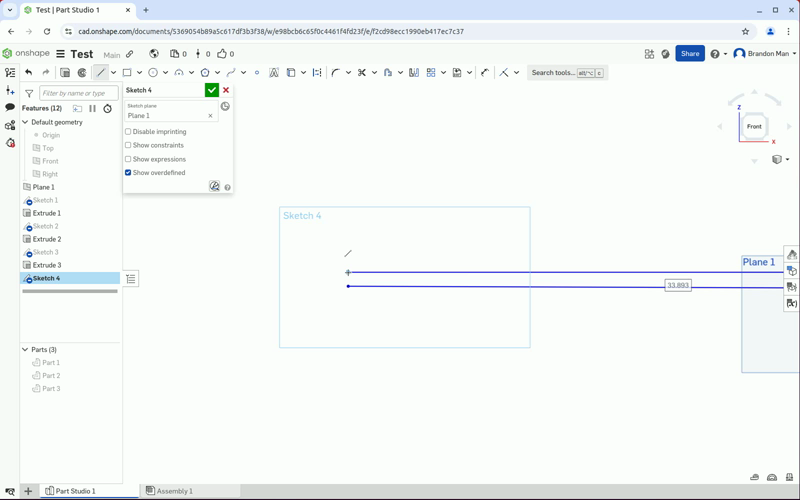
scroll(-6)
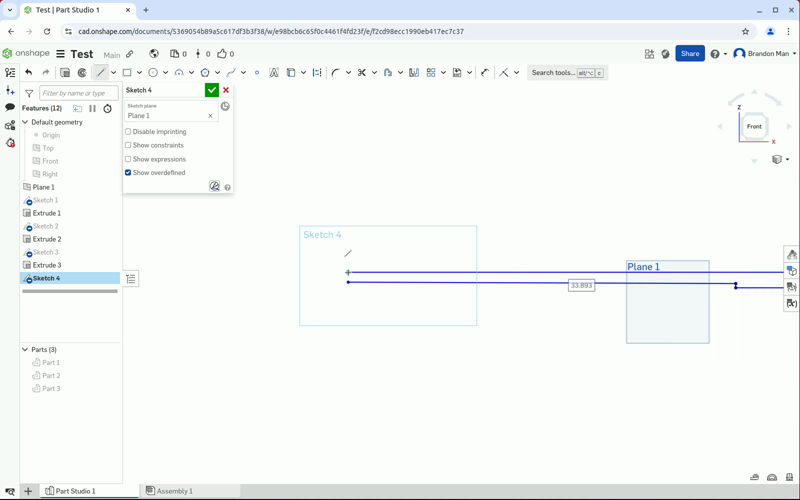
scroll(-6)
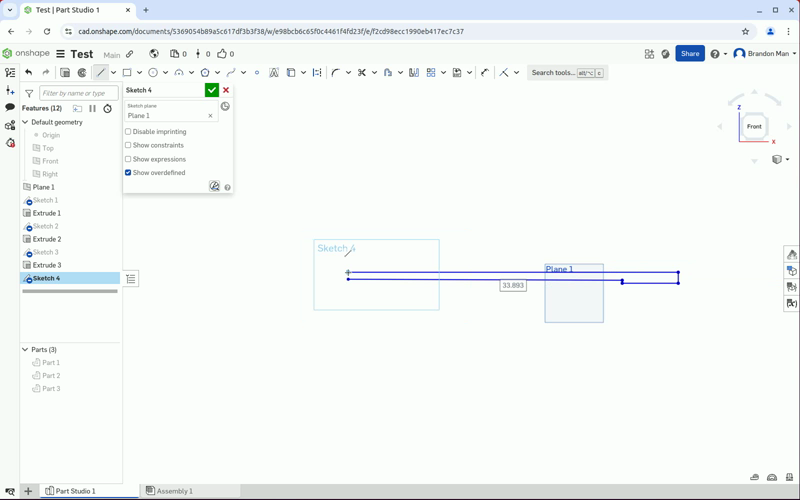
scroll(-6)
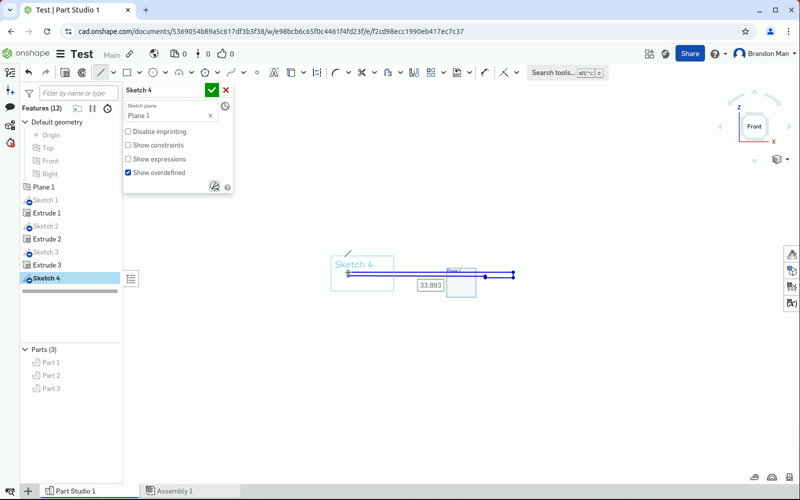
key_up(shift)
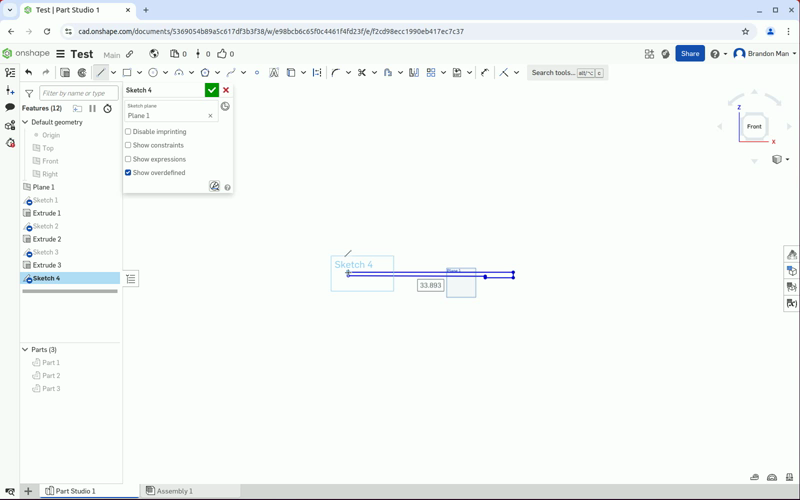
mouse_move(378, 272)
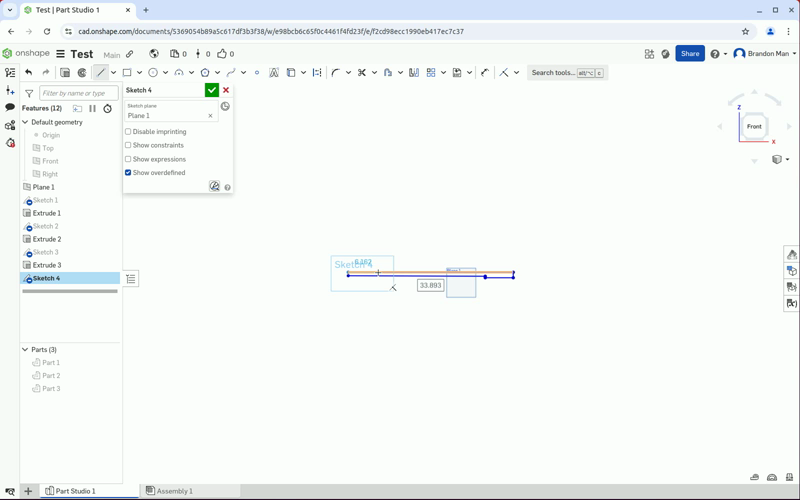
key_down(shift)
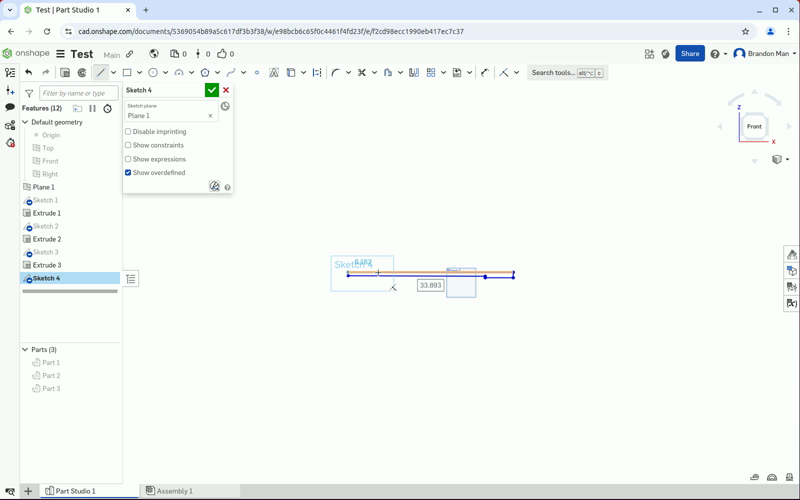
mouse_move(348, 275)
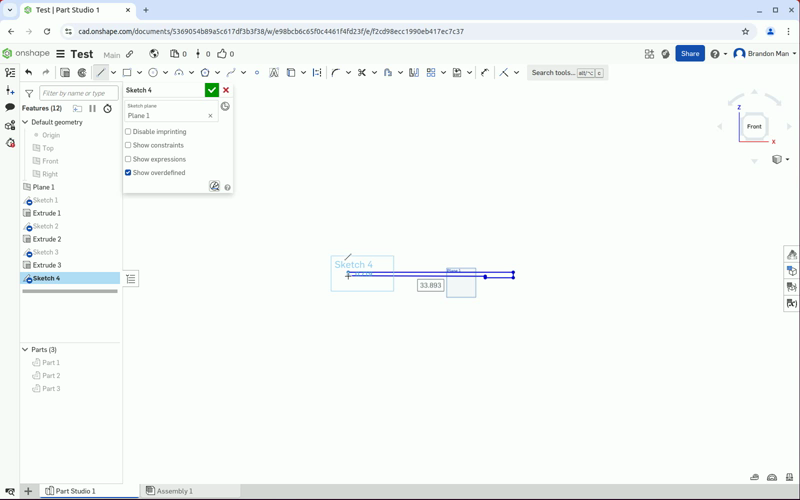
scroll(6)
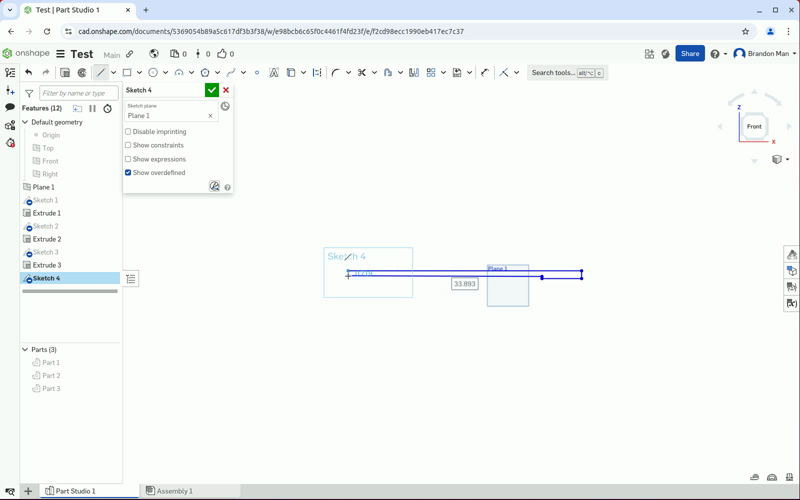
scroll(6)
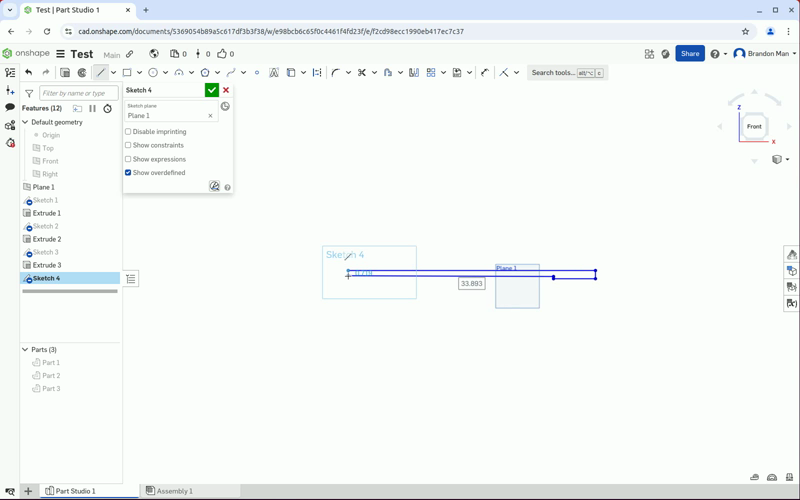
scroll(6)
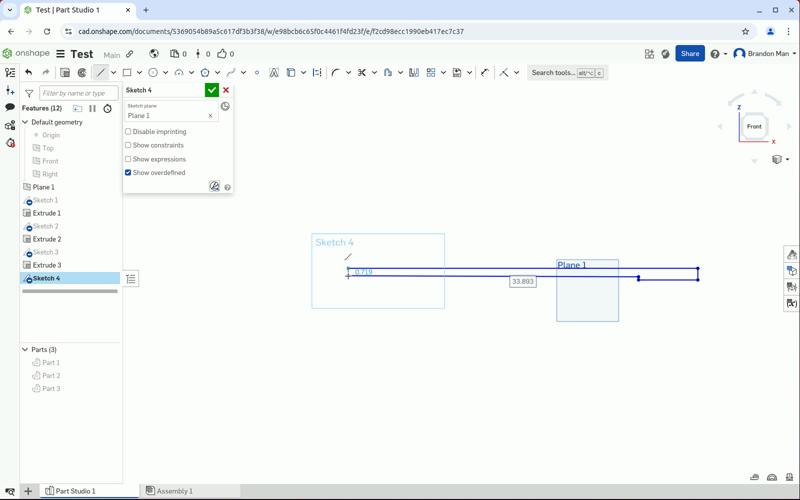
scroll(6)
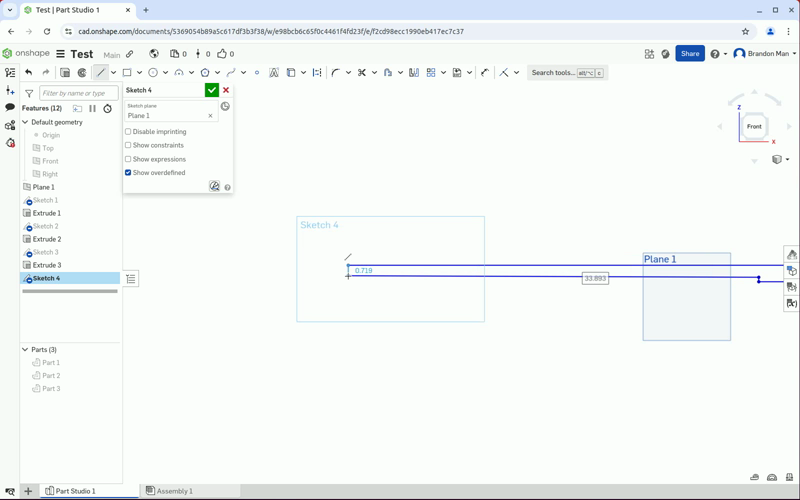
scroll(6)
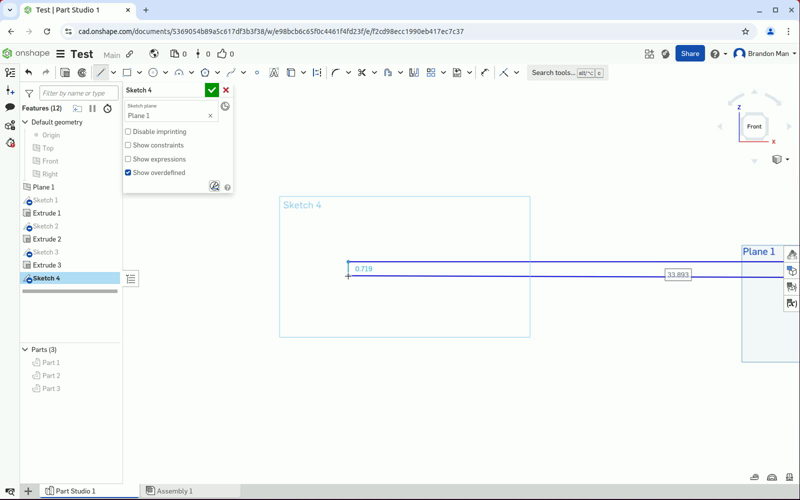
scroll(6)
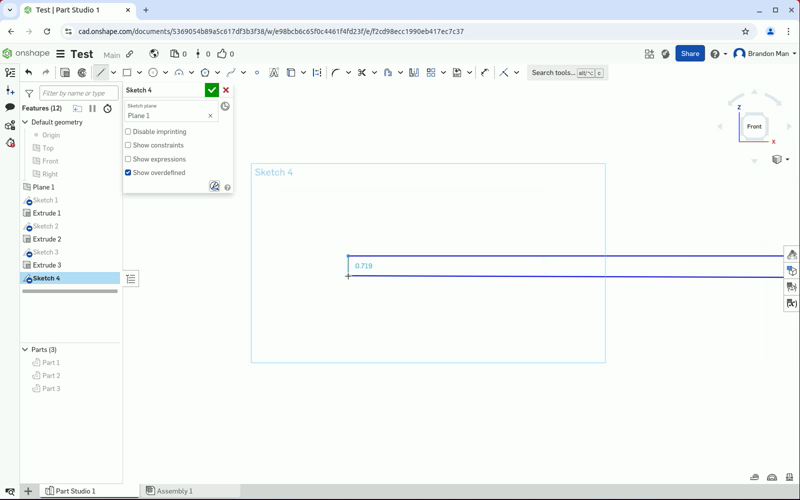
scroll(6)
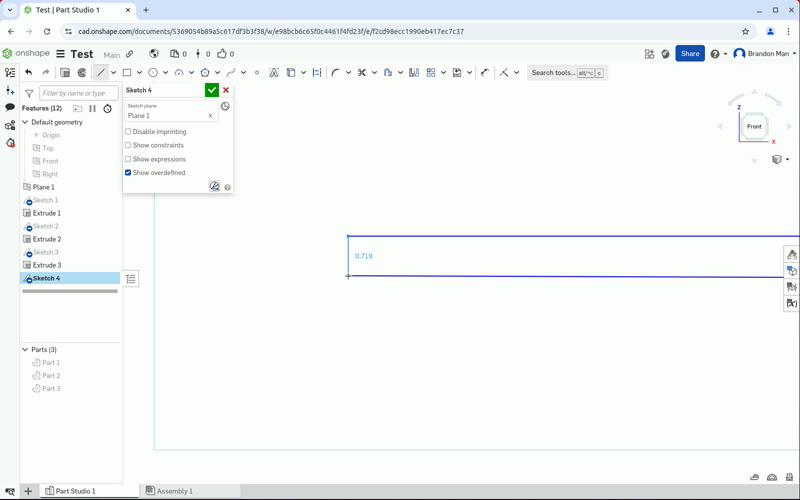
key_up(shift)
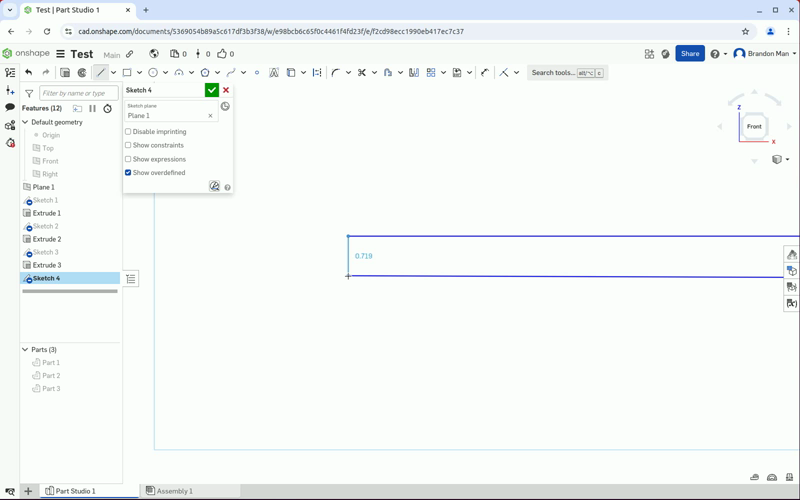
click(348, 275)
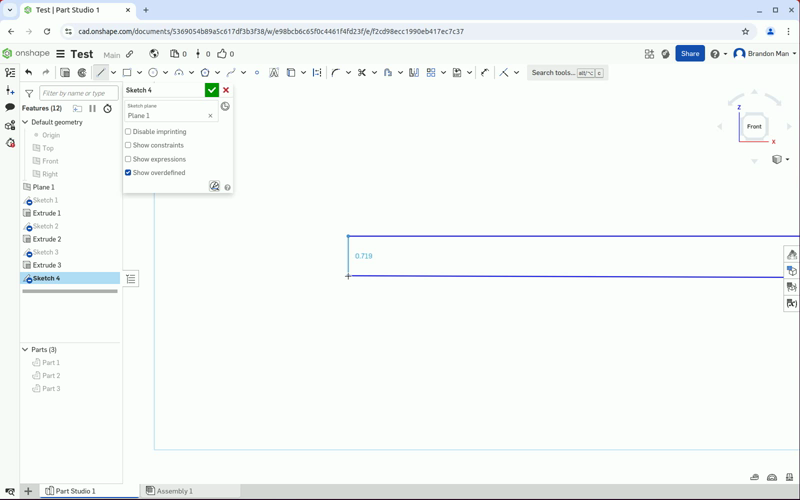
scroll(-6)
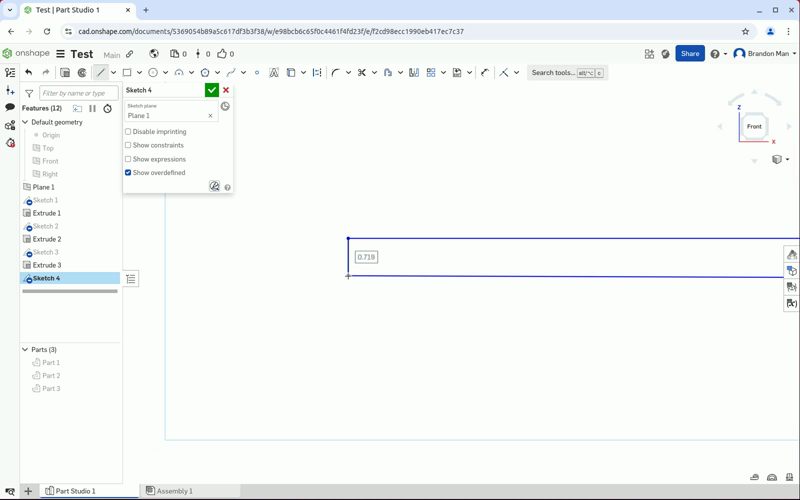
scroll(-6)
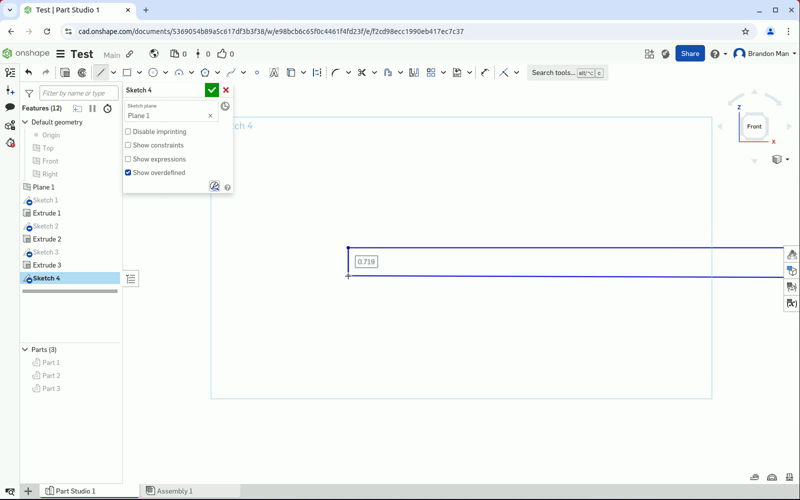
scroll(-6)
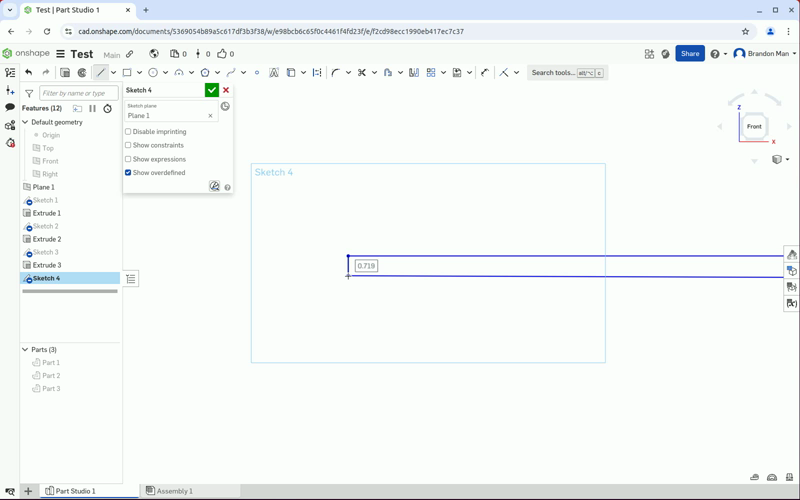
scroll(-6)
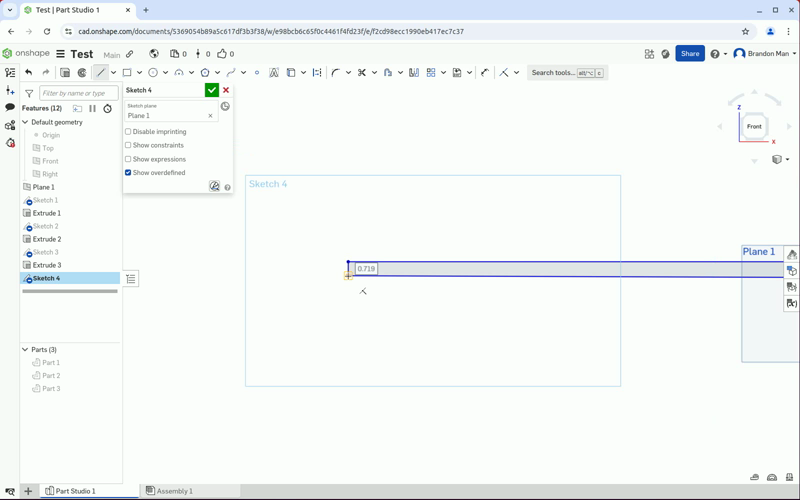
scroll(-6)
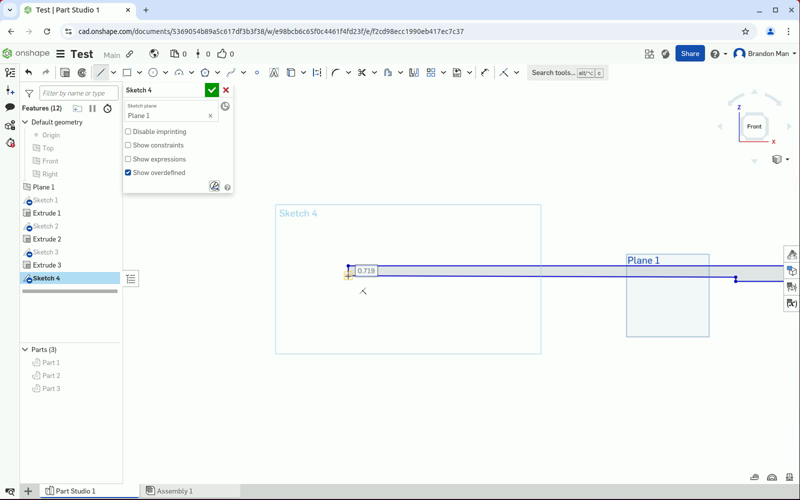
scroll(-6)
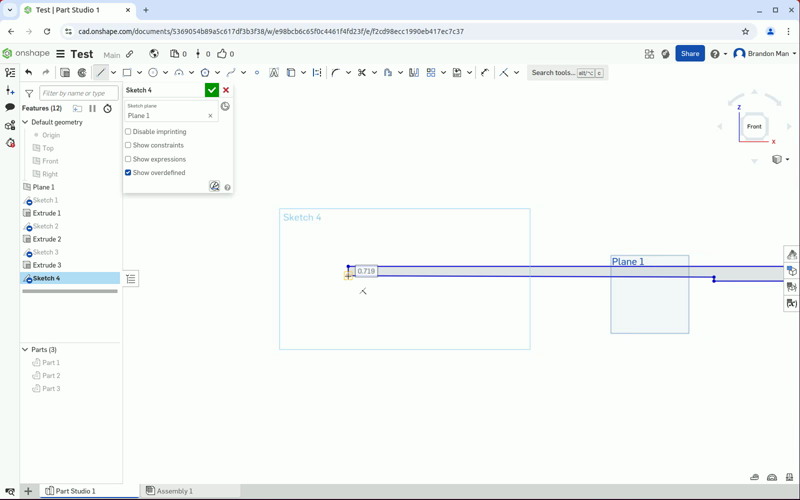
scroll(-6)
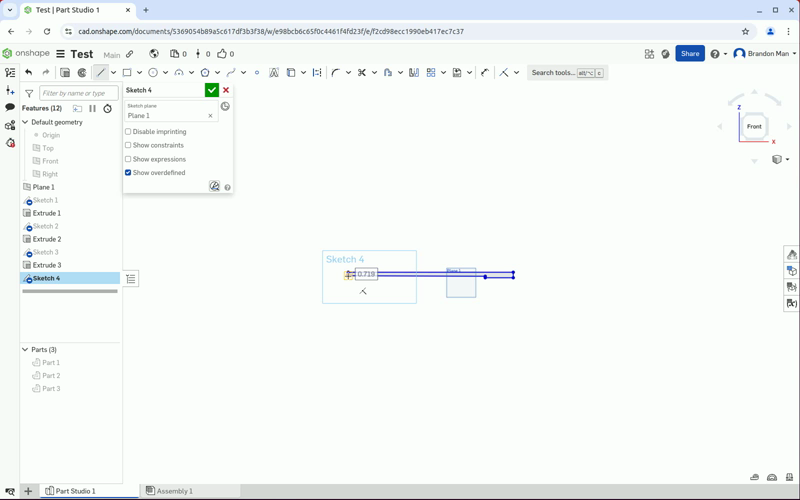
key(esc)
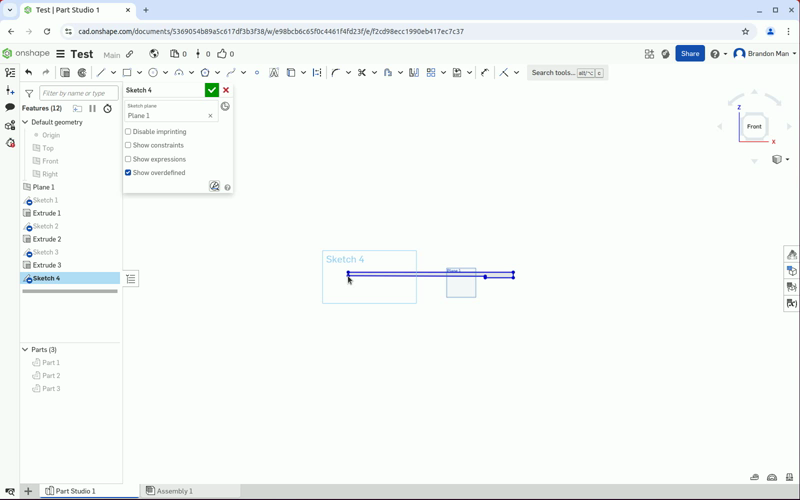
mouse_move(400, 273)
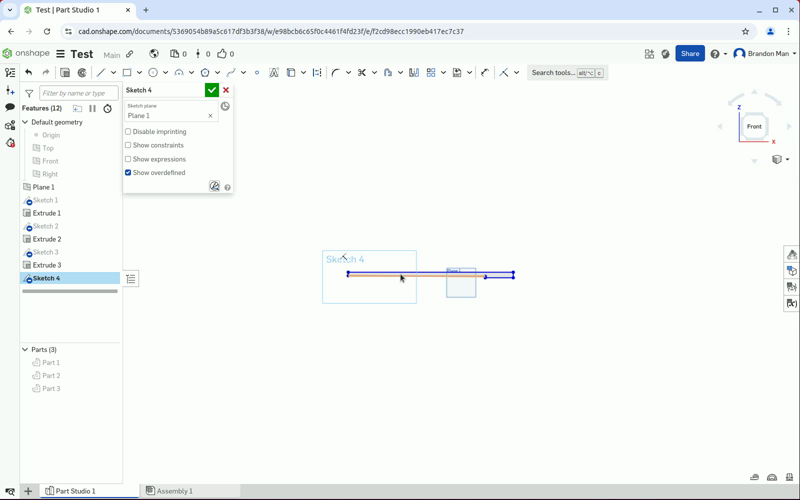
scroll(6)
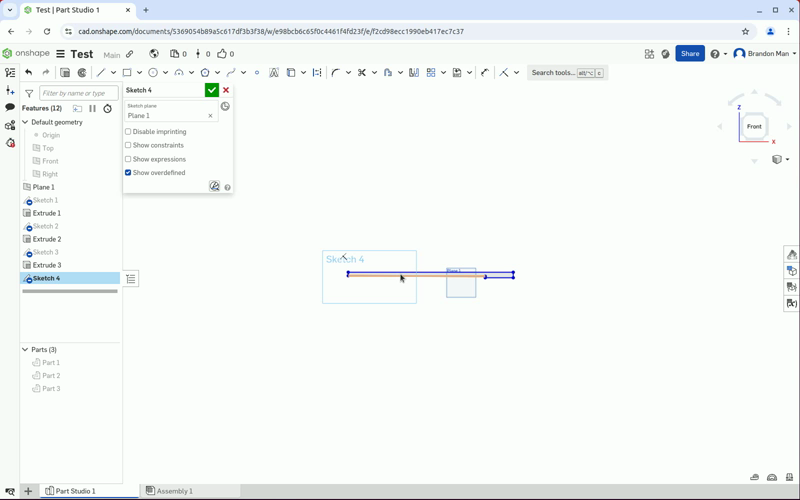
scroll(6)
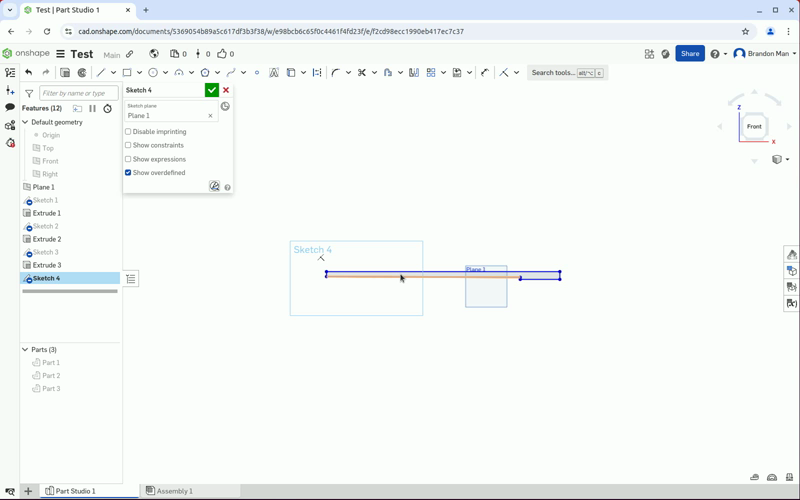
scroll(6)
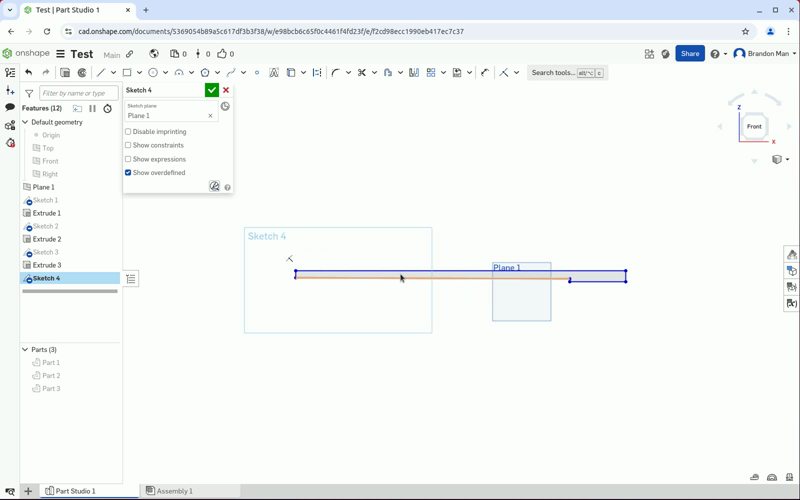
scroll(6)
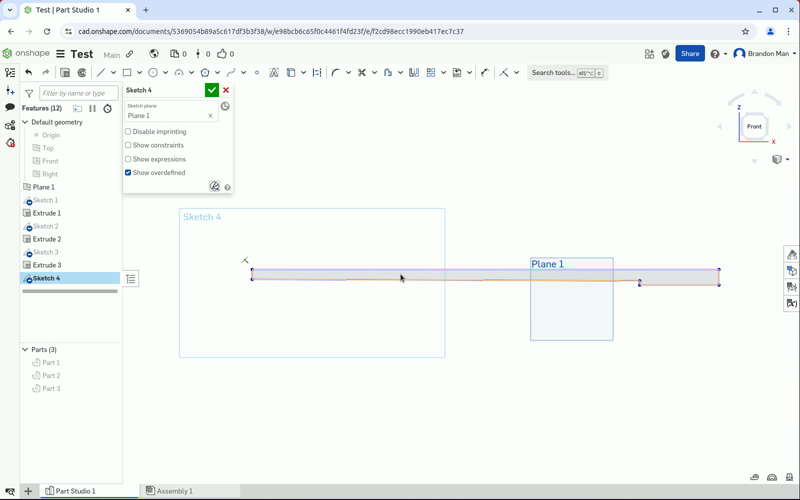
scroll(6)
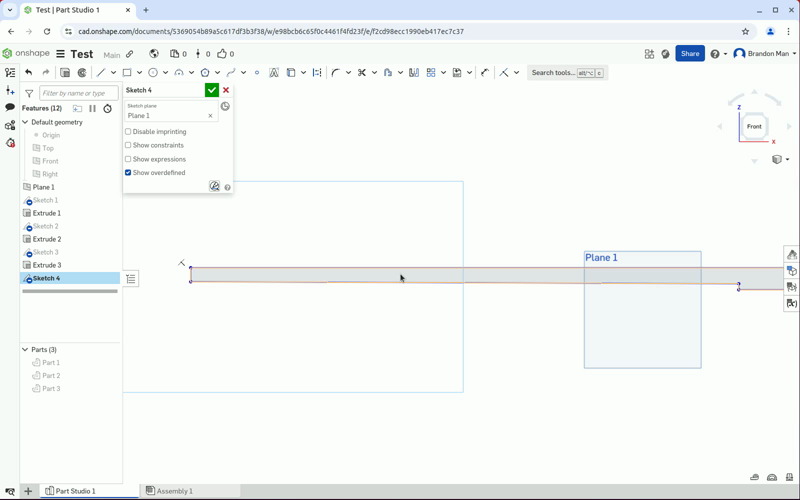
scroll(6)
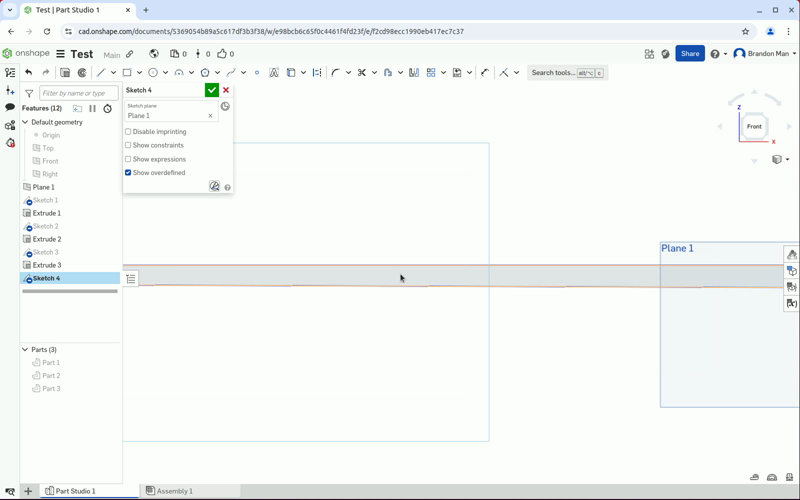
scroll(6)
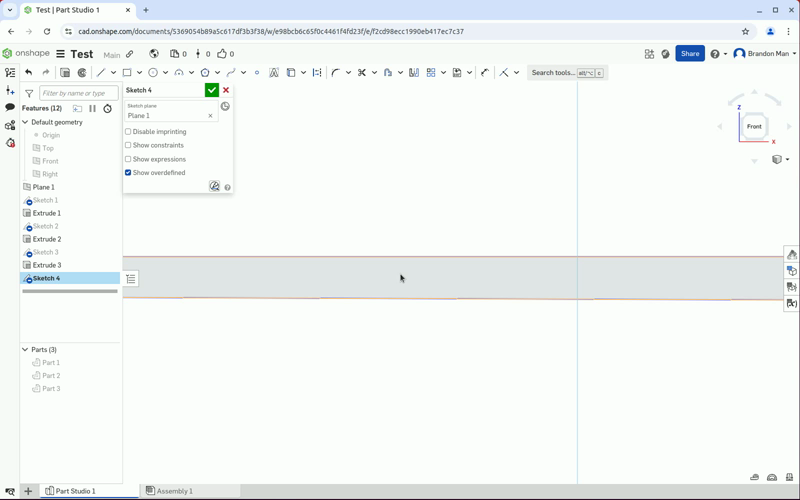
click(400, 273)
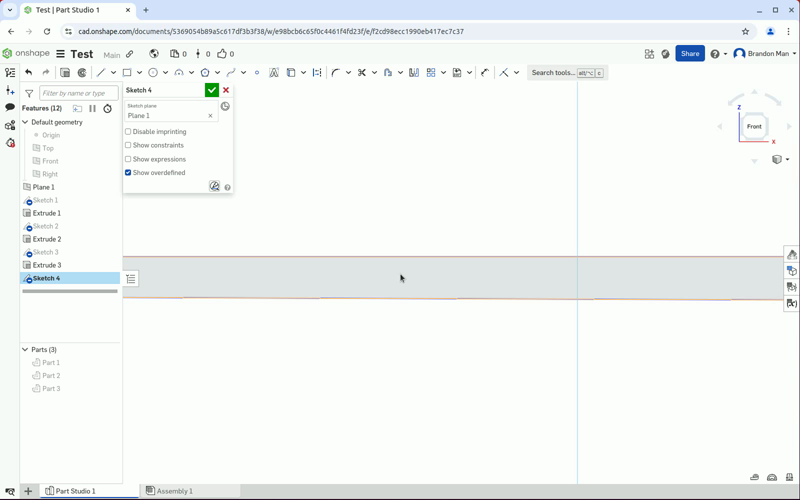
scroll(-6)
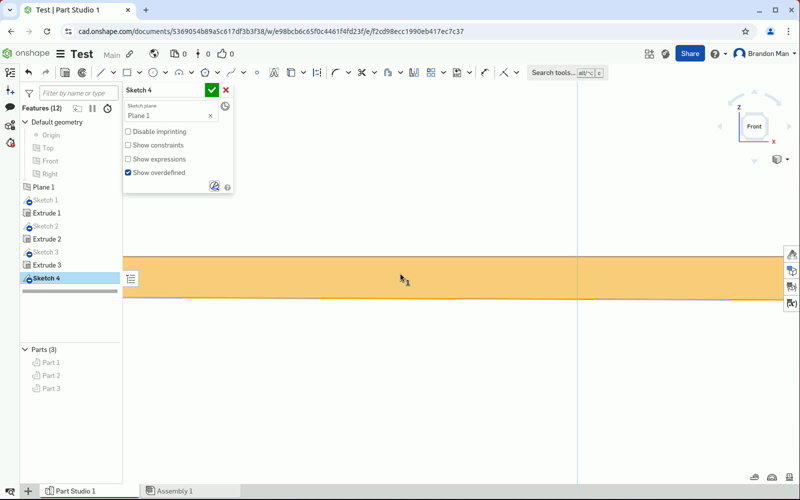
scroll(-6)
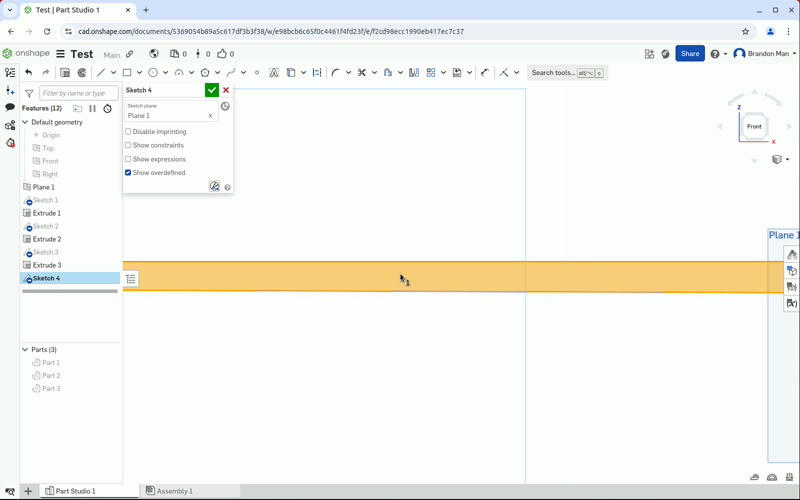
scroll(-6)
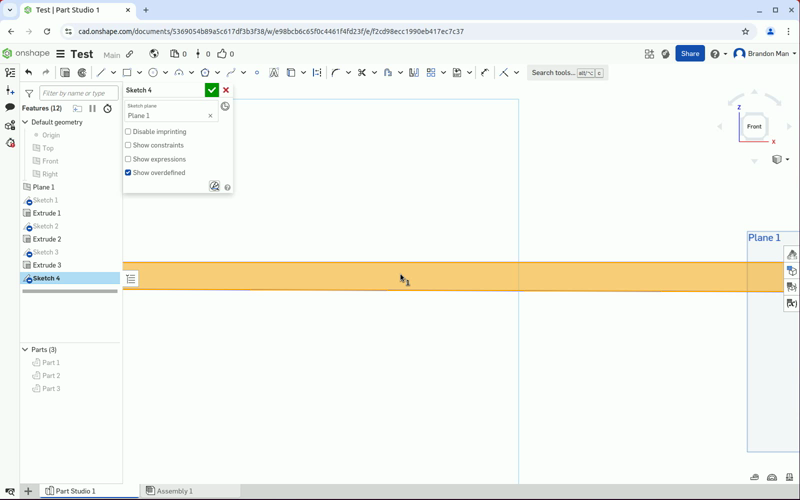
scroll(-6)
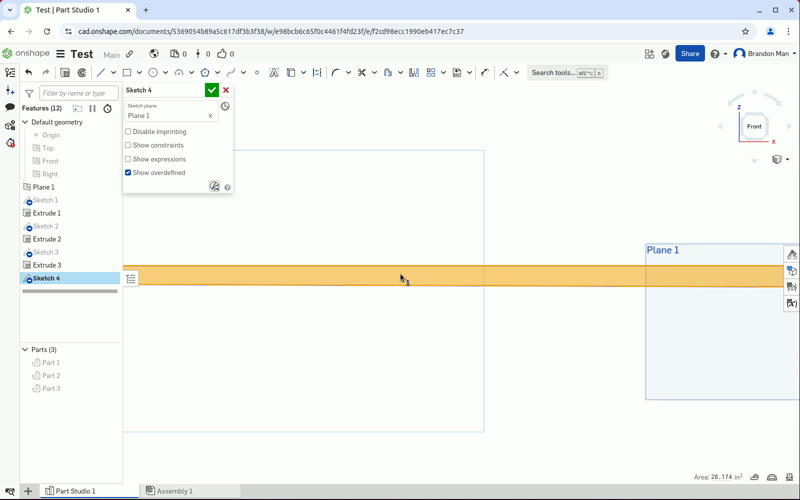
scroll(-6)
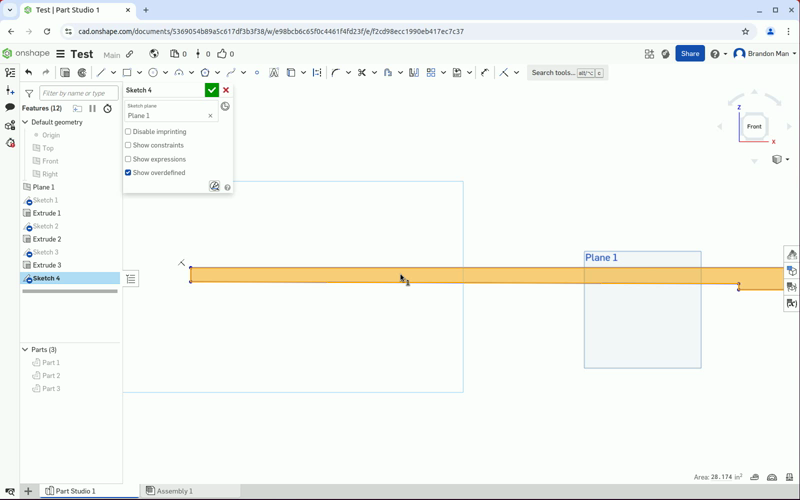
scroll(-6)
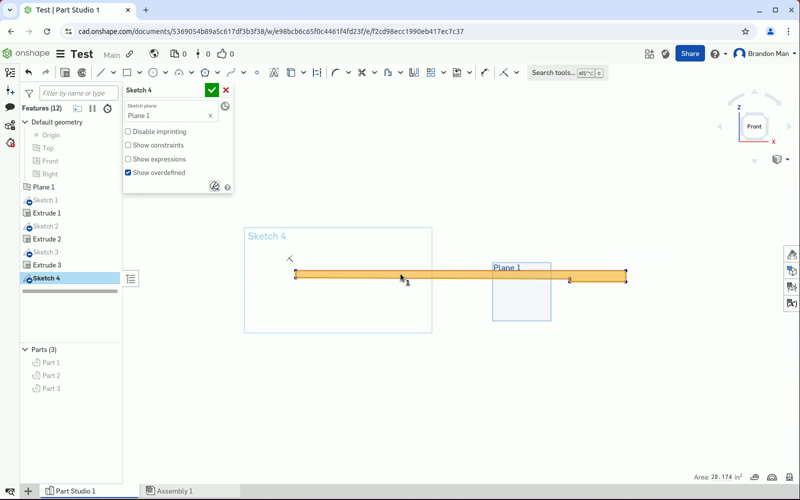
scroll(-6)
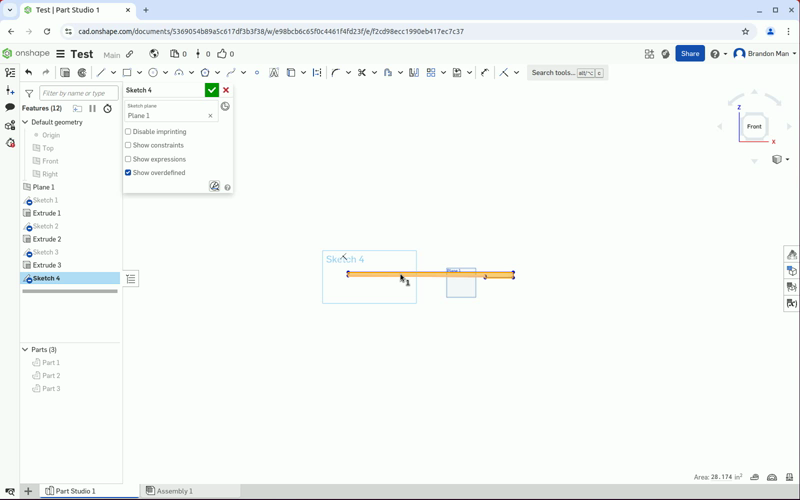
mouse_move(73, 352)
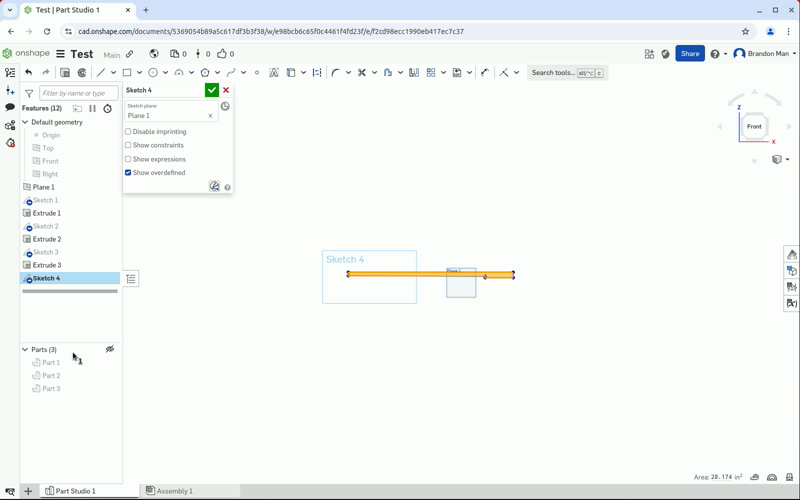
key(shift+y)
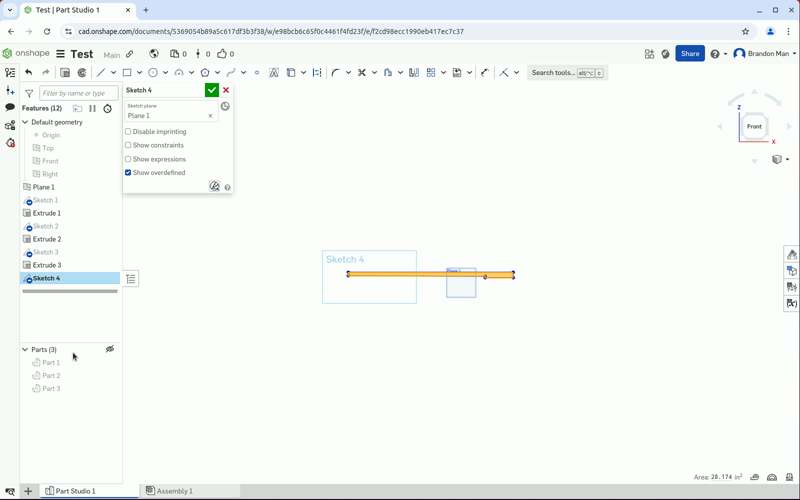
key(shift+e)
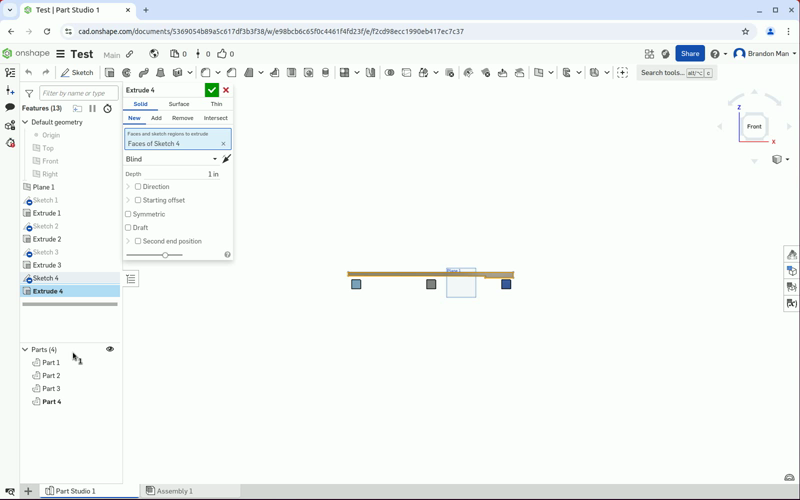
mouse_move(143, 106)
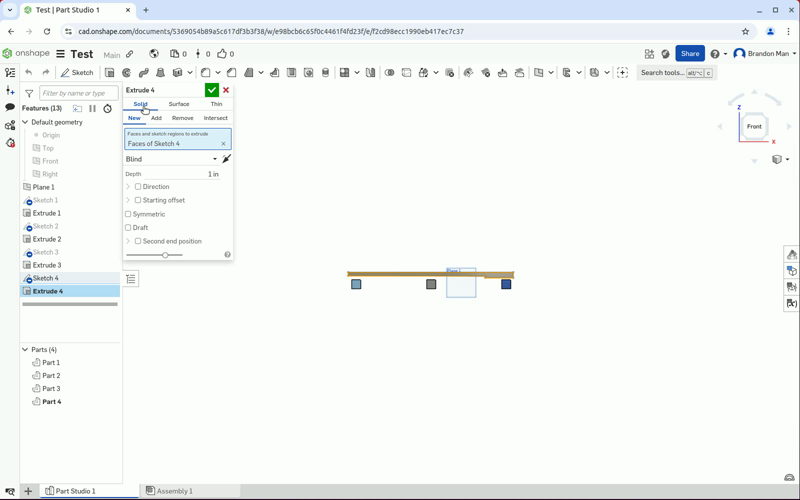
click(143, 106)
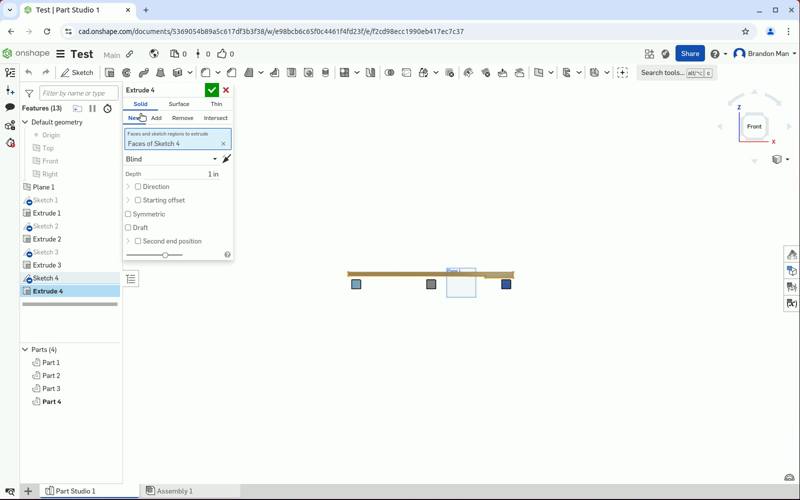
mouse_move(137, 120)
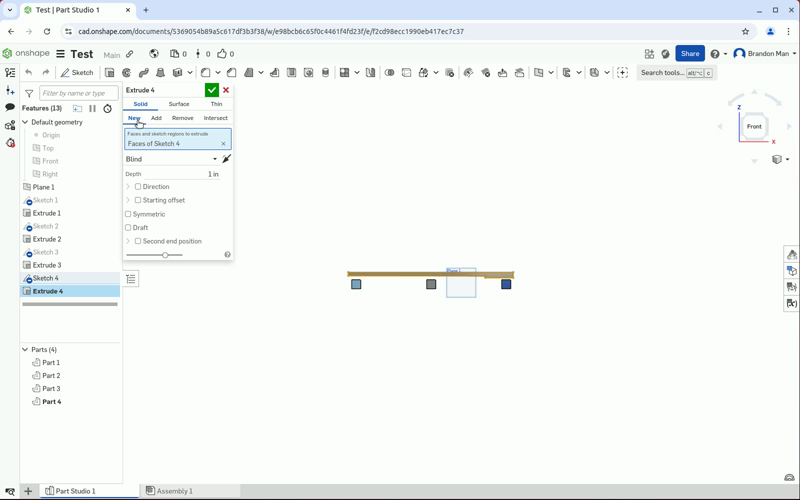
click(137, 120)
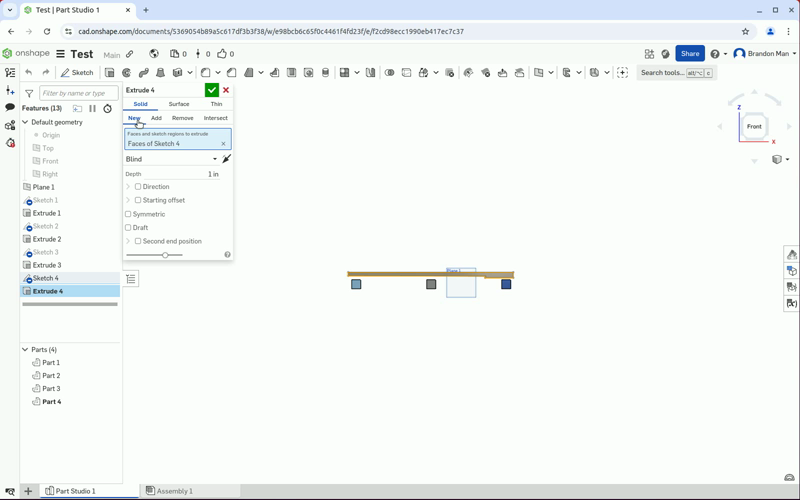
key(tab, 4)
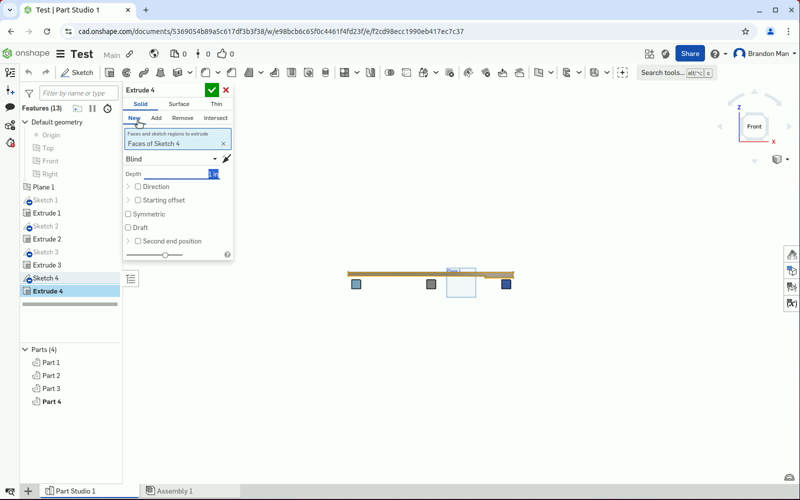
text(-24.312)
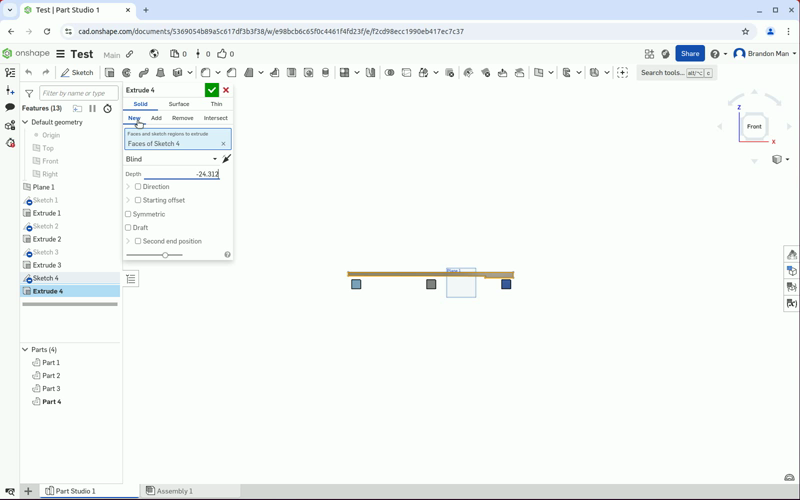
key(enter)
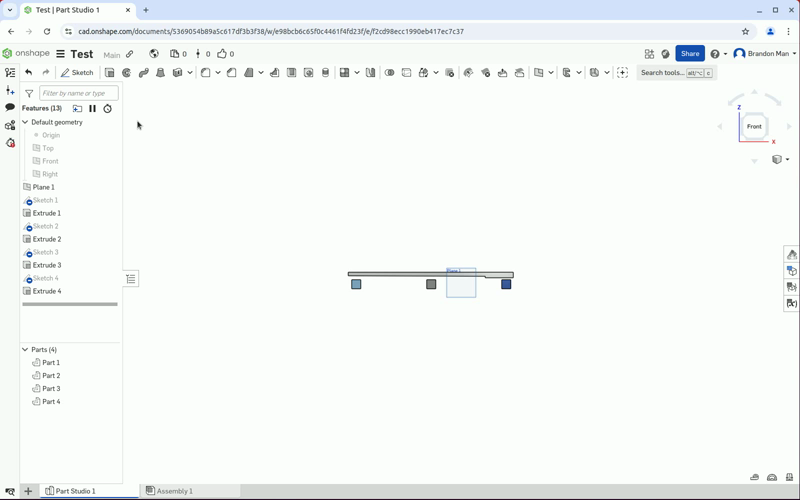
key(shift+h)
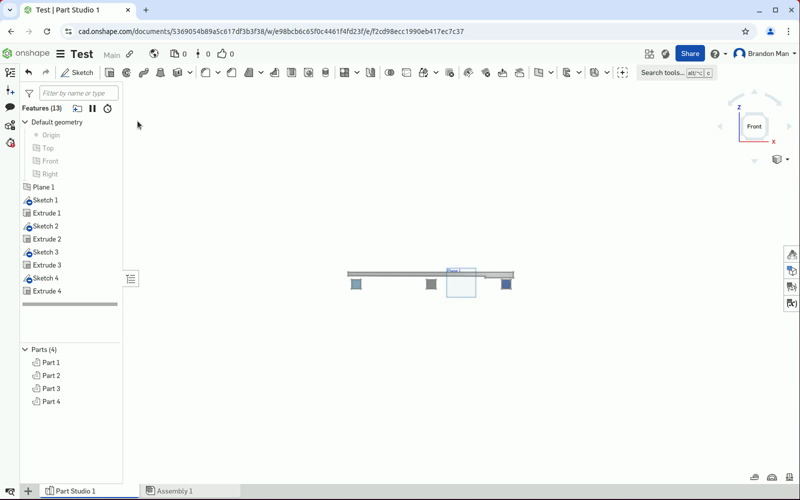
key(shift+h)
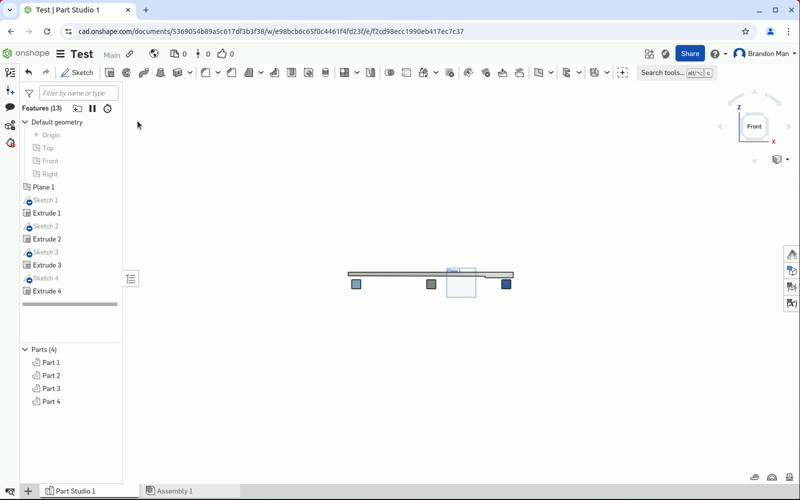
mouse_move(73, 189)
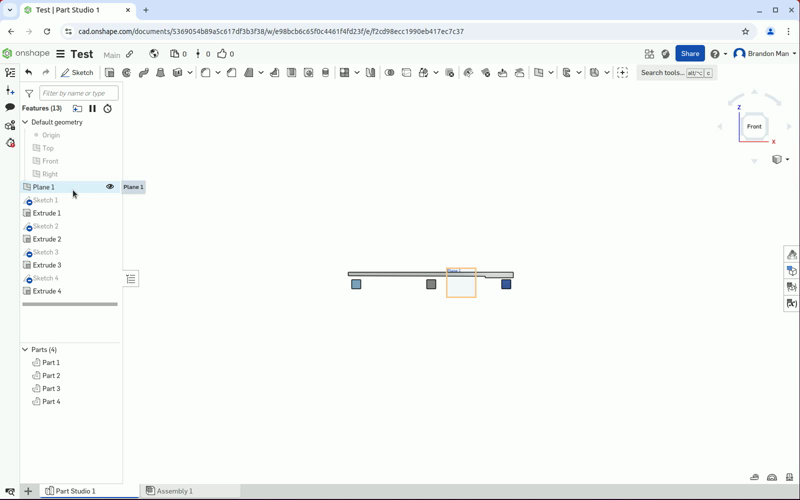
click(73, 189)
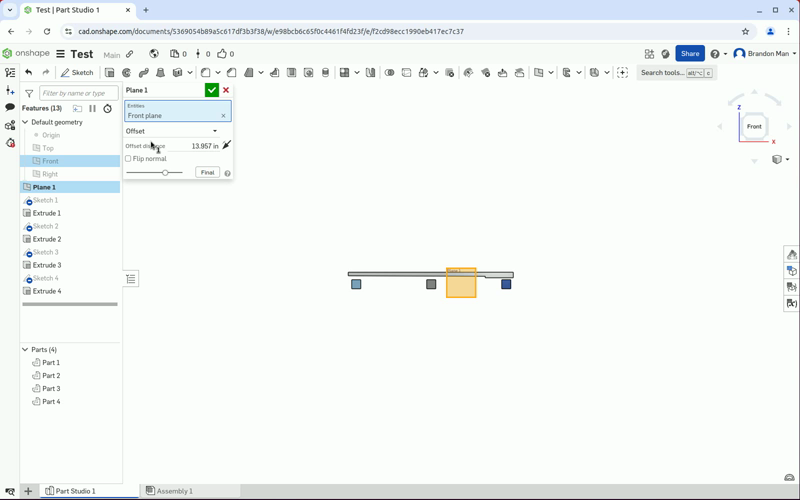
mouse_move(229, 92)
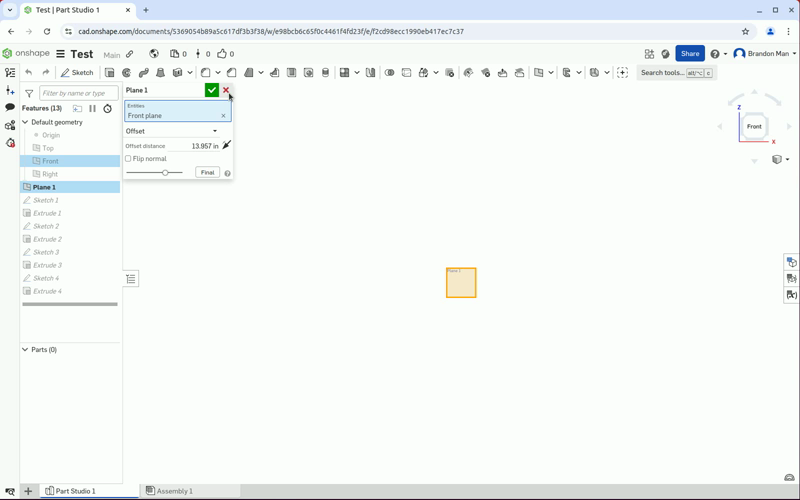
click(229, 92)
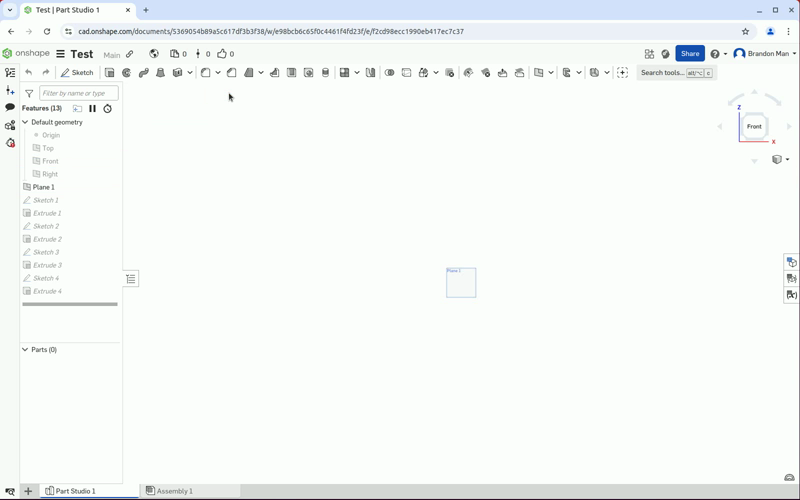
key(shift+s)
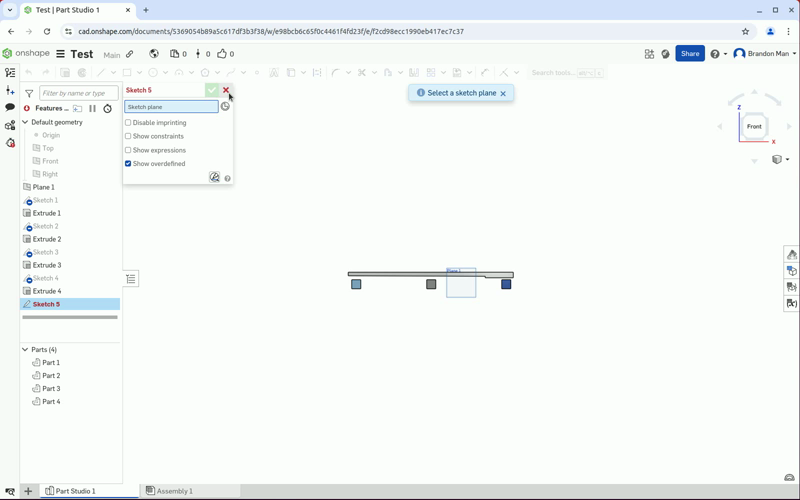
mouse_move(73, 189)
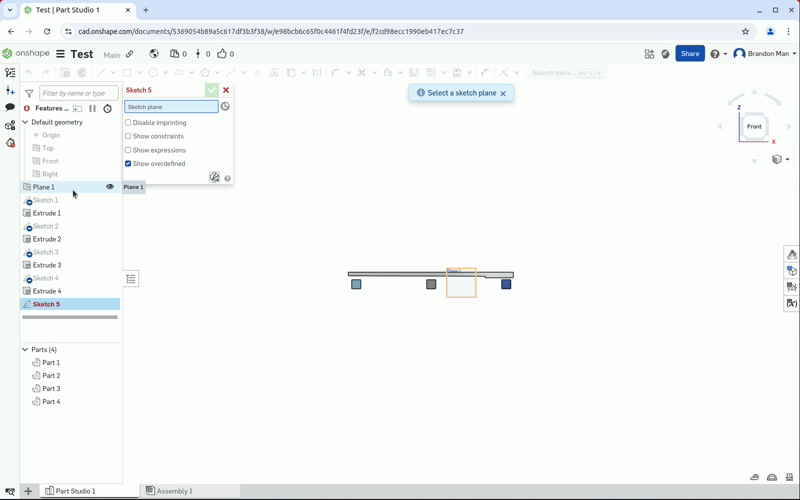
click(73, 189)
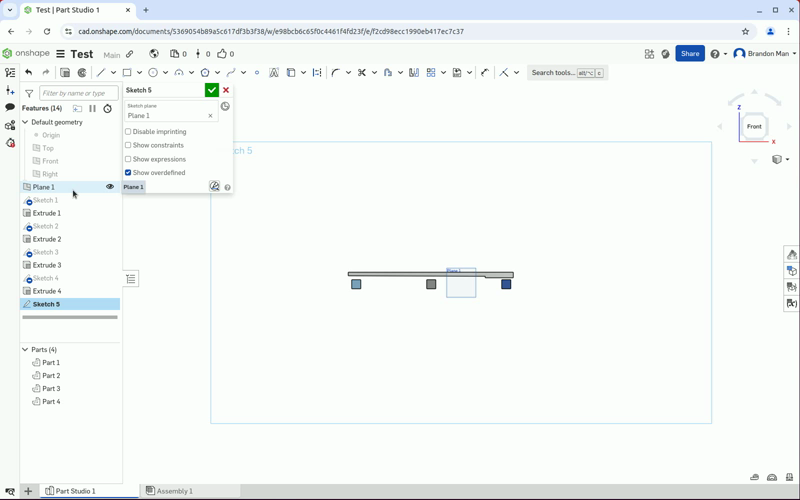
mouse_move(73, 352)
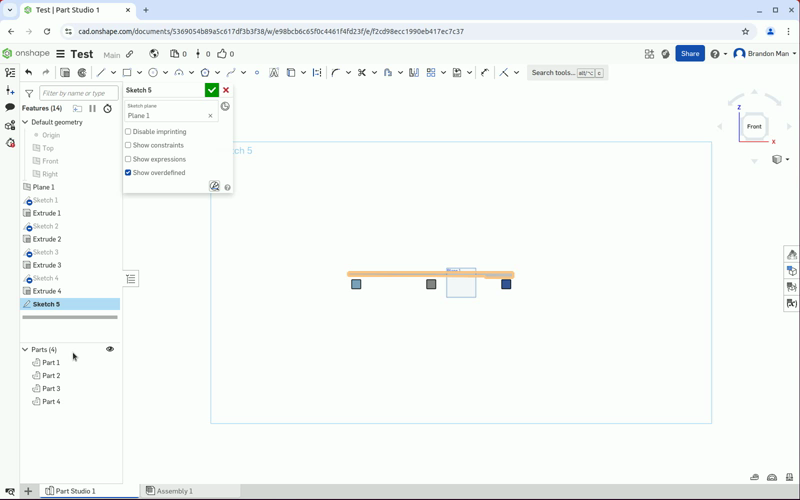
key(y)
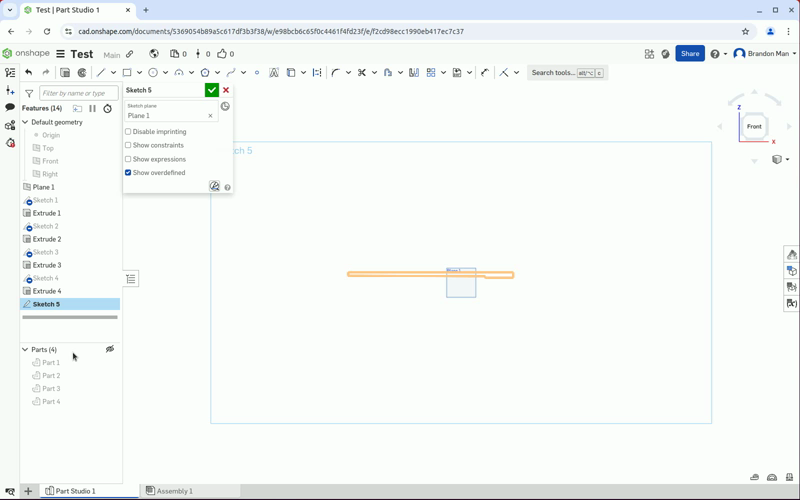
key(l)
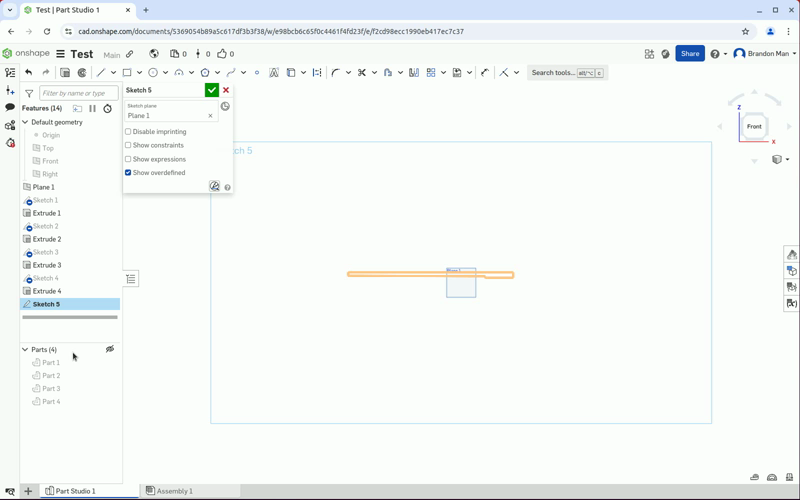
key_down(shift)
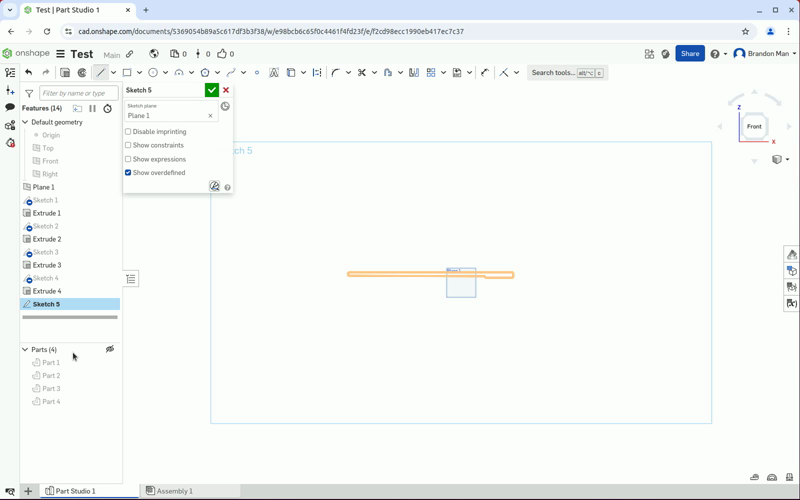
mouse_move(348, 280)
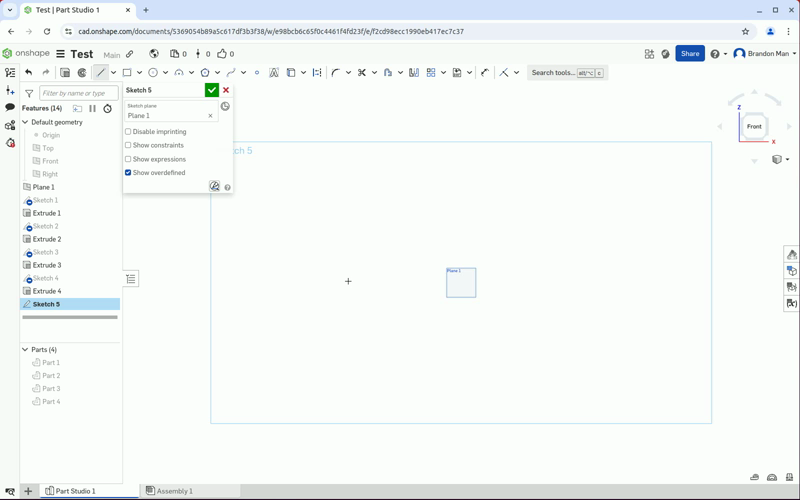
click(348, 280)
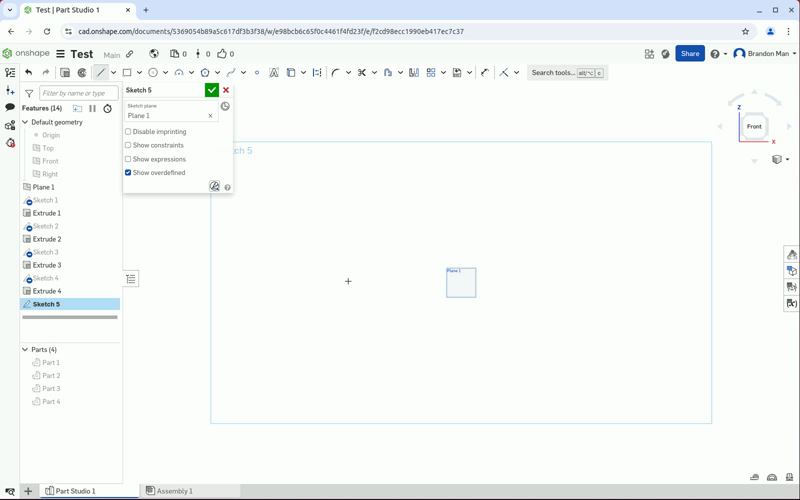
key_up(shift)
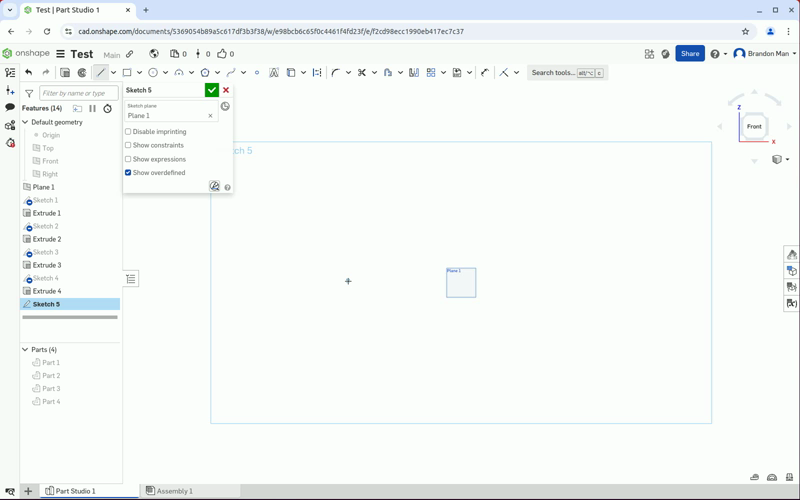
key_down(shift)
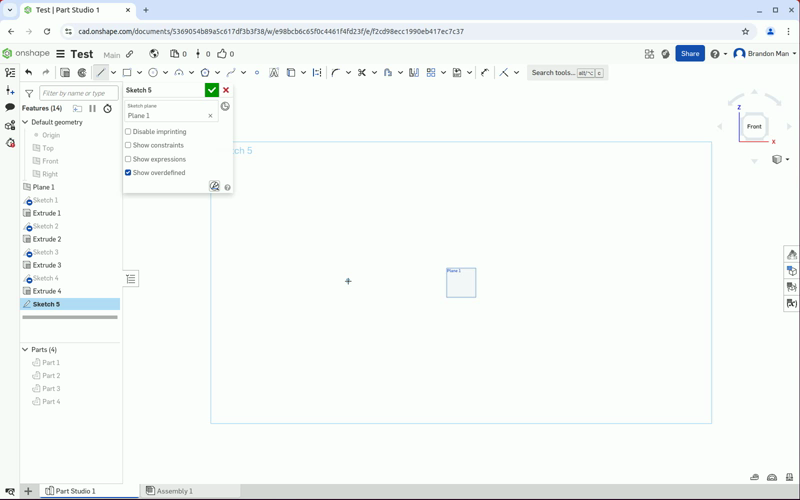
mouse_move(378, 280)
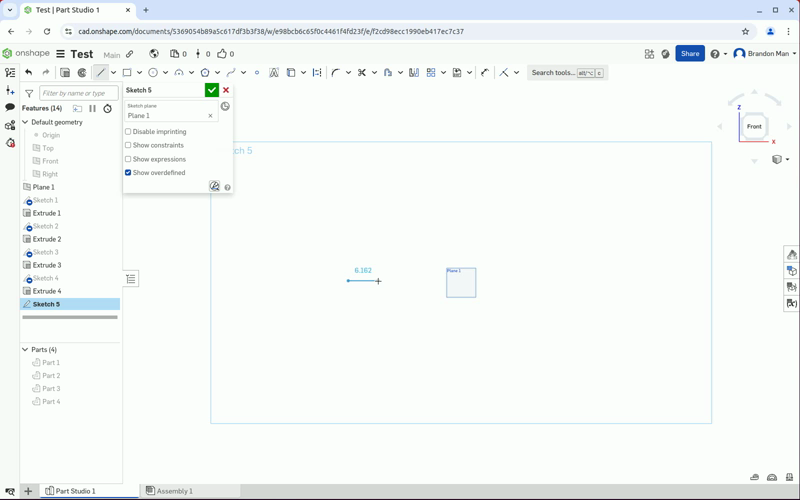
mouse_move(351, 280)
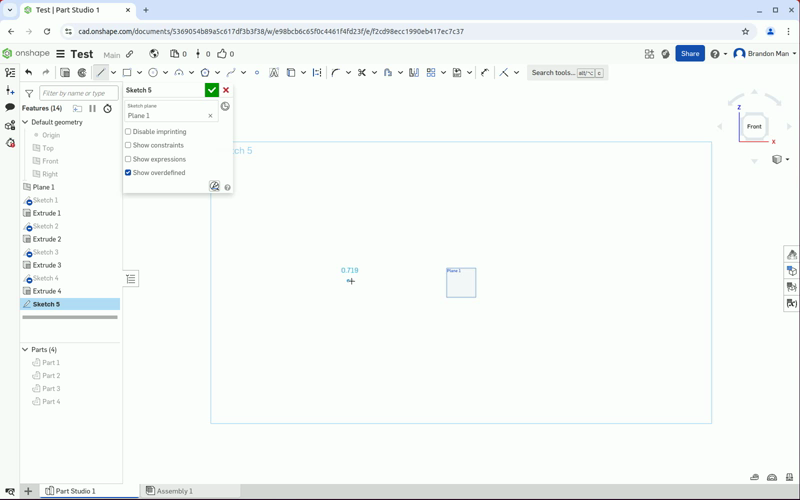
scroll(6)
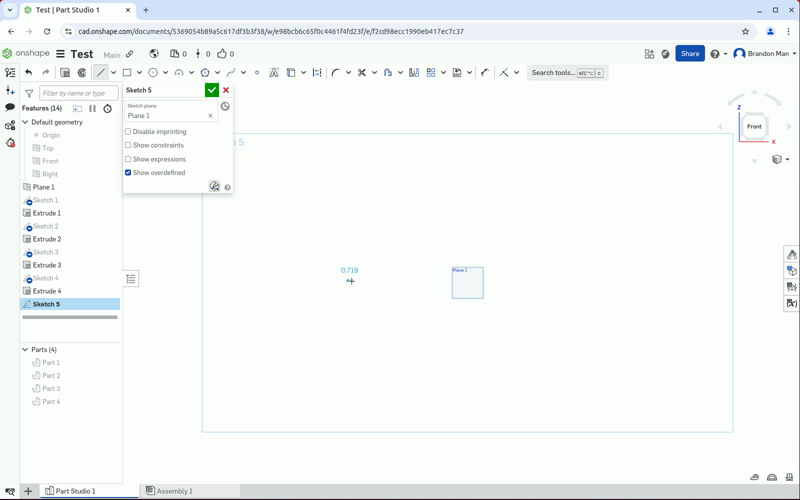
scroll(6)
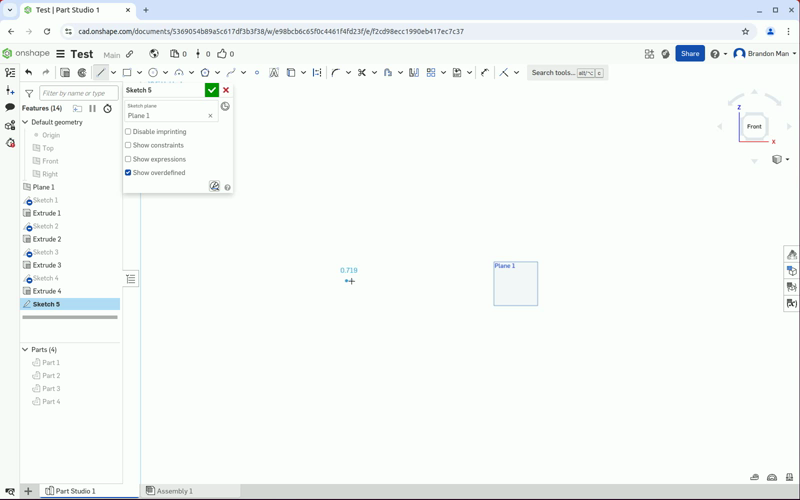
scroll(6)
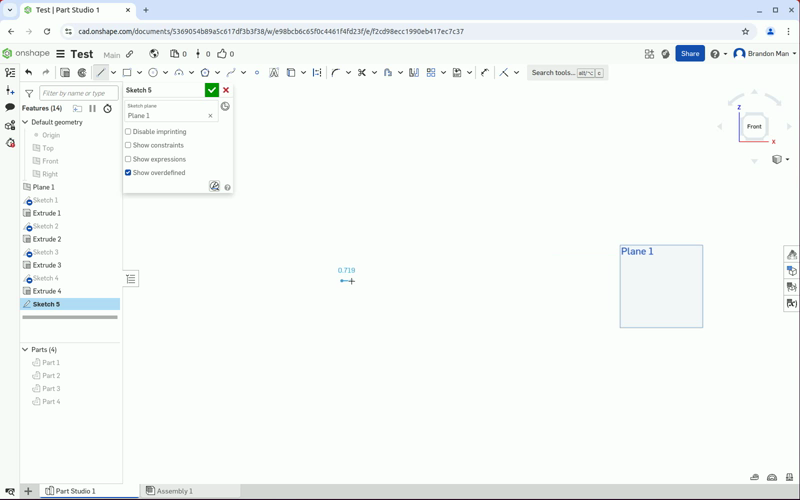
scroll(6)
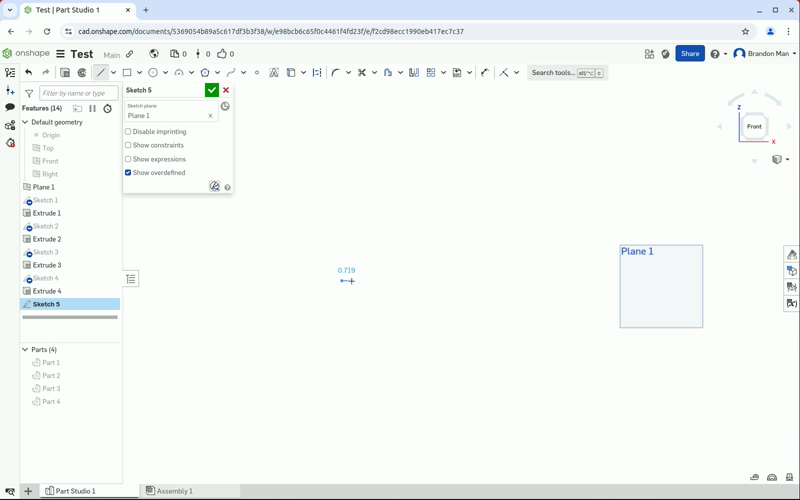
scroll(6)
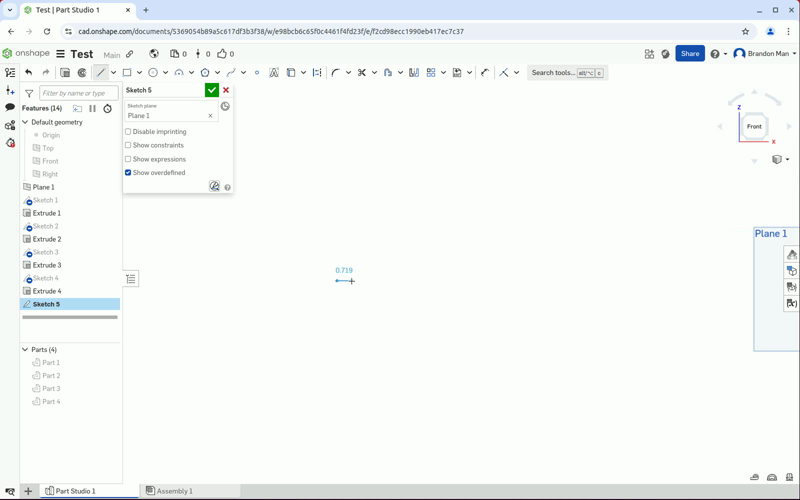
scroll(6)
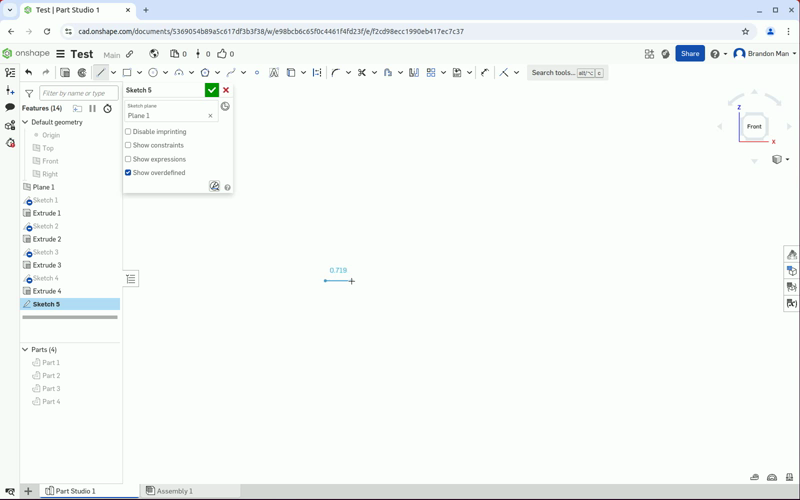
scroll(6)
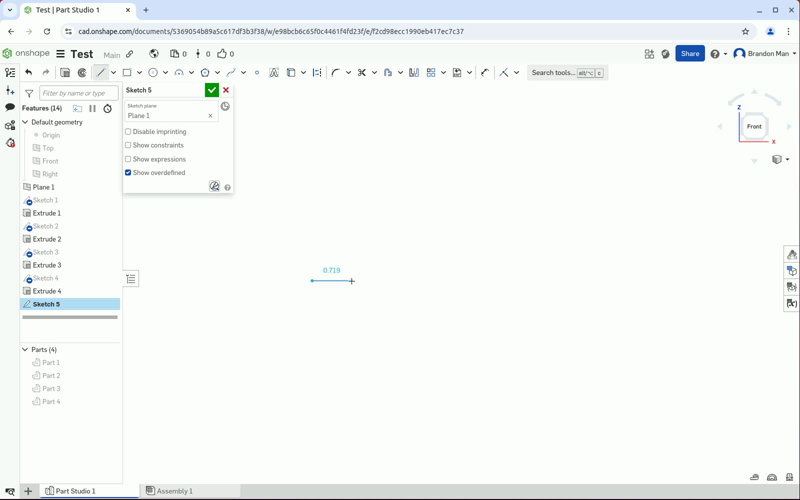
click(351, 280)
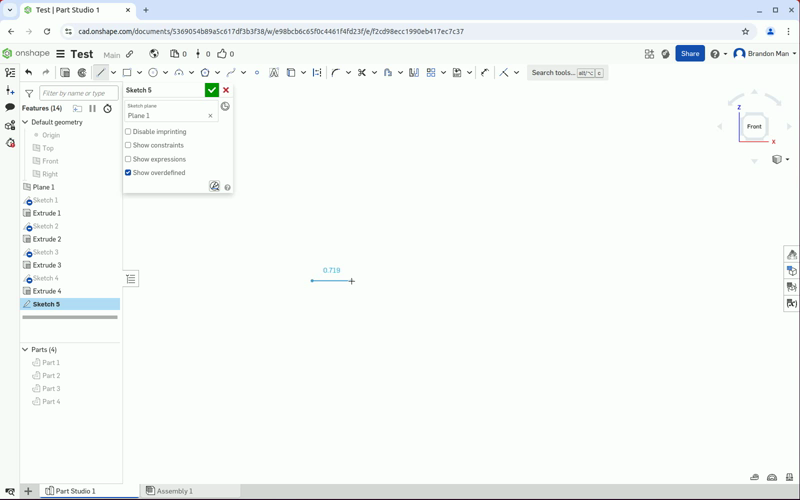
scroll(-6)
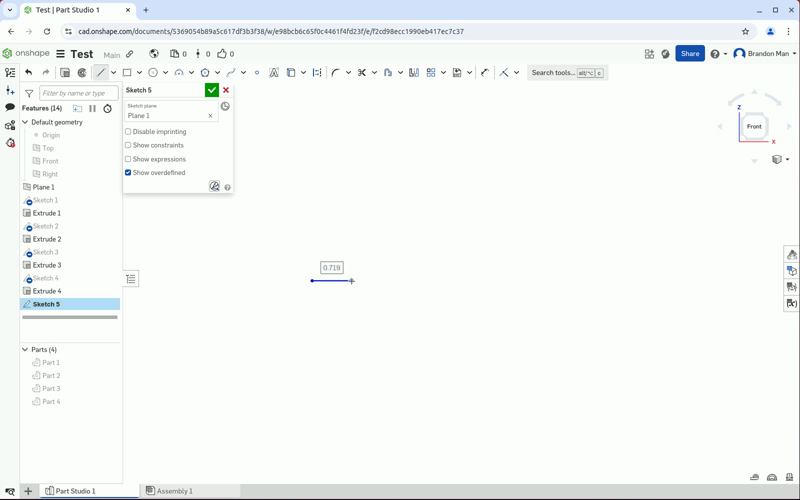
scroll(-6)
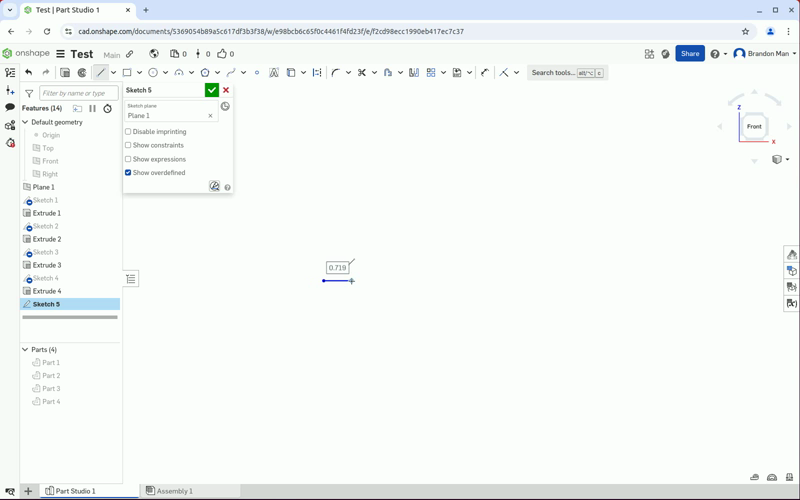
scroll(-6)
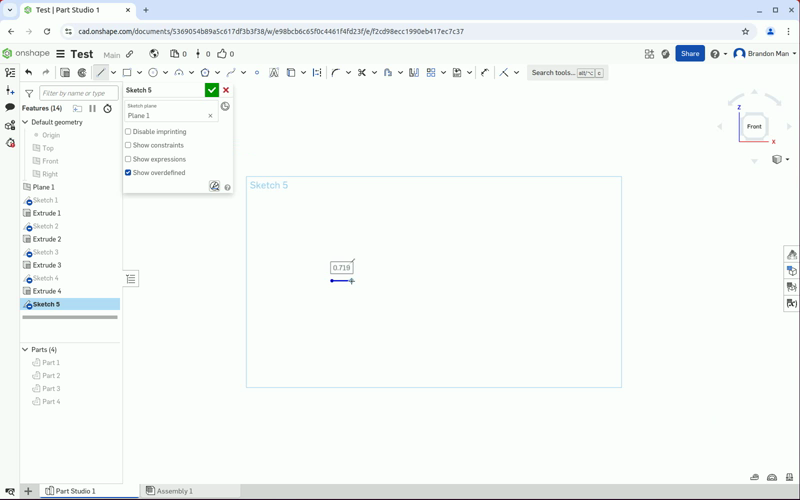
scroll(-6)
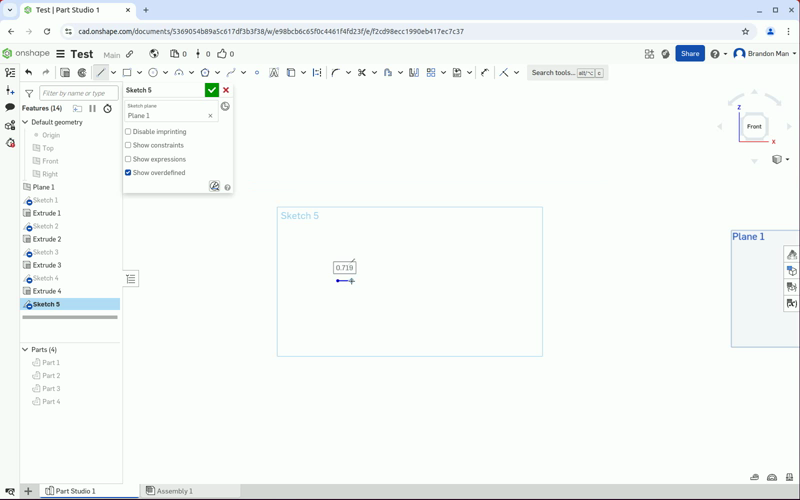
scroll(-6)
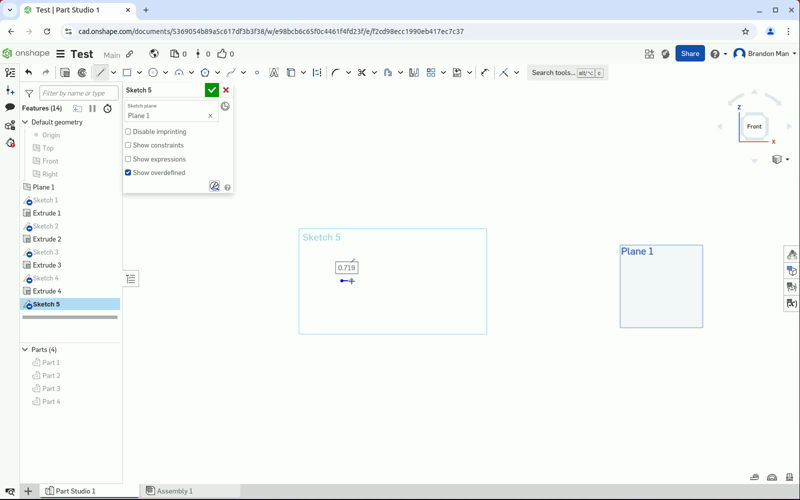
scroll(-6)
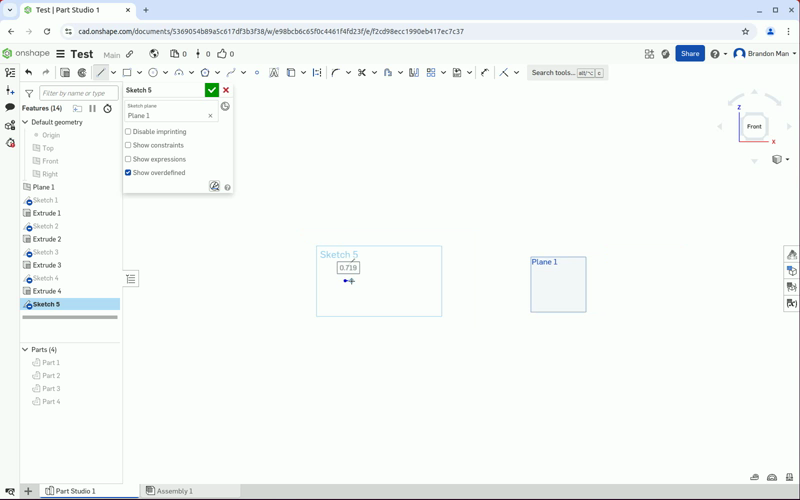
scroll(-6)
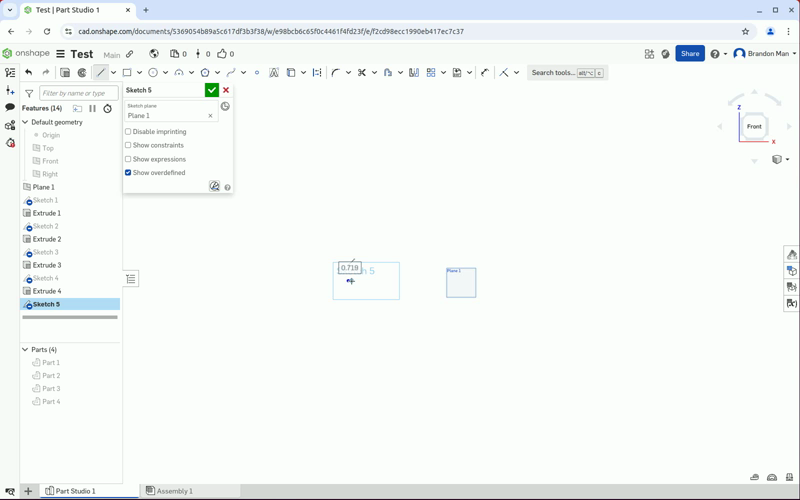
key_up(shift)
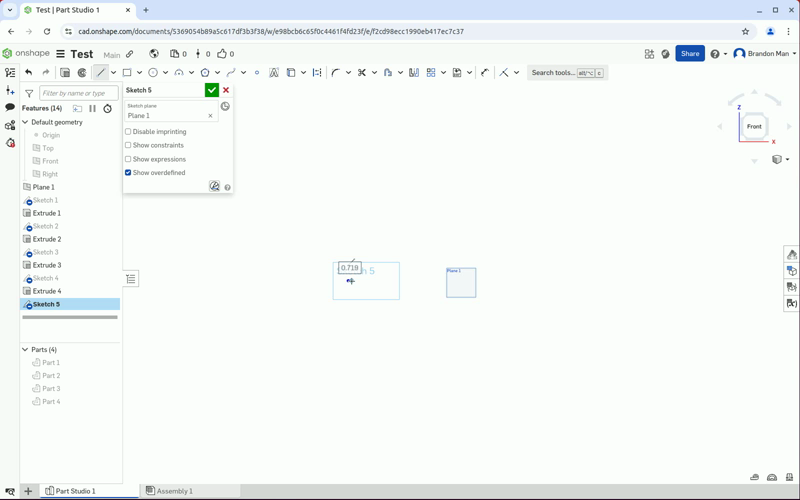
key_down(shift)
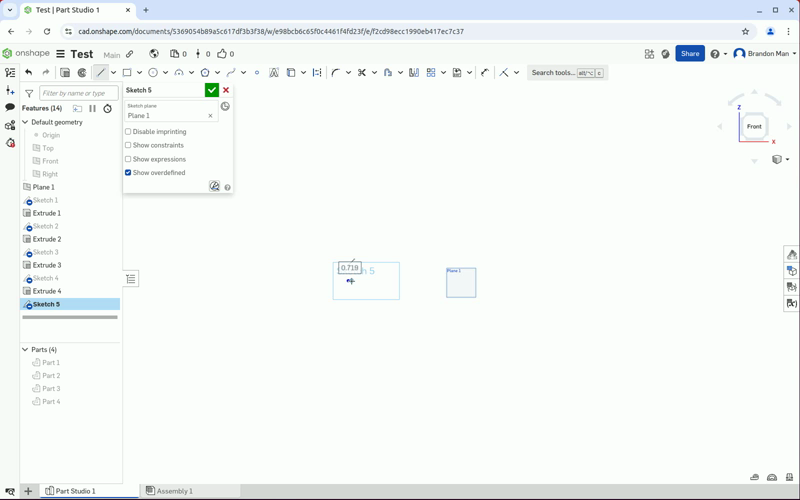
mouse_move(381, 280)
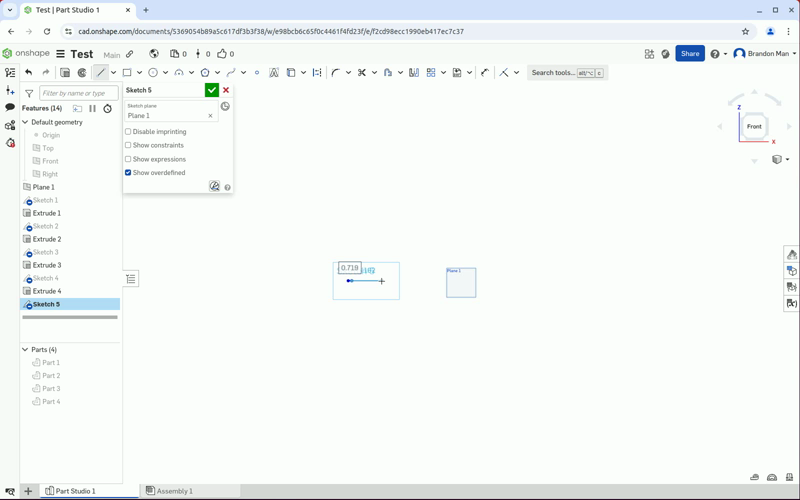
mouse_move(360, 280)
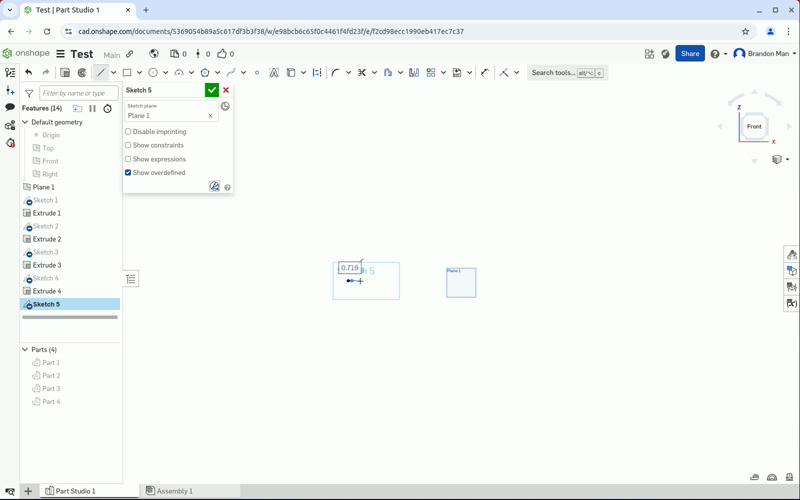
click(360, 280)
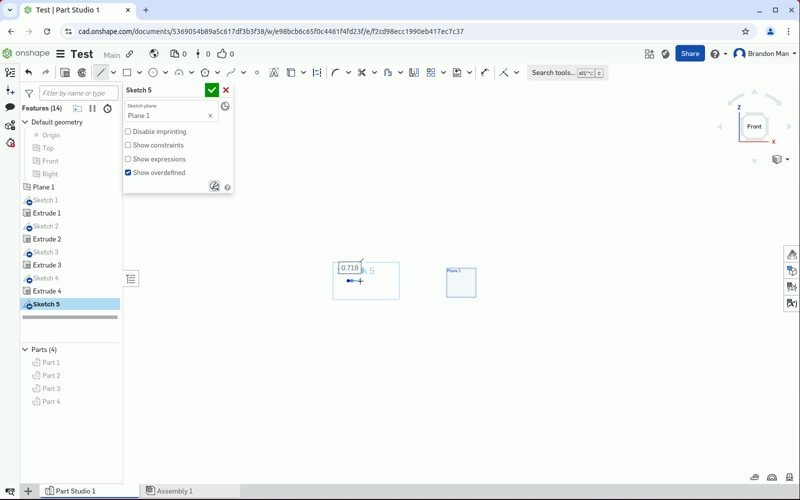
key_up(shift)
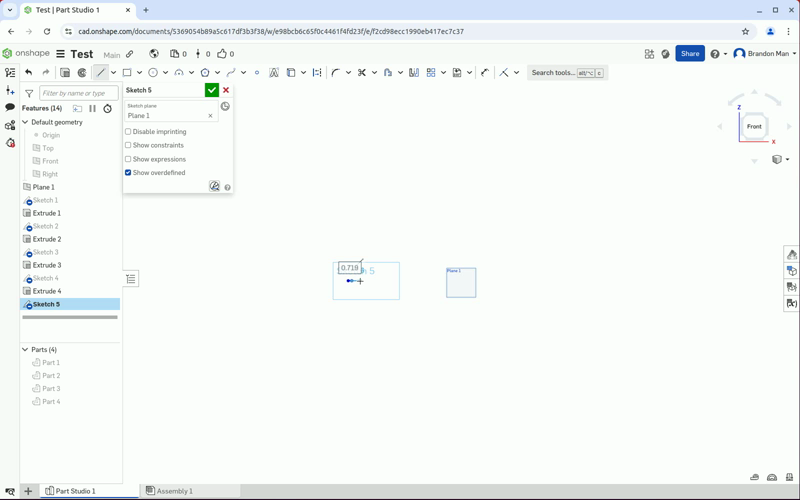
key_down(shift)
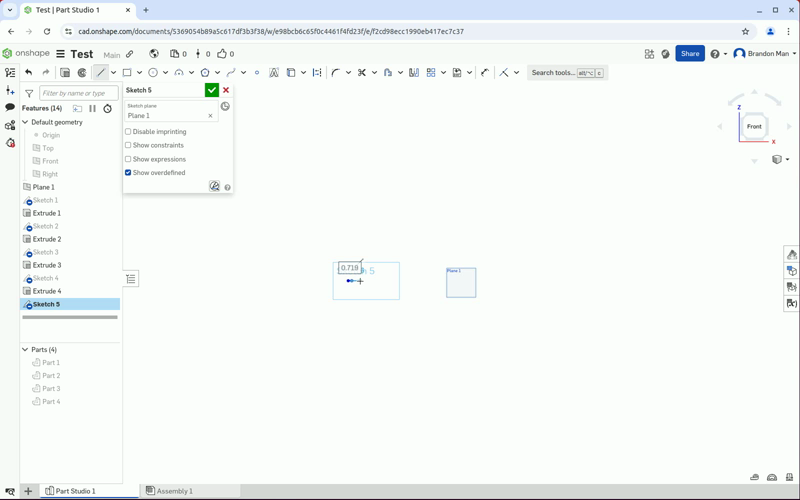
mouse_move(426, 280)
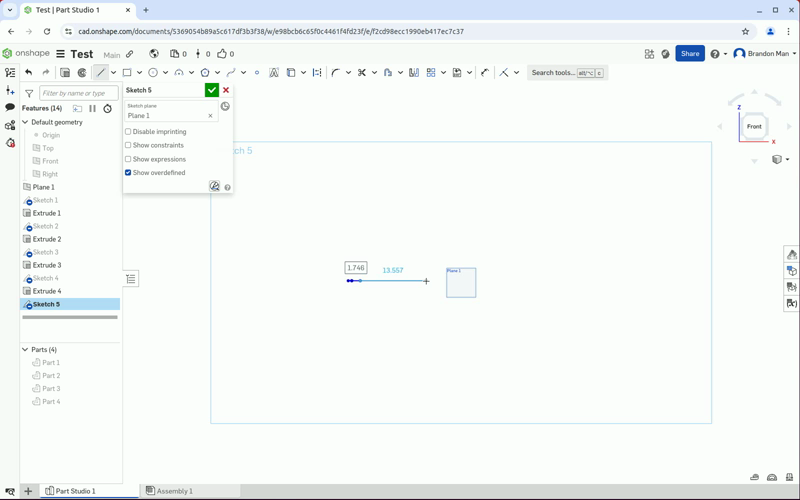
click(426, 280)
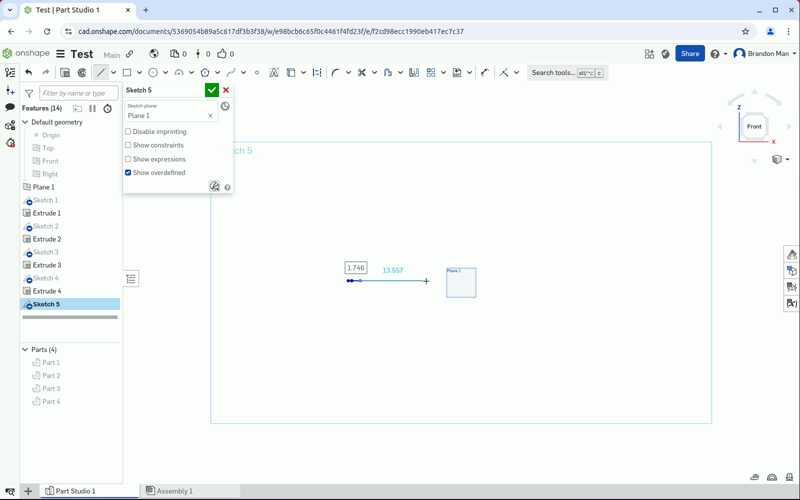
key_up(shift)
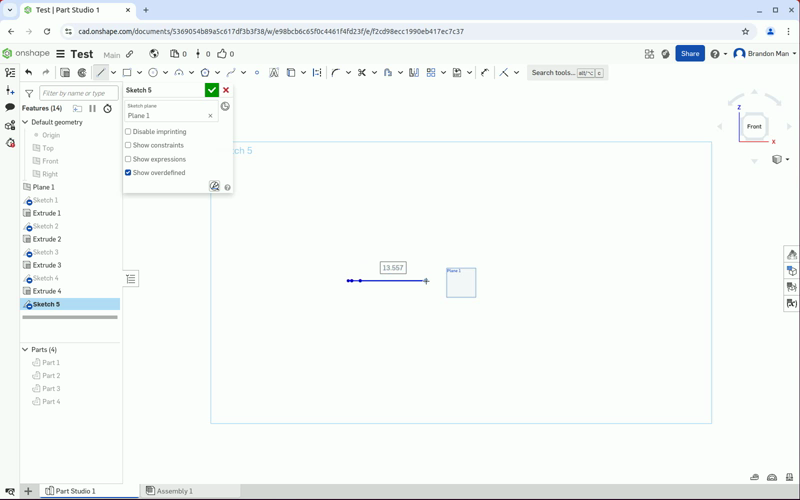
key_down(shift)
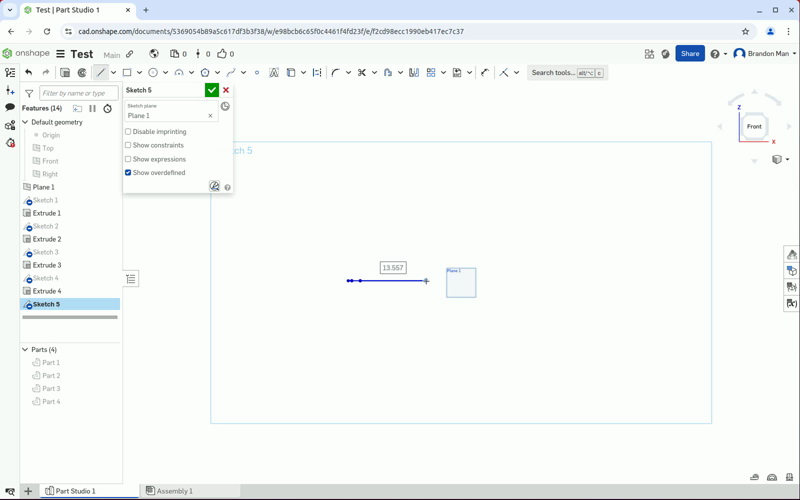
mouse_move(456, 280)
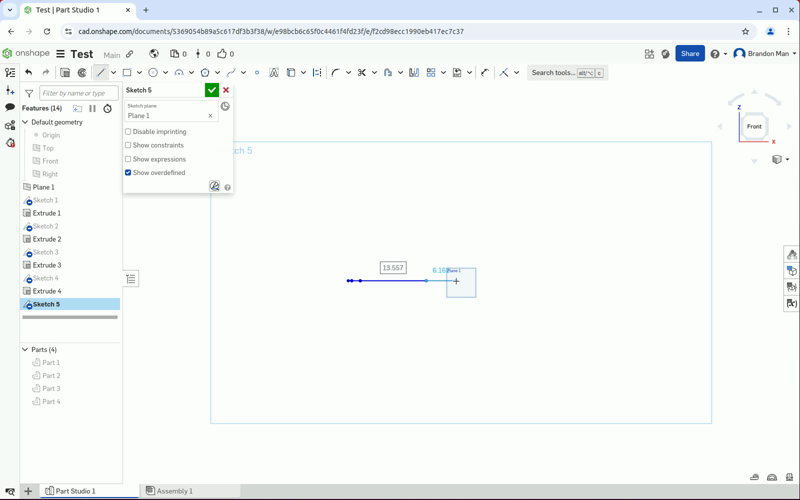
mouse_move(434, 280)
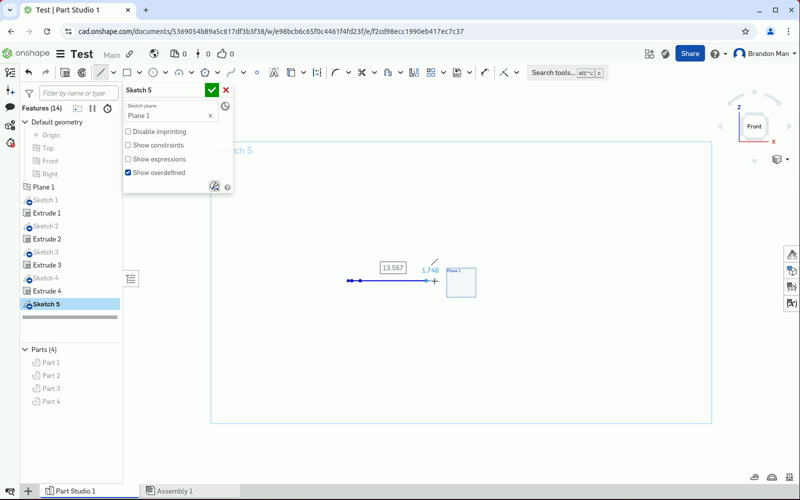
click(434, 280)
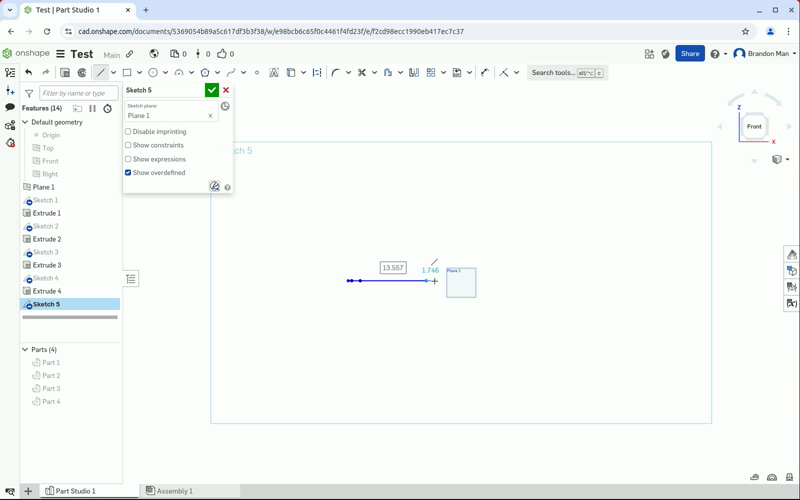
key_up(shift)
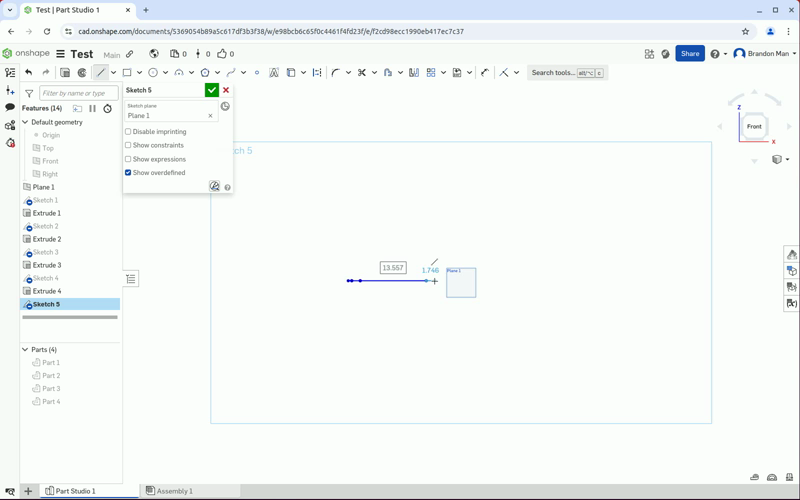
key_down(shift)
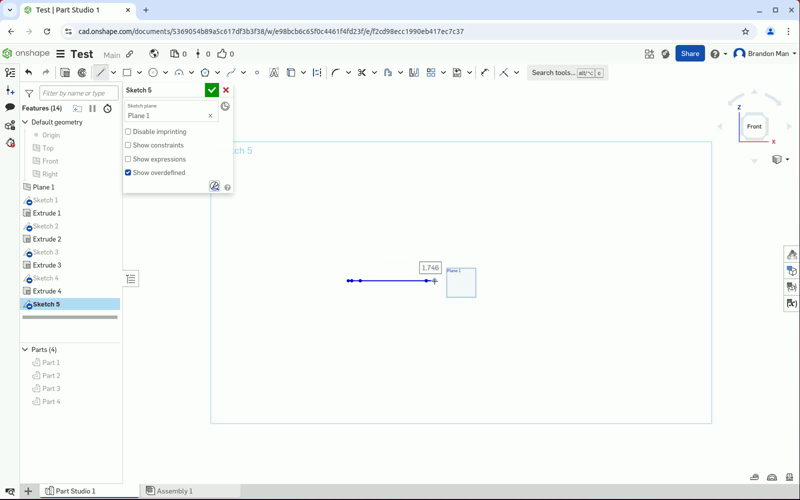
mouse_move(500, 280)
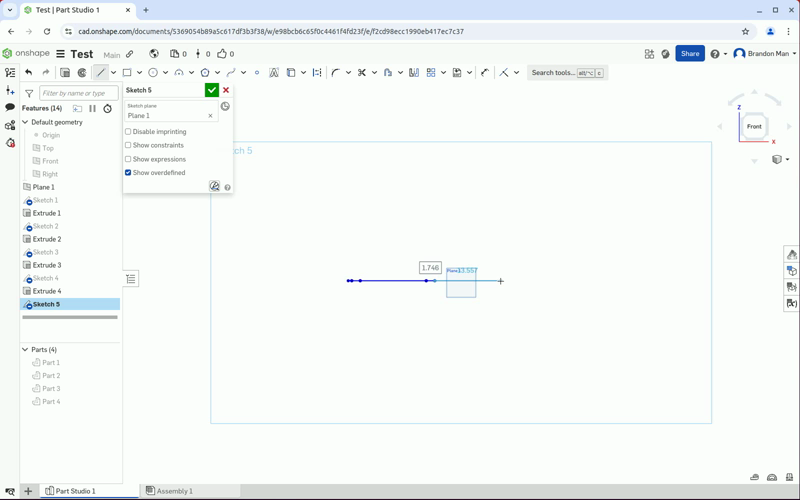
click(500, 280)
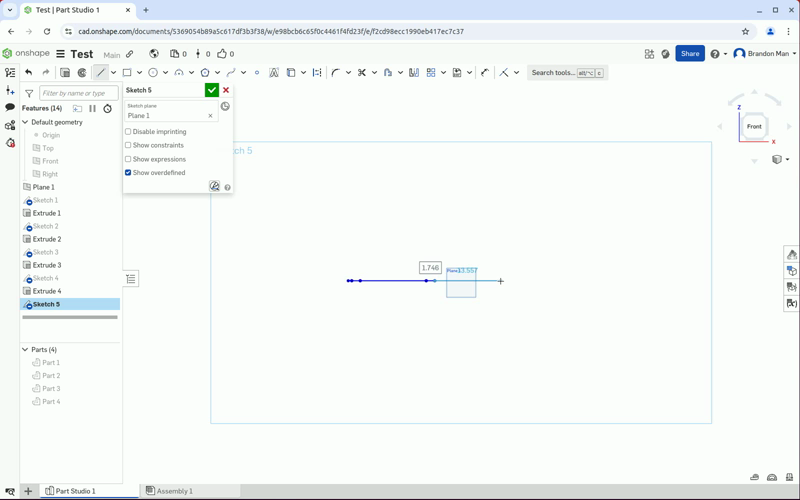
key_up(shift)
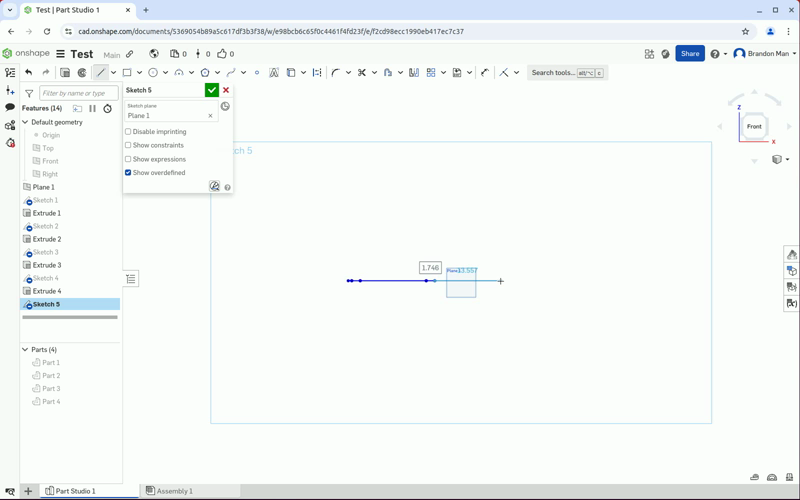
key_down(shift)
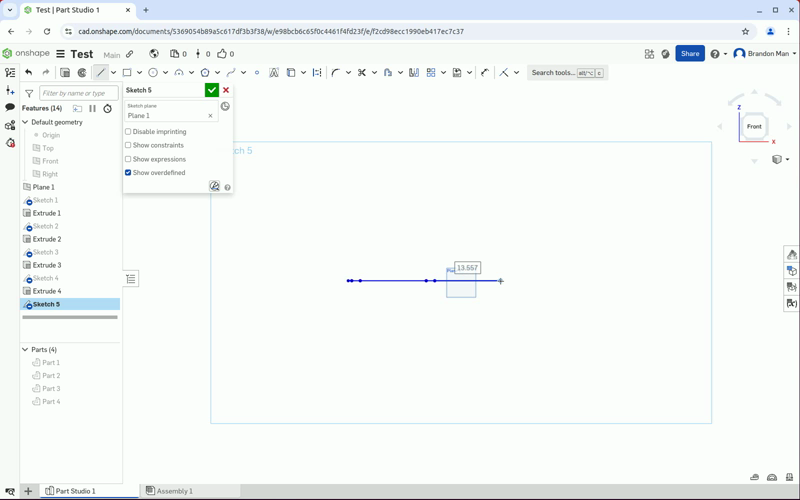
mouse_move(530, 280)
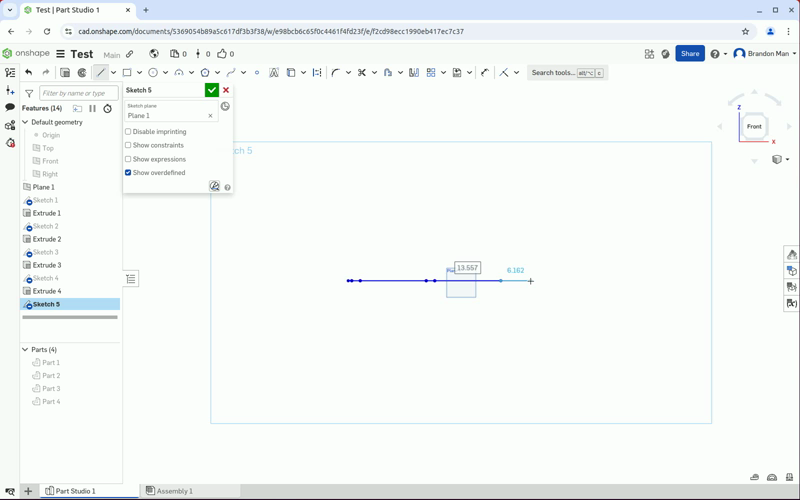
mouse_move(509, 280)
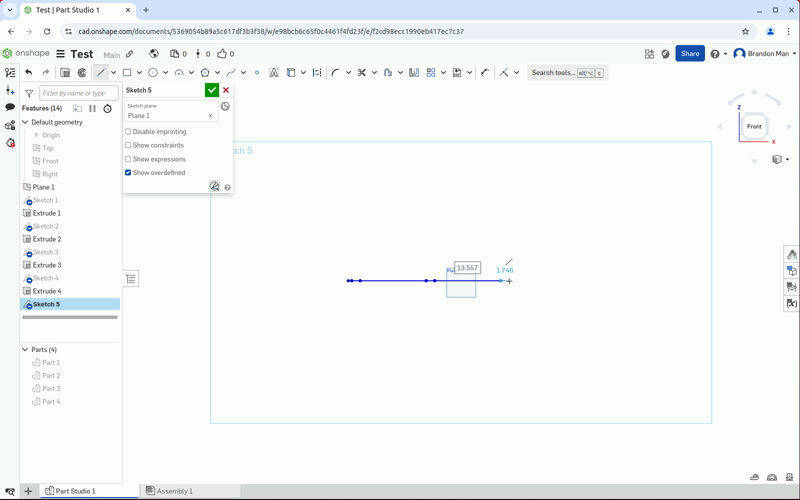
click(509, 280)
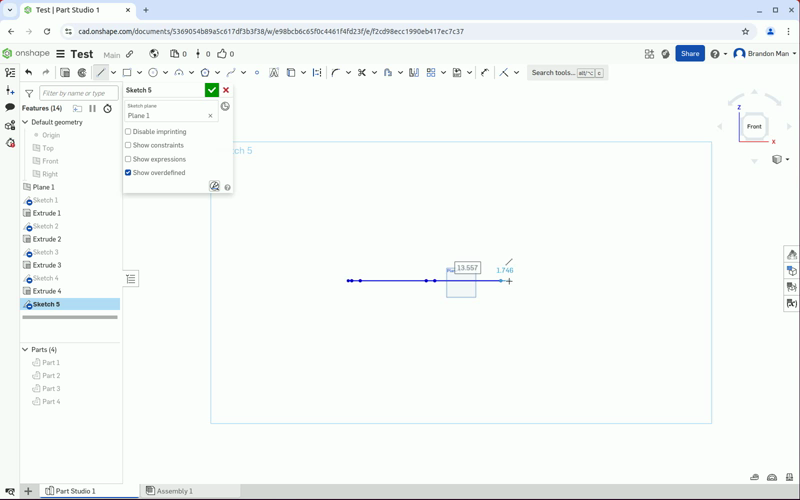
key_up(shift)
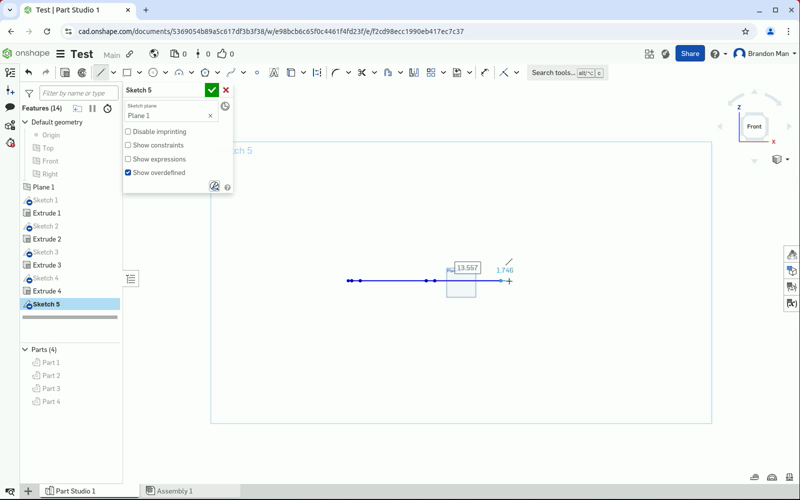
key_down(shift)
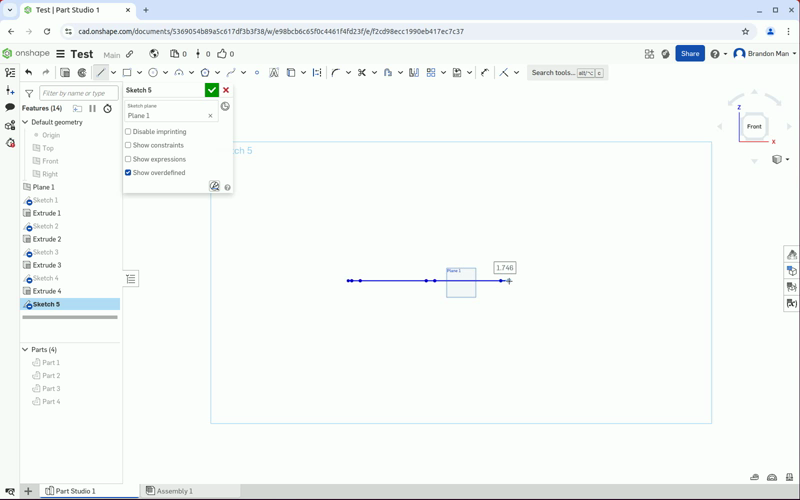
mouse_move(539, 280)
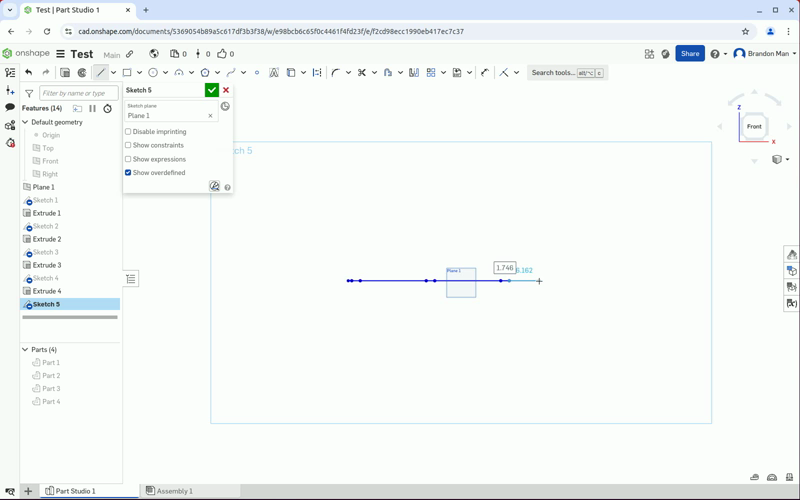
mouse_move(513, 280)
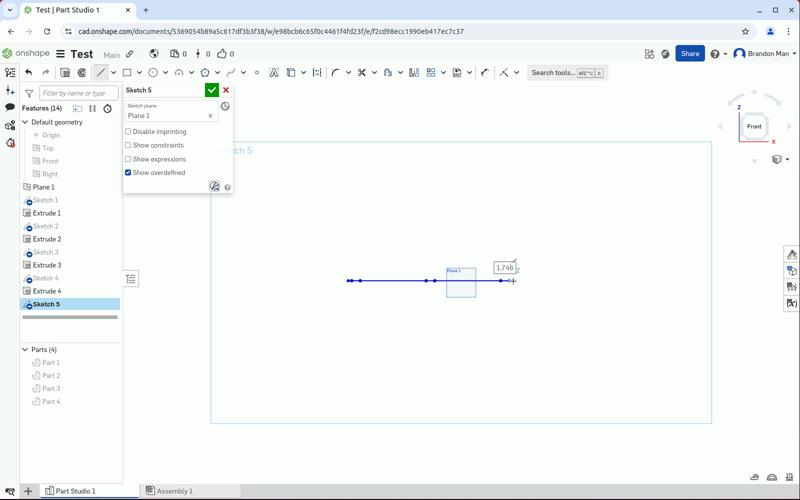
scroll(6)
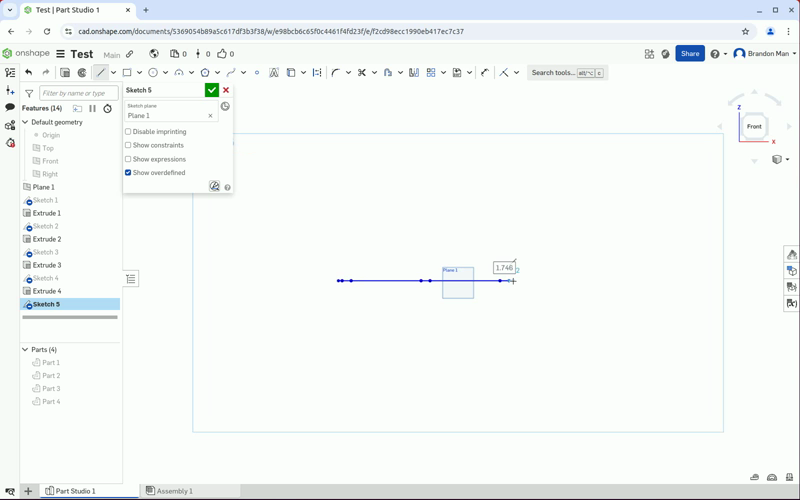
scroll(6)
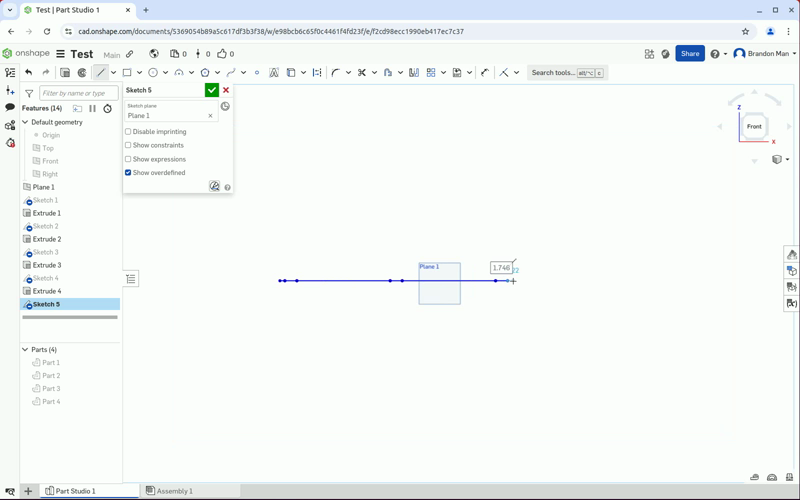
scroll(6)
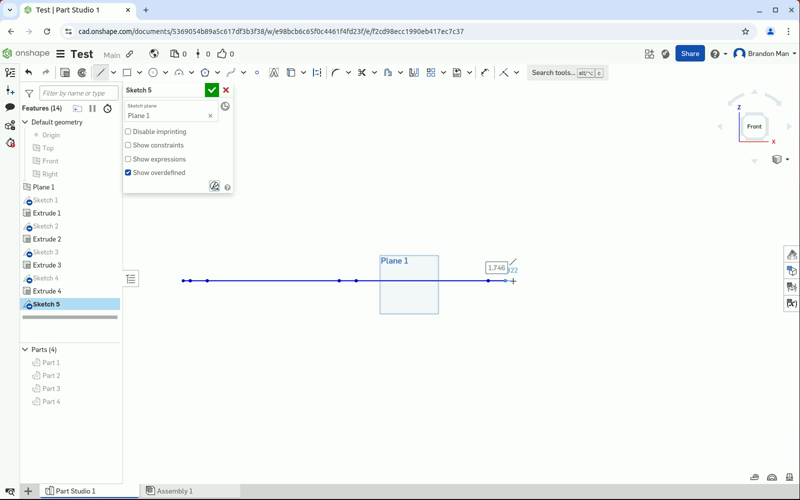
scroll(6)
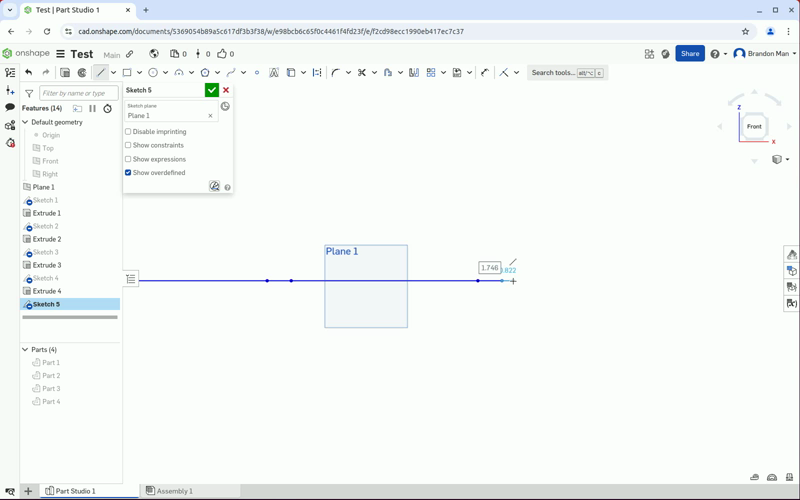
scroll(6)
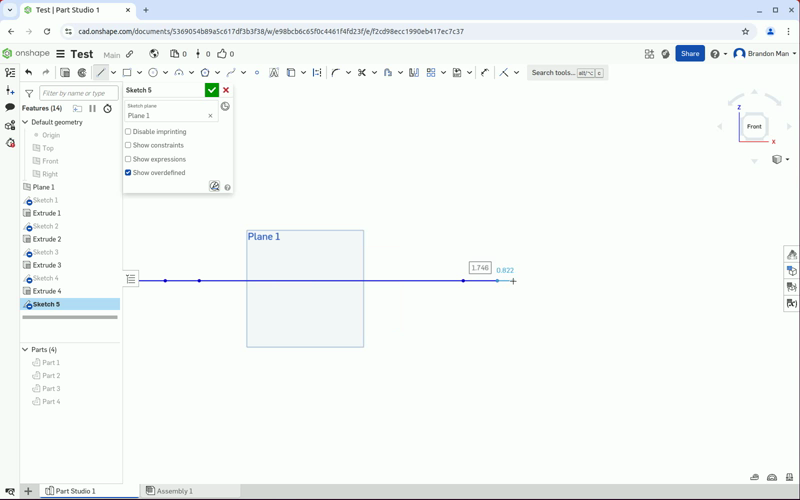
scroll(6)
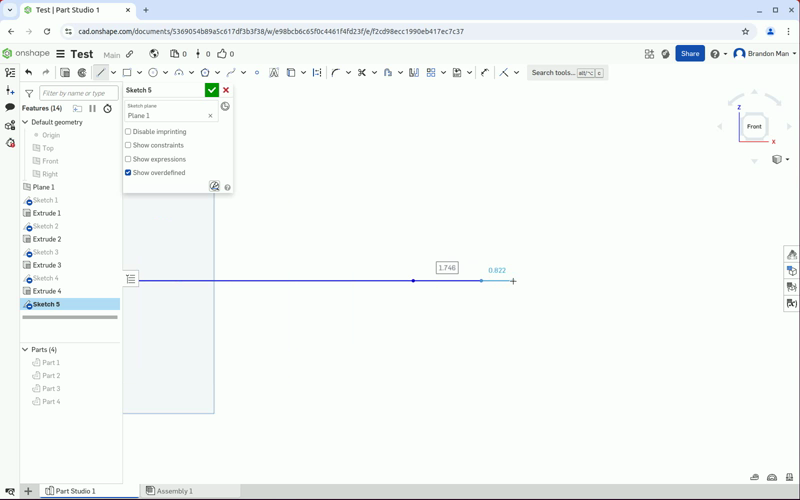
scroll(6)
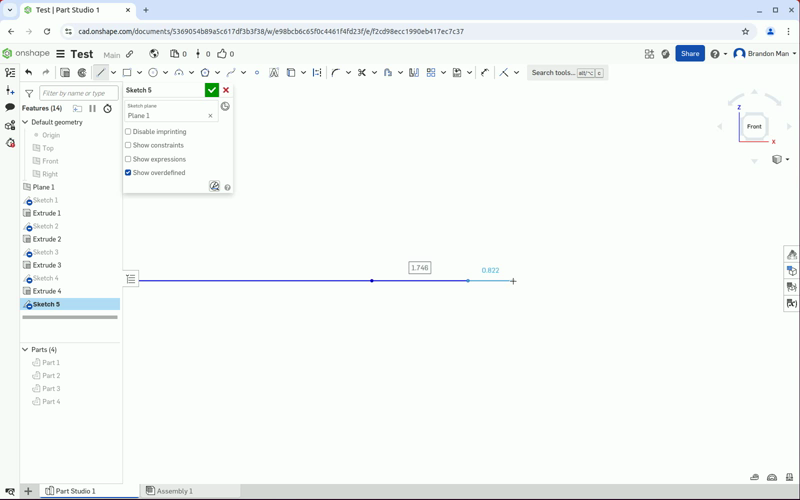
click(513, 280)
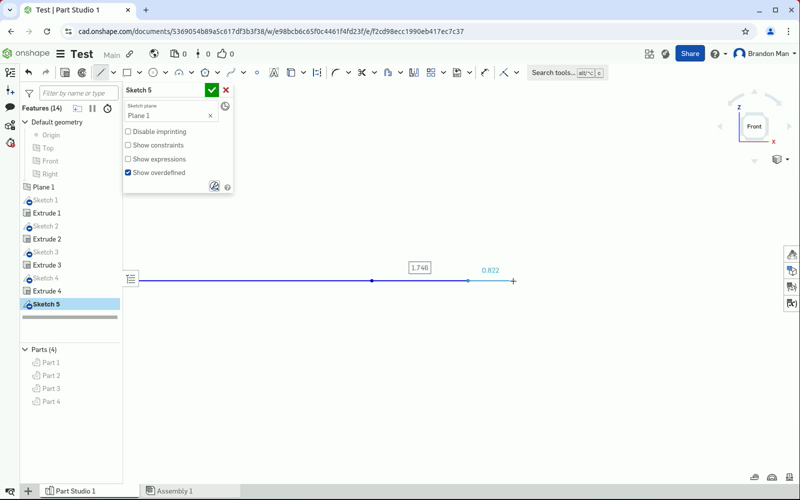
scroll(-6)
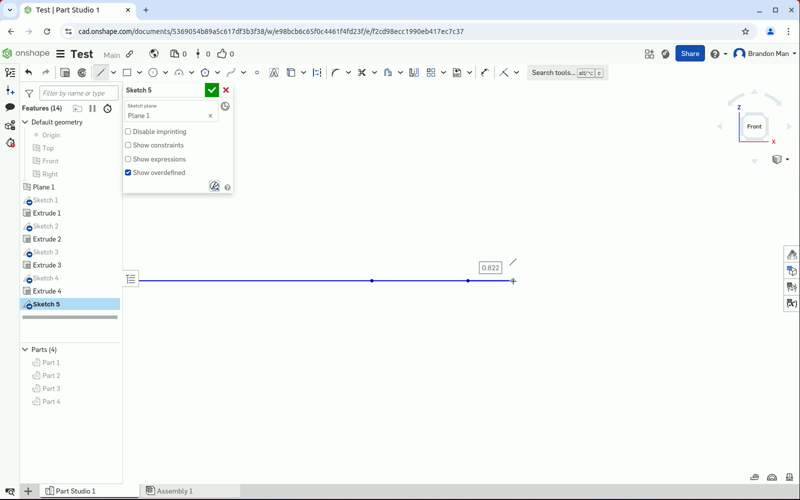
scroll(-6)
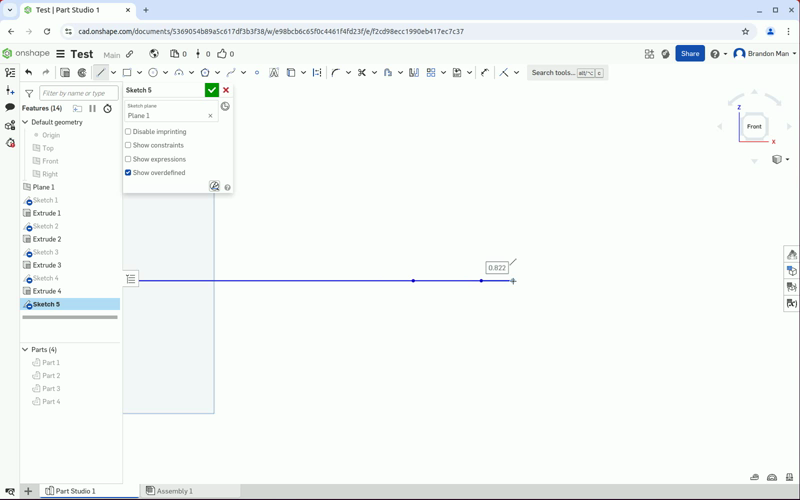
scroll(-6)
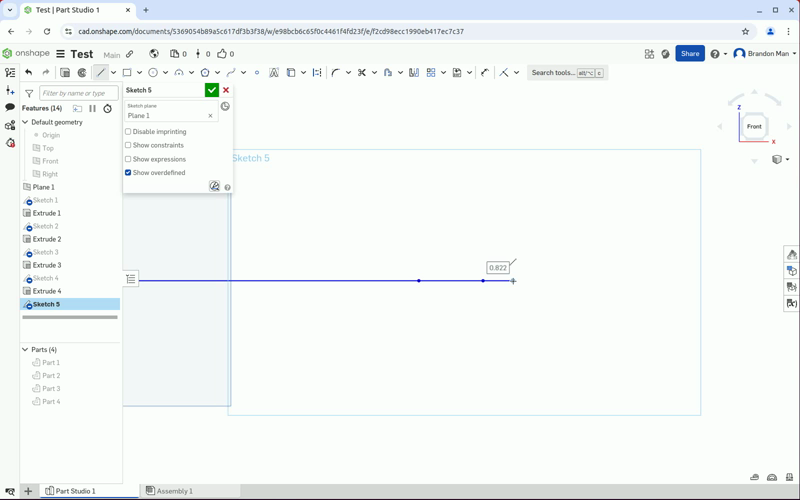
scroll(-6)
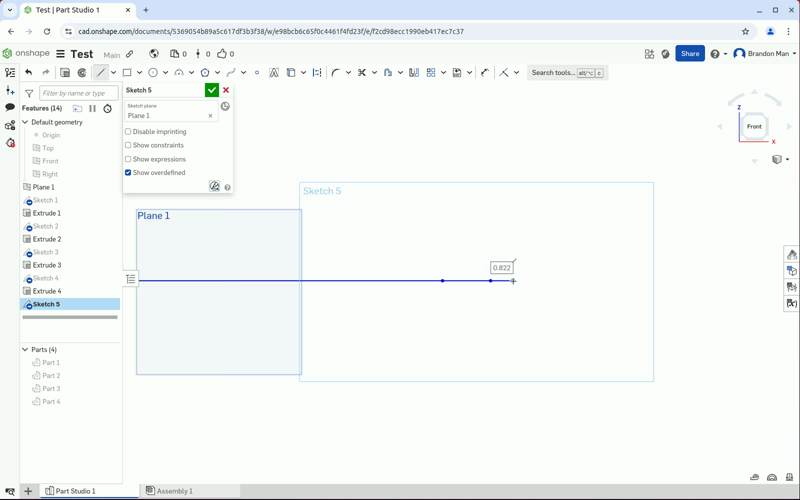
scroll(-6)
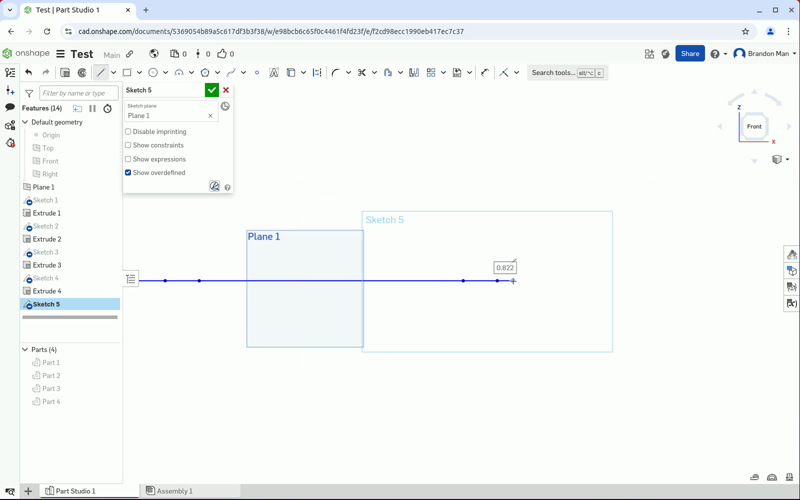
scroll(-6)
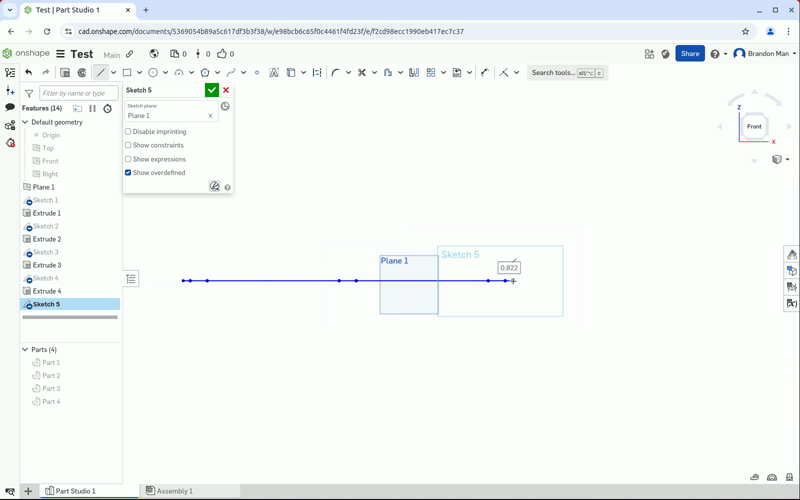
scroll(-6)
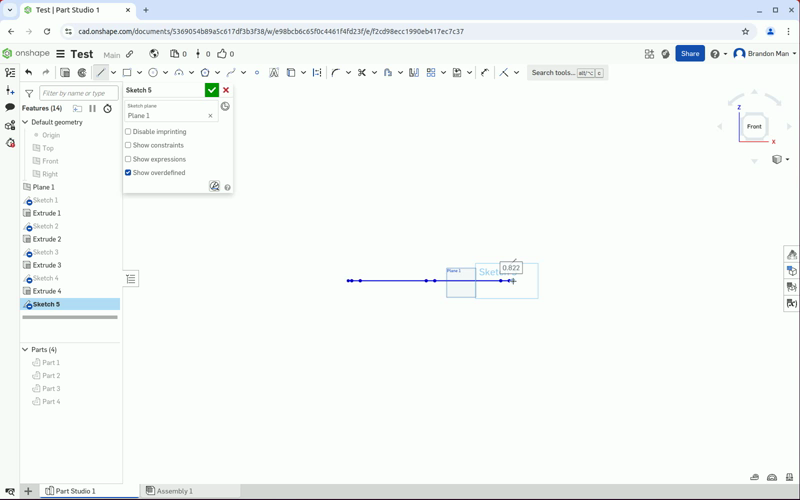
key_up(shift)
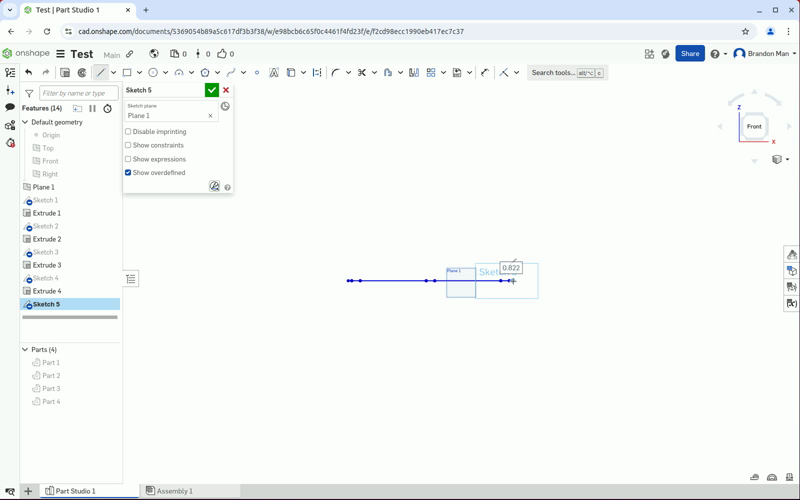
key_down(shift)
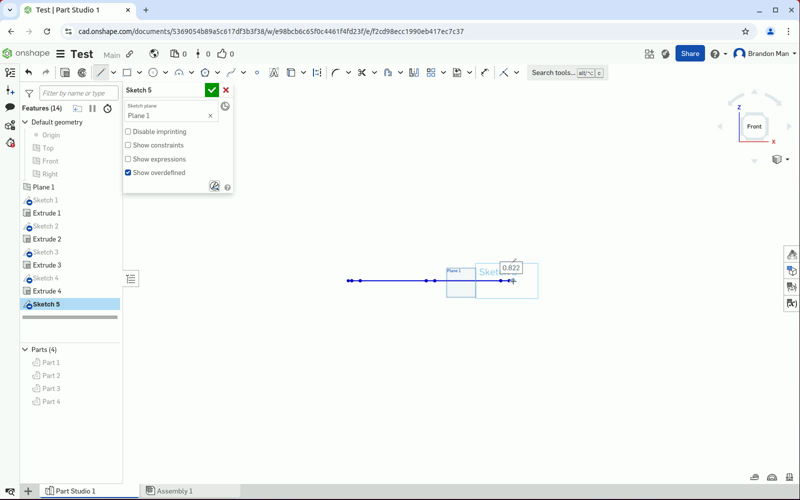
mouse_move(543, 280)
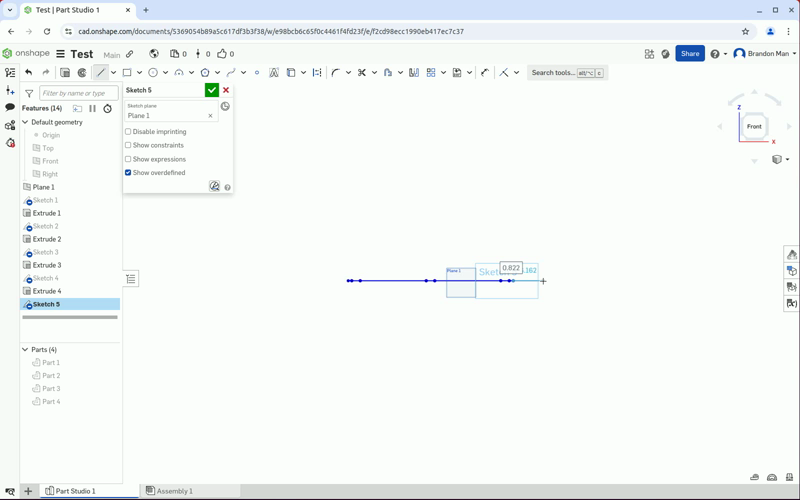
mouse_move(513, 276)
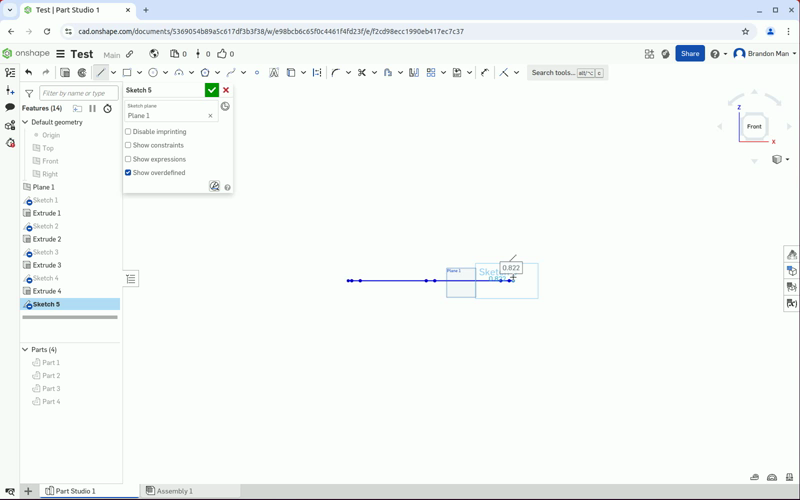
scroll(6)
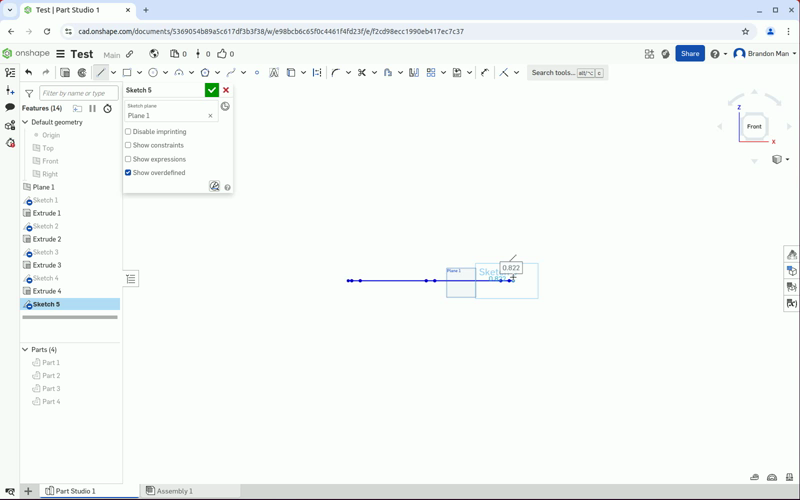
scroll(6)
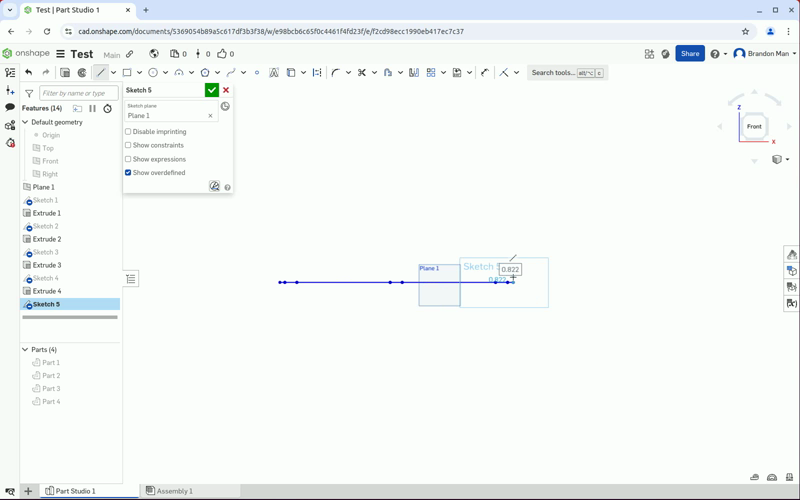
scroll(6)
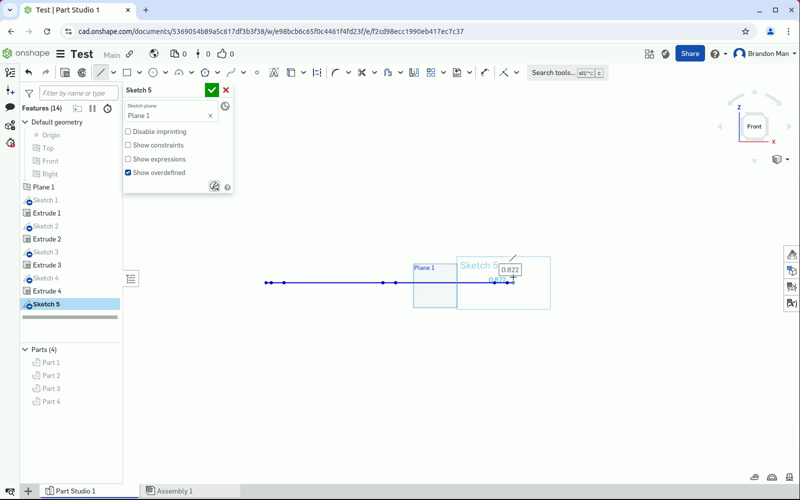
scroll(6)
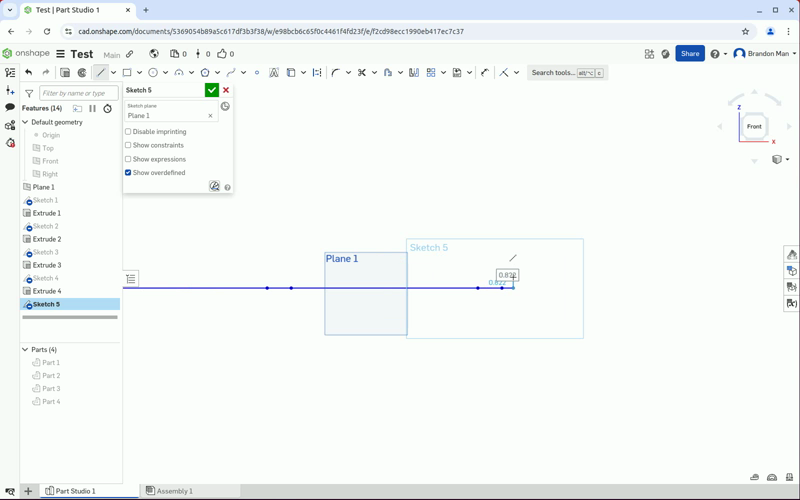
scroll(6)
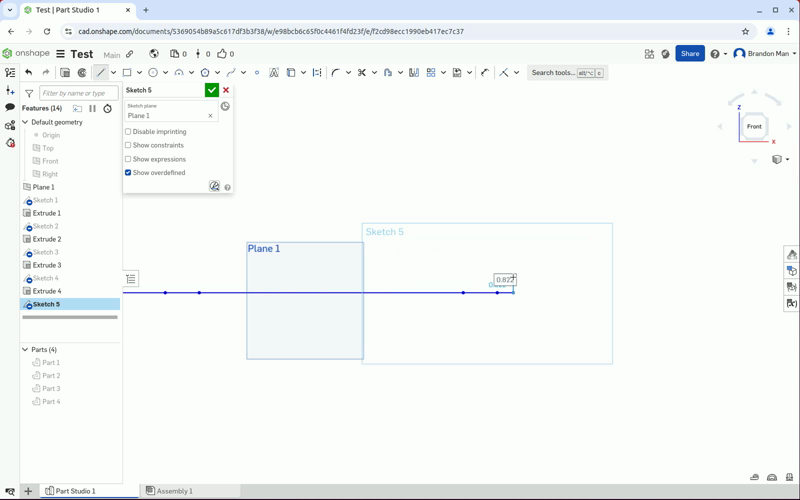
scroll(6)
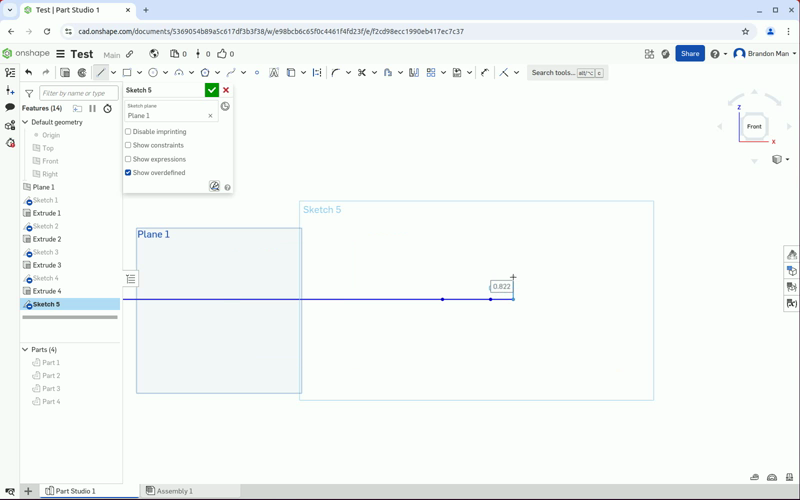
scroll(6)
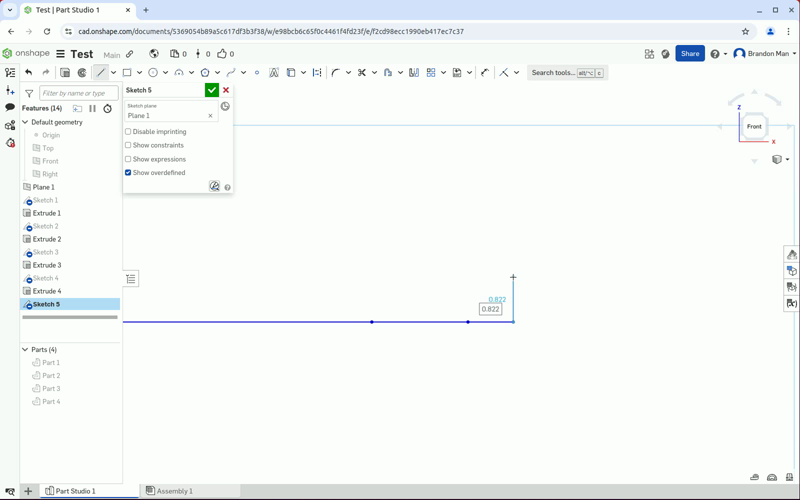
click(513, 276)
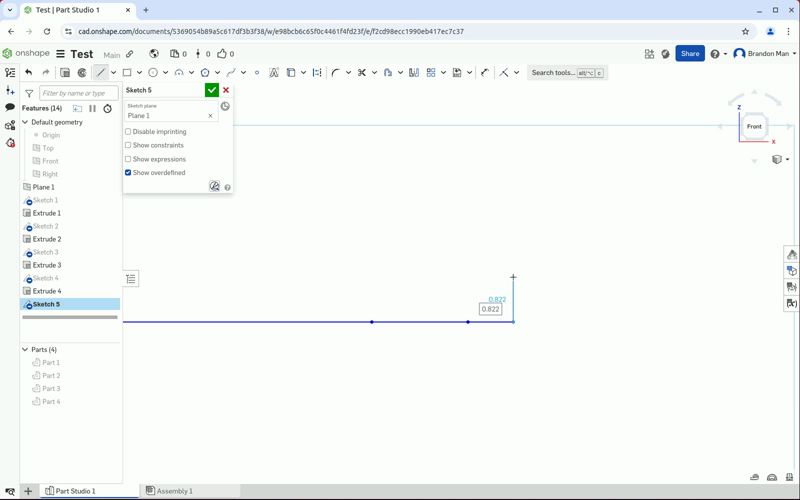
scroll(-6)
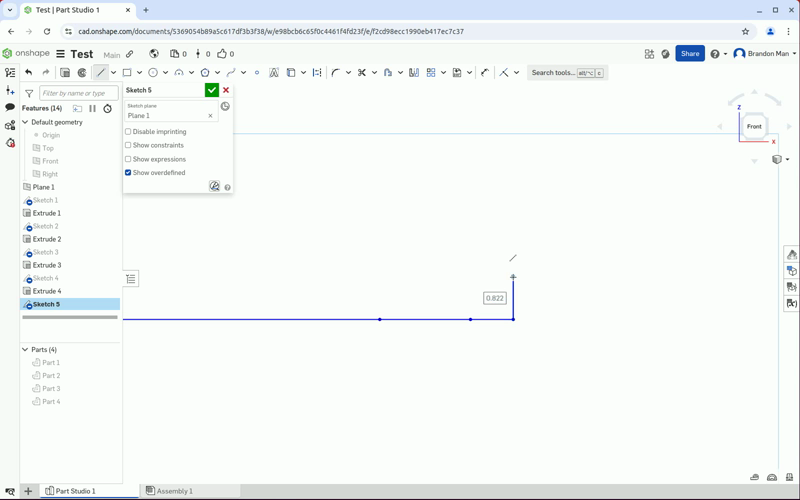
scroll(-6)
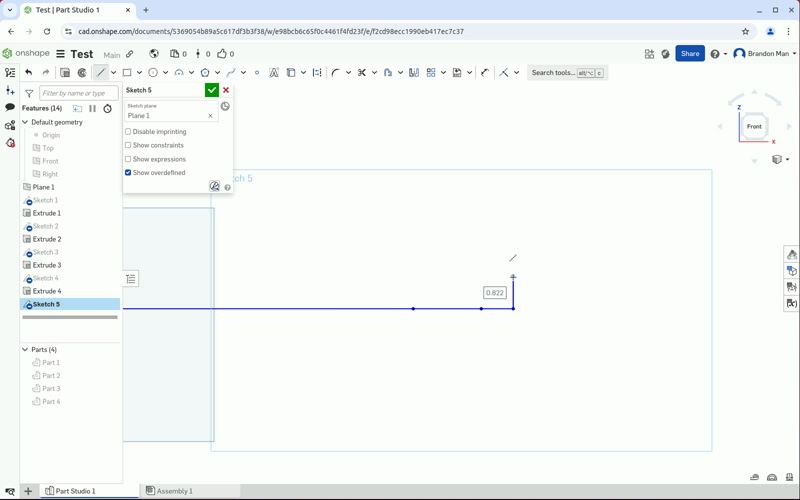
scroll(-6)
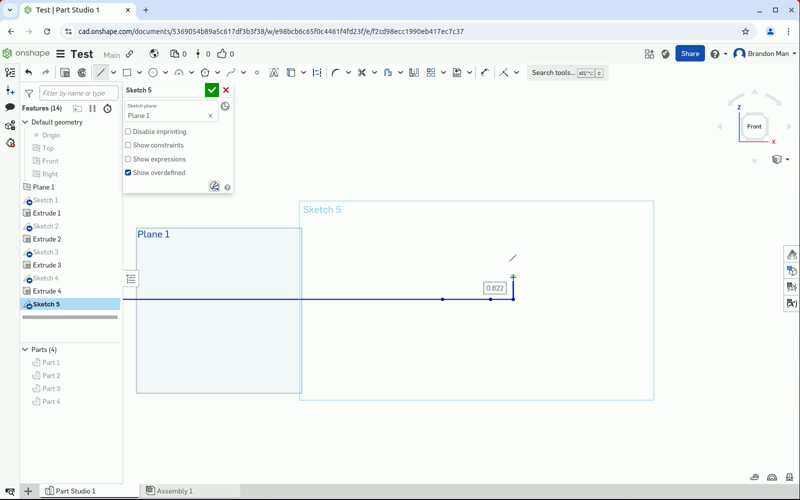
scroll(-6)
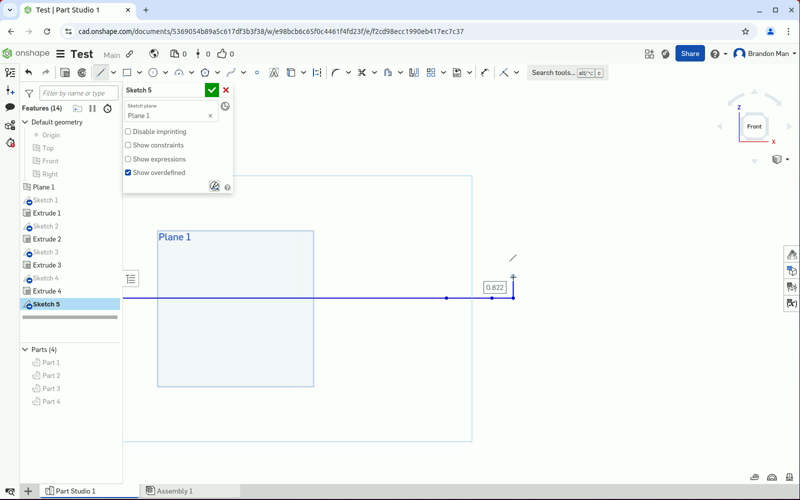
scroll(-6)
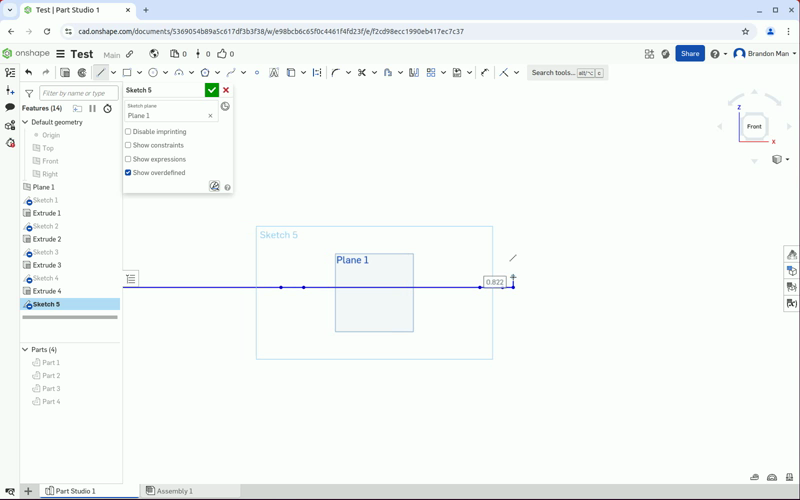
scroll(-6)
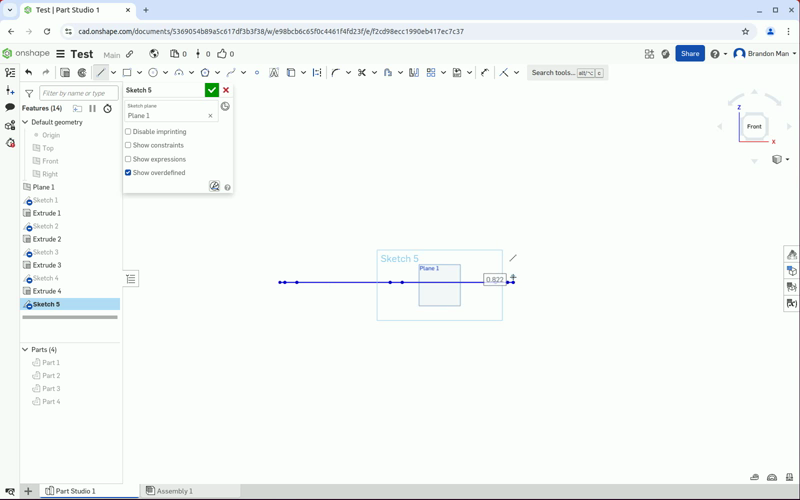
scroll(-6)
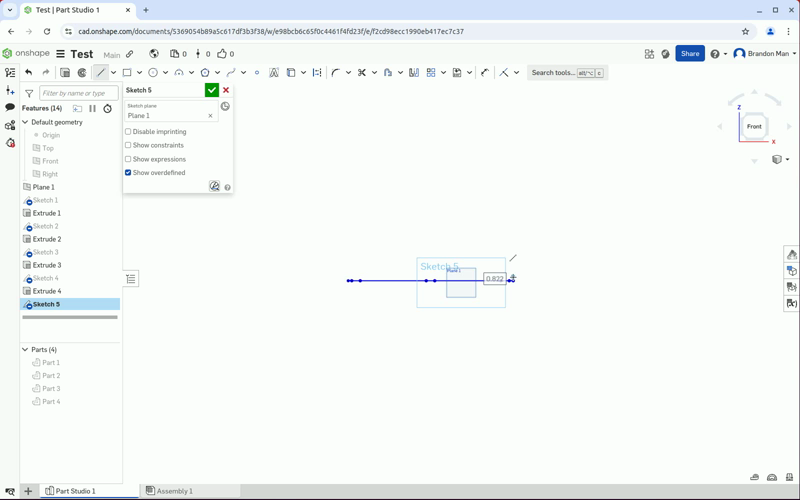
key_up(shift)
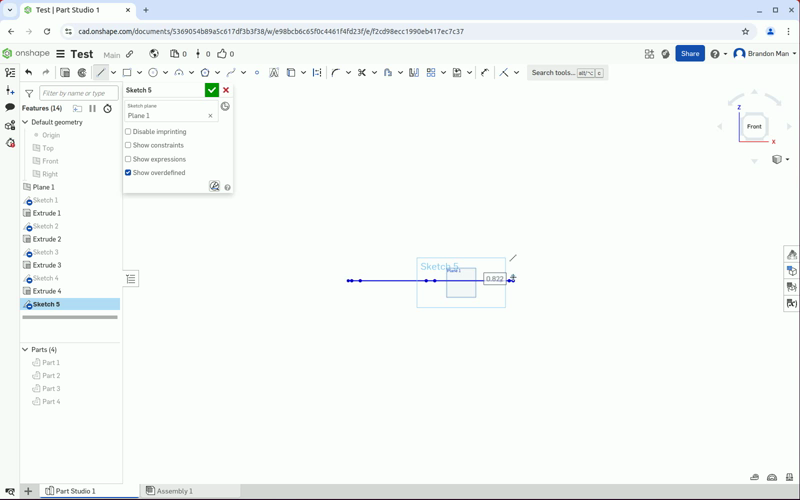
key_down(shift)
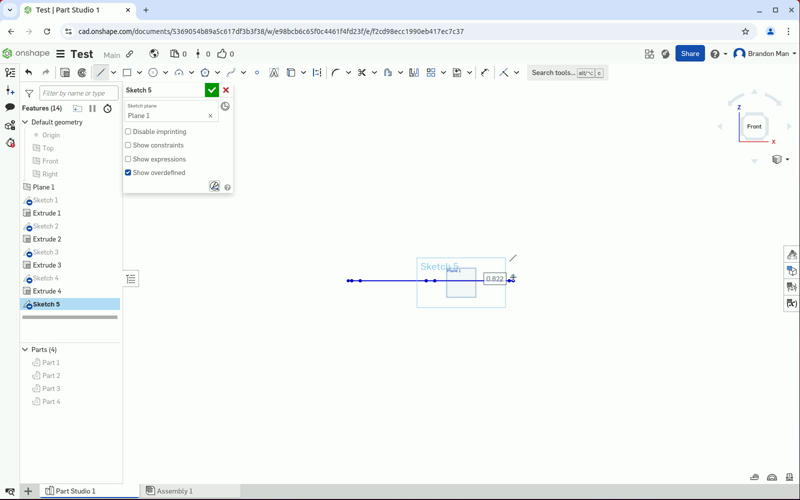
mouse_move(543, 276)
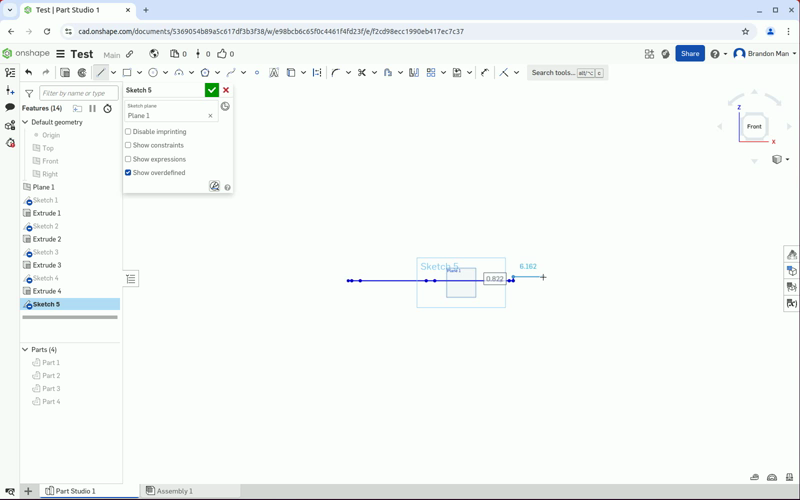
mouse_move(485, 276)
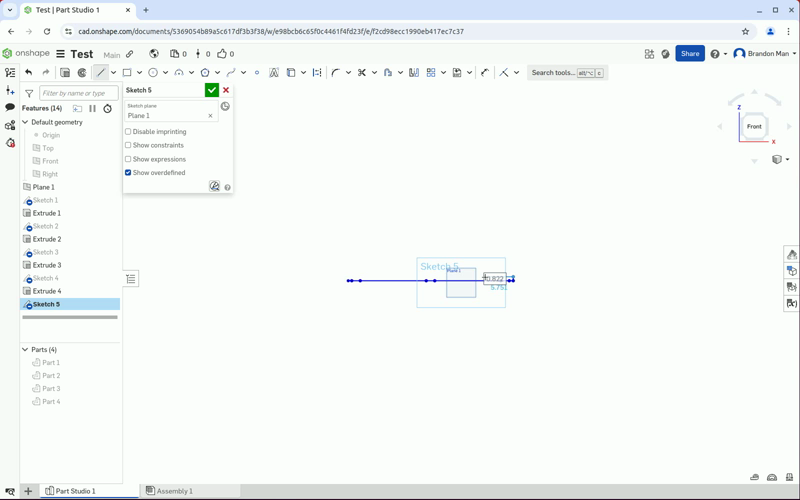
click(485, 276)
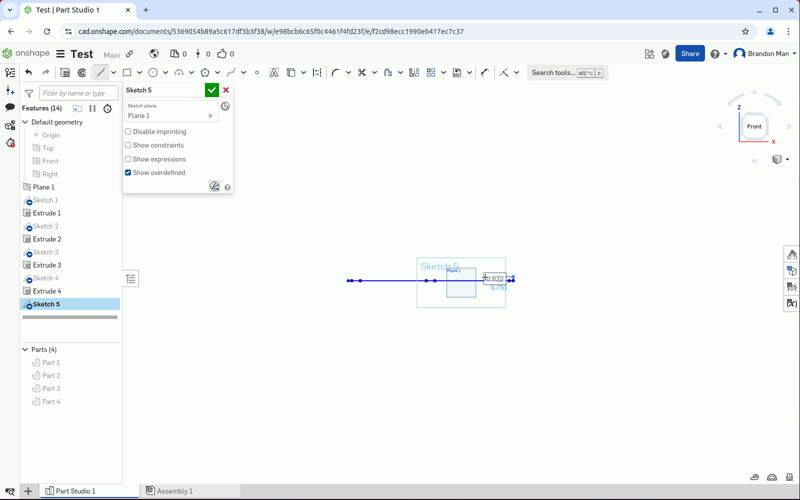
key_up(shift)
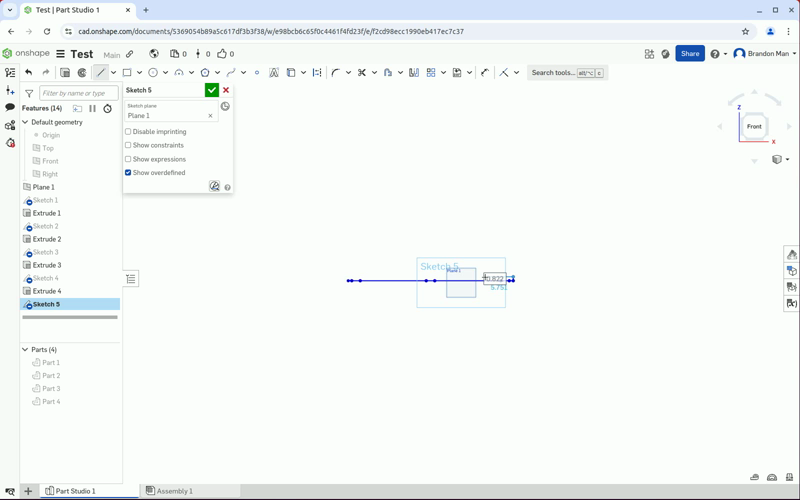
key_down(shift)
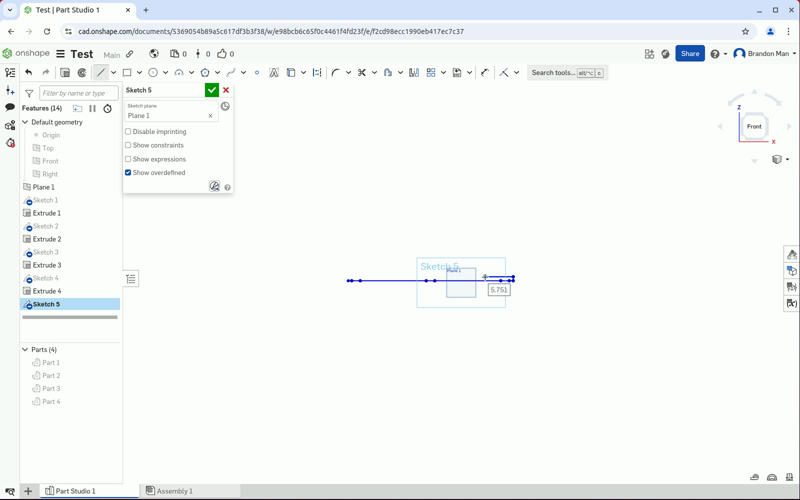
mouse_move(515, 276)
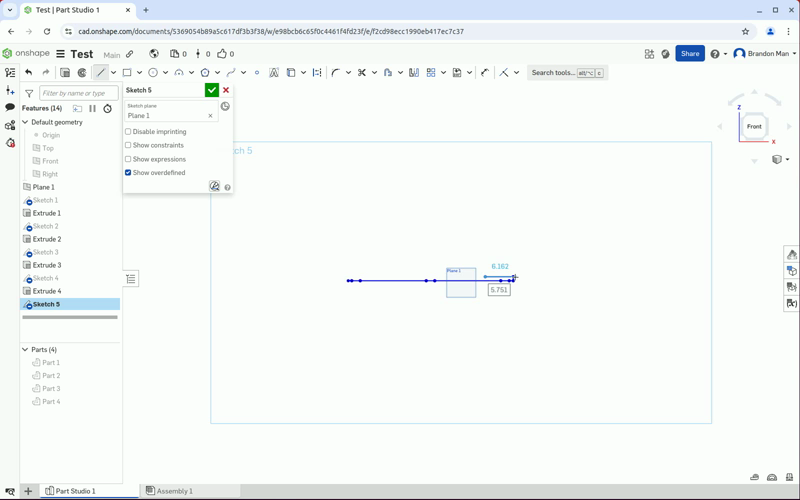
mouse_move(485, 275)
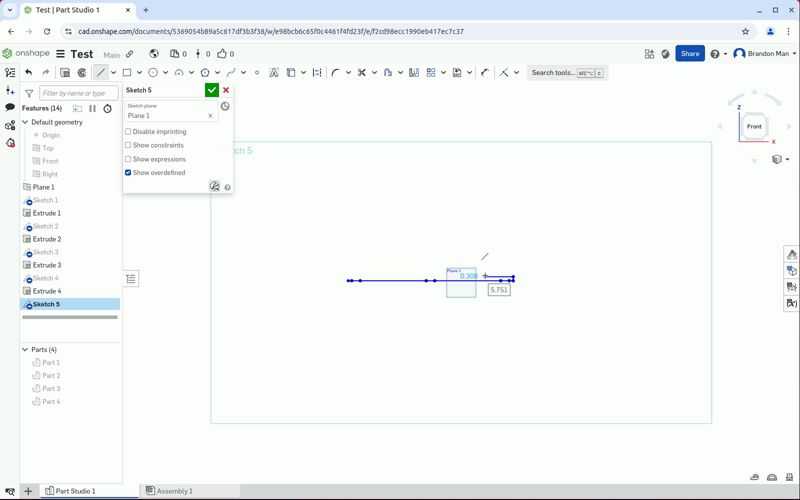
scroll(6)
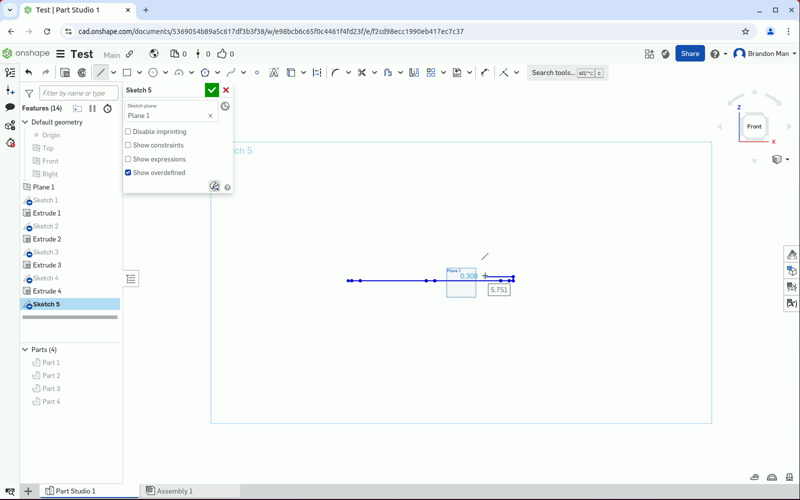
scroll(6)
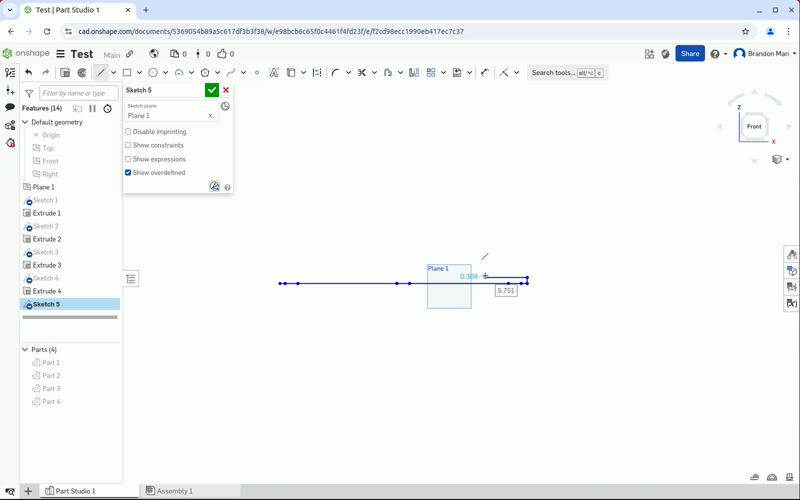
scroll(6)
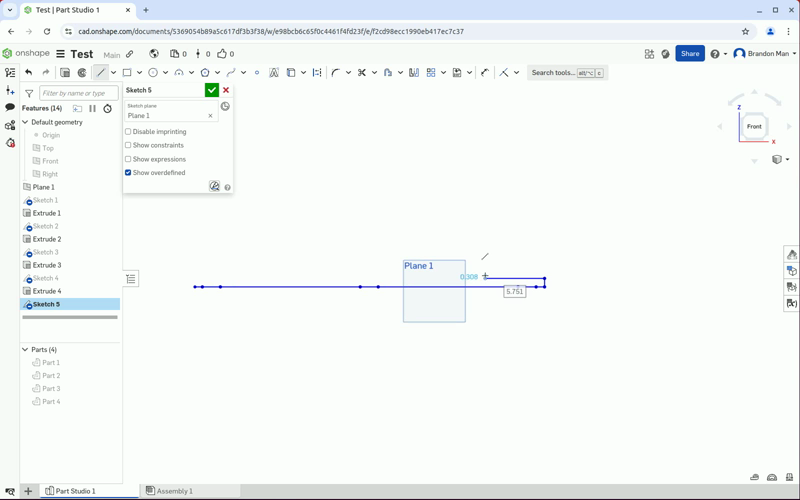
scroll(6)
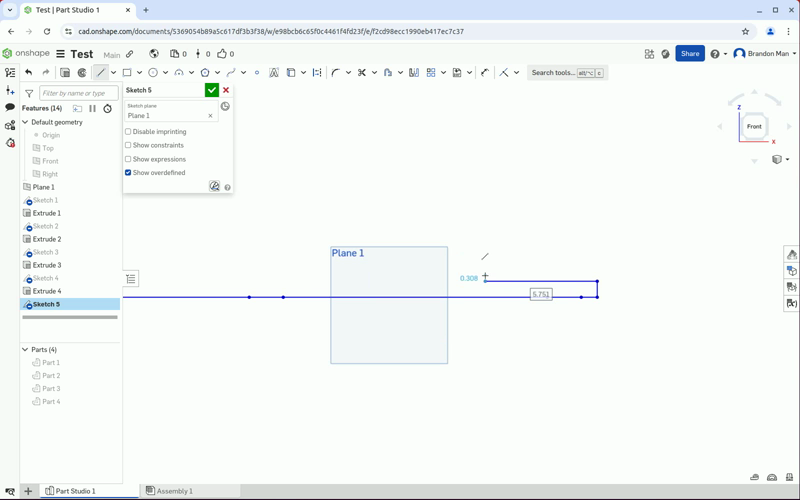
scroll(6)
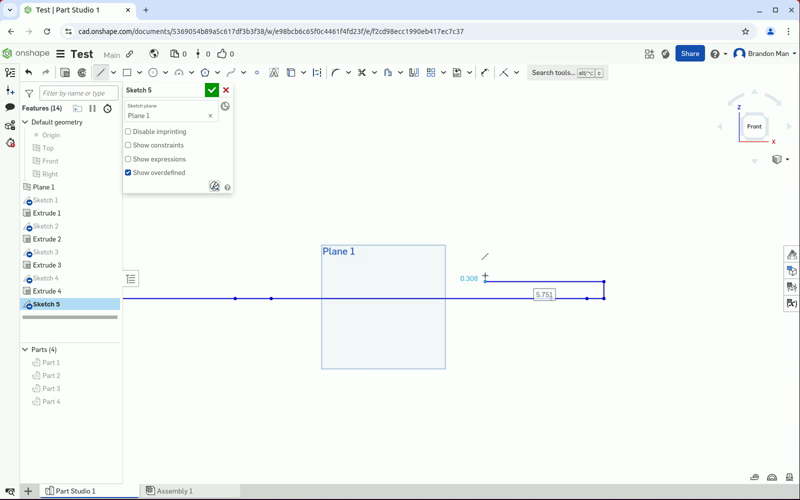
scroll(6)
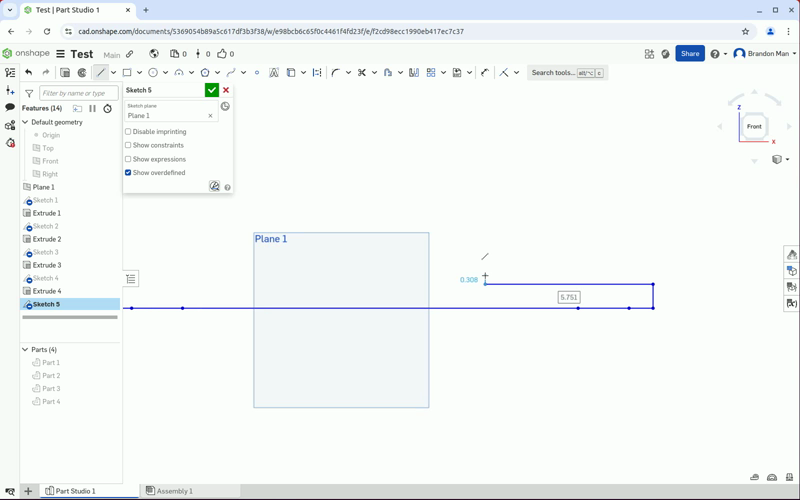
scroll(6)
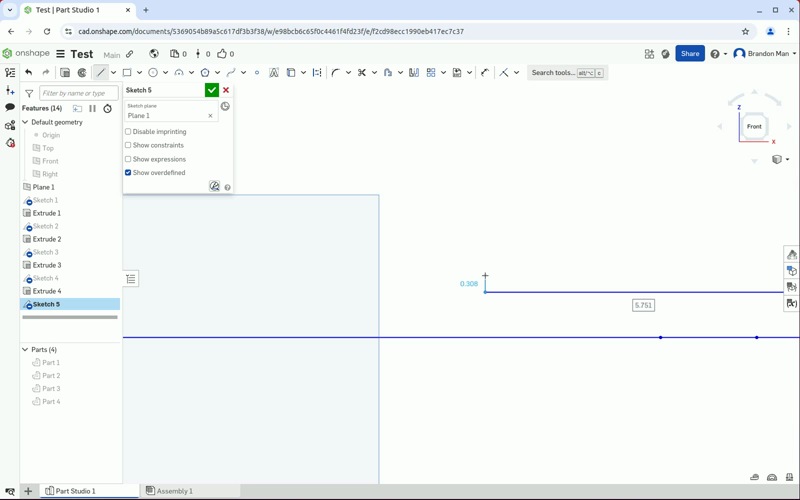
click(485, 275)
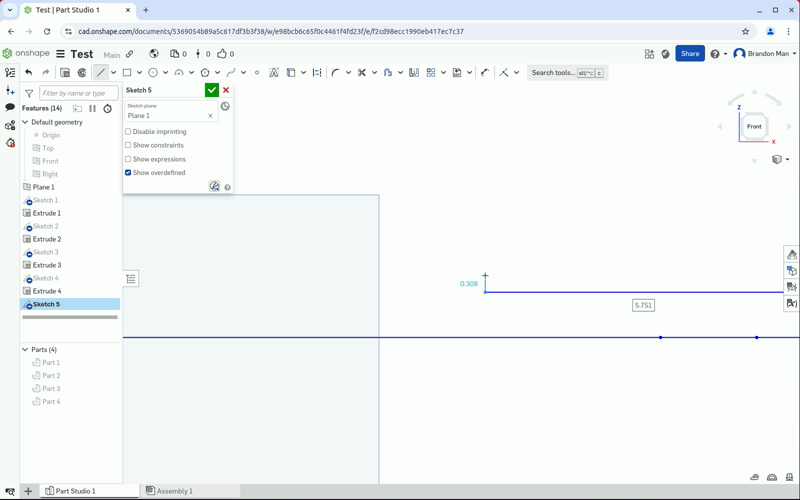
scroll(-6)
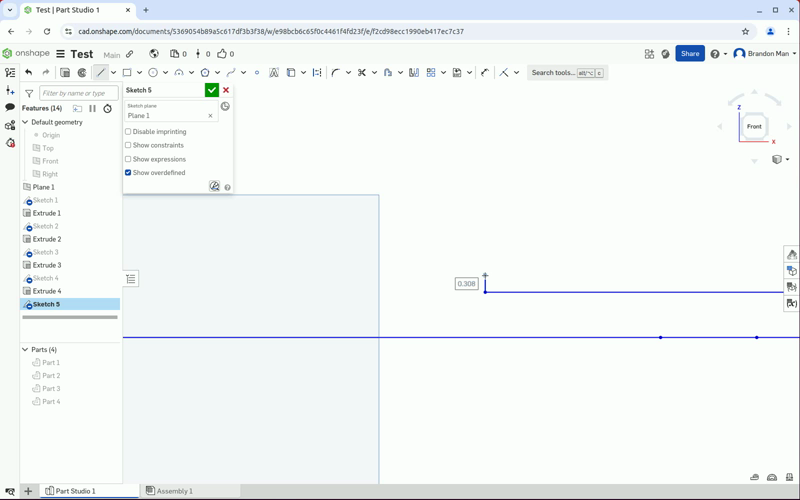
scroll(-6)
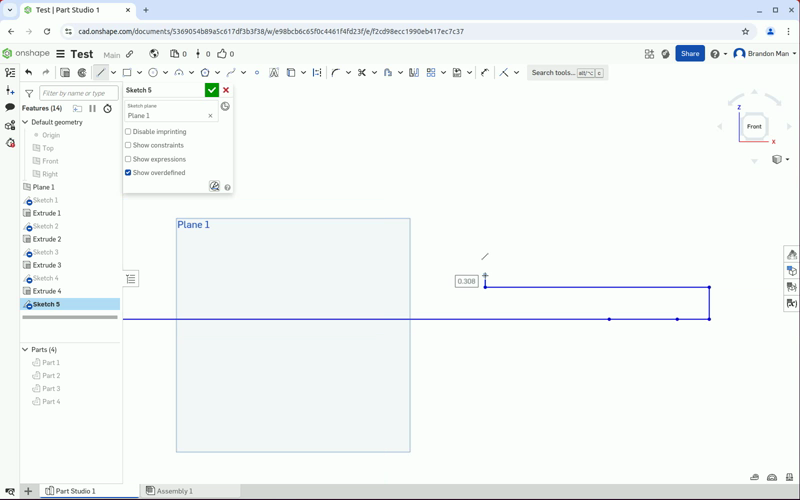
scroll(-6)
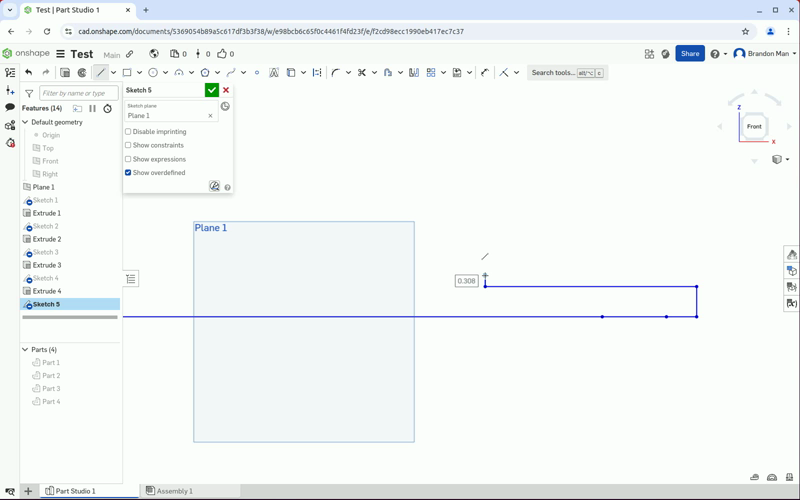
scroll(-6)
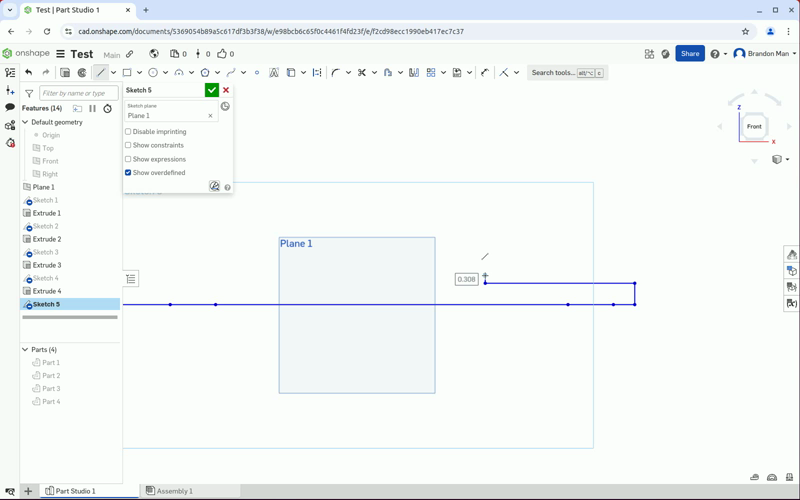
scroll(-6)
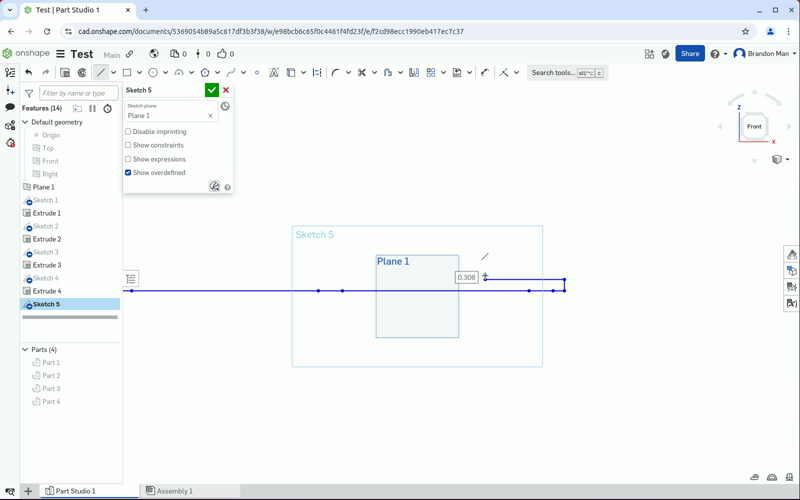
scroll(-6)
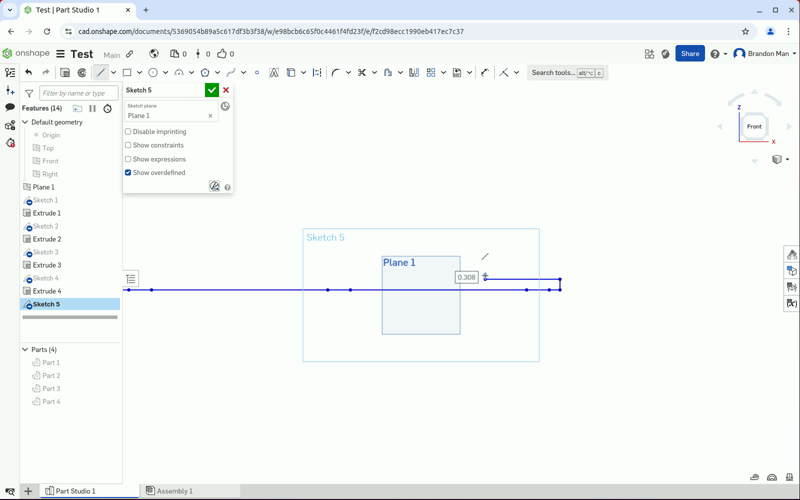
scroll(-6)
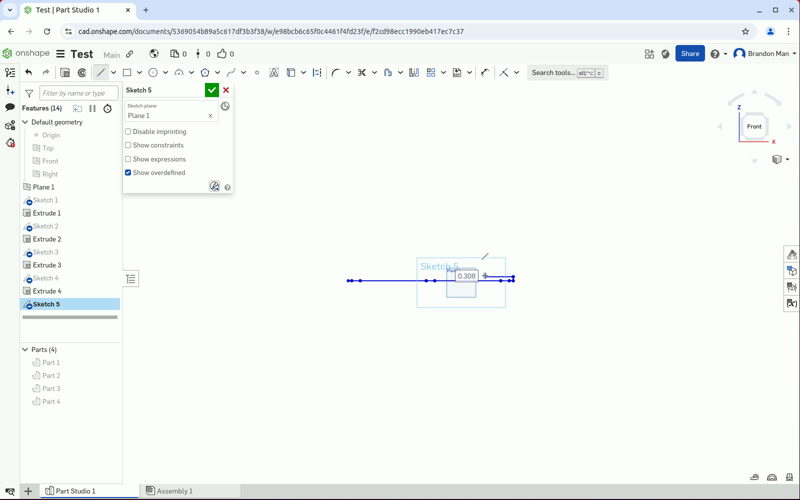
key_up(shift)
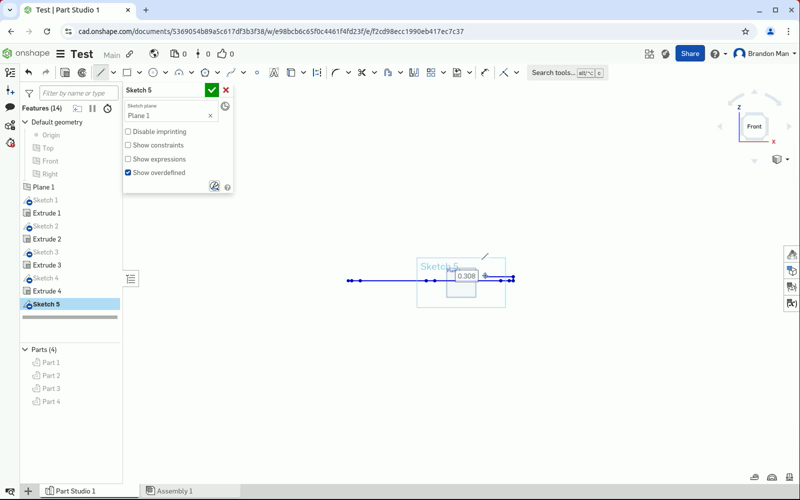
key_down(shift)
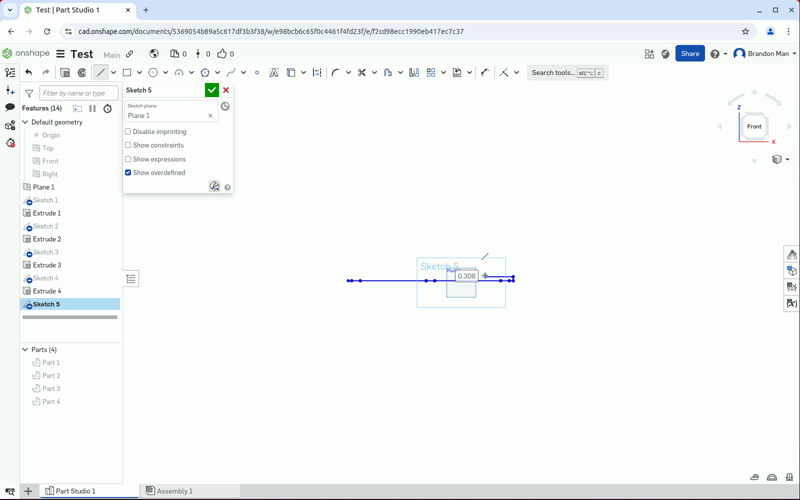
mouse_move(348, 275)
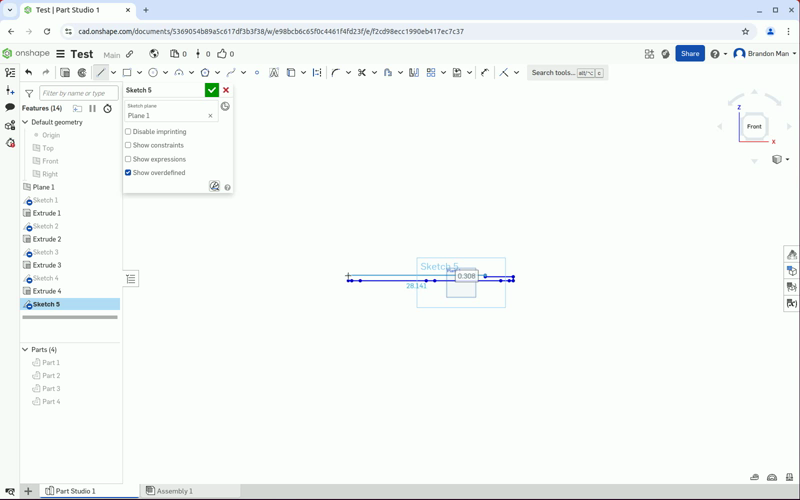
click(348, 275)
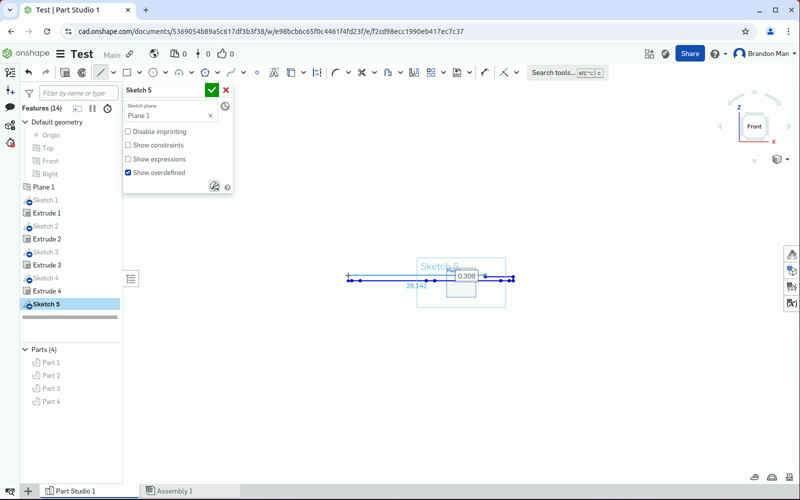
key_up(shift)
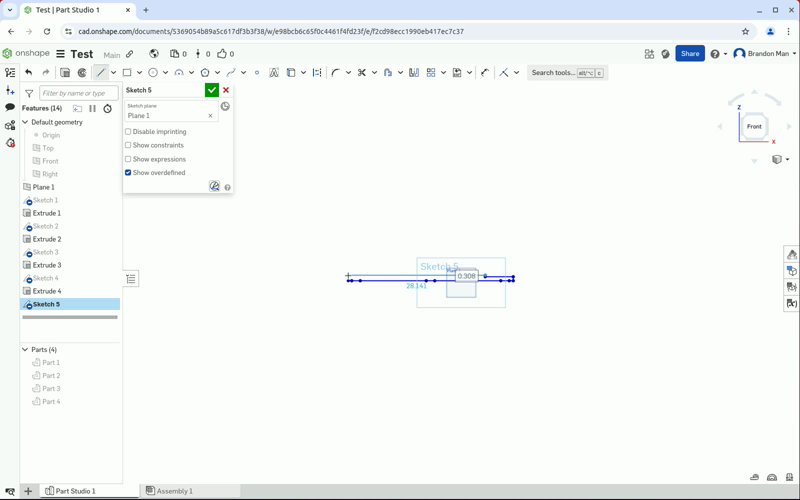
mouse_move(378, 275)
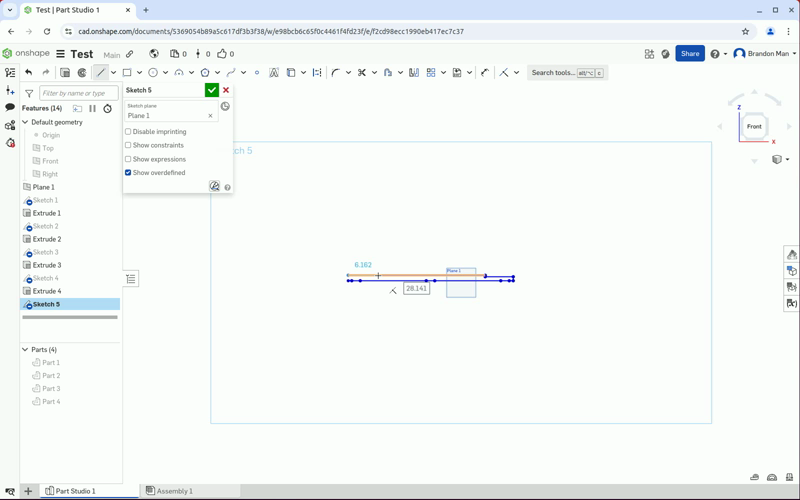
key_down(shift)
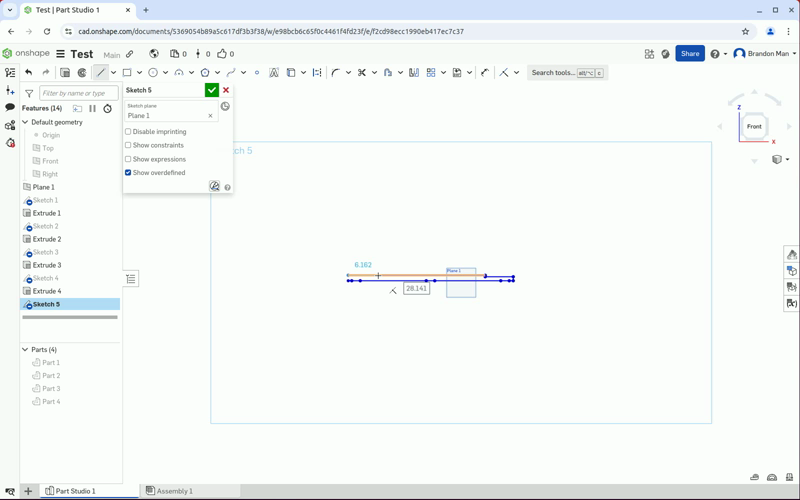
mouse_move(348, 280)
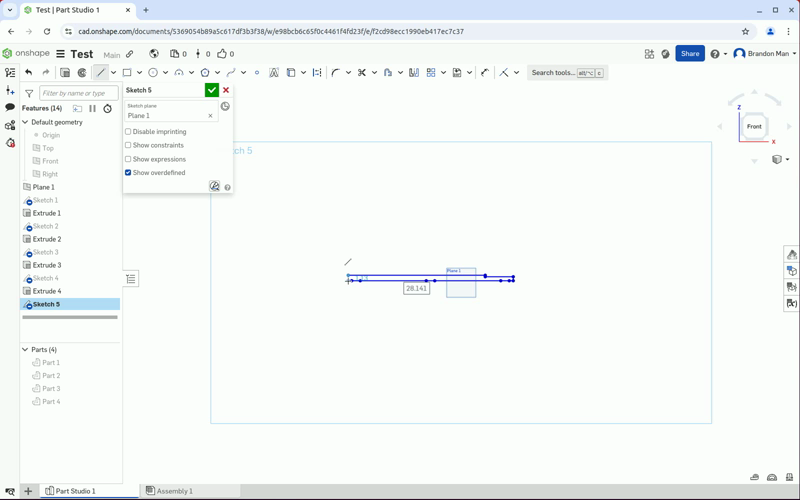
scroll(6)
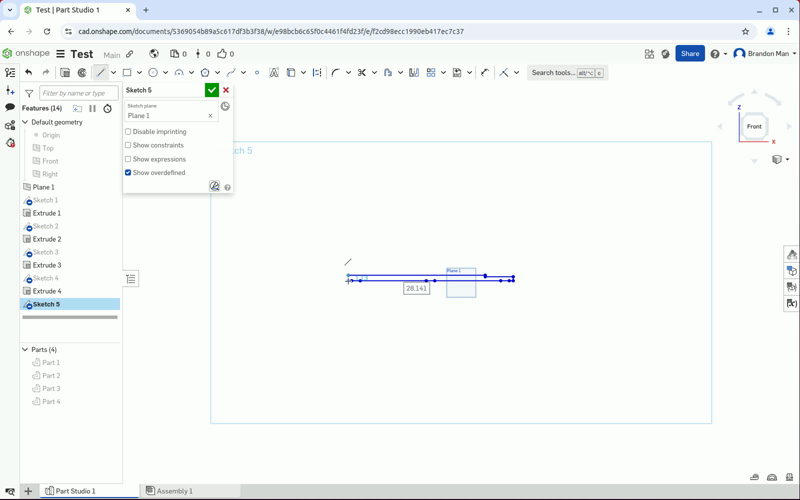
scroll(6)
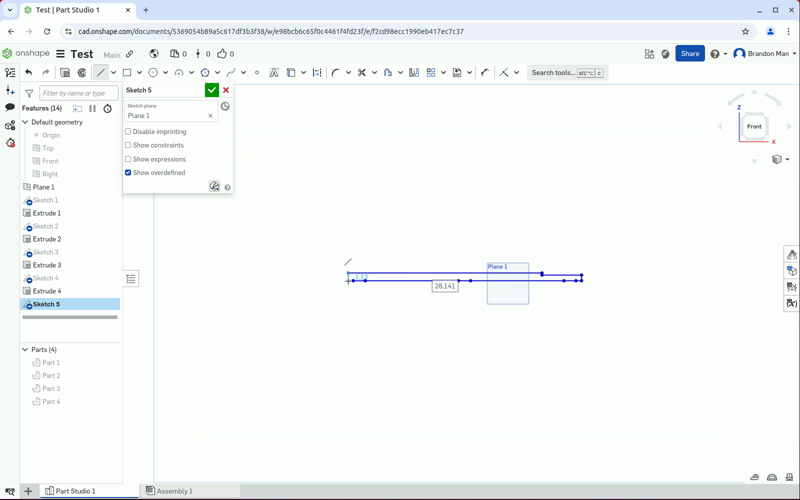
scroll(6)
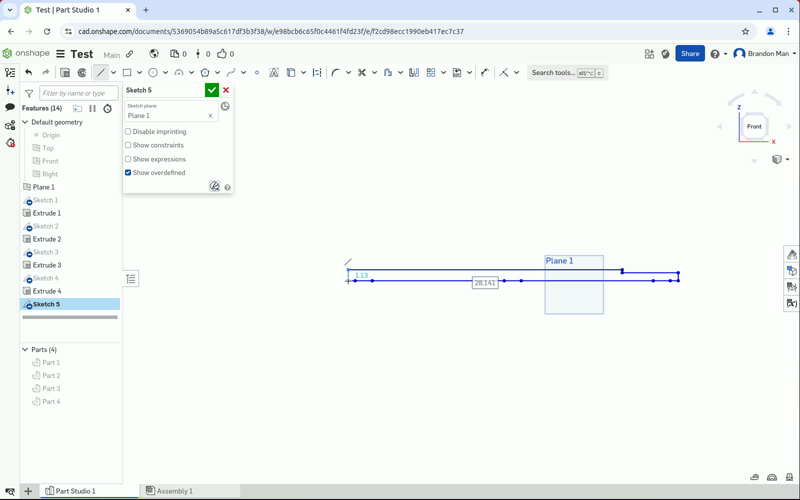
scroll(6)
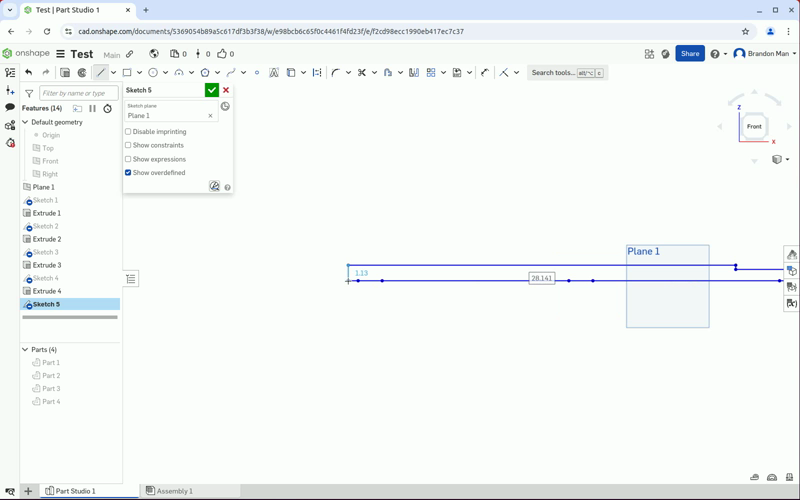
scroll(6)
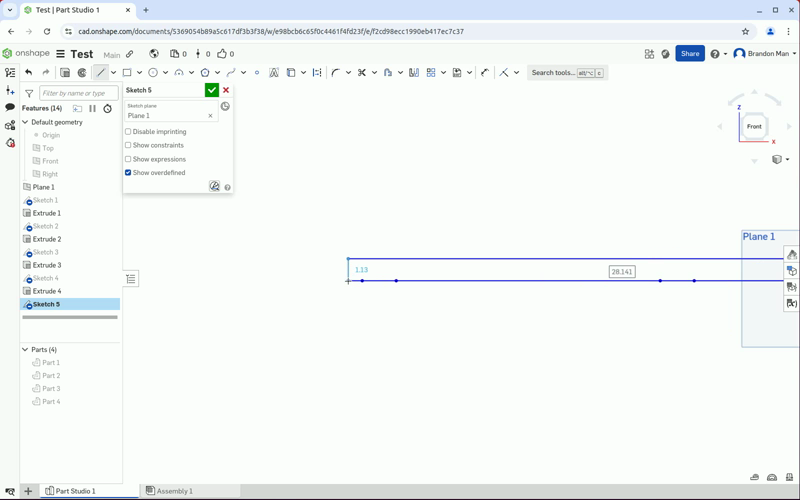
scroll(6)
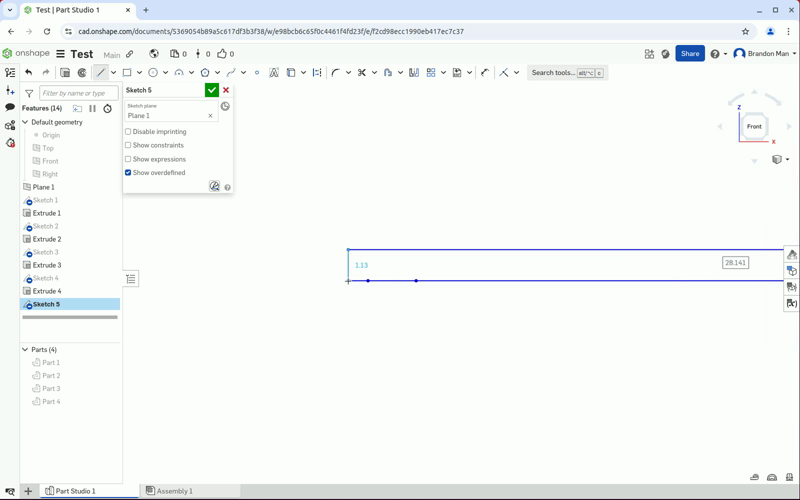
scroll(6)
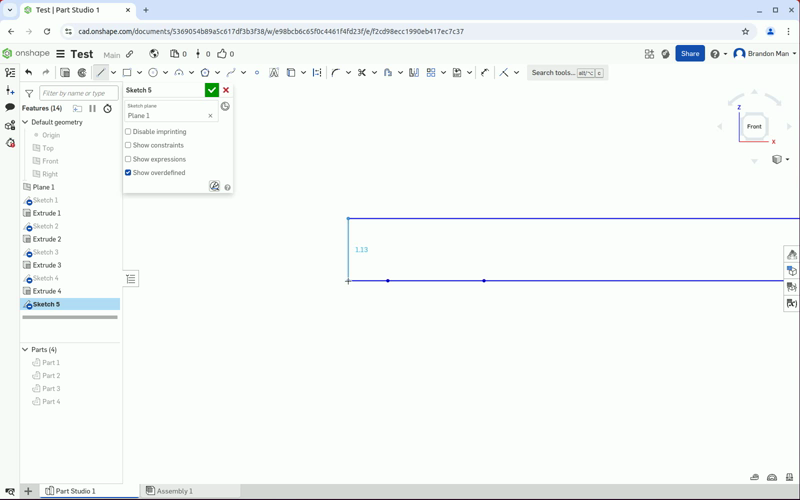
key_up(shift)
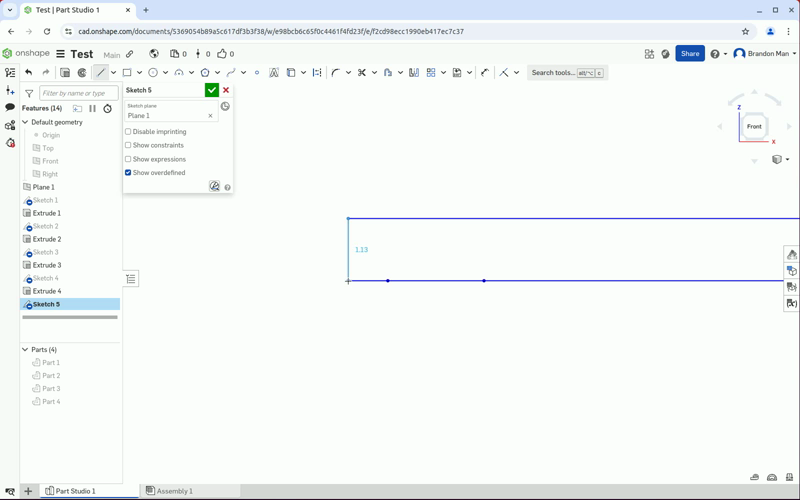
click(348, 280)
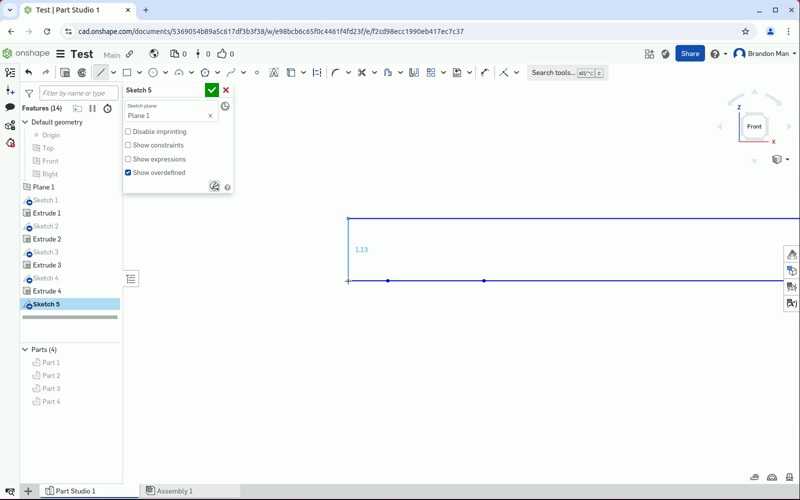
scroll(-6)
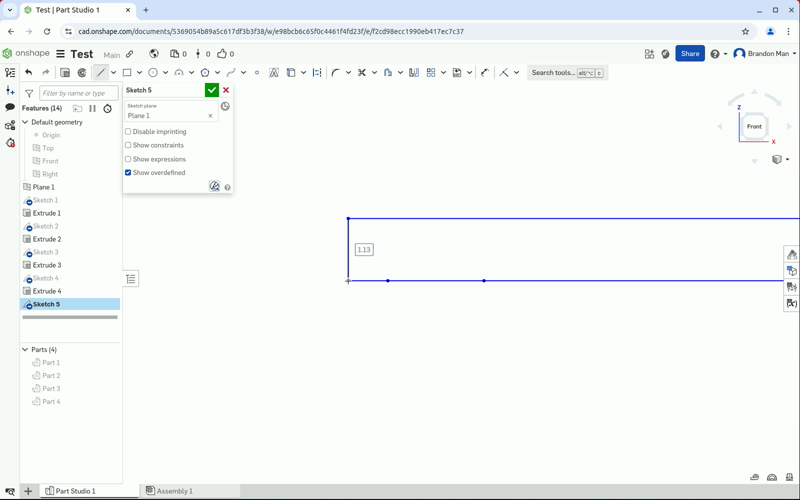
scroll(-6)
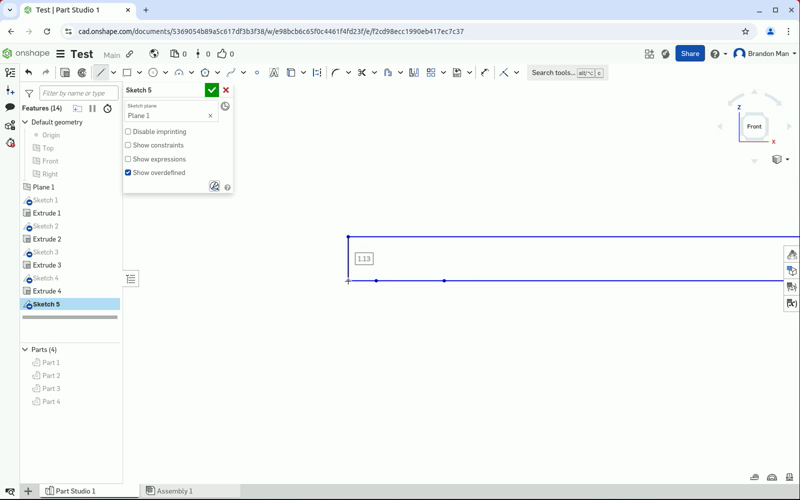
scroll(-6)
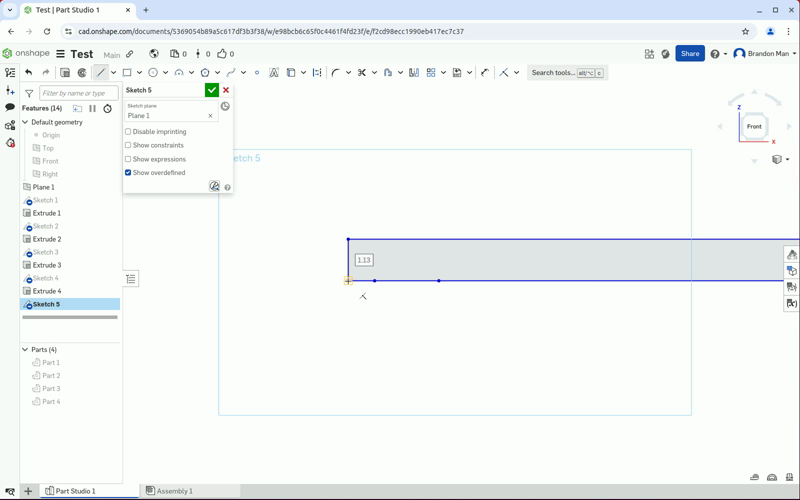
scroll(-6)
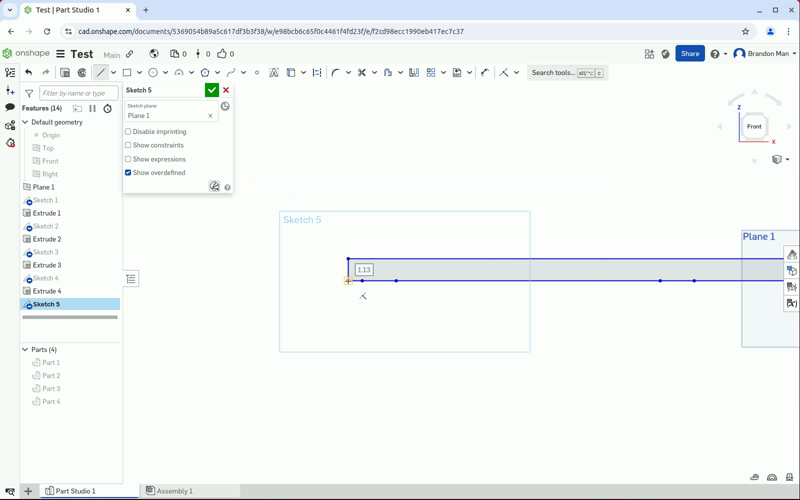
scroll(-6)
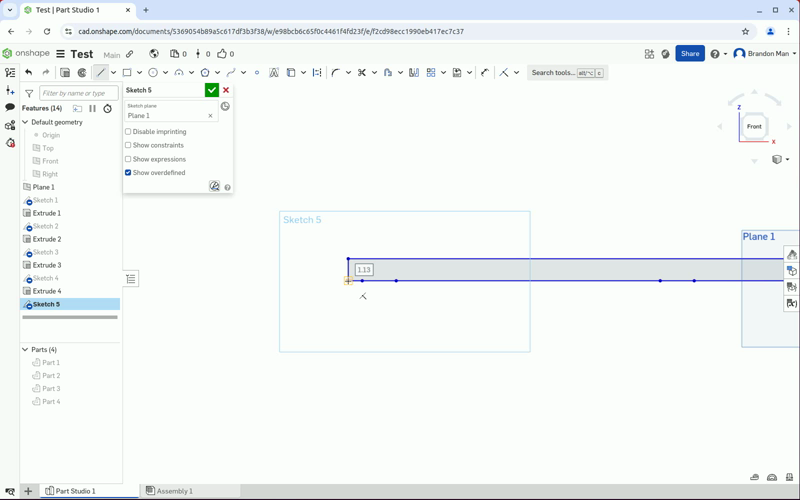
scroll(-6)
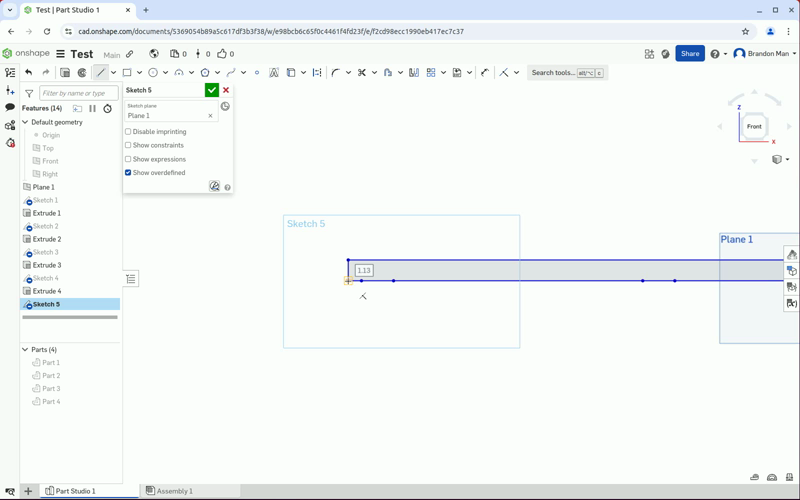
scroll(-6)
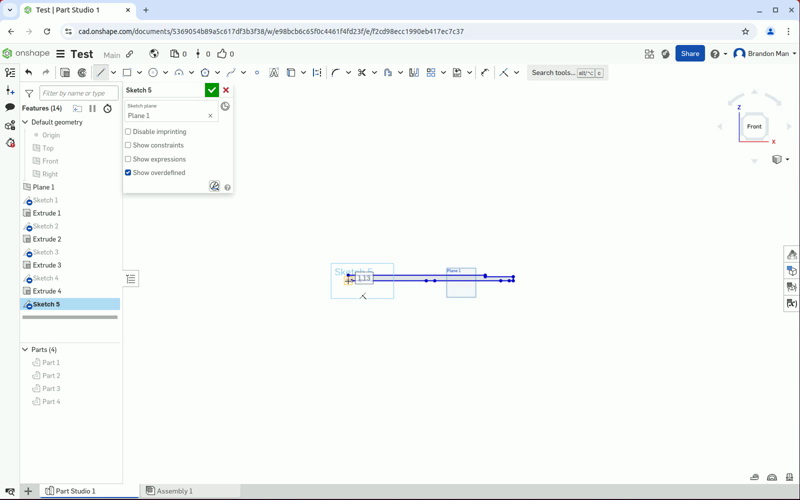
key(esc)
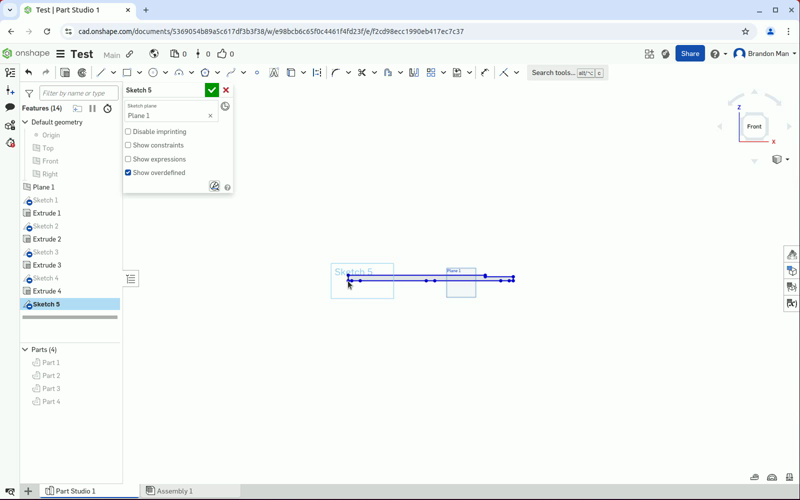
mouse_move(466, 276)
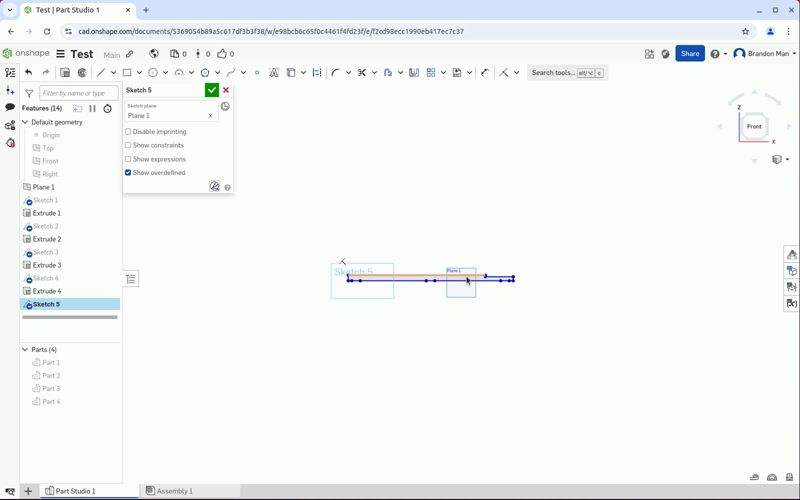
scroll(6)
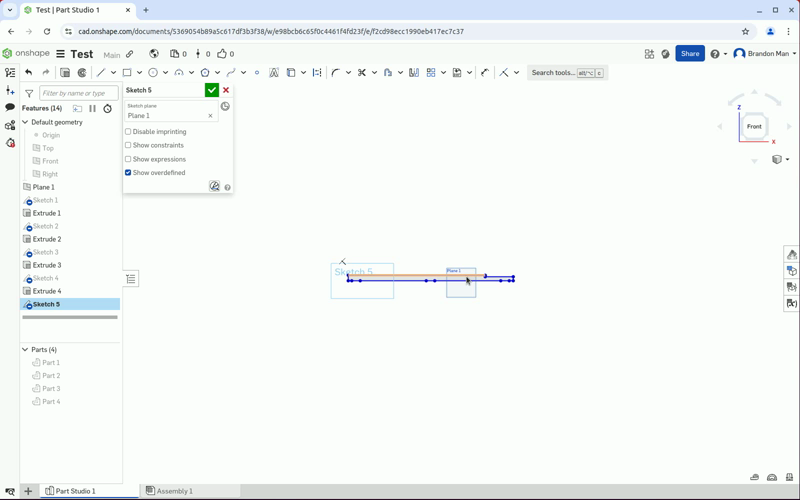
scroll(6)
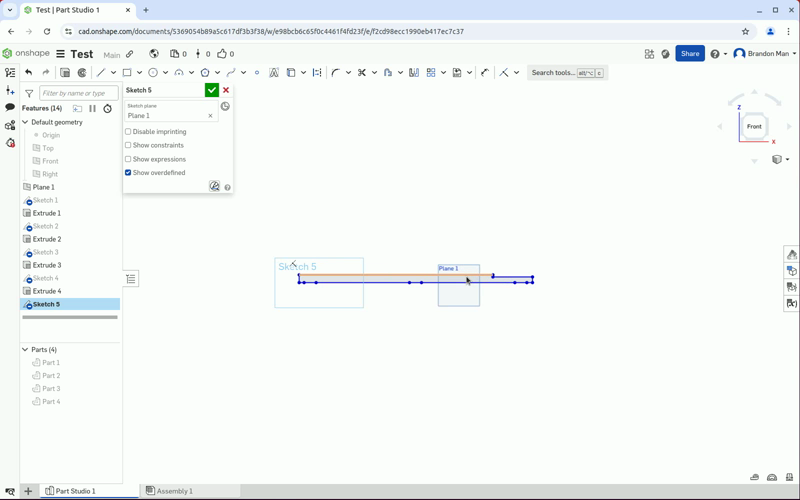
scroll(6)
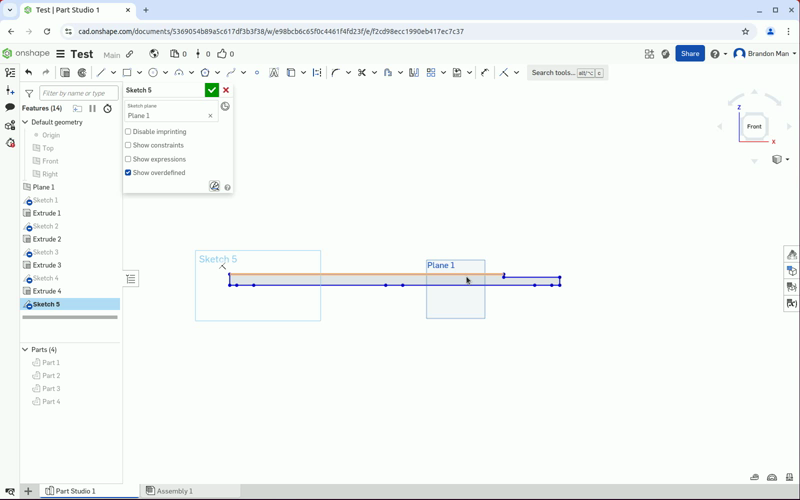
scroll(6)
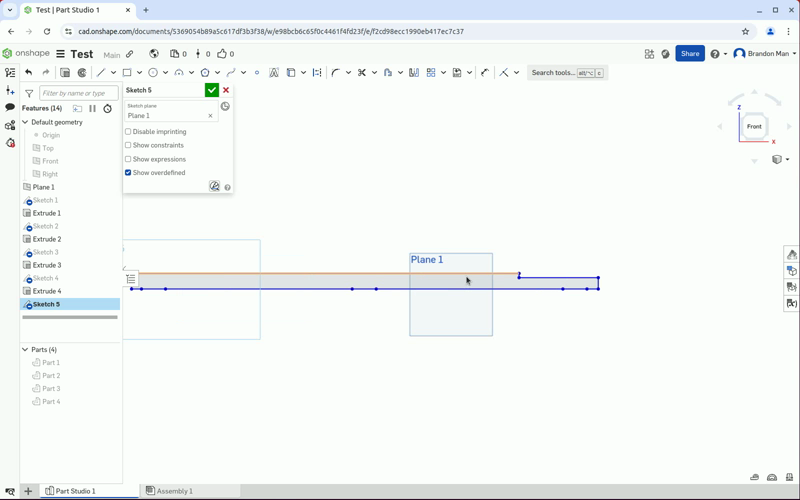
scroll(6)
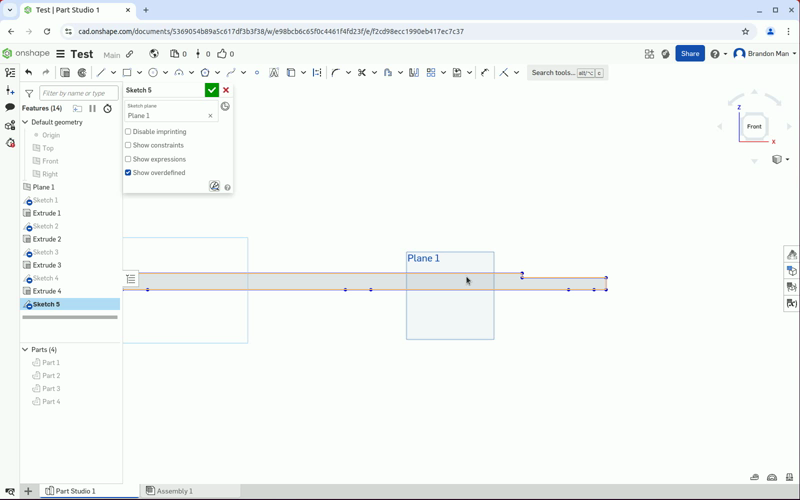
scroll(6)
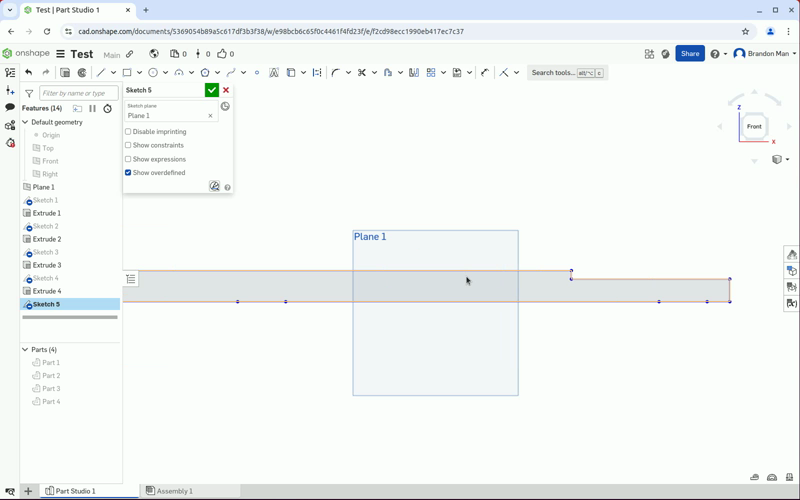
scroll(6)
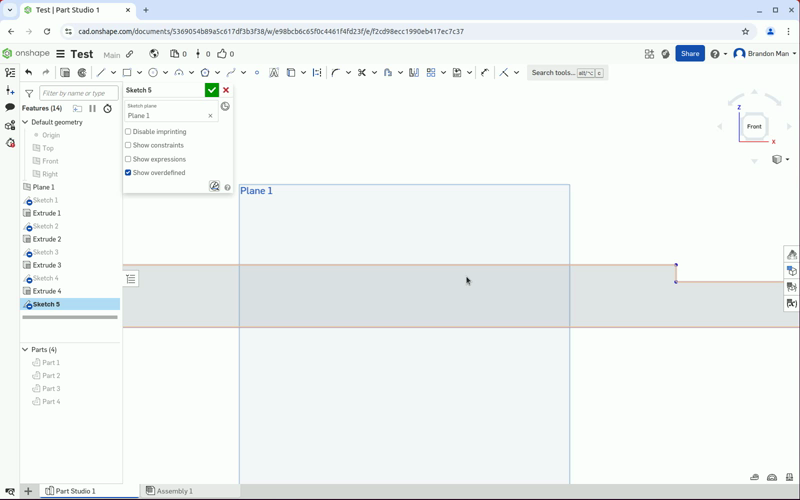
click(466, 276)
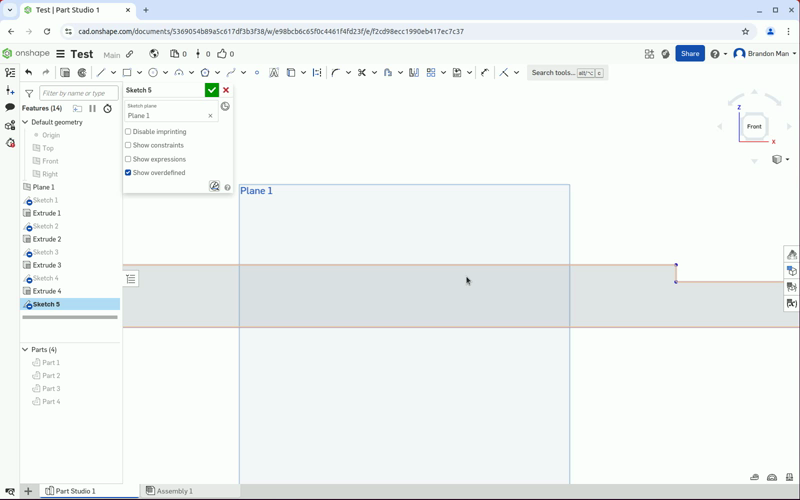
scroll(-6)
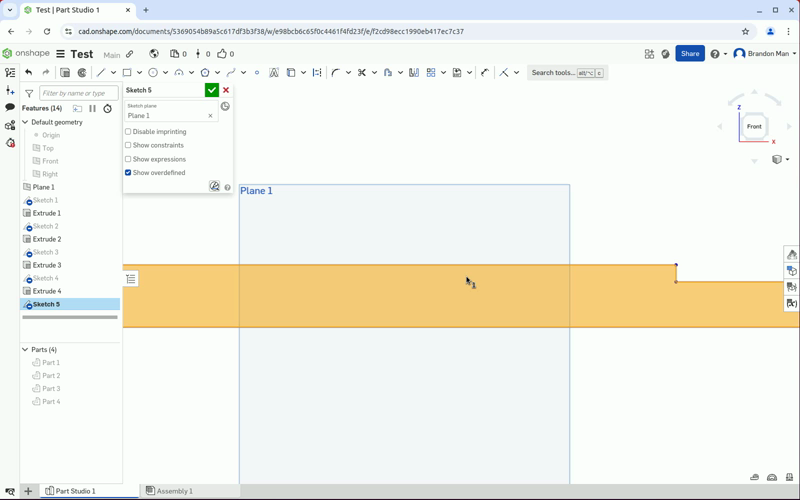
scroll(-6)
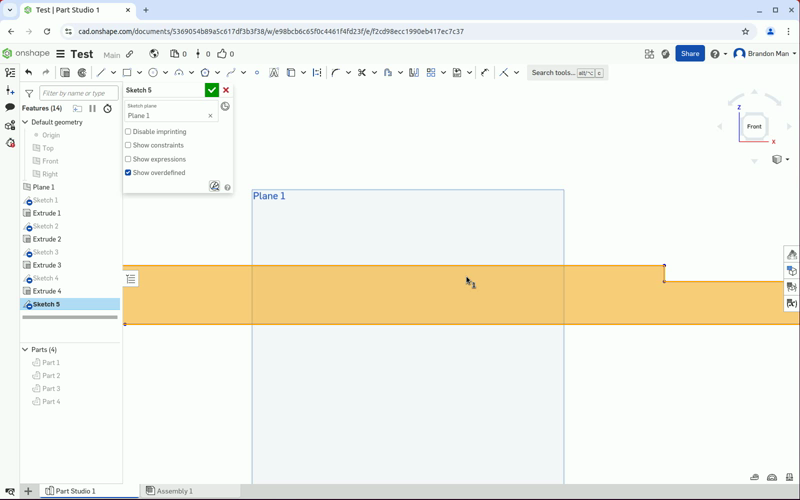
scroll(-6)
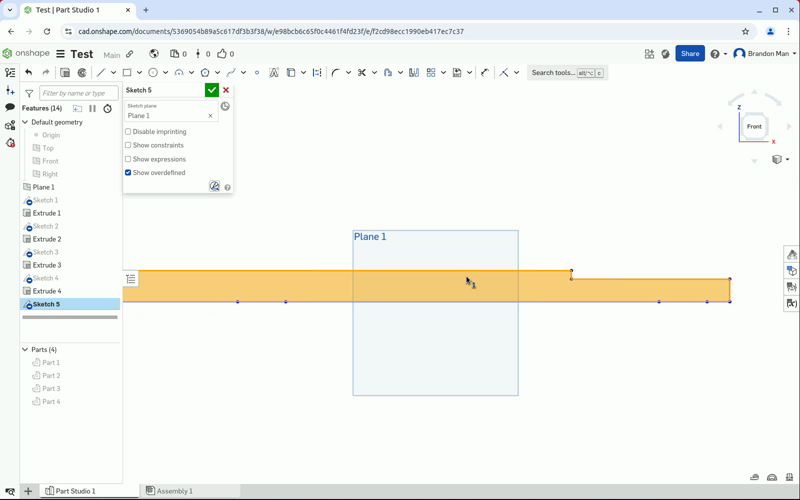
scroll(-6)
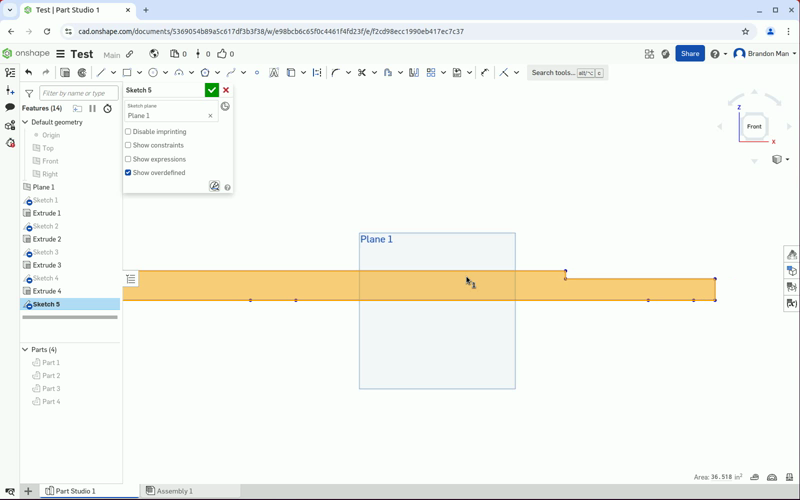
scroll(-6)
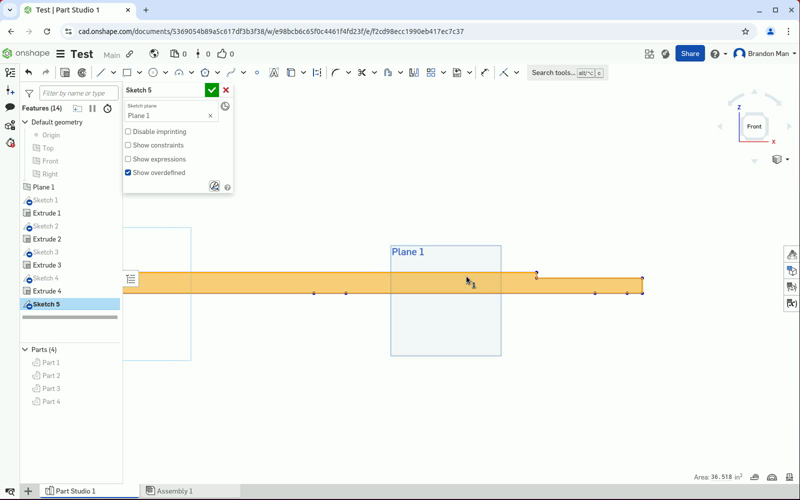
scroll(-6)
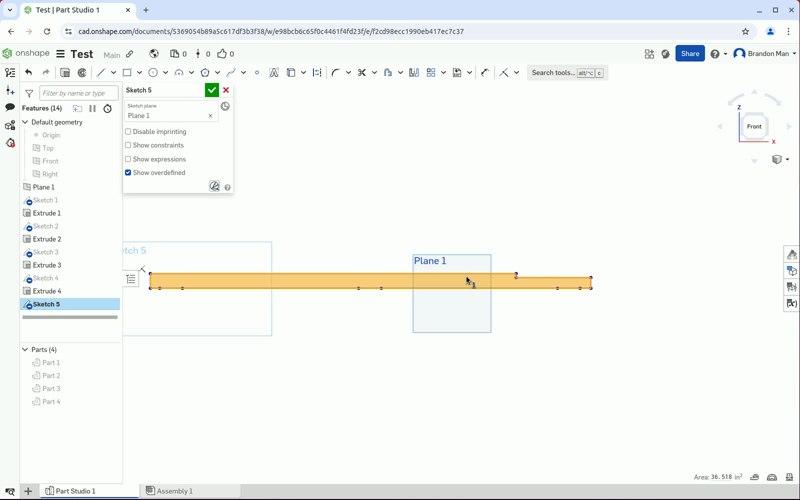
scroll(-6)
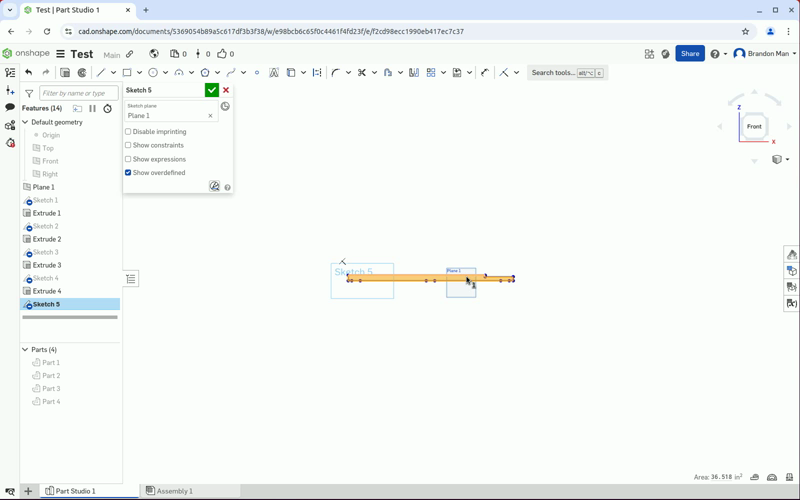
mouse_move(73, 352)
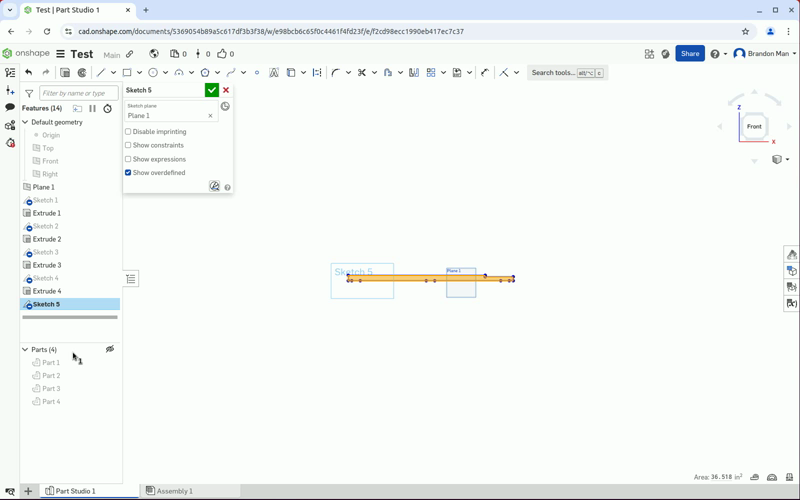
key(shift+y)
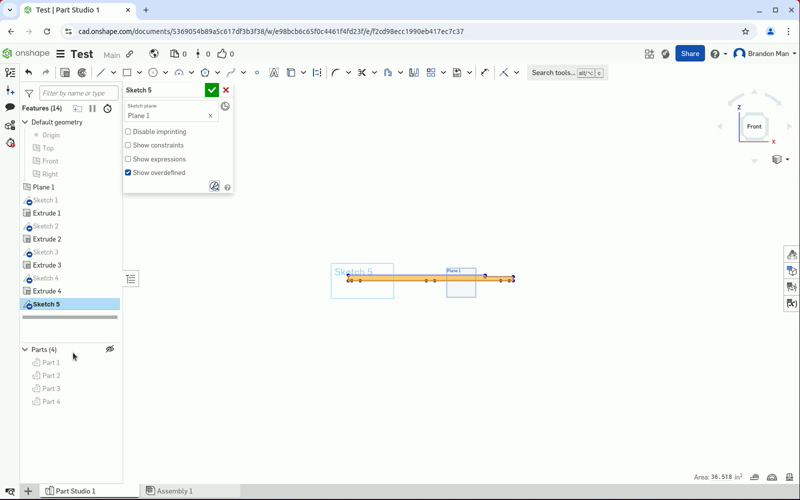
key(shift+e)
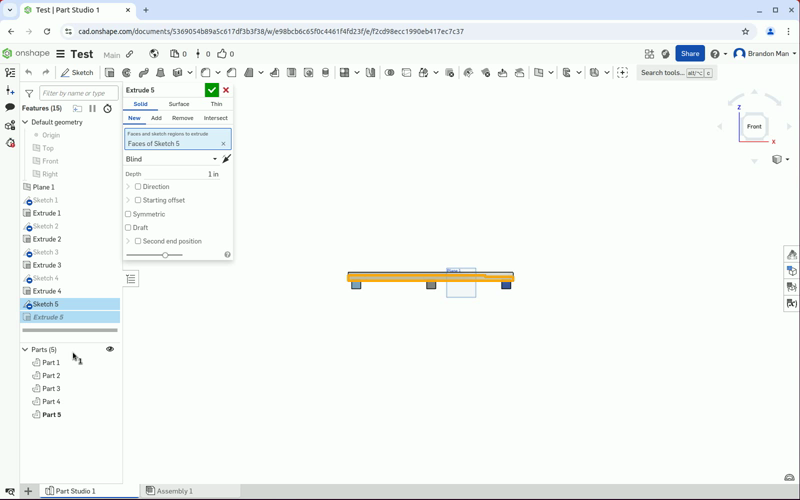
mouse_move(143, 106)
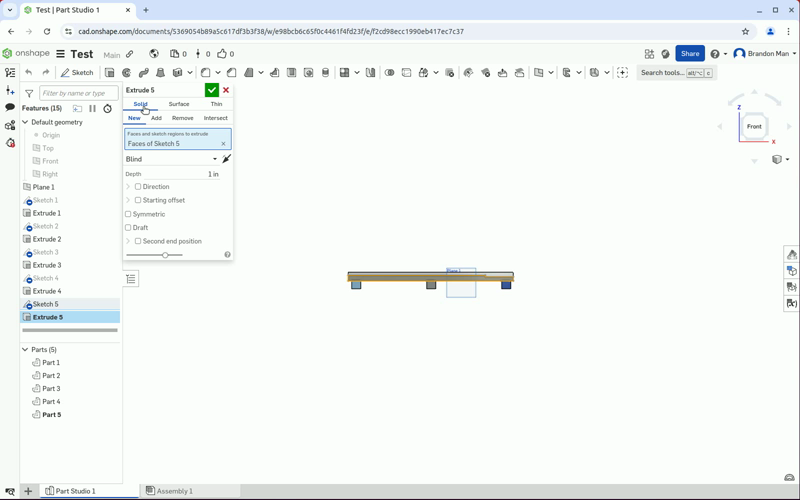
click(143, 106)
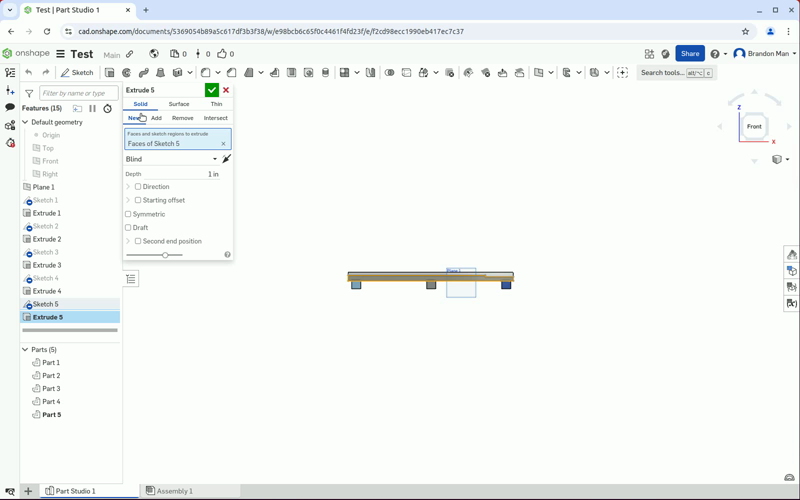
mouse_move(137, 120)
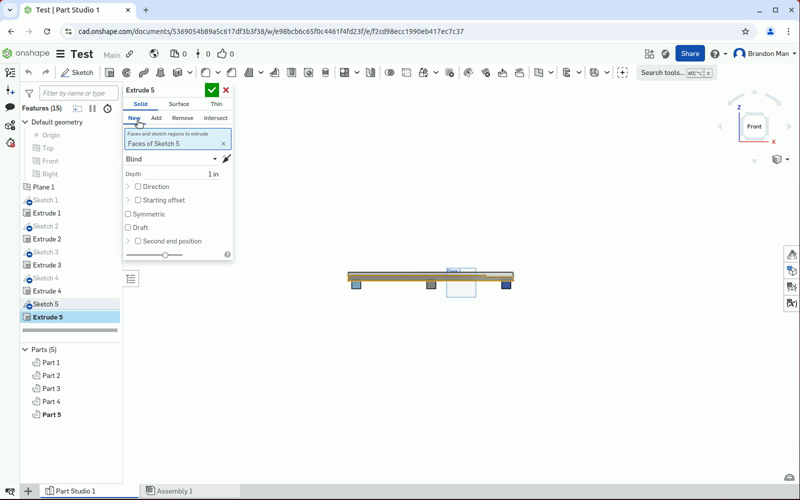
click(137, 120)
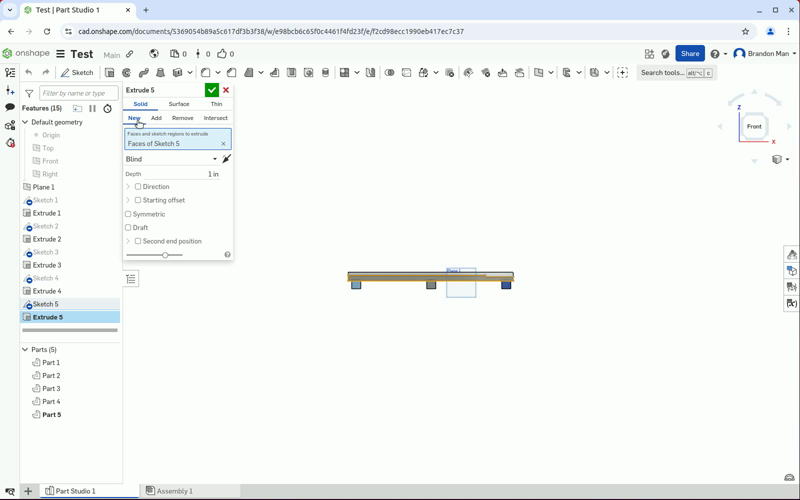
key(tab, 4)
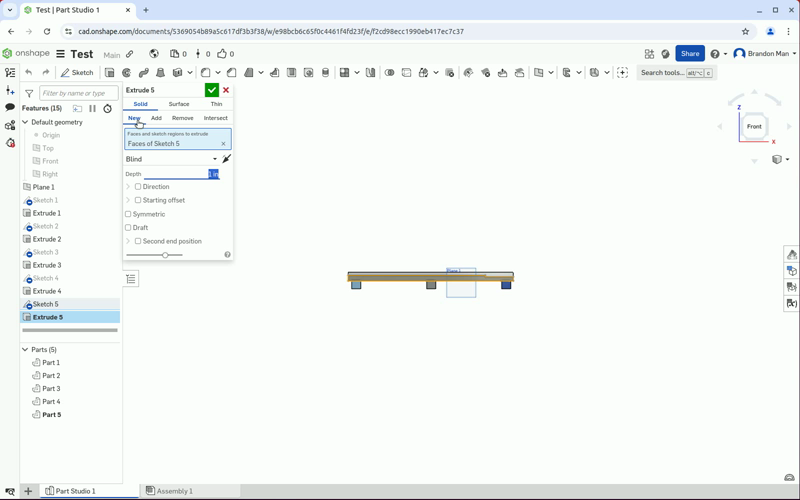
text(-24.312)
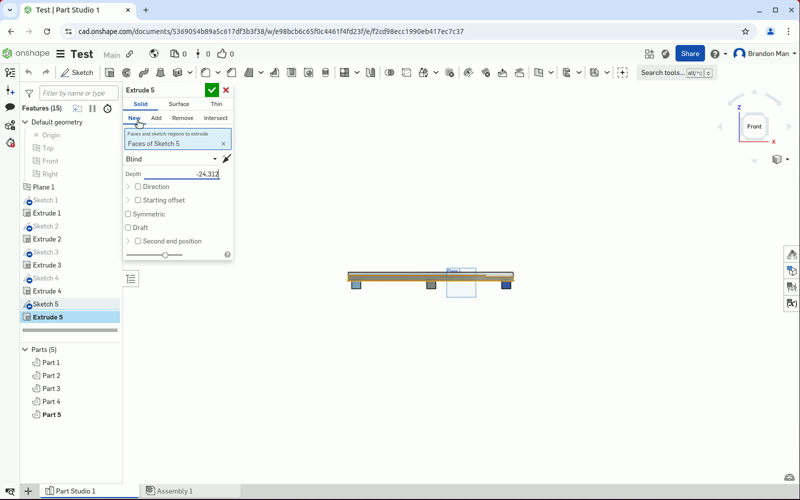
key(enter)
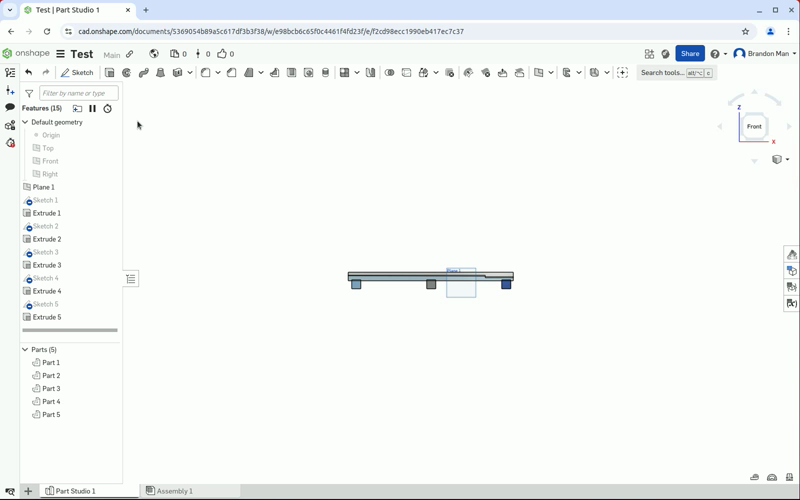
key(shift+h)
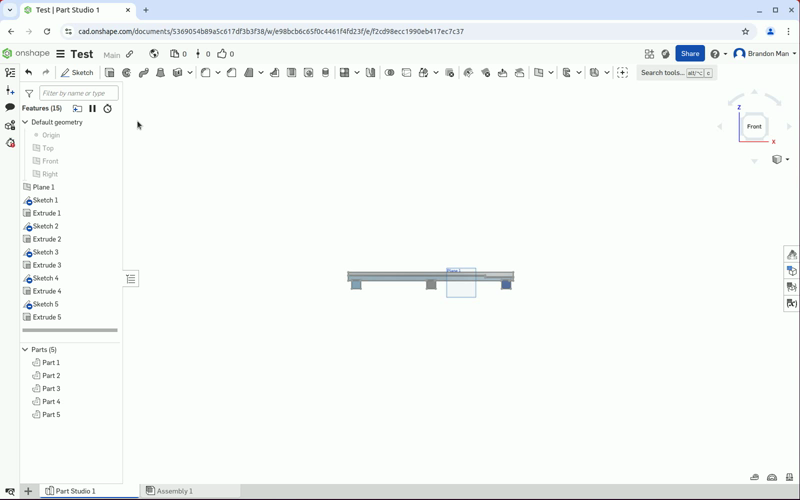
key(shift+h)
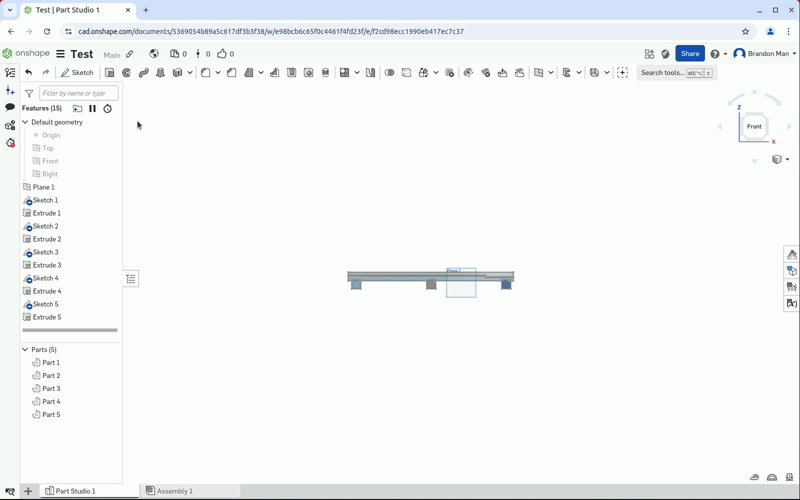
key(shift+7)
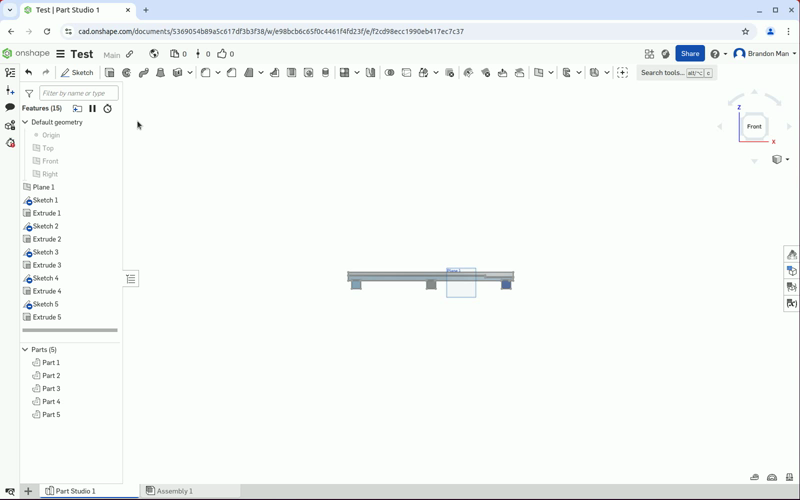
key(left, 2)
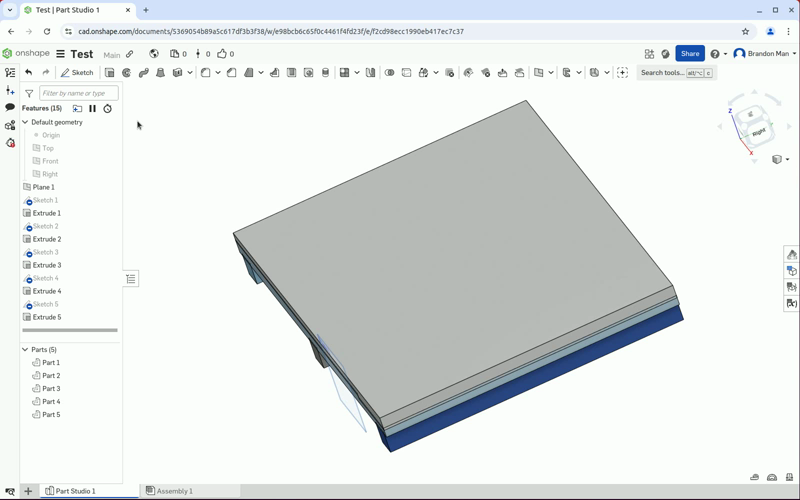
key(down, 2)
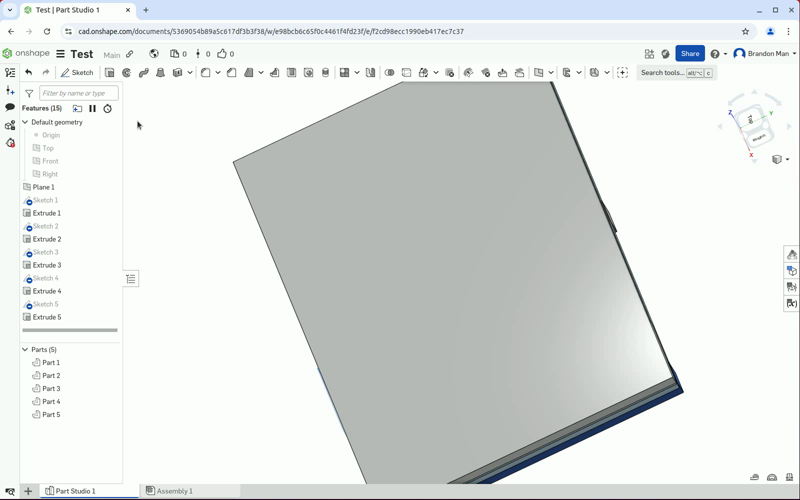
key(up, 2)
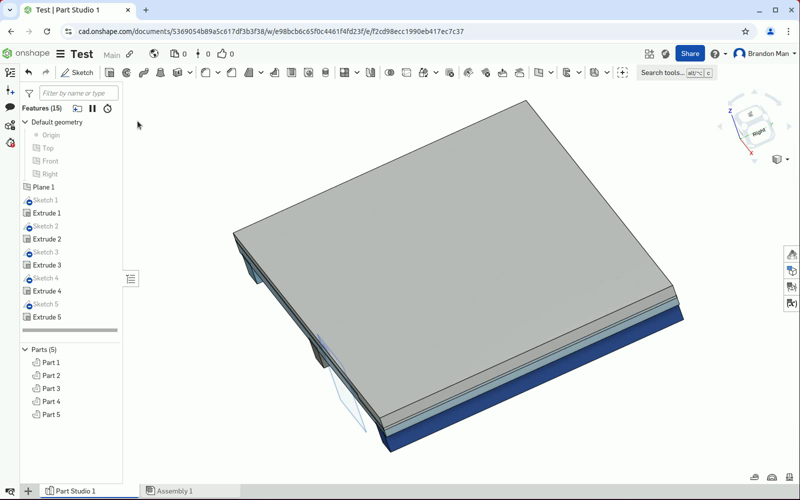
key(right, 2)
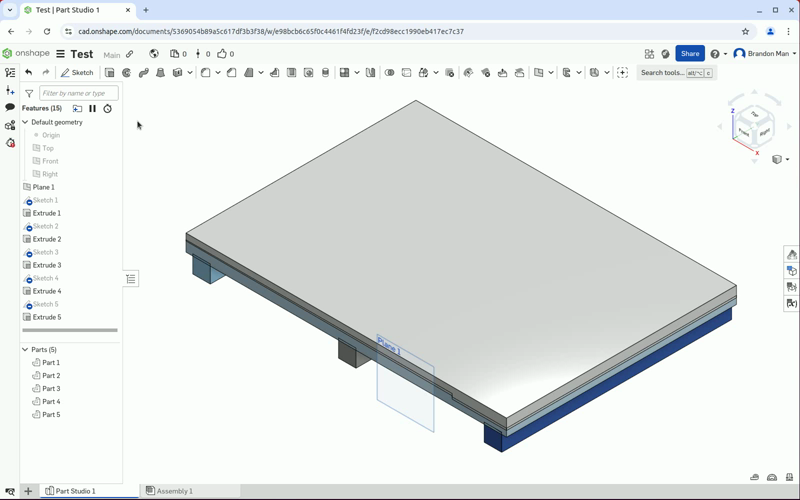
mouse_move(73, 189)
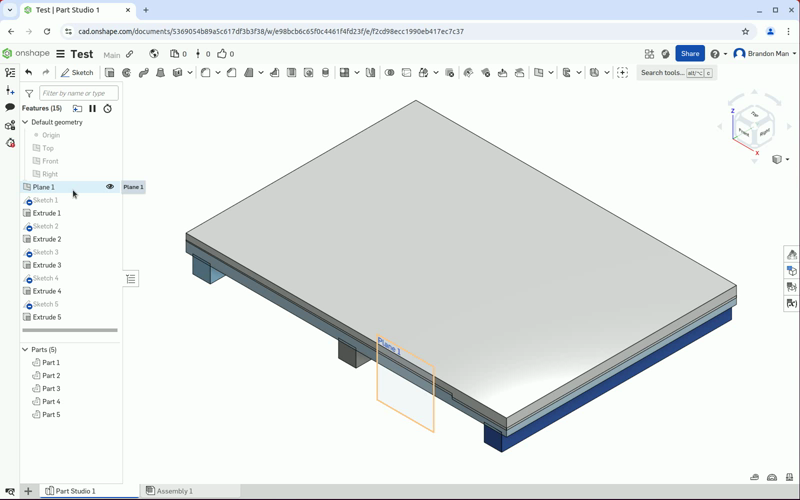
click(73, 189)